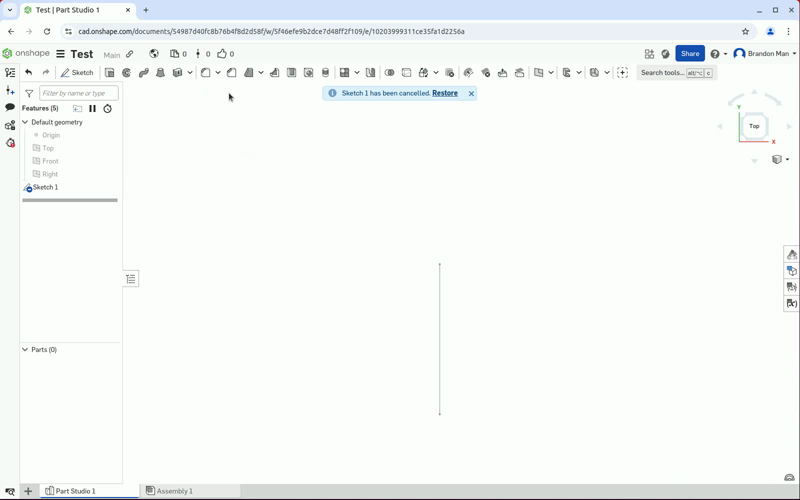
key(shift+h)
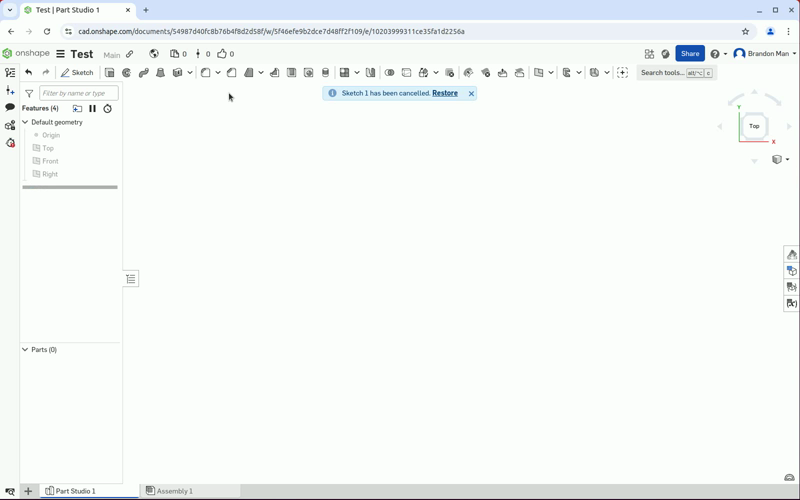
key(shift+s)
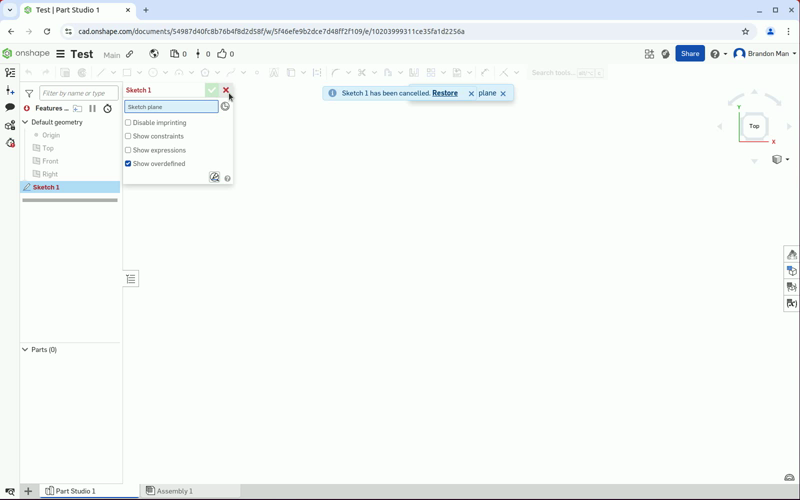
mouse_move(73, 150)
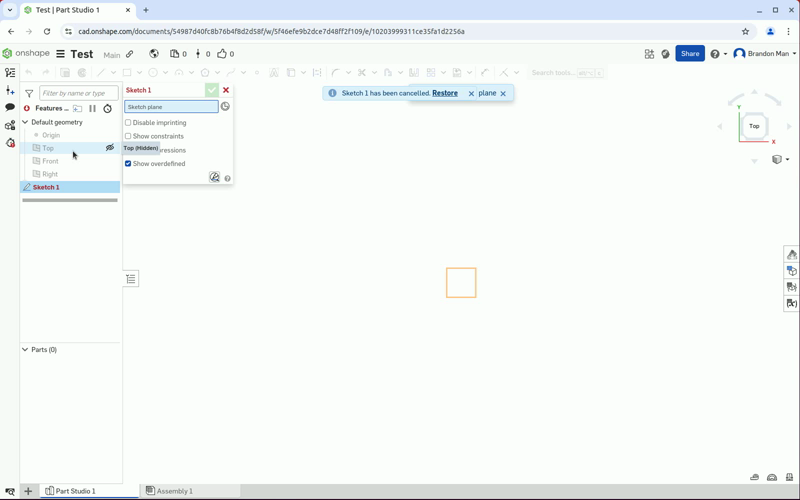
click(73, 150)
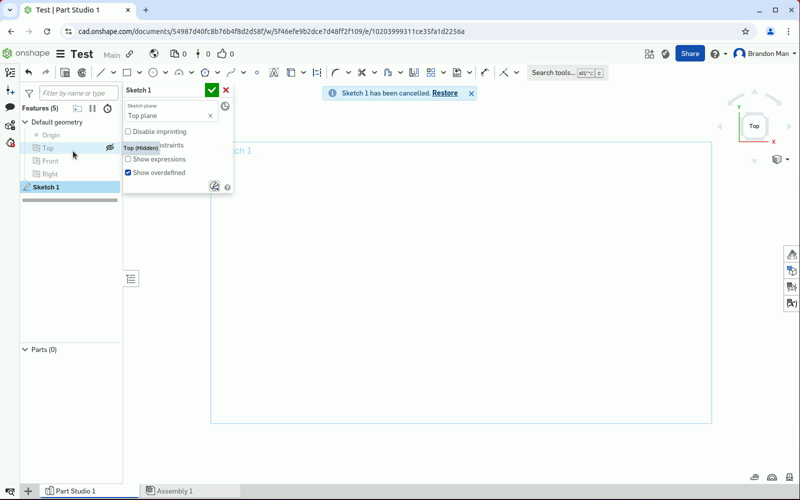
mouse_move(73, 352)
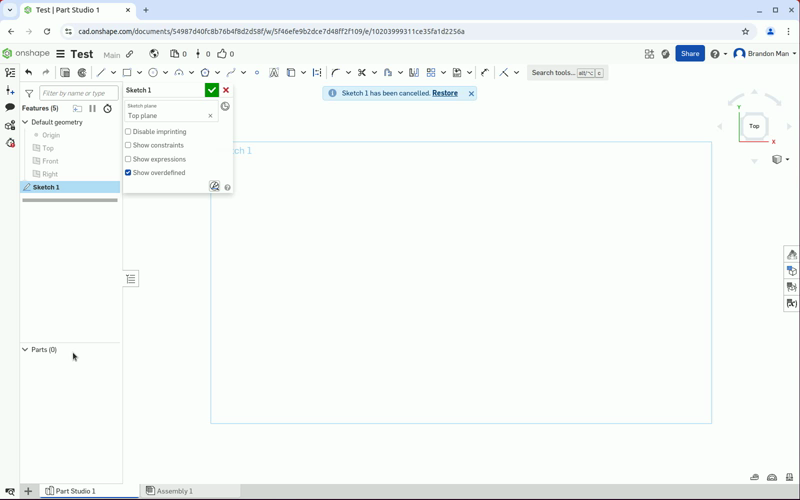
key(y)
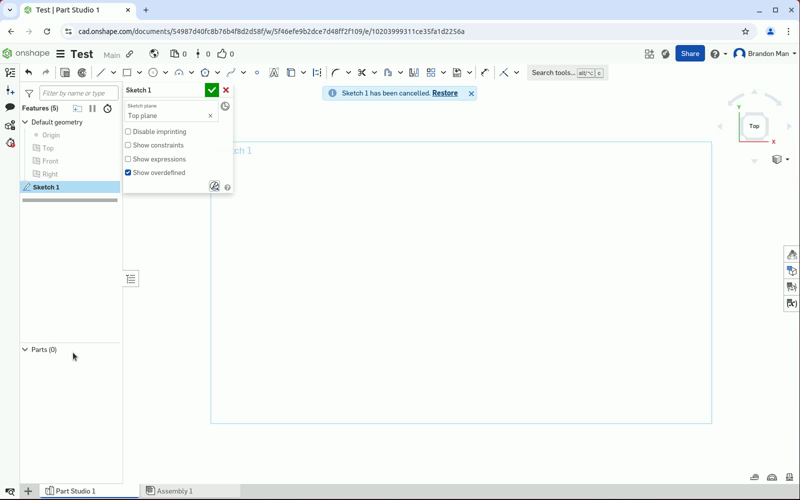
key(l)
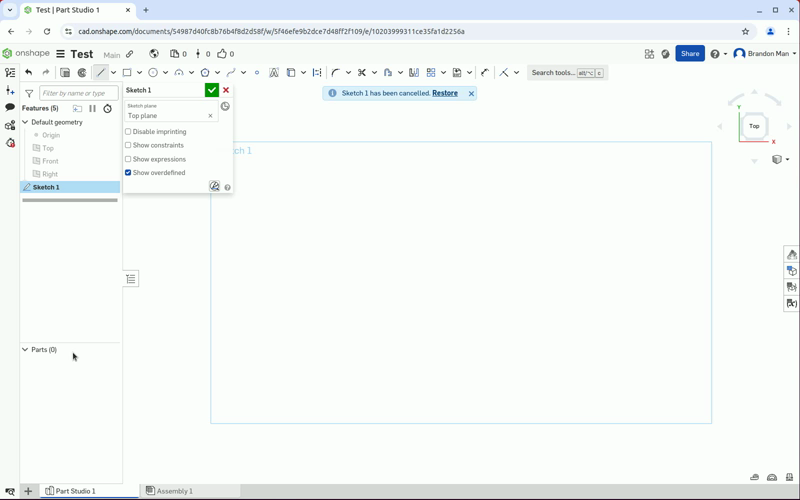
key_down(shift)
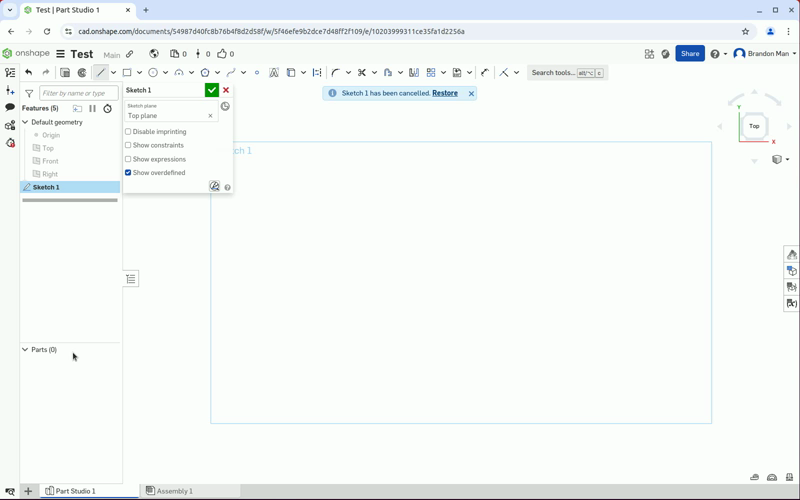
mouse_move(348, 370)
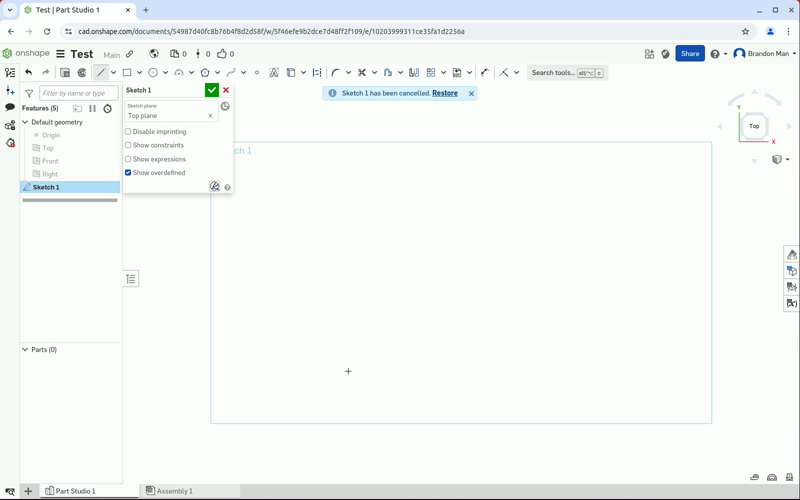
click(348, 370)
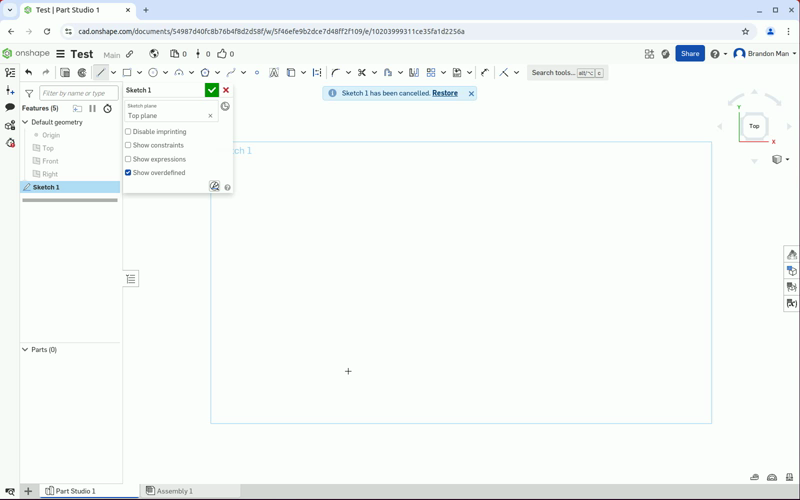
key_up(shift)
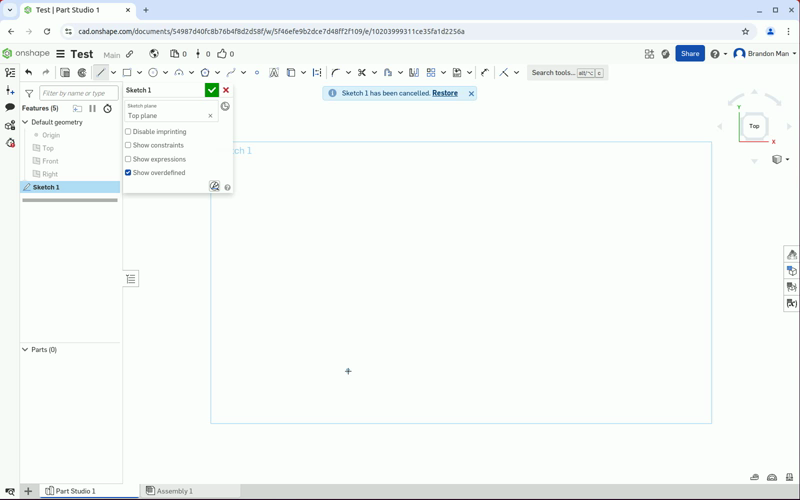
key_down(shift)
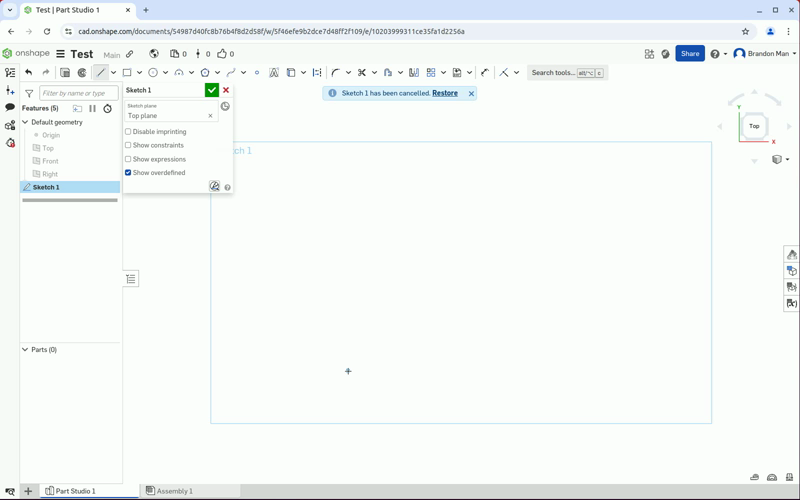
mouse_move(378, 370)
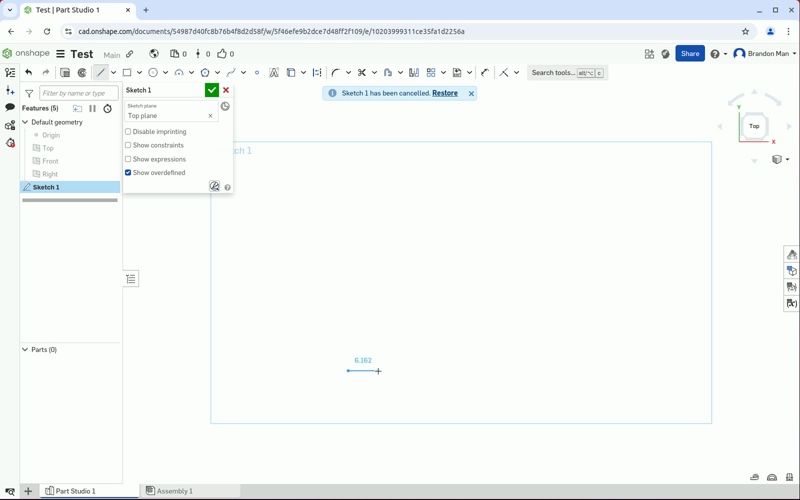
mouse_move(397, 370)
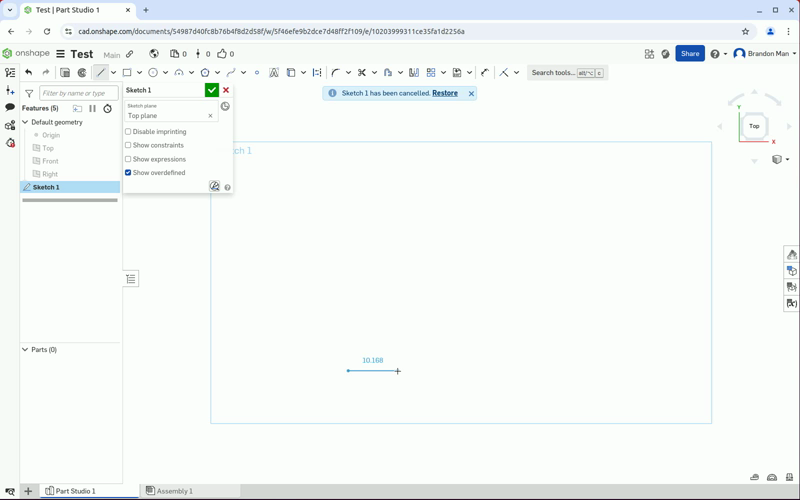
click(397, 370)
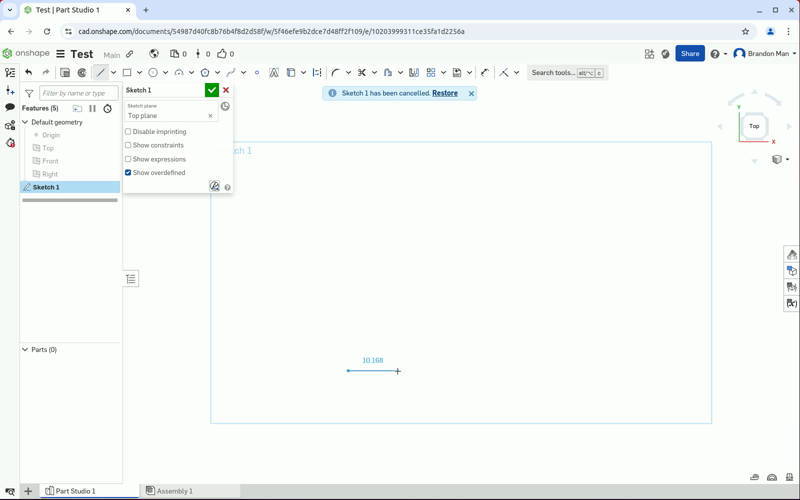
key_up(shift)
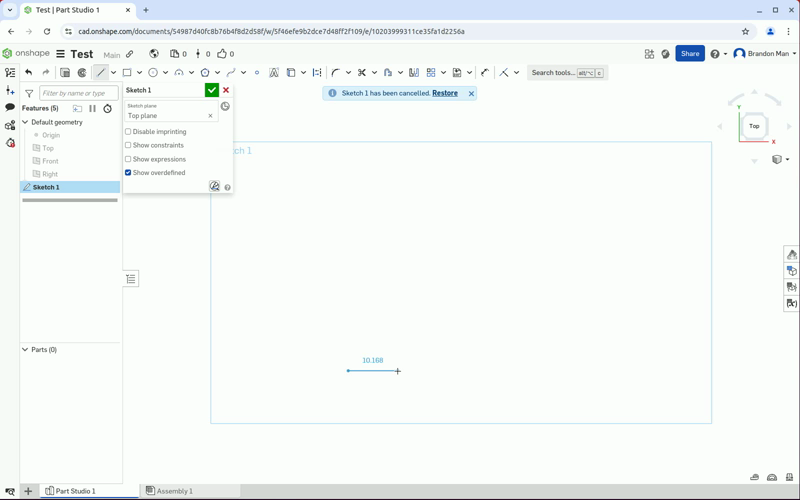
key_down(shift)
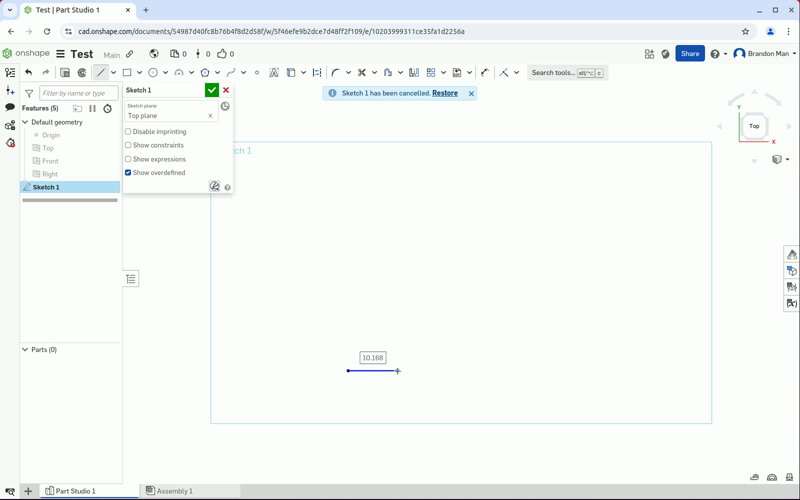
mouse_move(427, 370)
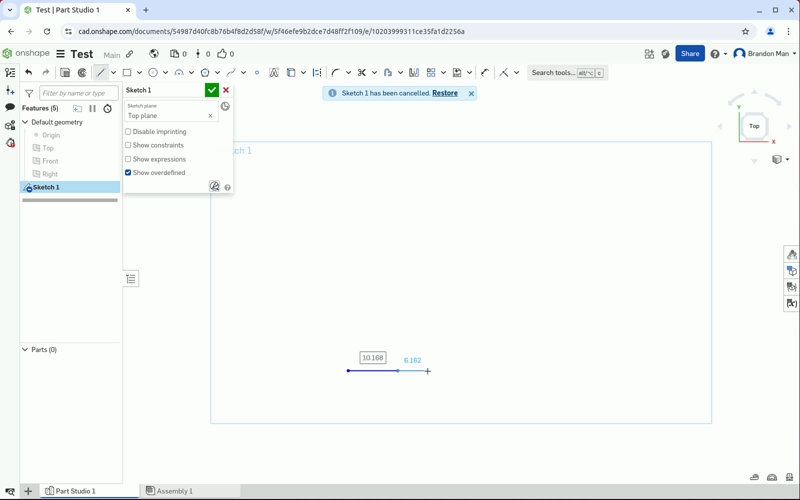
mouse_move(397, 363)
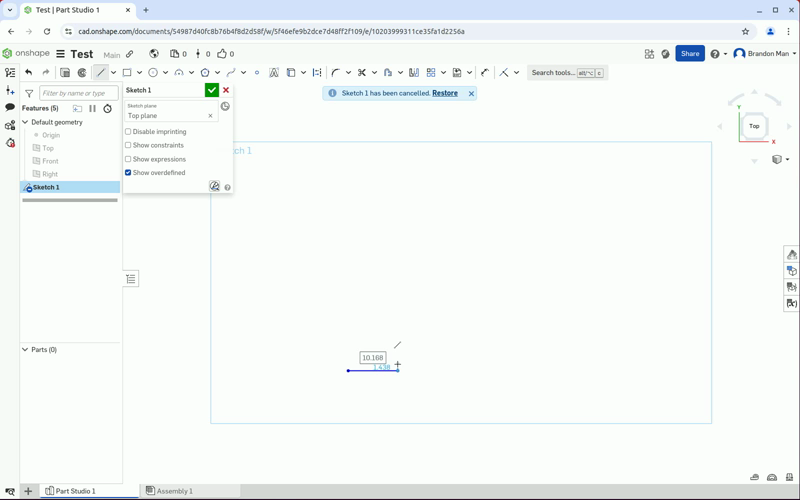
scroll(6)
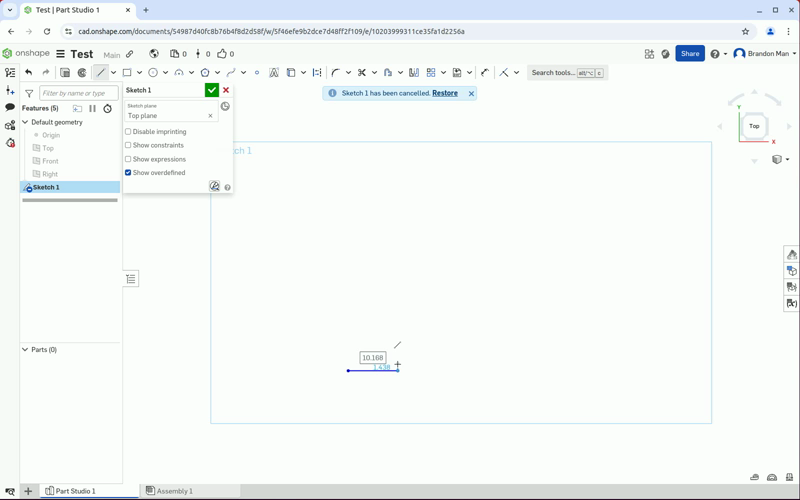
scroll(6)
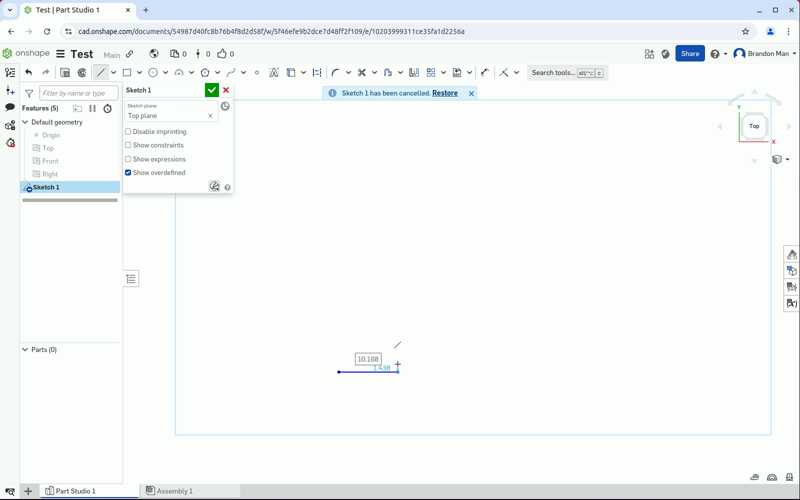
scroll(6)
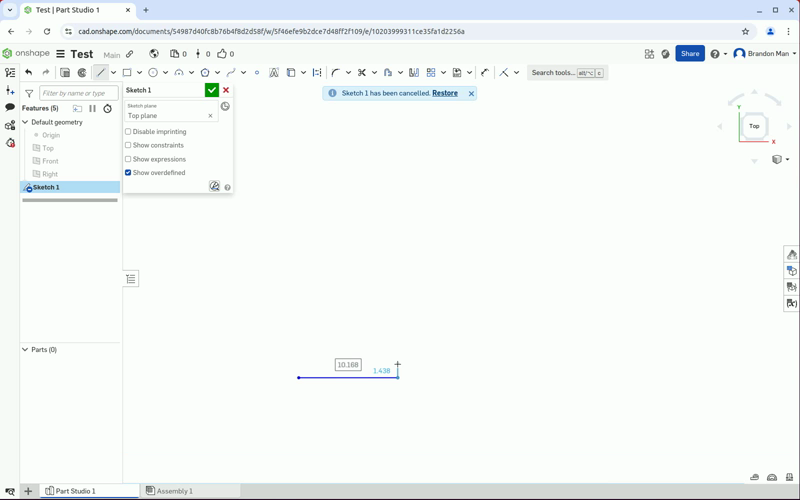
scroll(6)
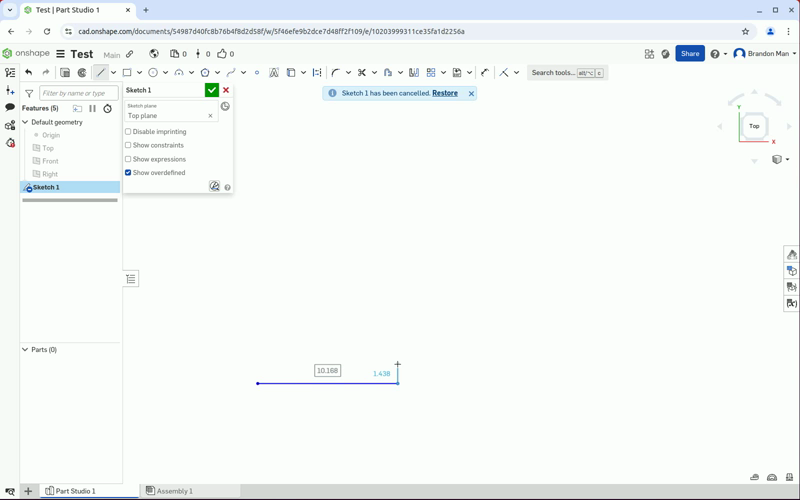
scroll(6)
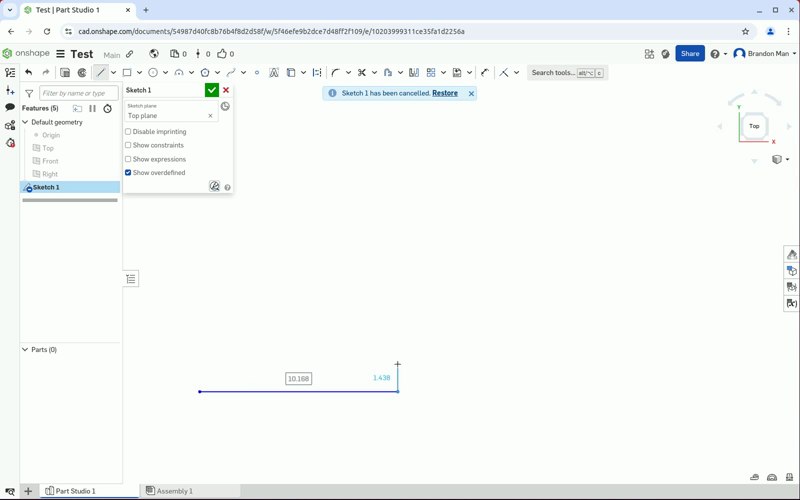
scroll(6)
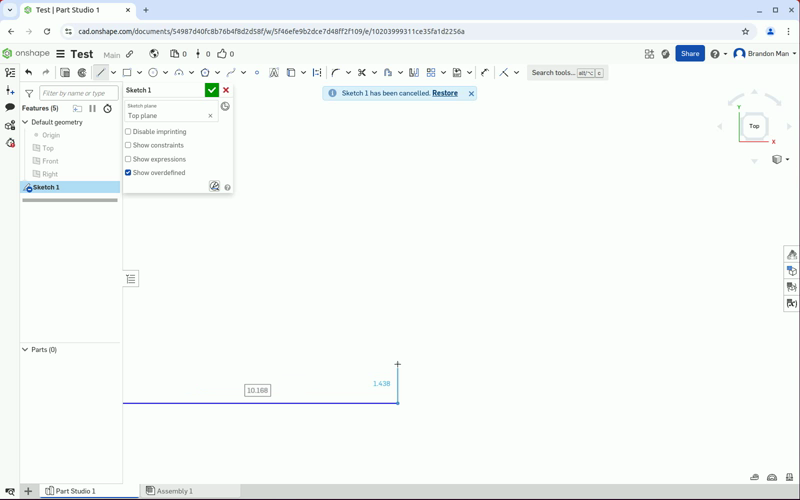
scroll(6)
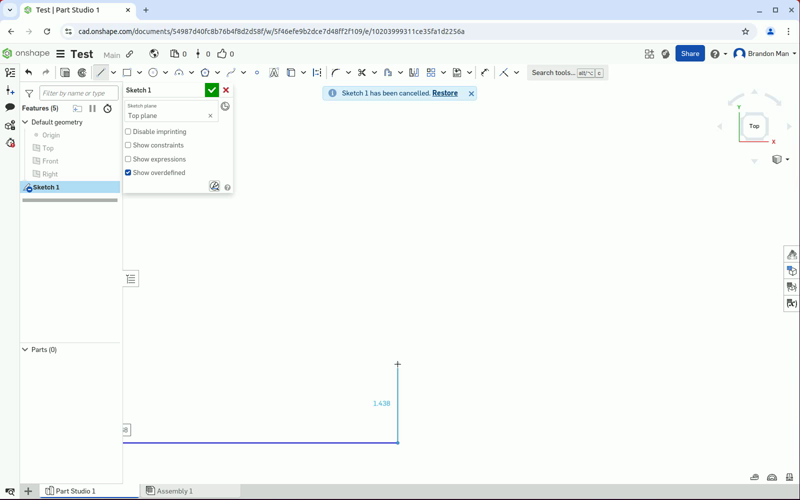
click(397, 363)
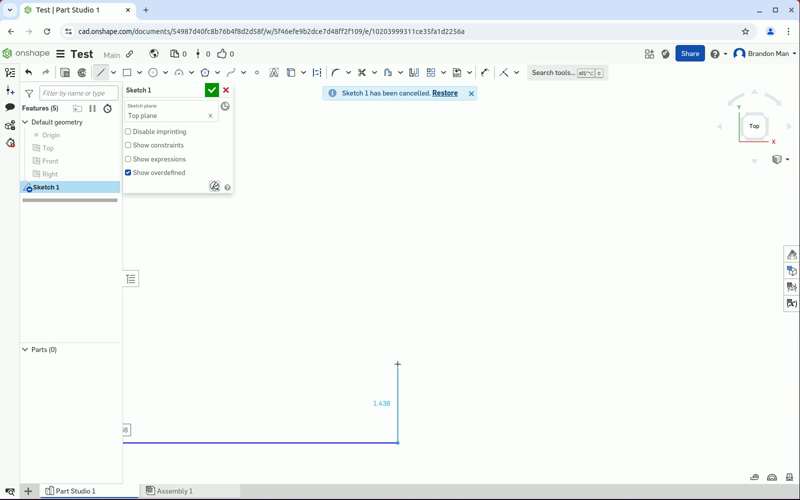
scroll(-6)
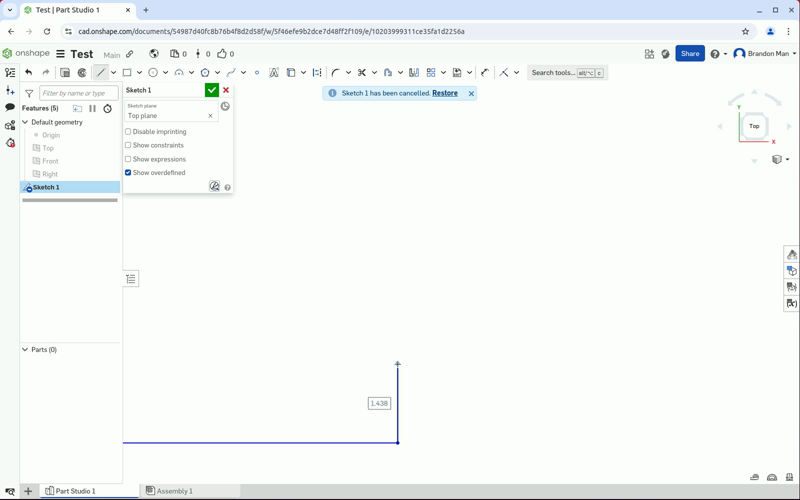
scroll(-6)
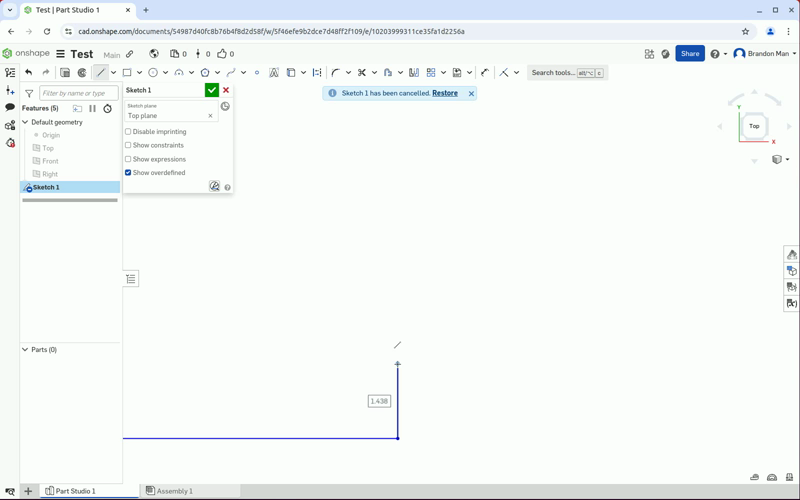
scroll(-6)
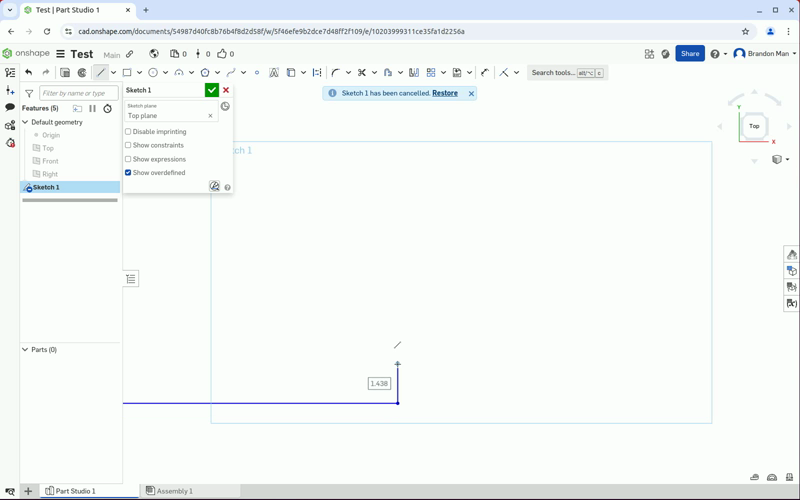
scroll(-6)
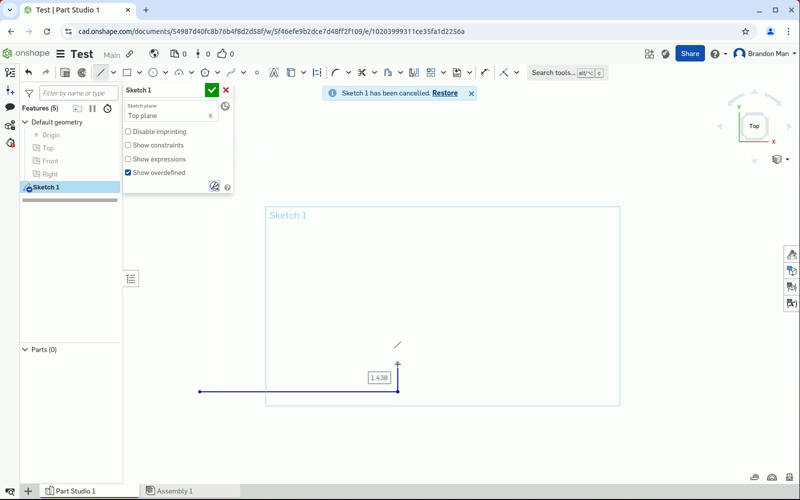
scroll(-6)
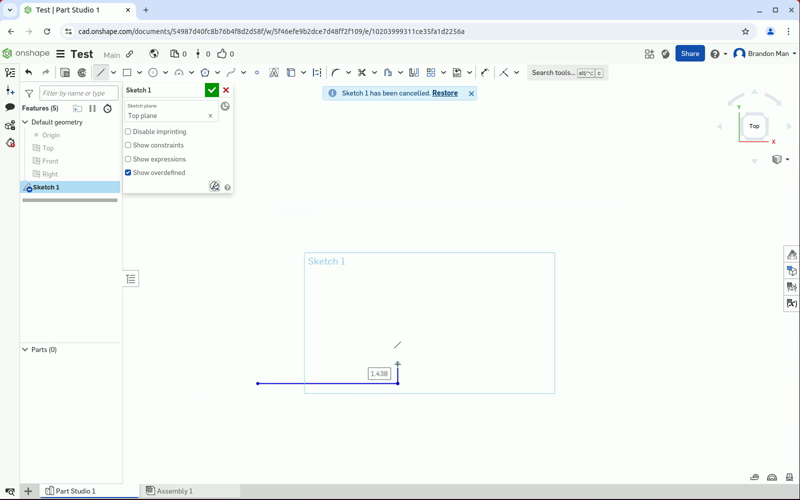
scroll(-6)
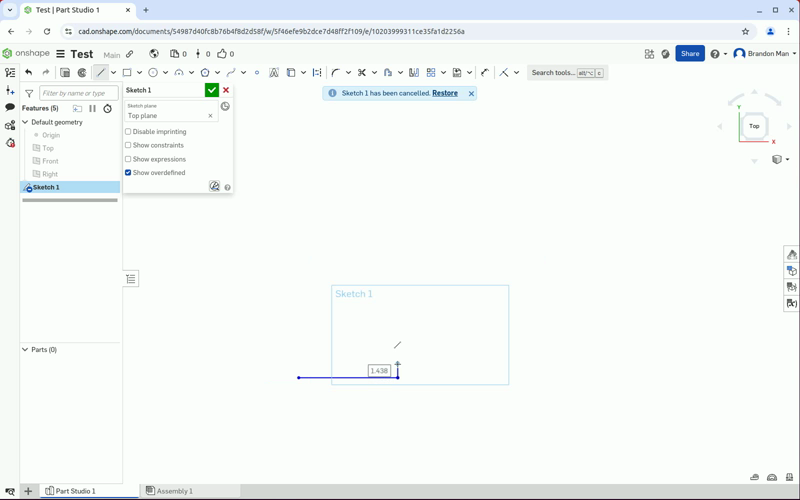
scroll(-6)
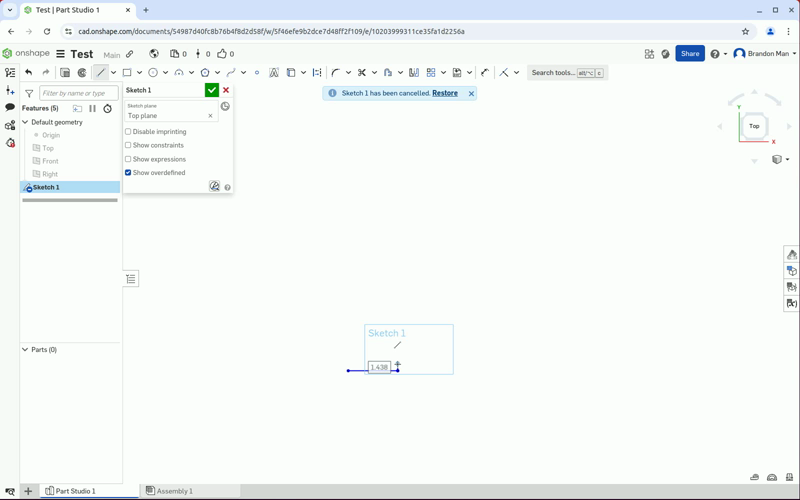
key_up(shift)
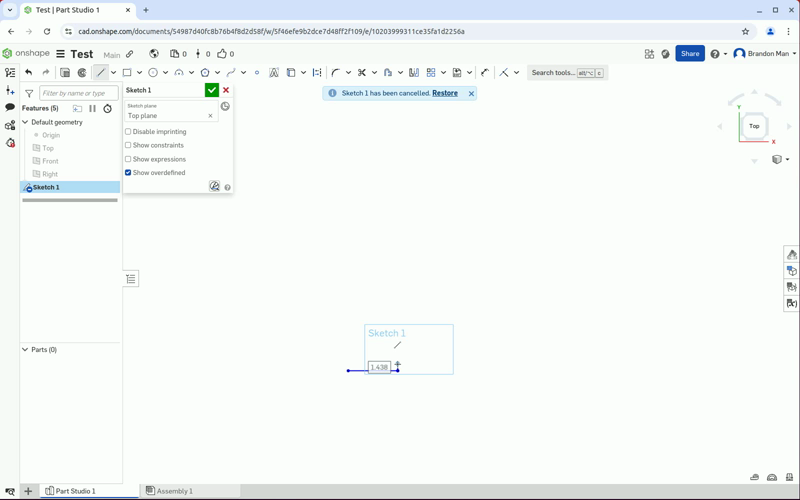
key_down(shift)
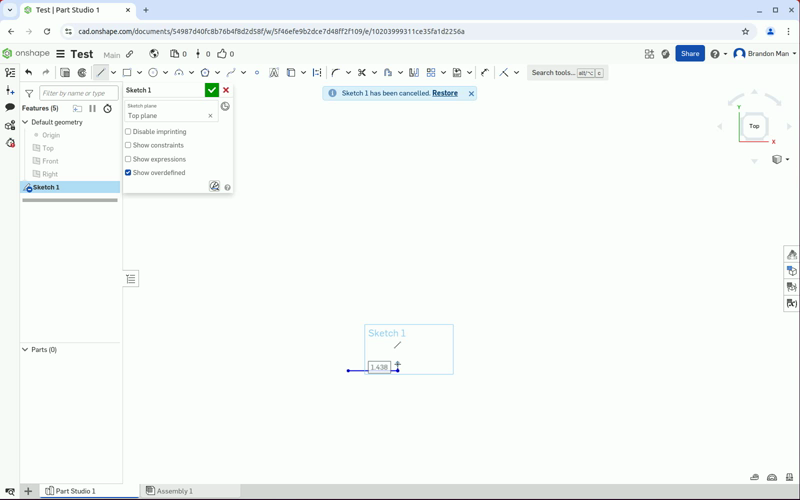
mouse_move(427, 363)
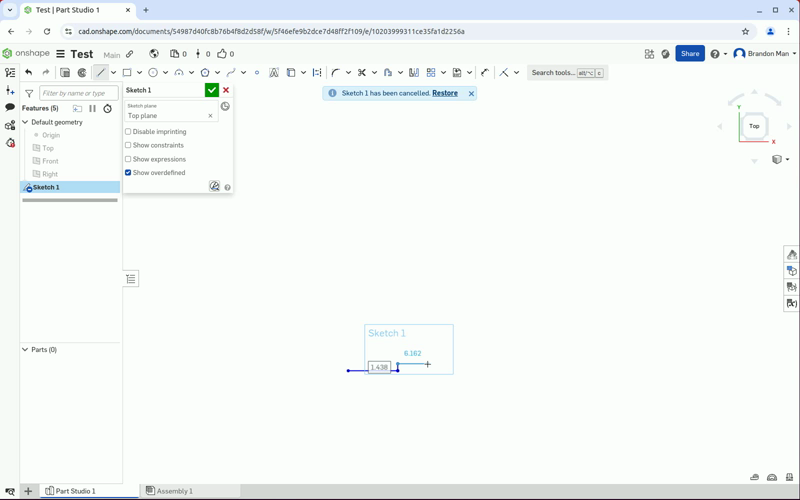
mouse_move(355, 363)
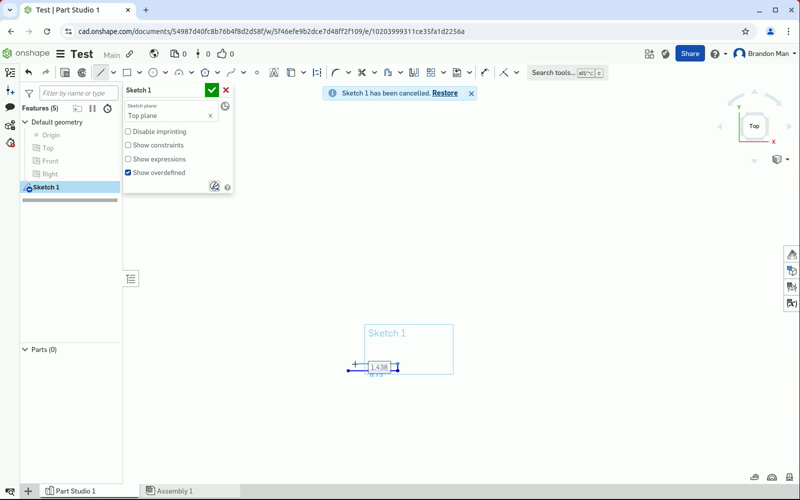
click(355, 363)
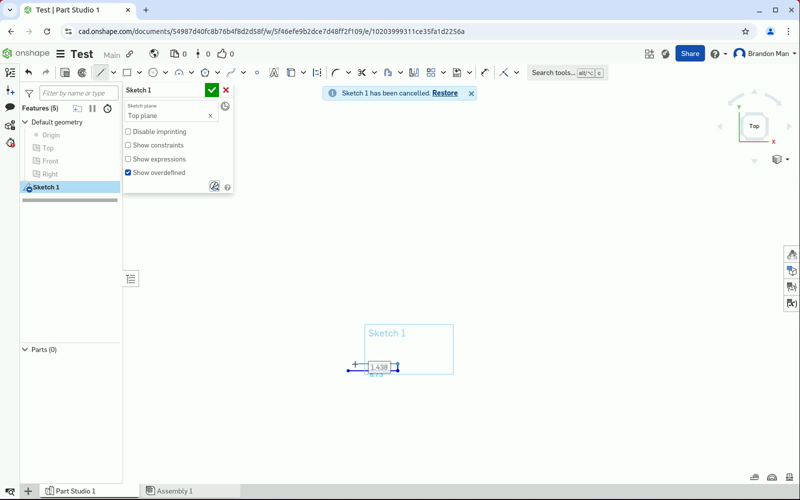
key_up(shift)
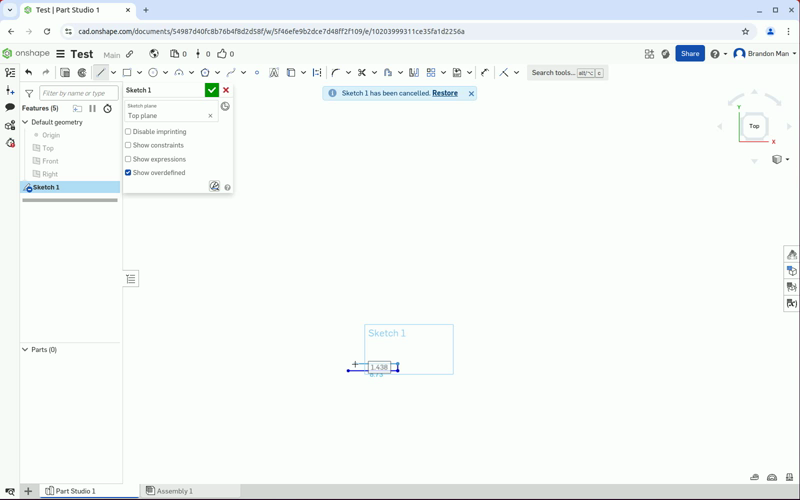
key_down(shift)
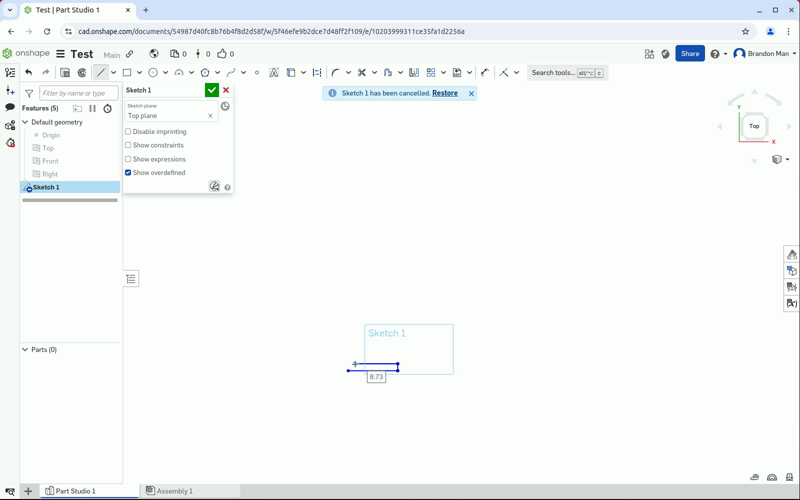
mouse_move(355, 203)
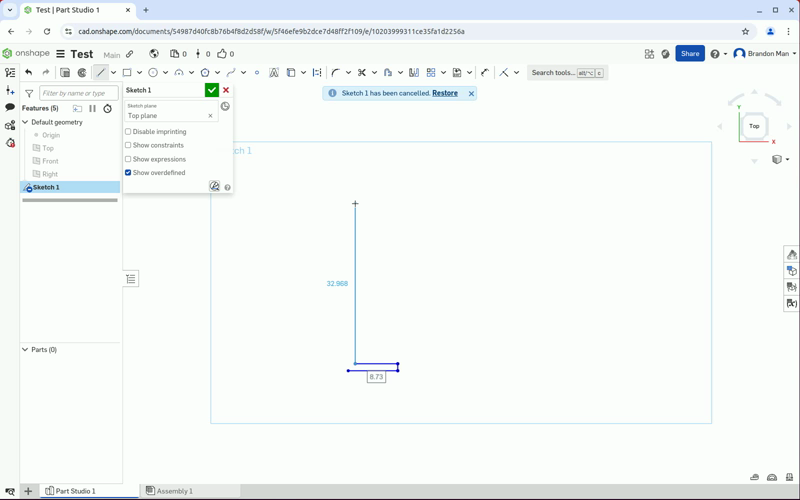
click(355, 203)
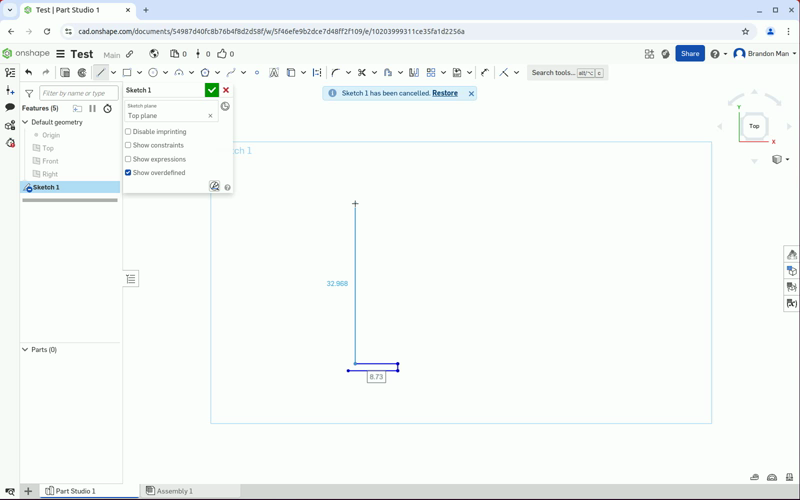
key_up(shift)
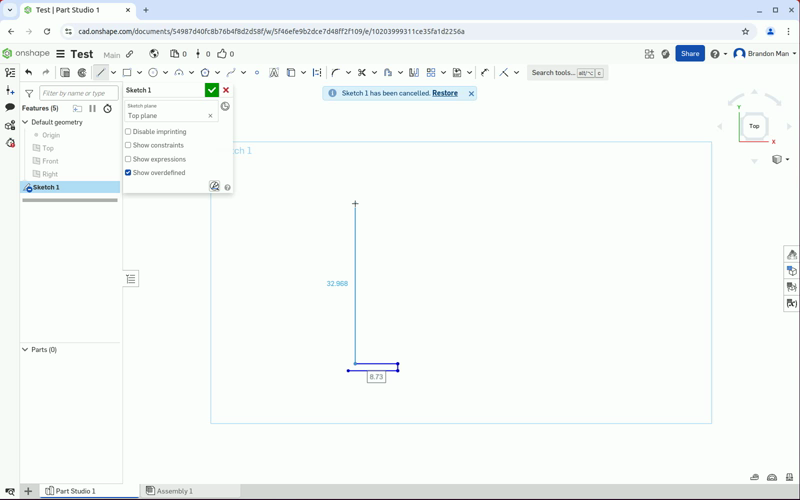
key_down(shift)
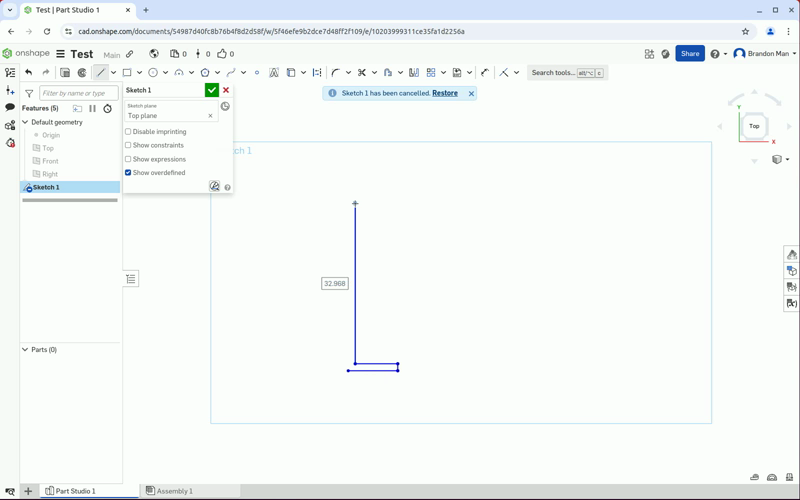
mouse_move(564, 203)
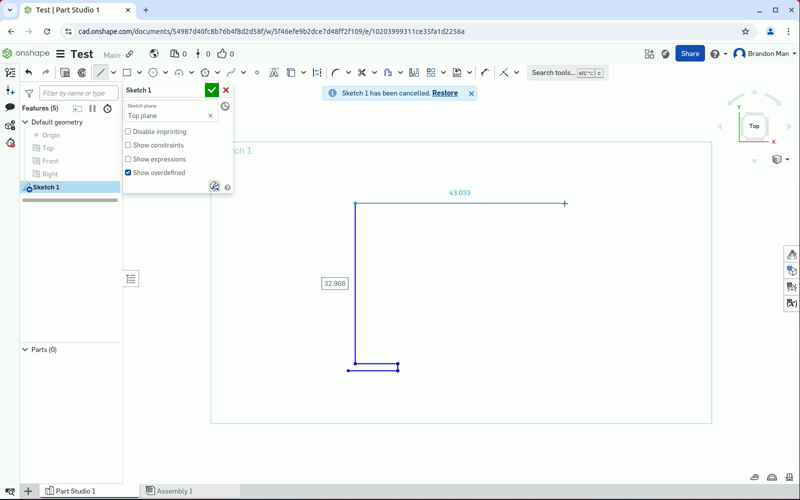
click(564, 203)
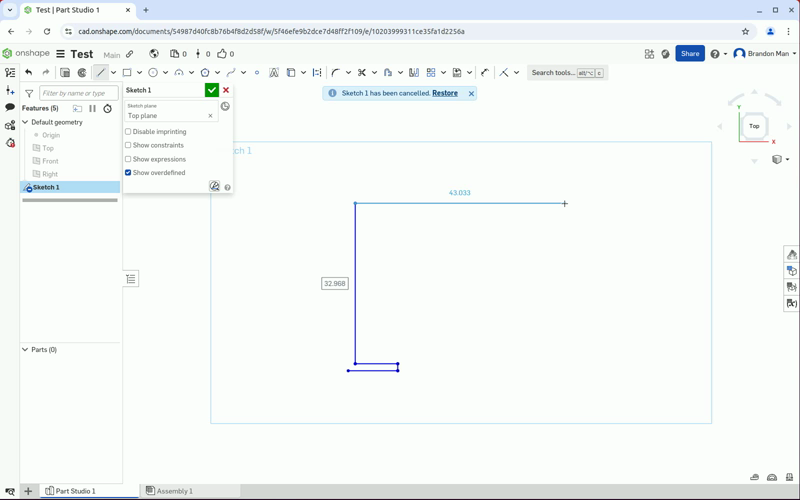
key_up(shift)
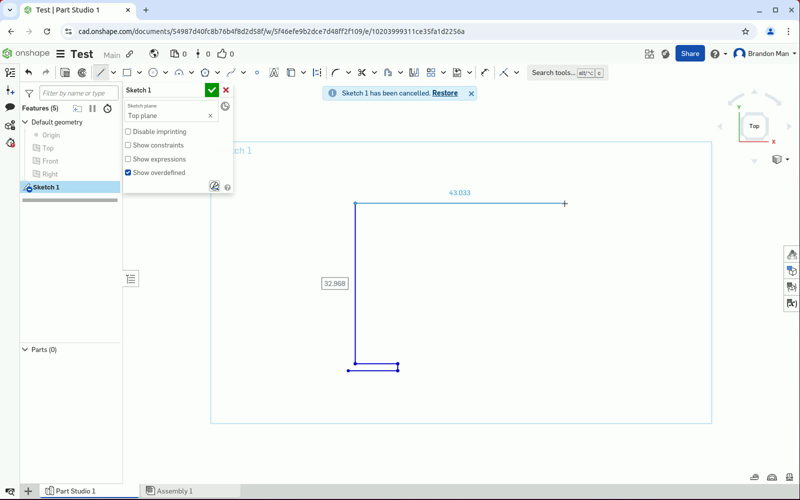
key_down(shift)
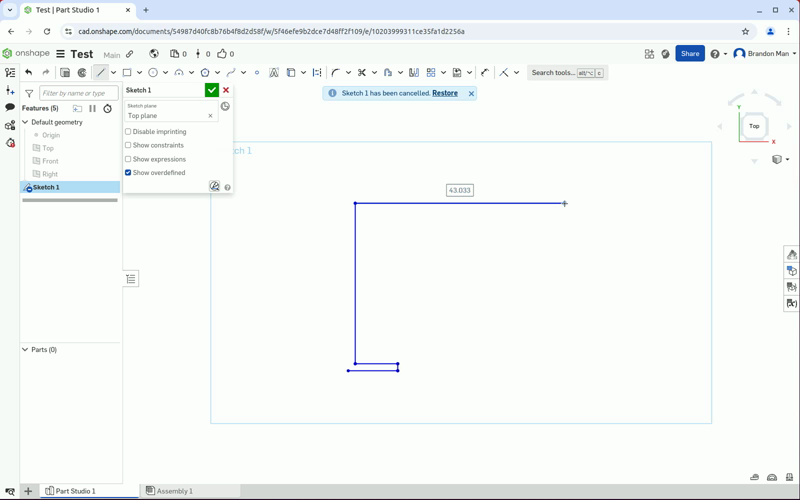
mouse_move(564, 363)
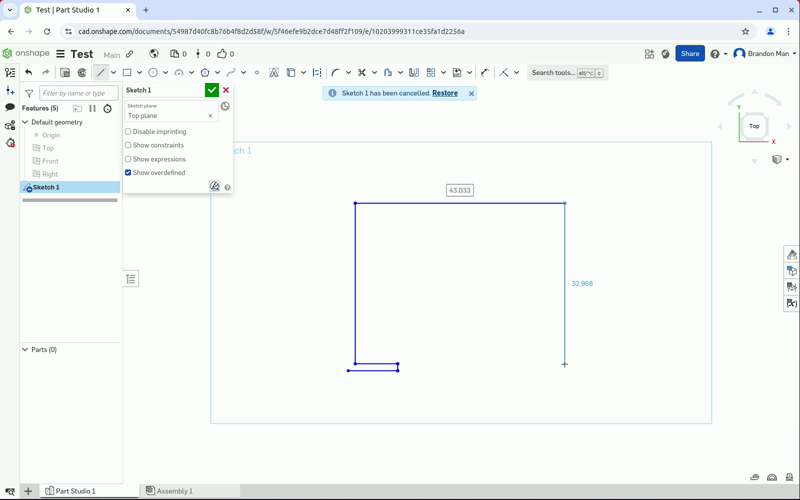
click(564, 363)
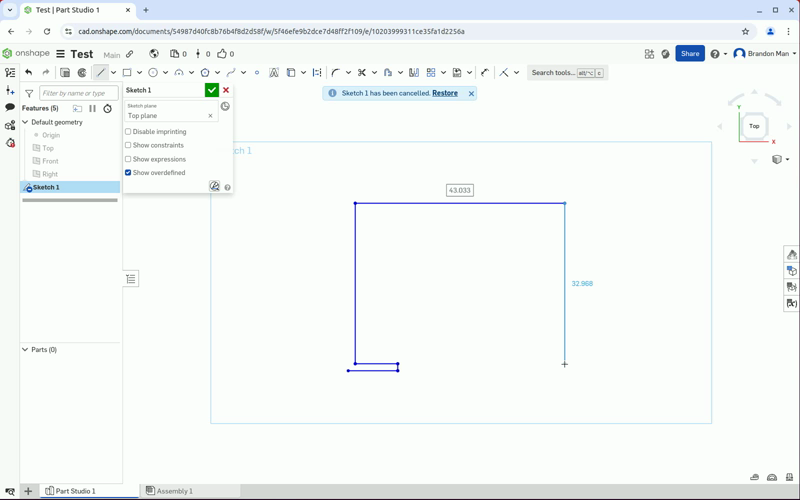
key_up(shift)
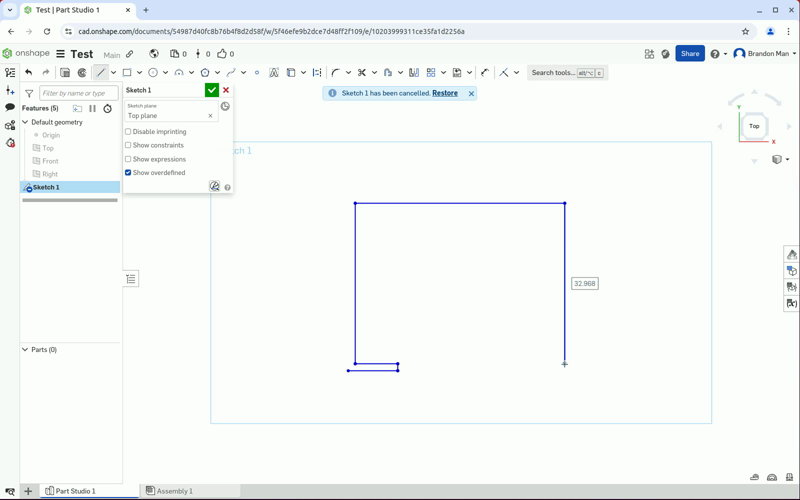
key_down(shift)
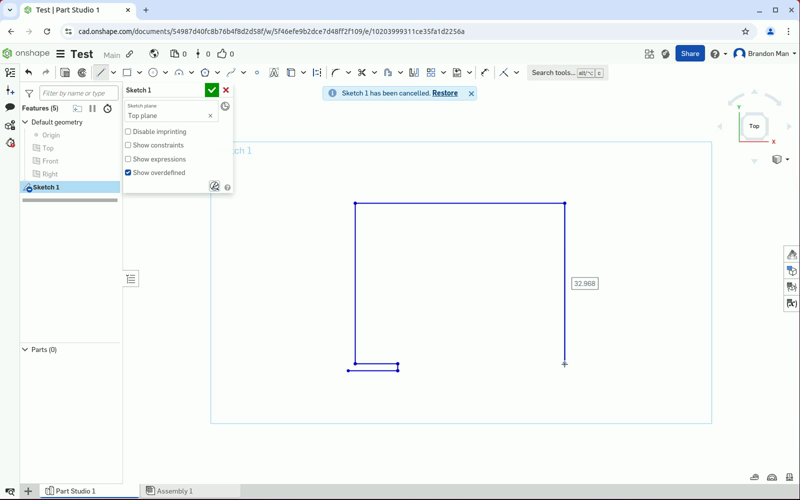
mouse_move(470, 363)
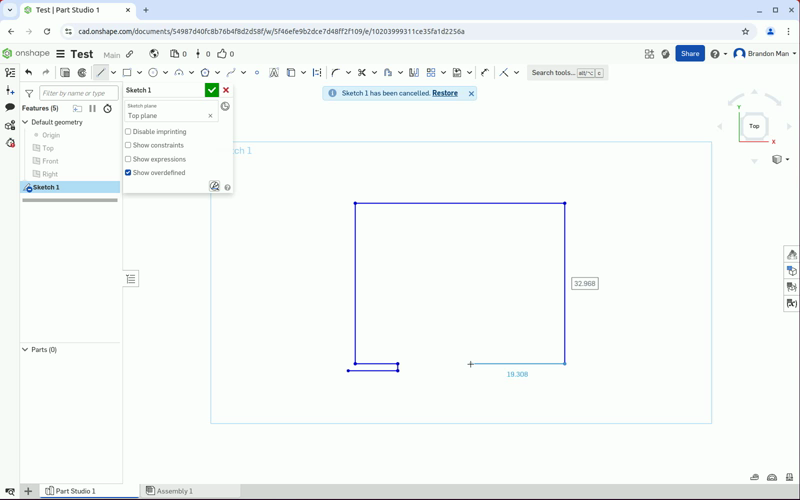
click(470, 363)
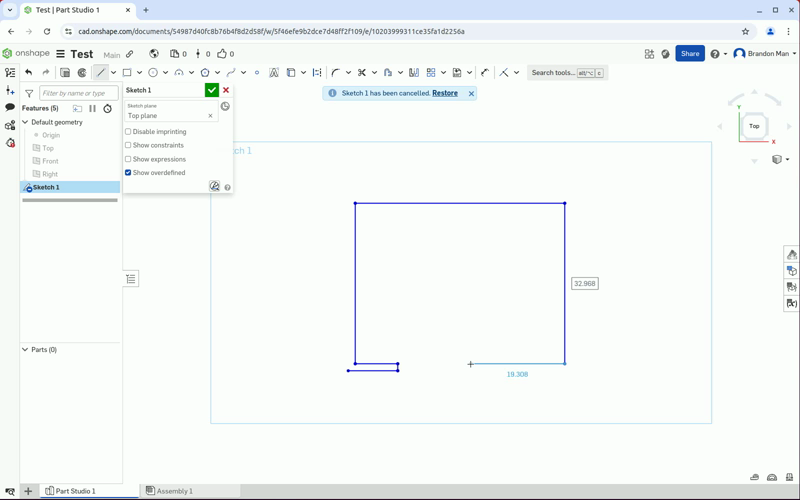
key_up(shift)
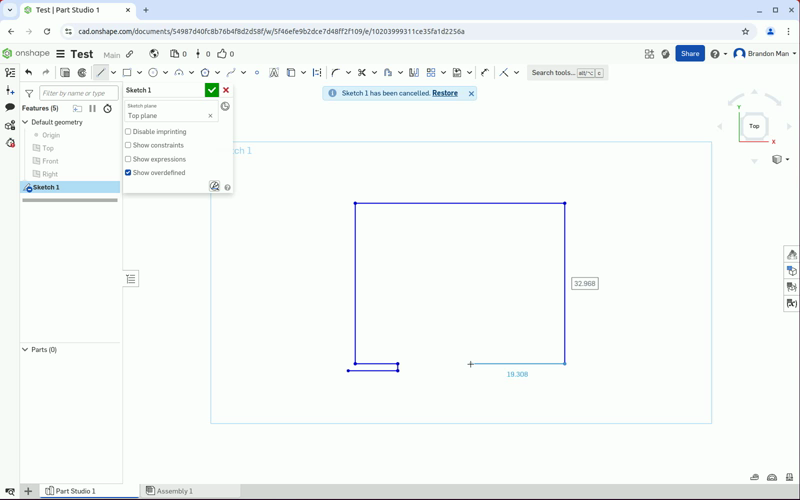
key_down(shift)
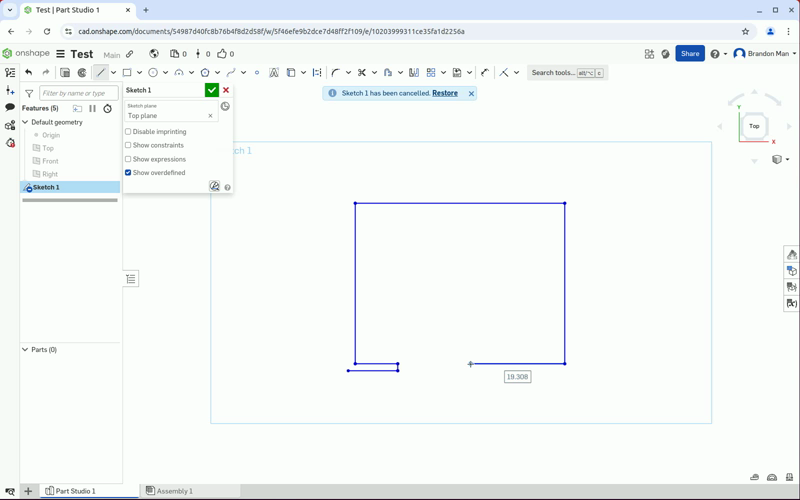
mouse_move(500, 363)
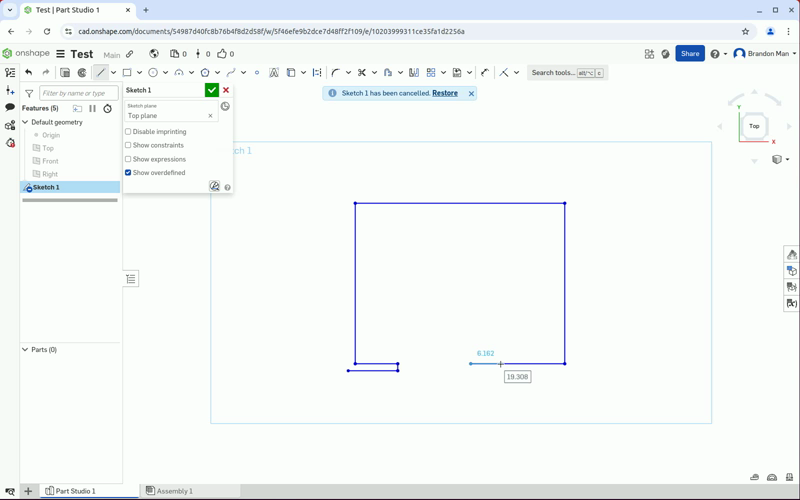
mouse_move(470, 370)
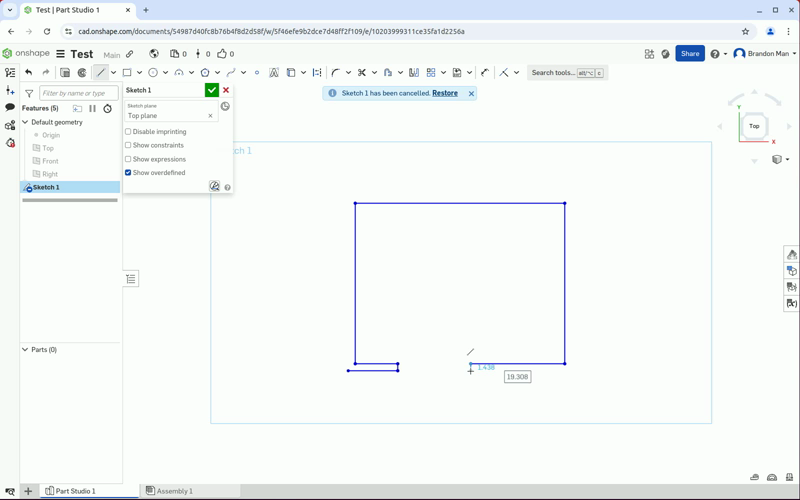
scroll(6)
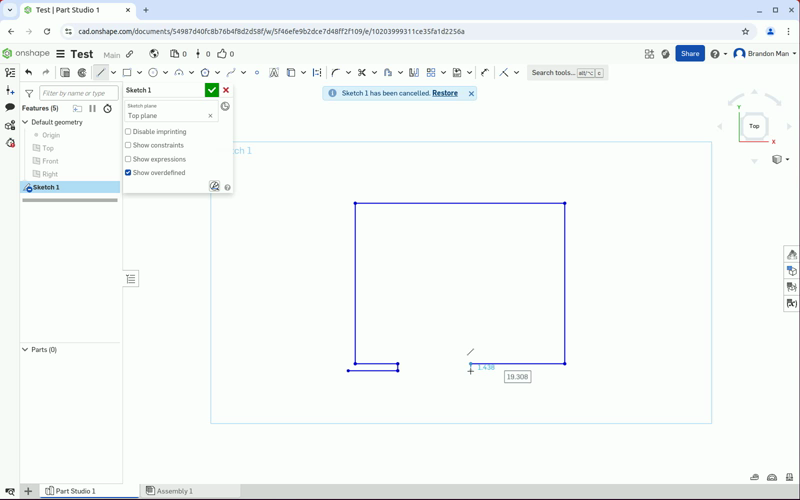
scroll(6)
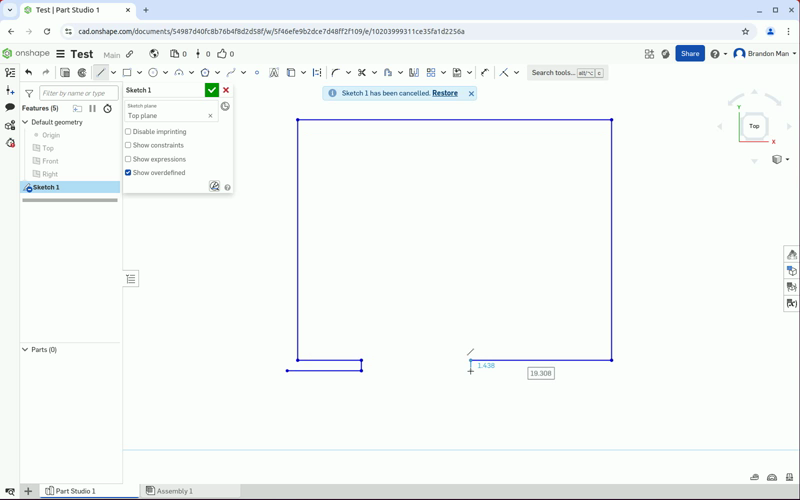
scroll(6)
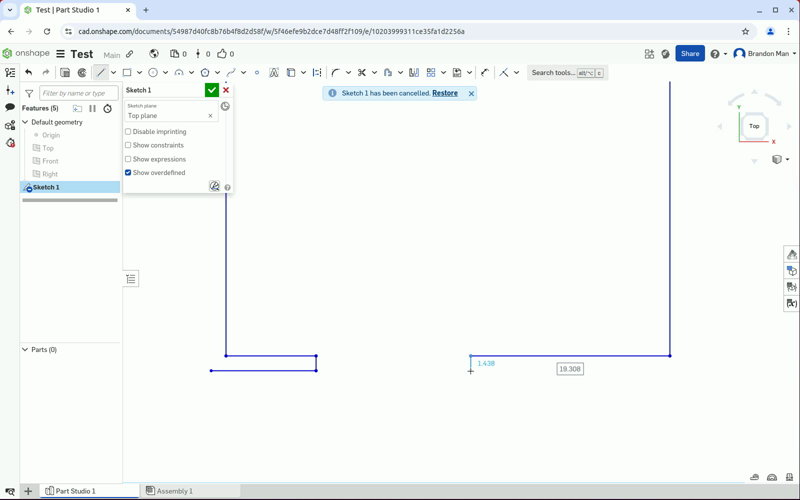
scroll(6)
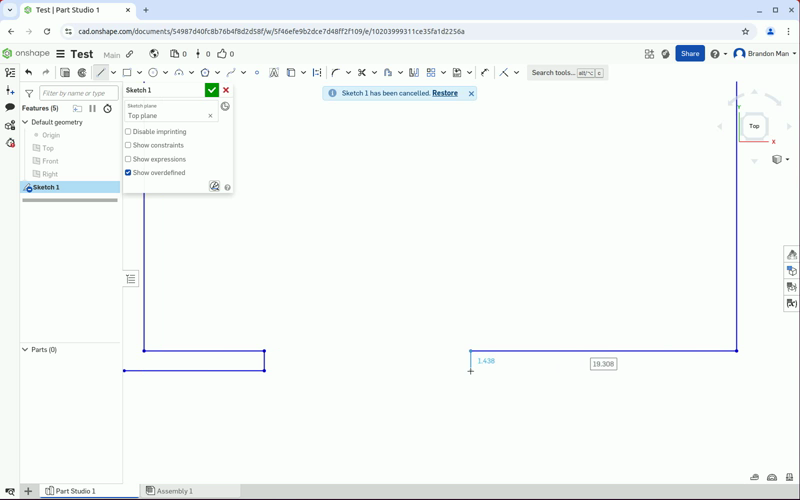
scroll(6)
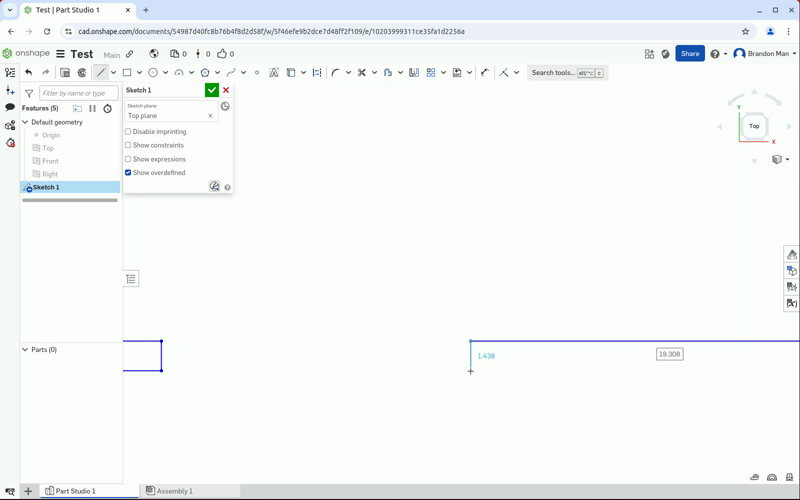
scroll(6)
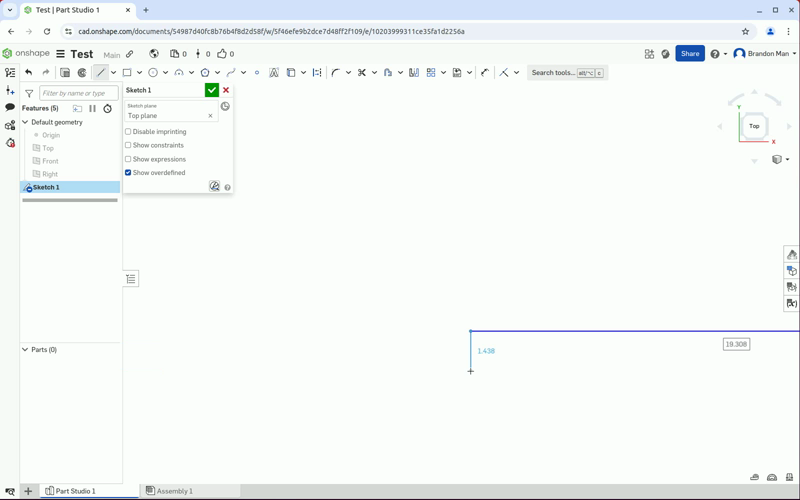
scroll(6)
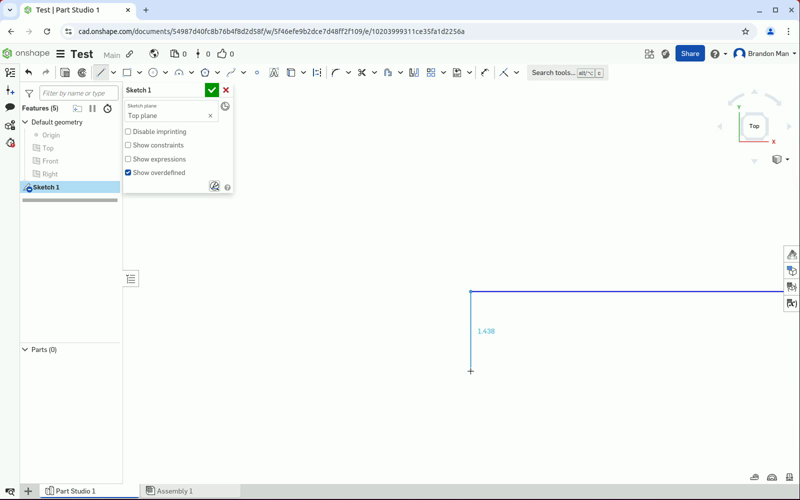
click(470, 370)
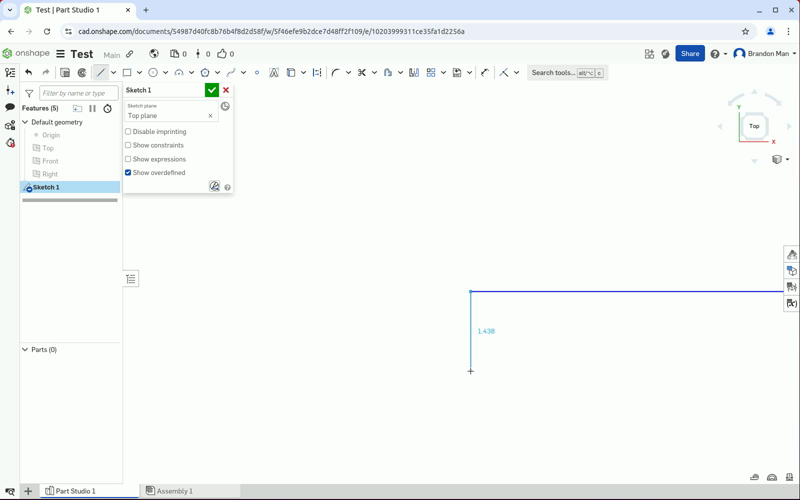
scroll(-6)
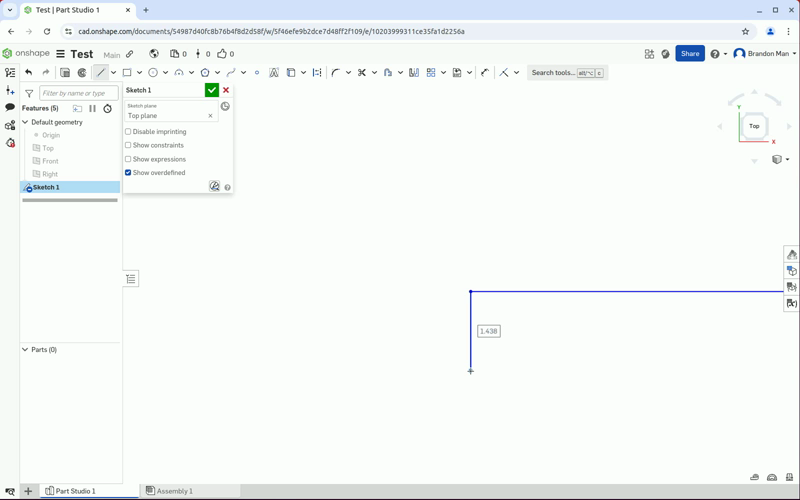
scroll(-6)
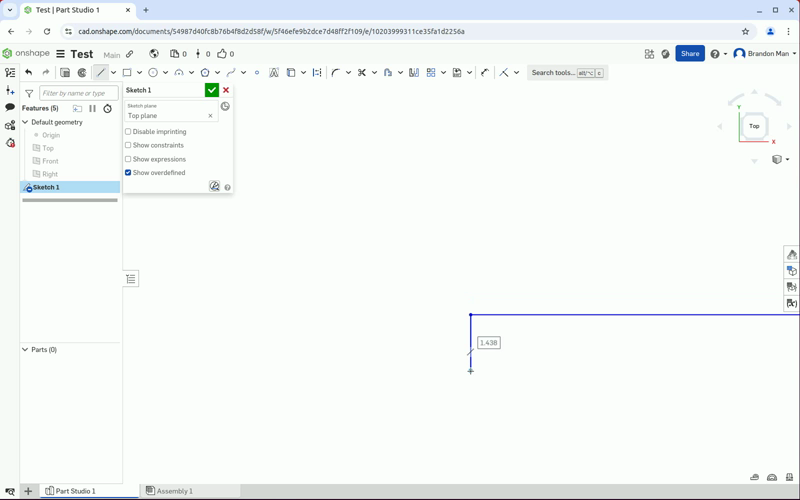
scroll(-6)
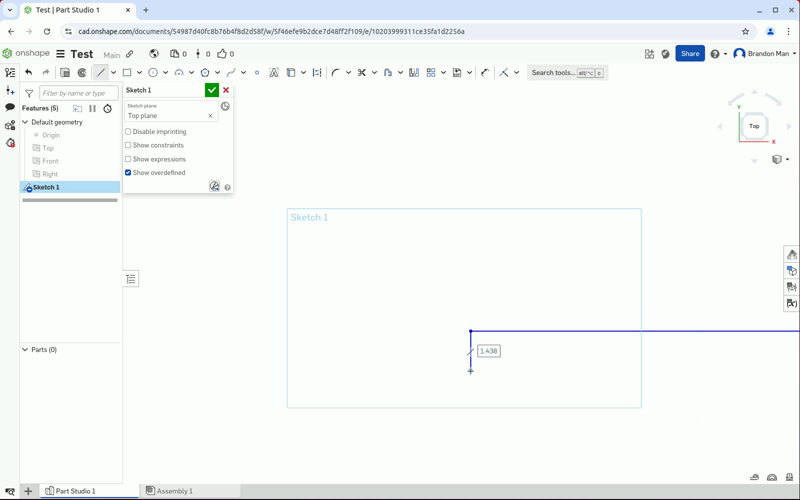
scroll(-6)
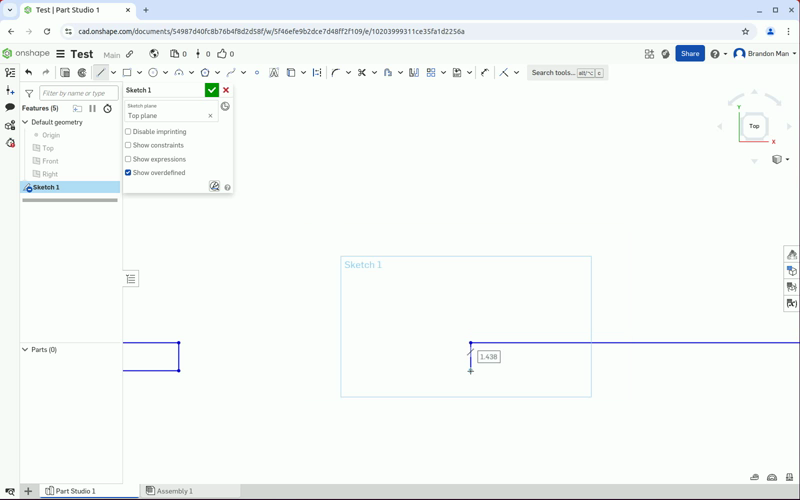
scroll(-6)
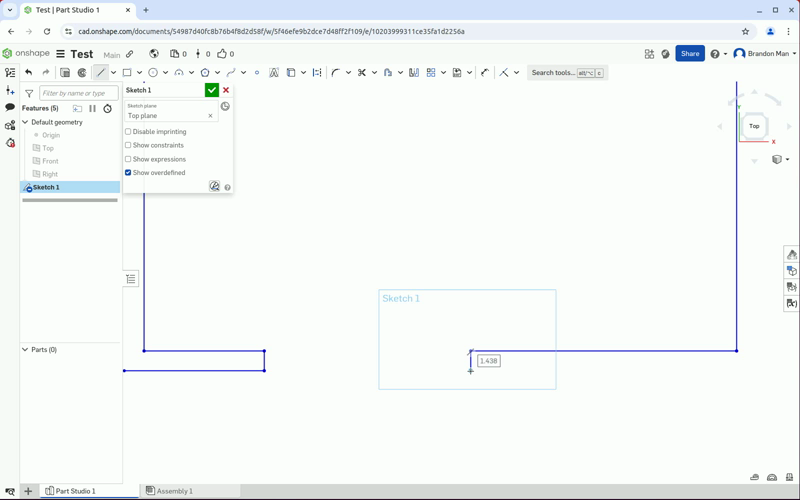
scroll(-6)
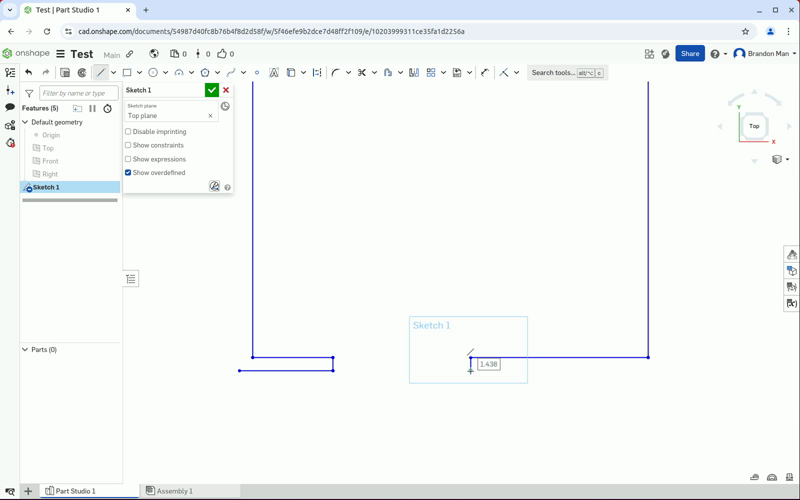
scroll(-6)
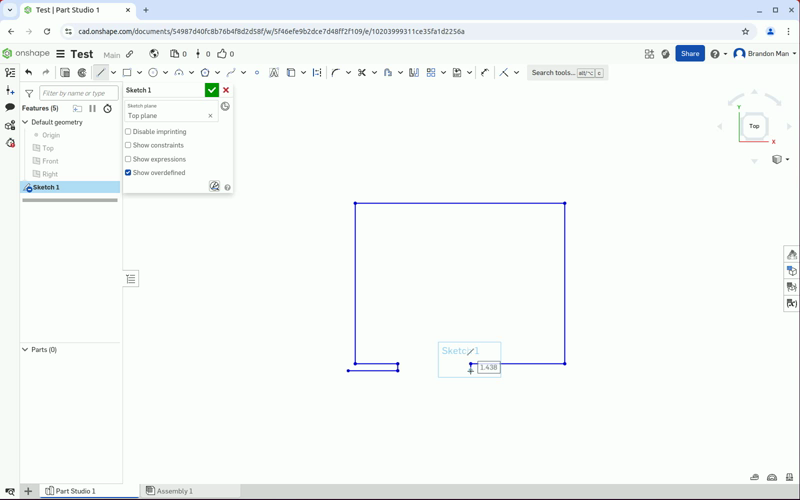
key_up(shift)
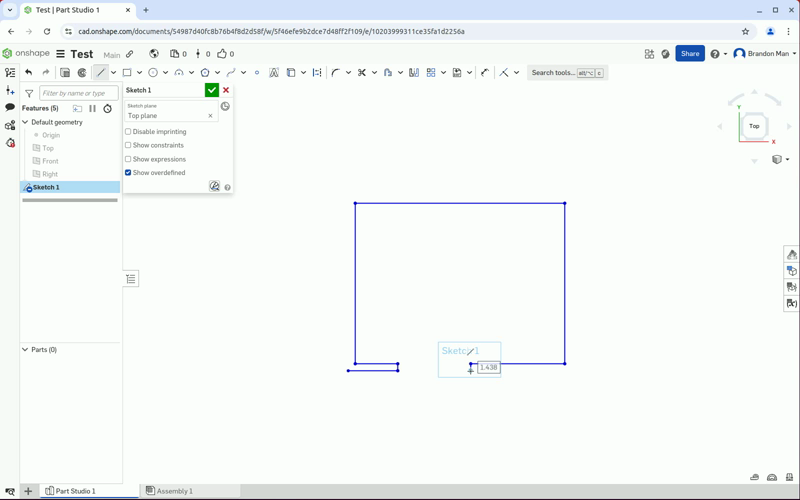
key_down(shift)
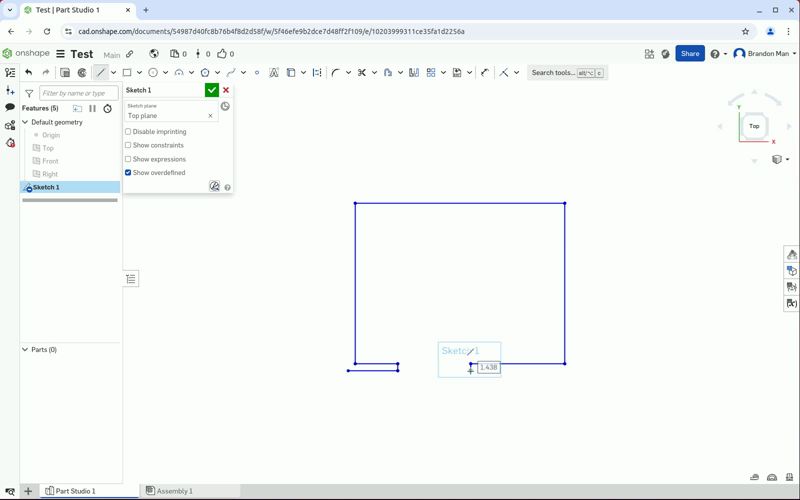
mouse_move(572, 370)
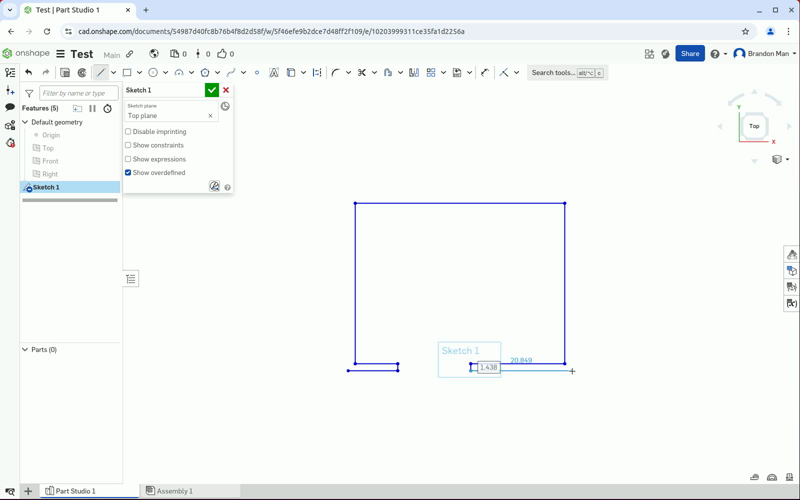
click(572, 370)
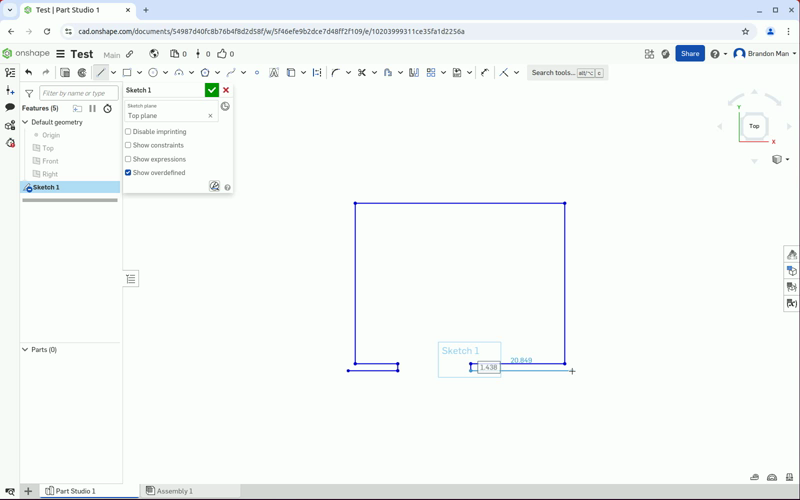
key_up(shift)
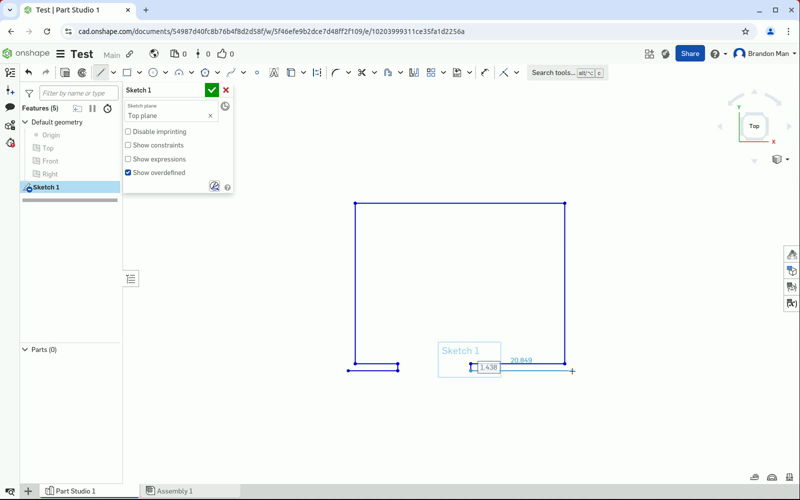
key_down(shift)
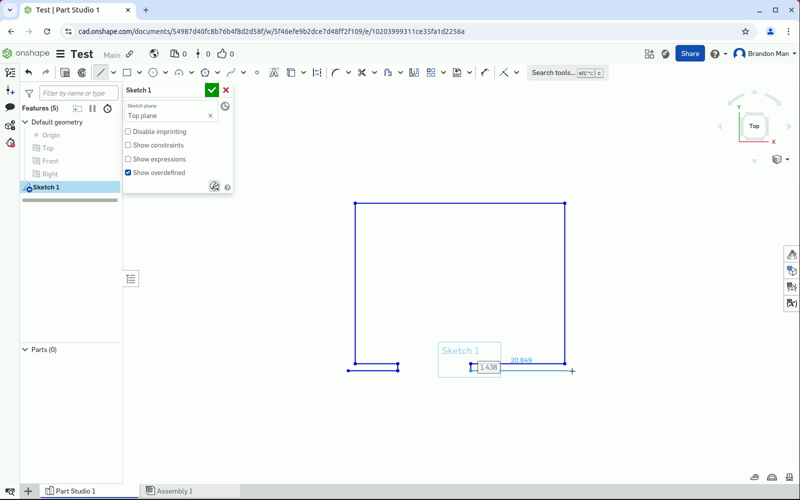
mouse_move(572, 196)
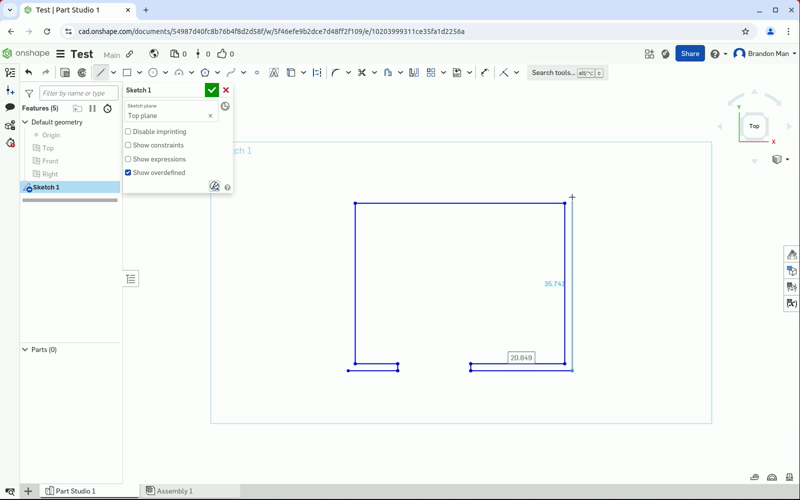
click(572, 196)
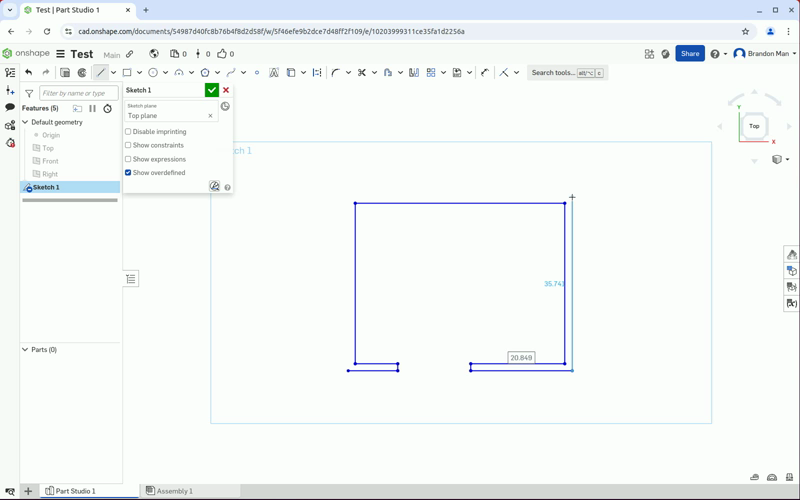
key_up(shift)
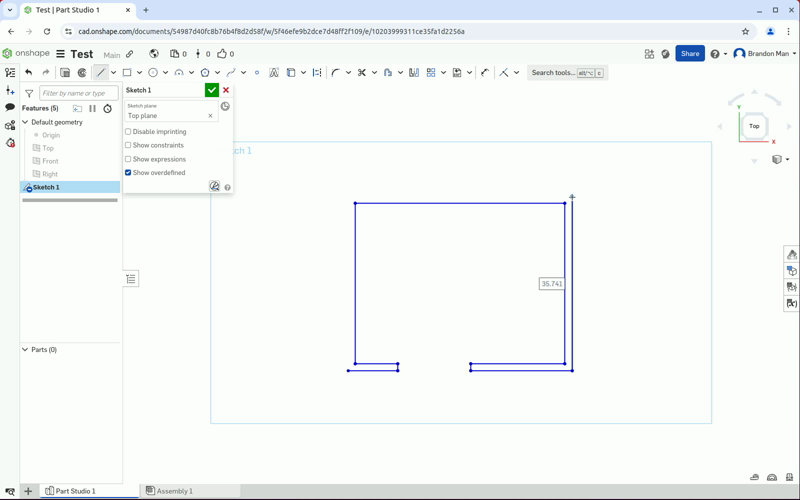
key_down(shift)
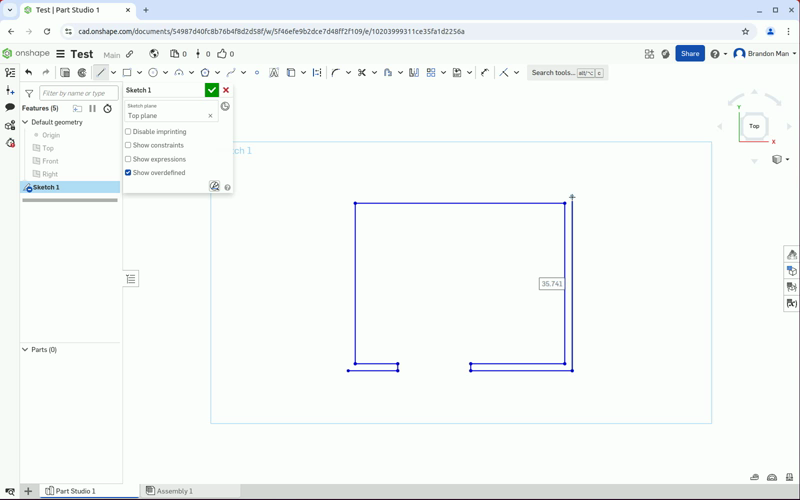
mouse_move(348, 196)
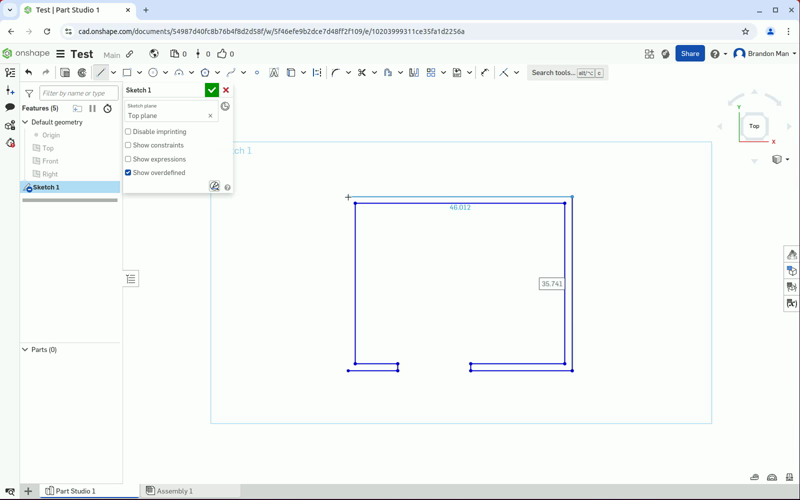
click(348, 196)
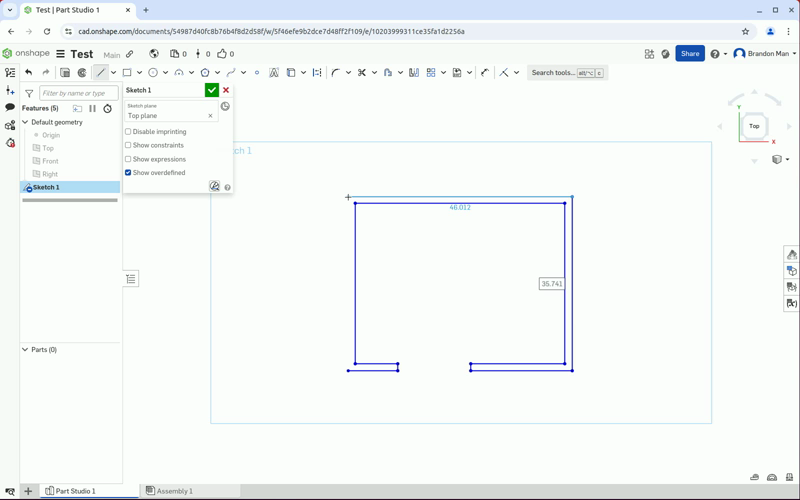
key_up(shift)
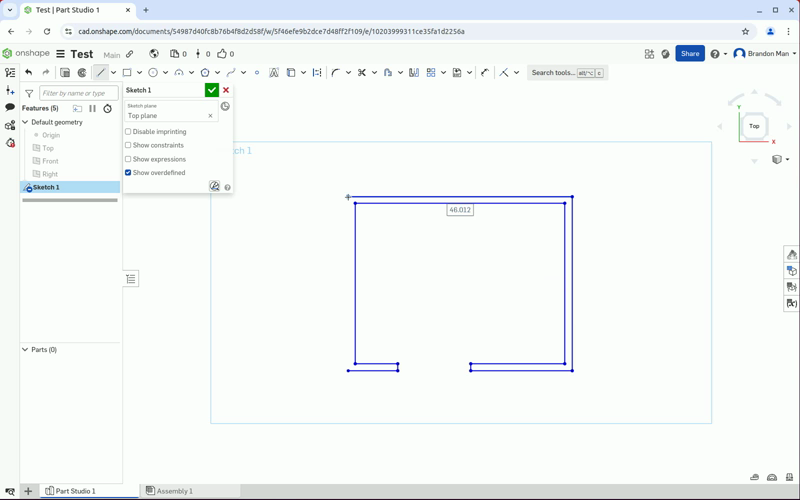
key_down(shift)
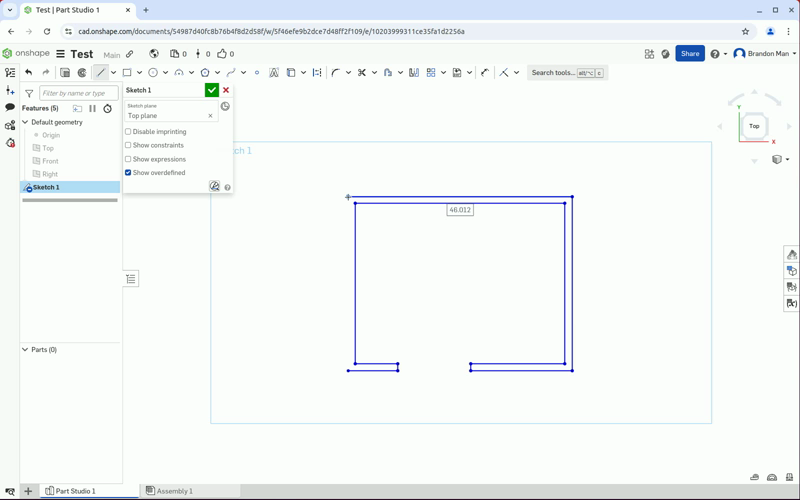
mouse_move(348, 370)
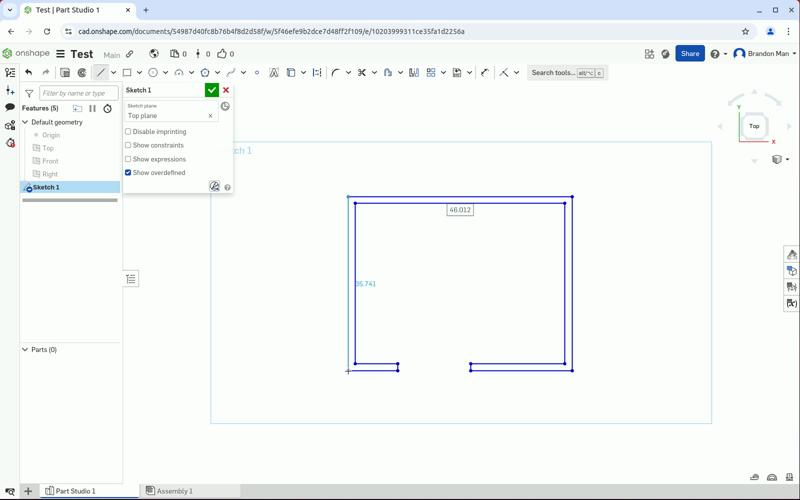
key_up(shift)
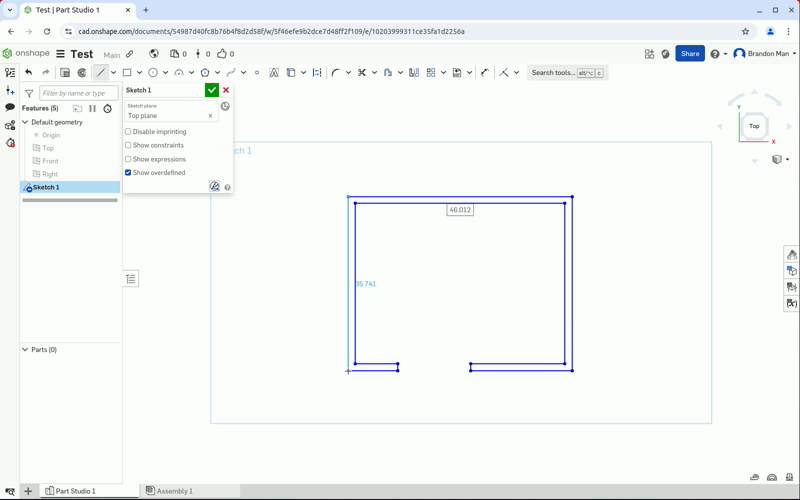
click(348, 370)
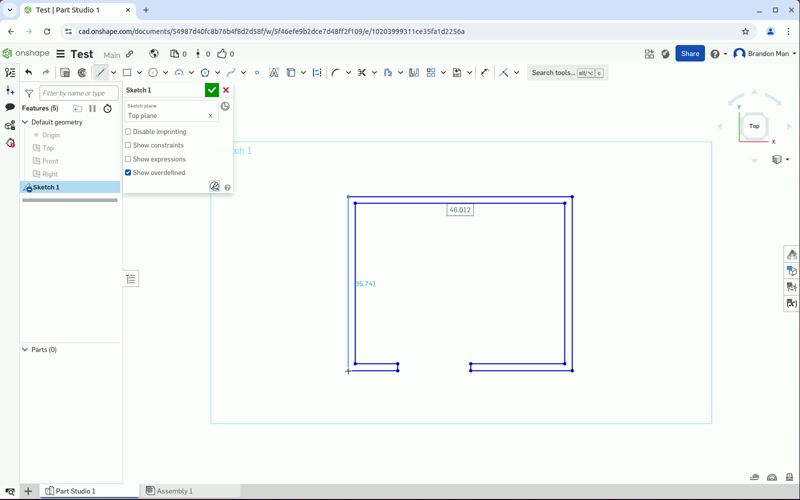
key(esc)
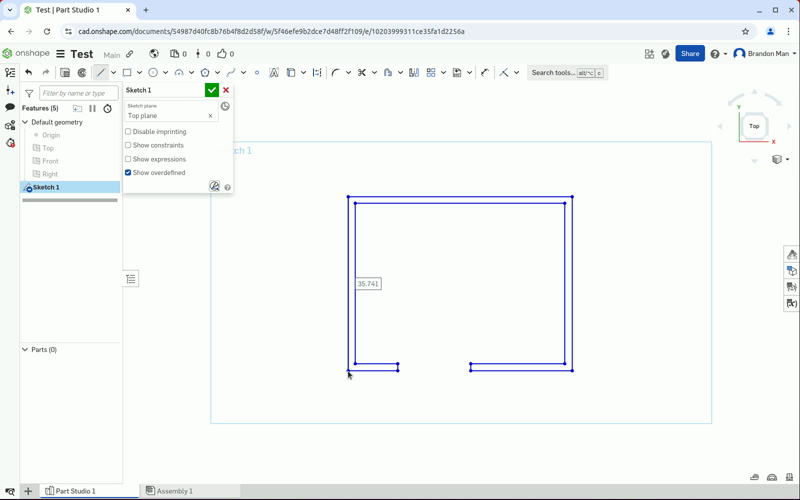
mouse_move(382, 367)
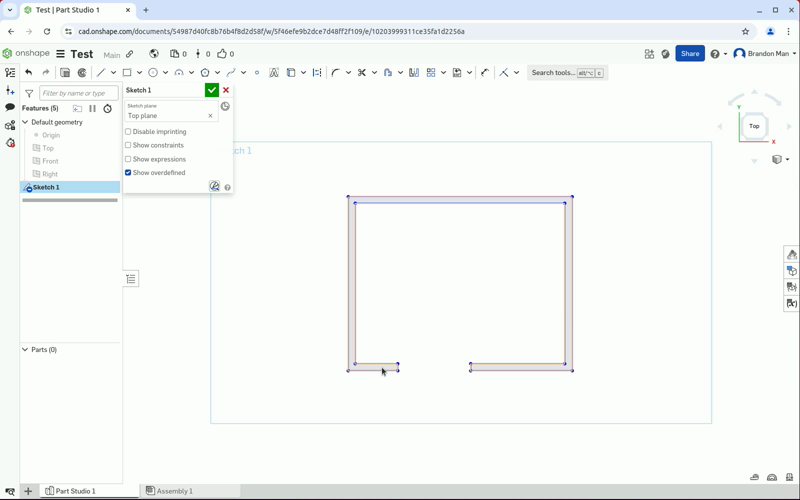
click(382, 367)
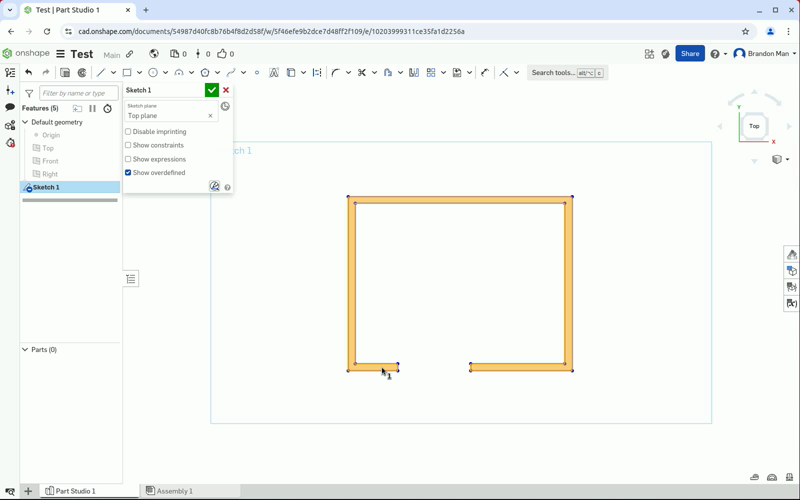
mouse_move(73, 352)
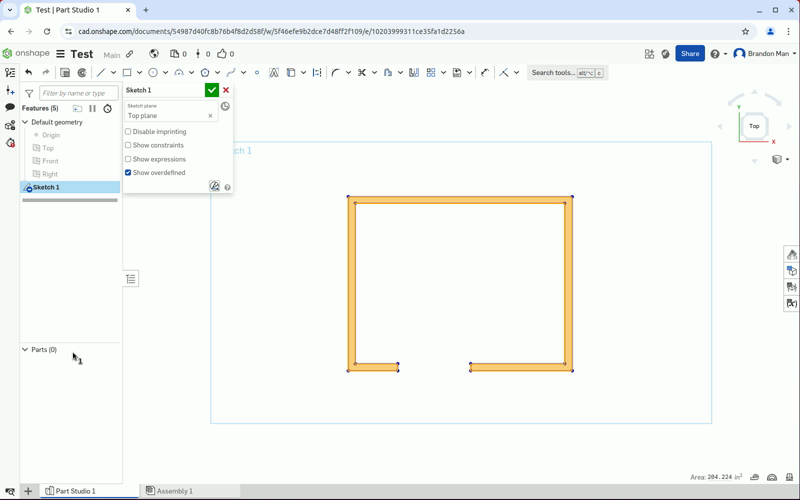
key(shift+y)
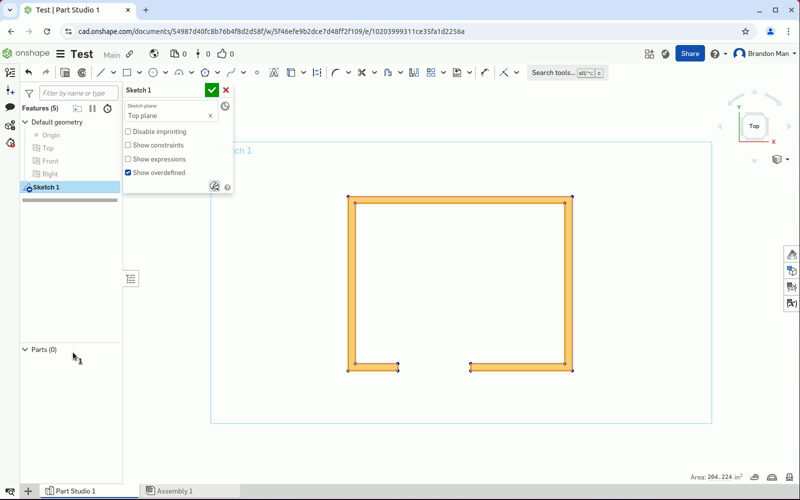
key(shift+e)
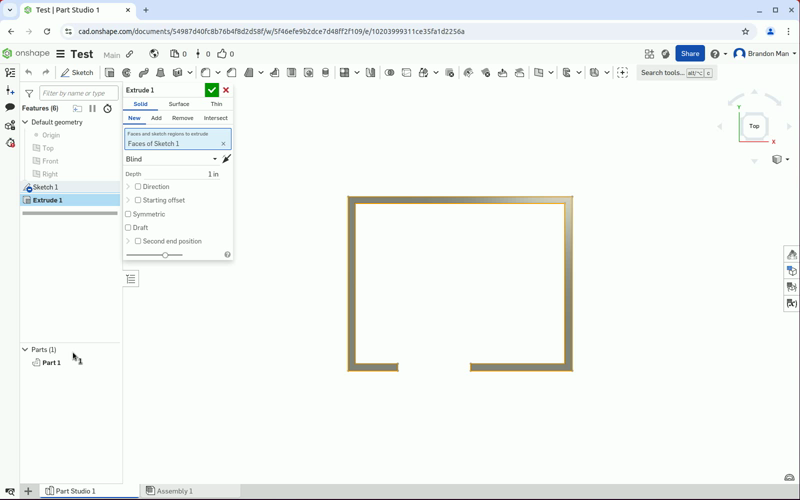
mouse_move(143, 106)
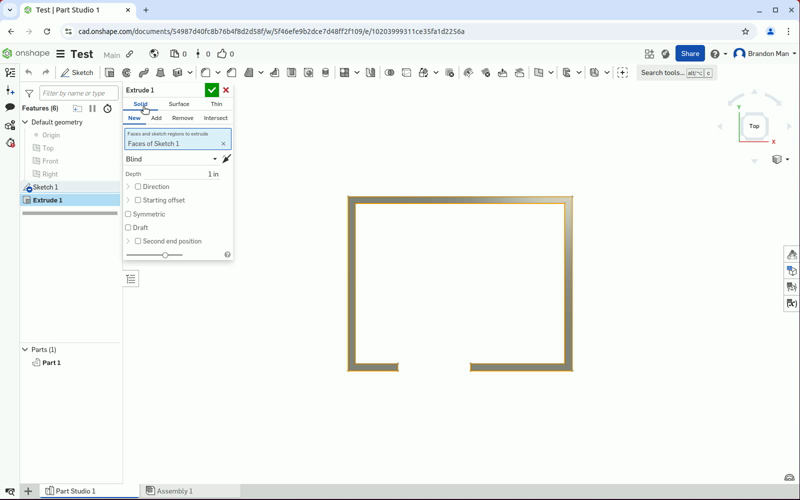
click(143, 106)
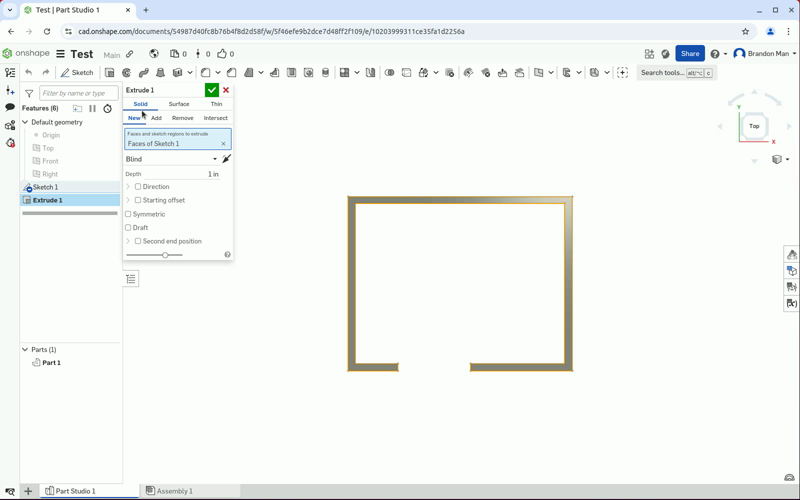
mouse_move(137, 120)
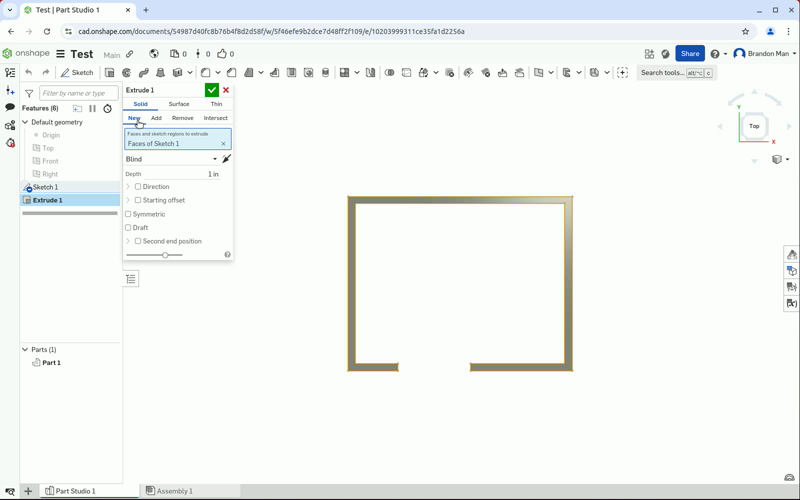
click(137, 120)
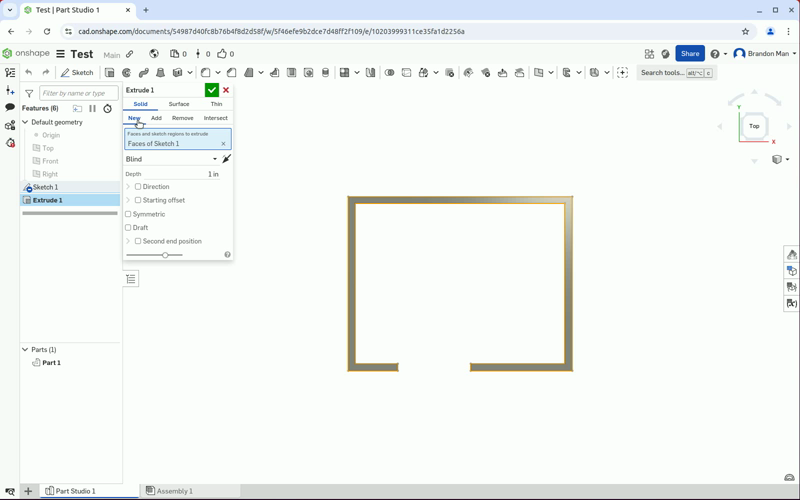
key(tab, 4)
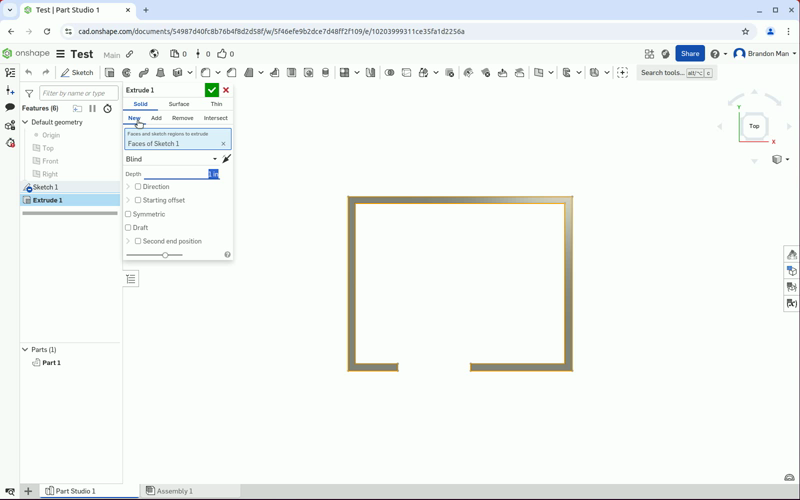
text(7.462)
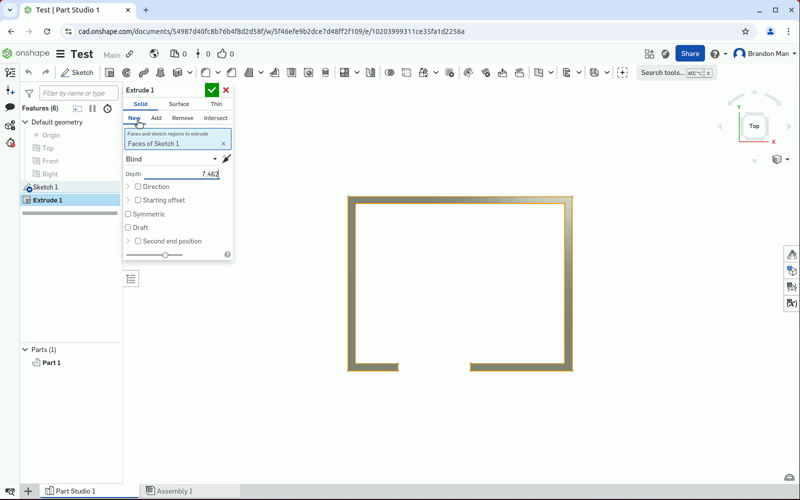
key(enter)
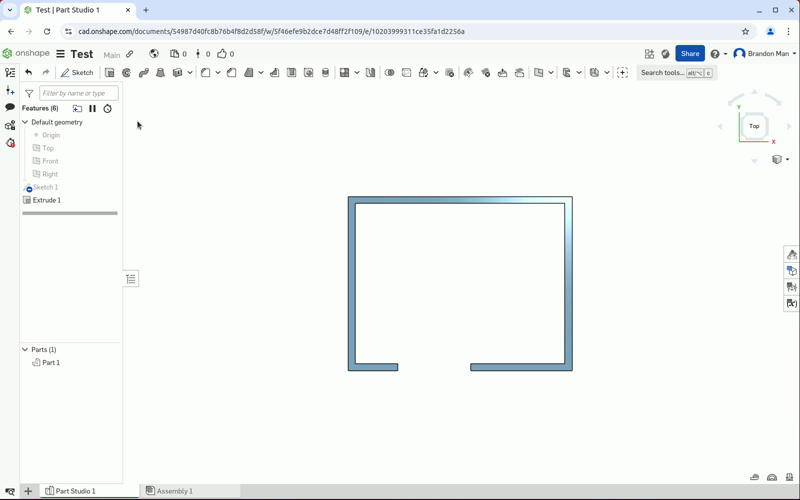
key(shift+h)
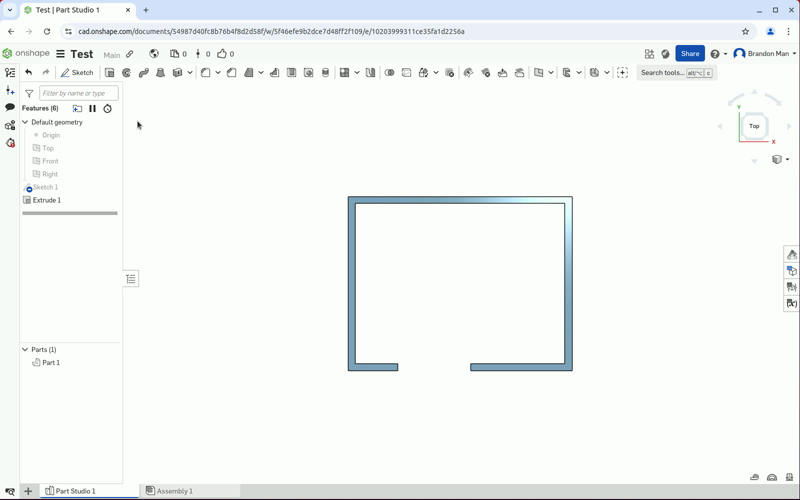
key(shift+h)
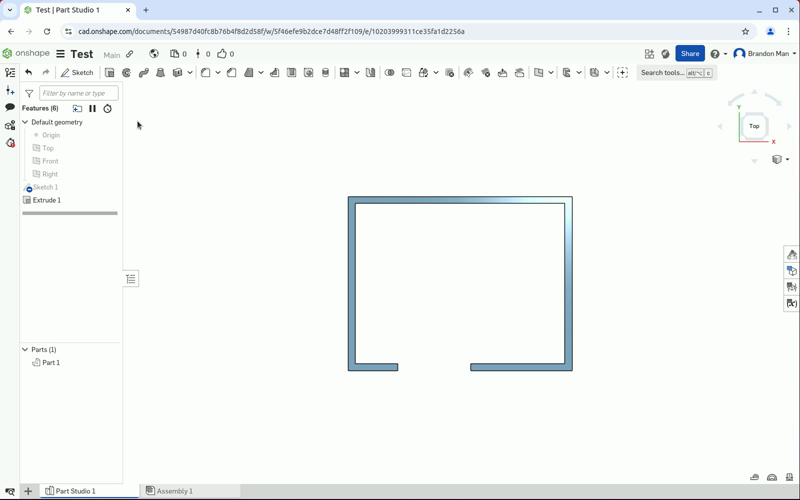
mouse_move(73, 189)
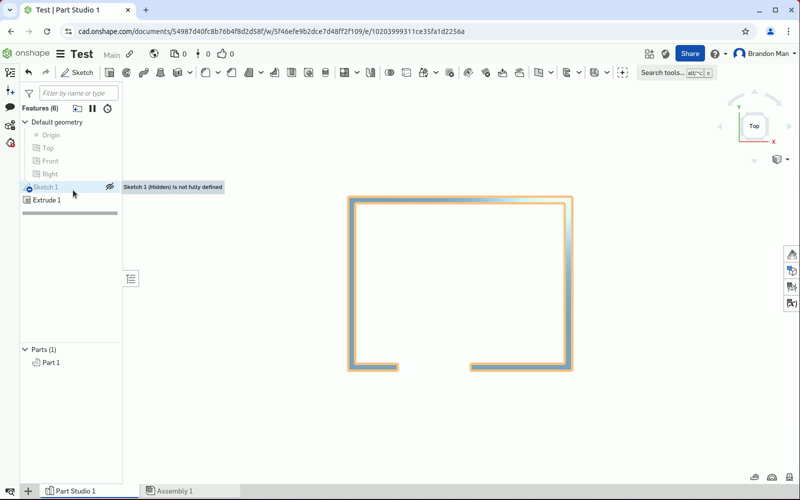
click(73, 189)
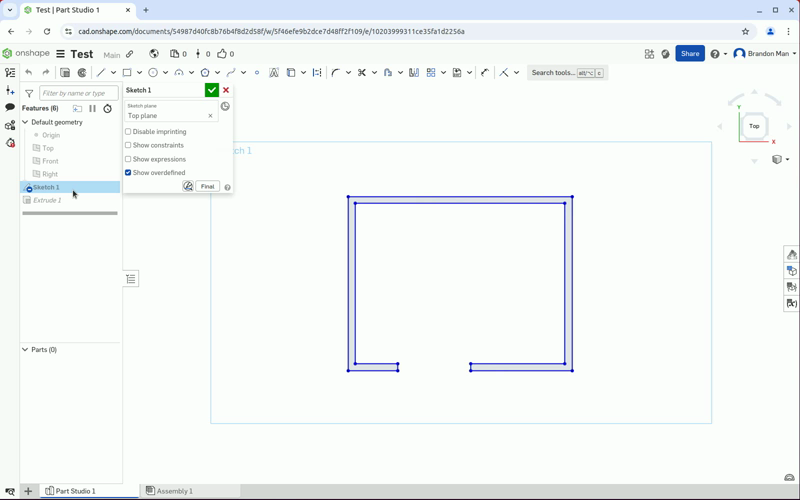
mouse_move(229, 92)
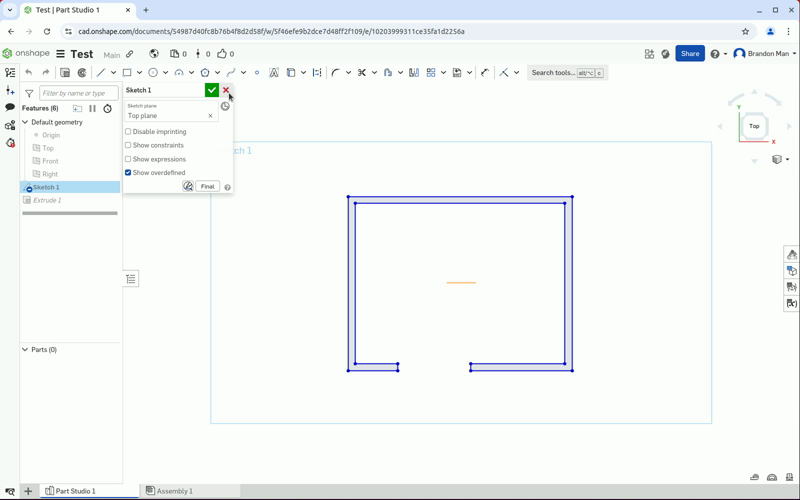
click(229, 92)
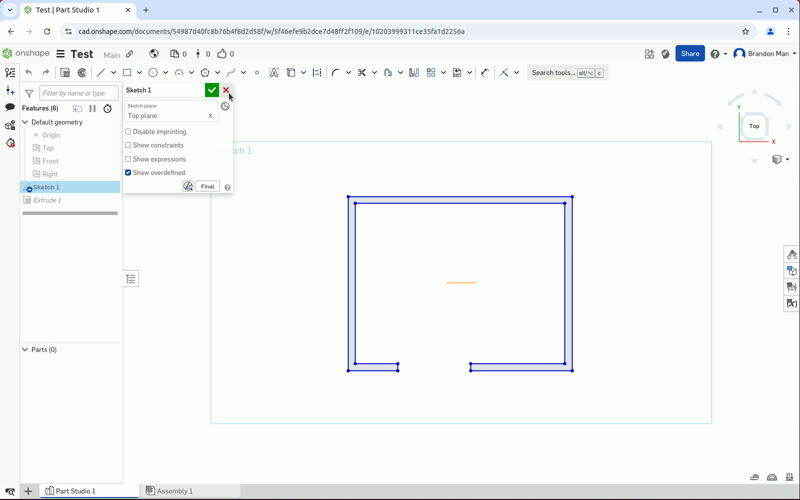
key(shift+s)
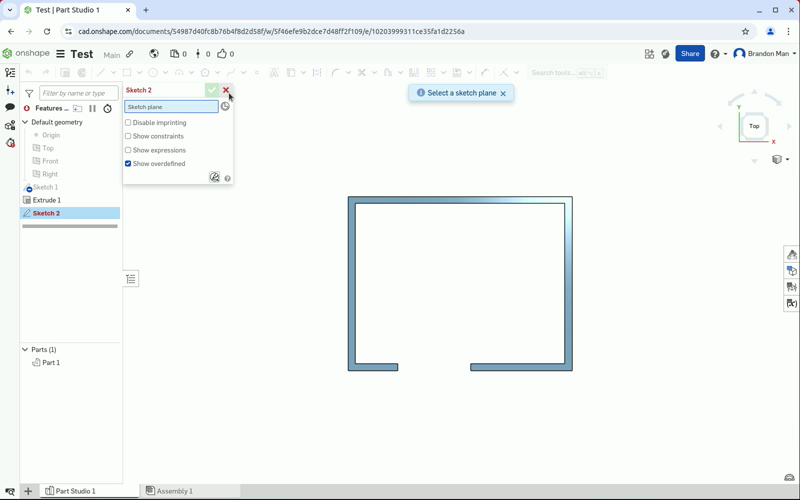
mouse_move(73, 150)
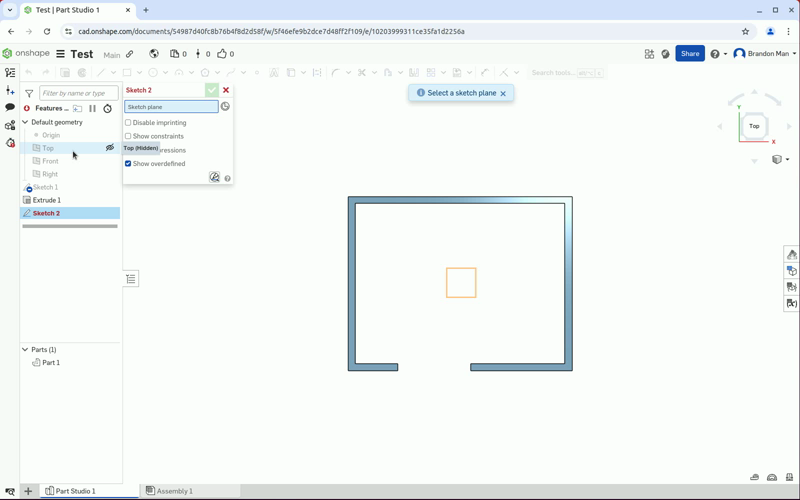
click(73, 150)
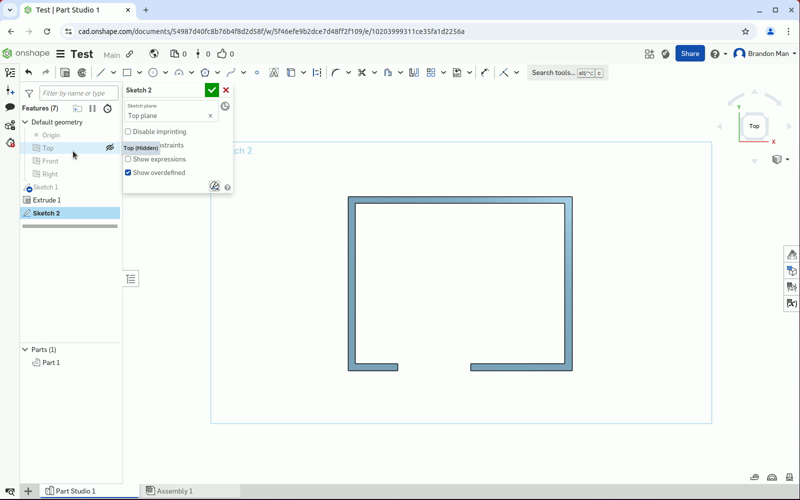
mouse_move(73, 352)
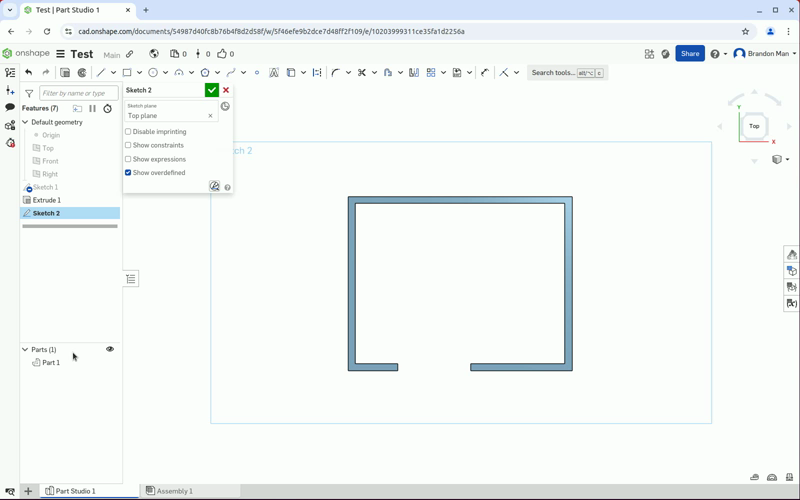
key(y)
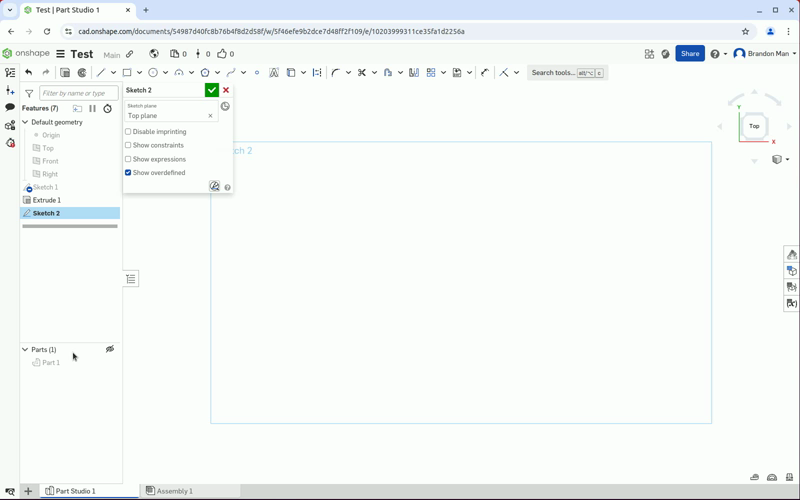
key(l)
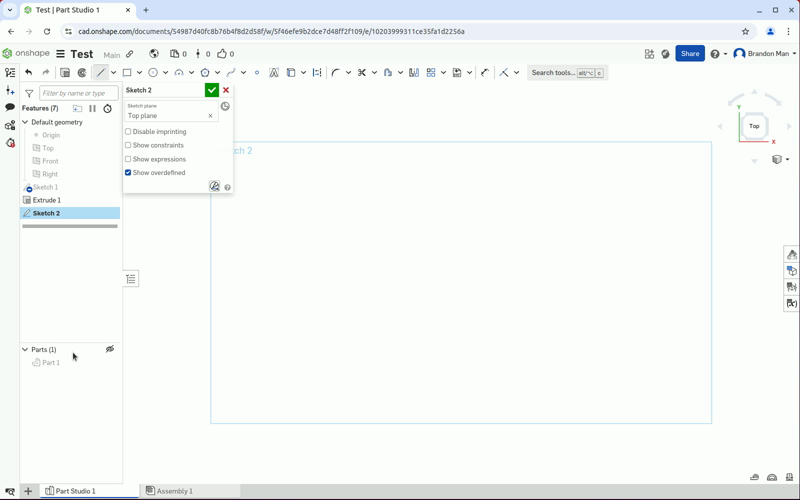
key_down(shift)
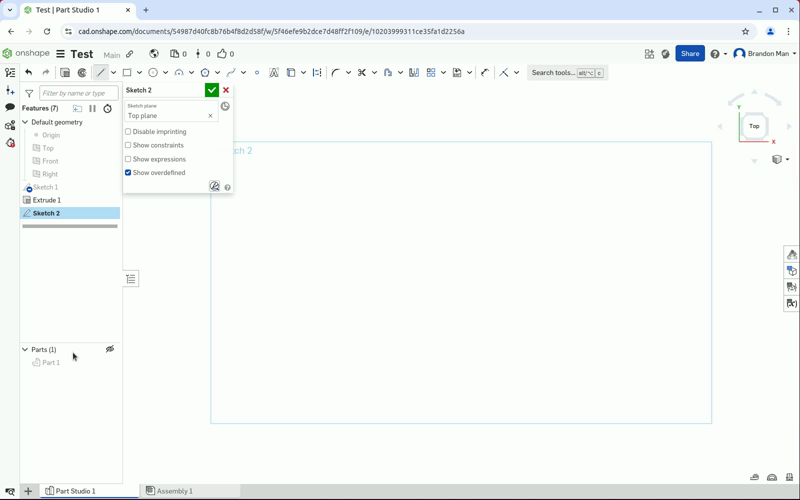
mouse_move(348, 370)
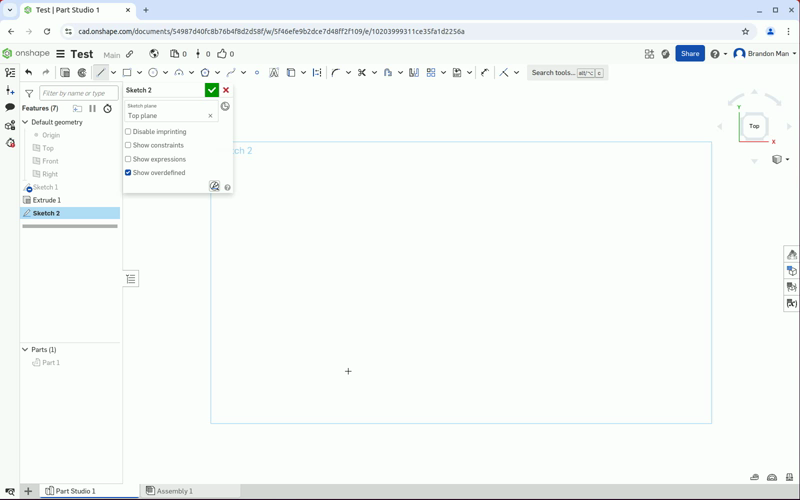
click(348, 370)
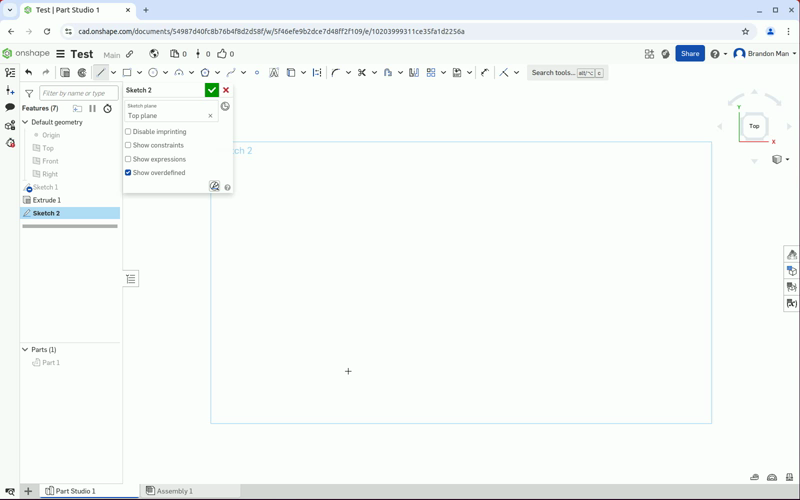
key_up(shift)
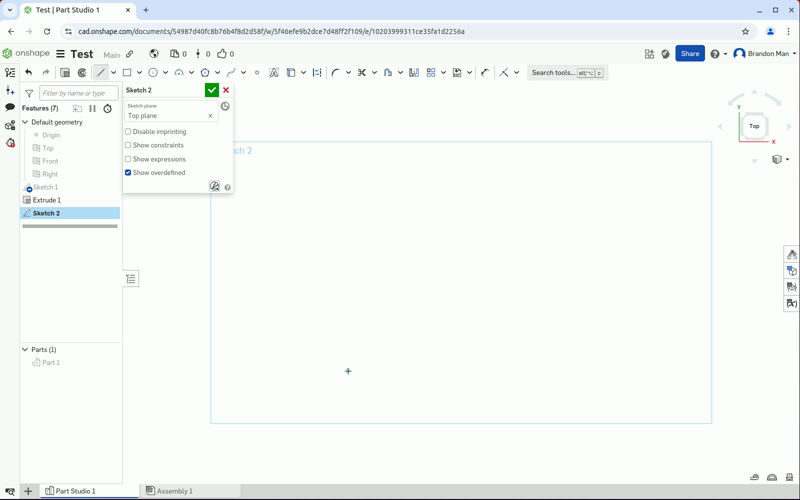
key_down(shift)
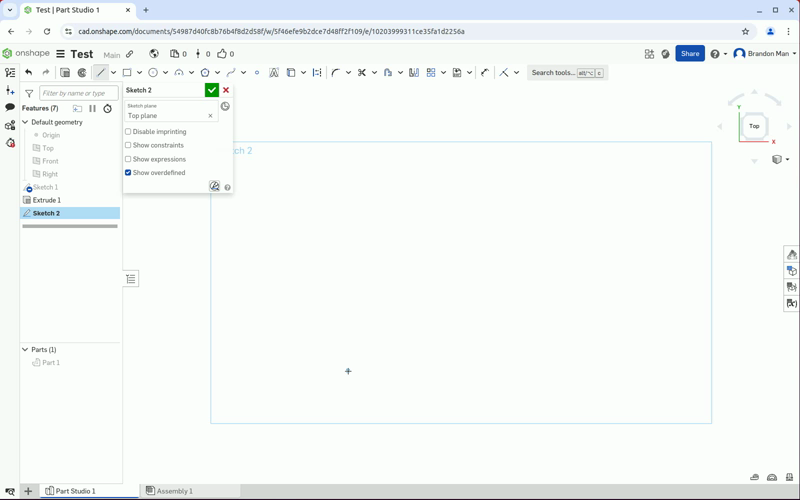
mouse_move(378, 370)
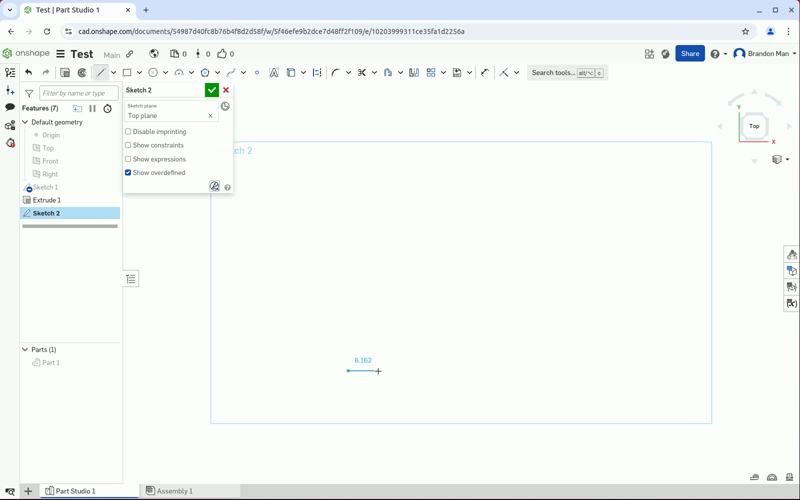
mouse_move(397, 370)
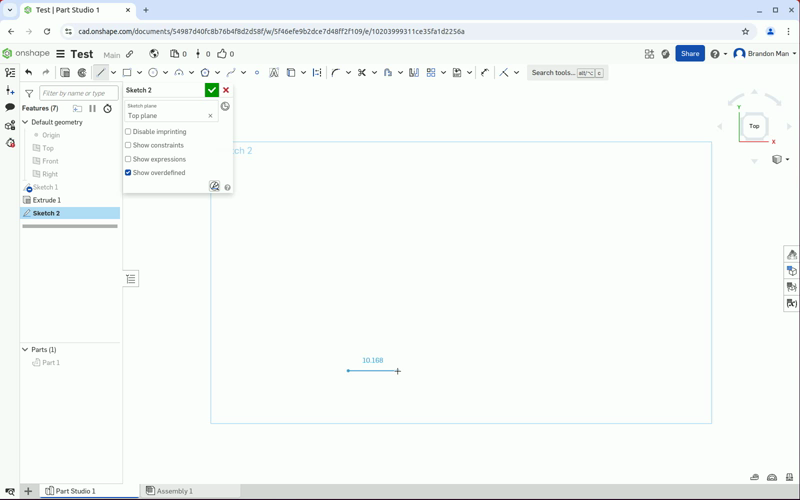
click(397, 370)
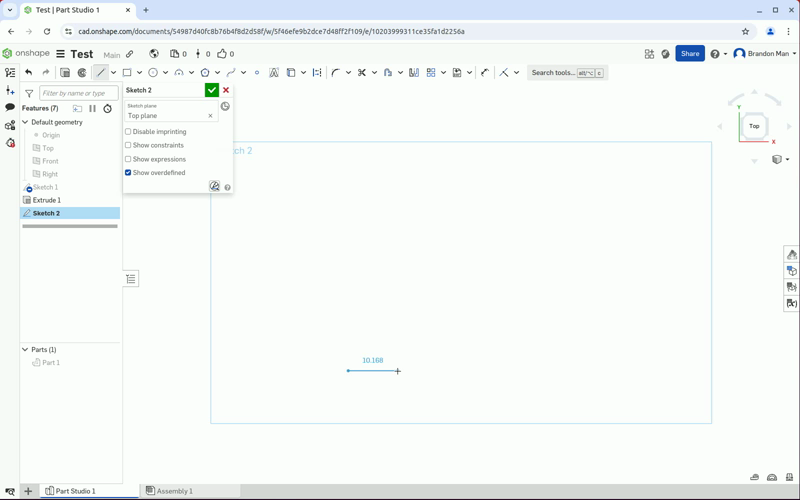
key_up(shift)
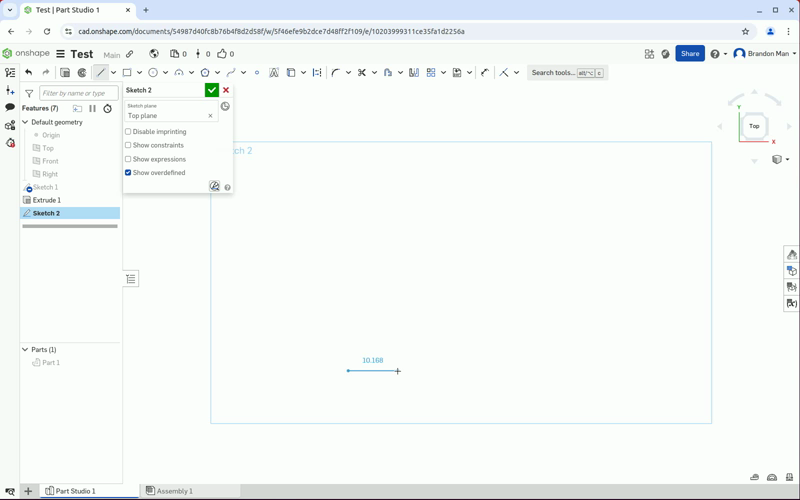
key_down(shift)
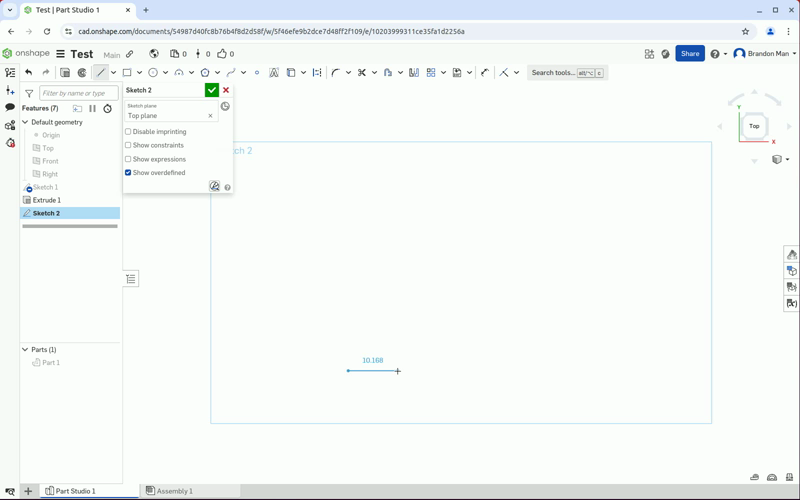
mouse_move(427, 370)
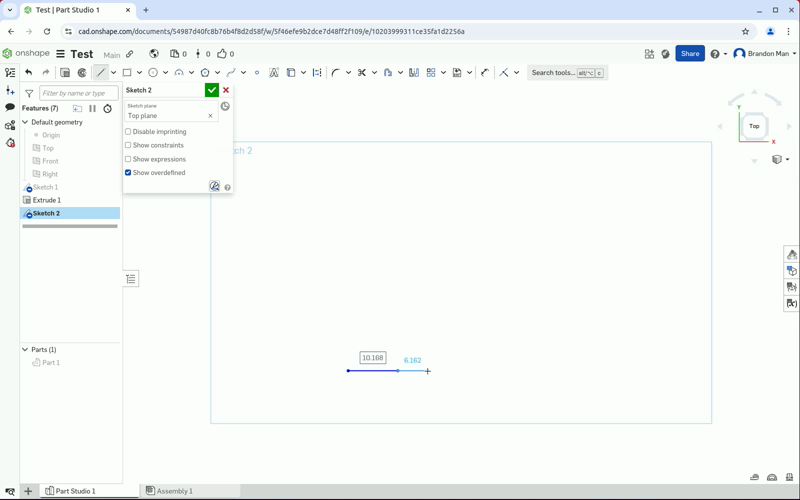
mouse_move(397, 363)
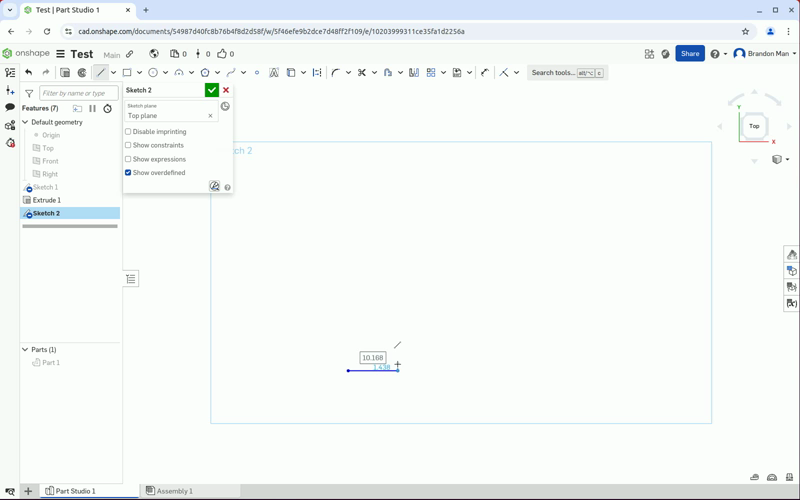
scroll(6)
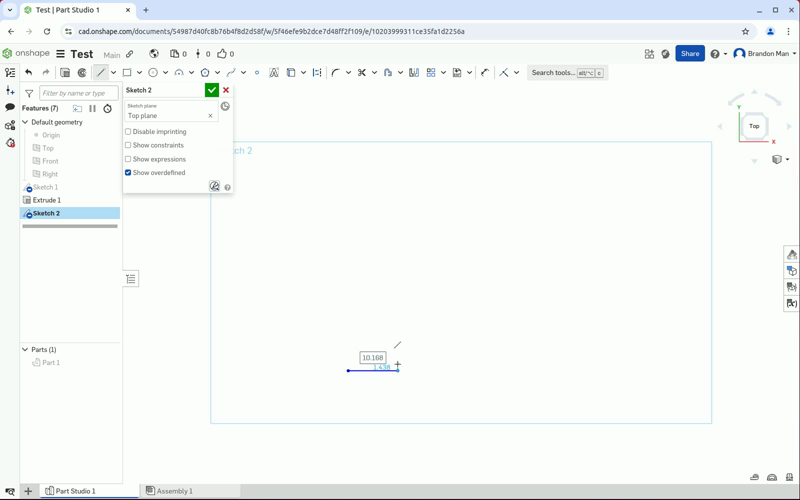
scroll(6)
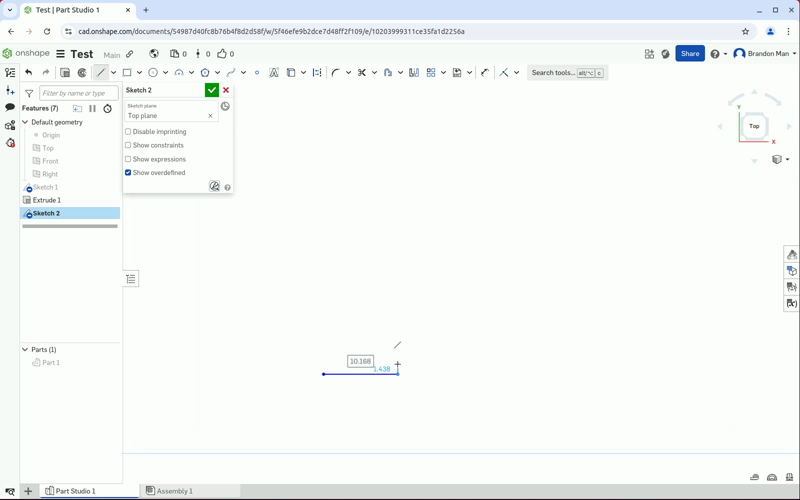
scroll(6)
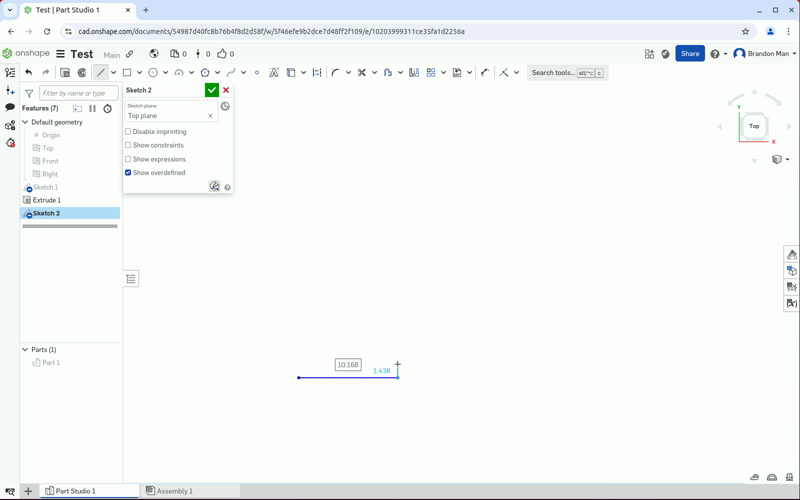
scroll(6)
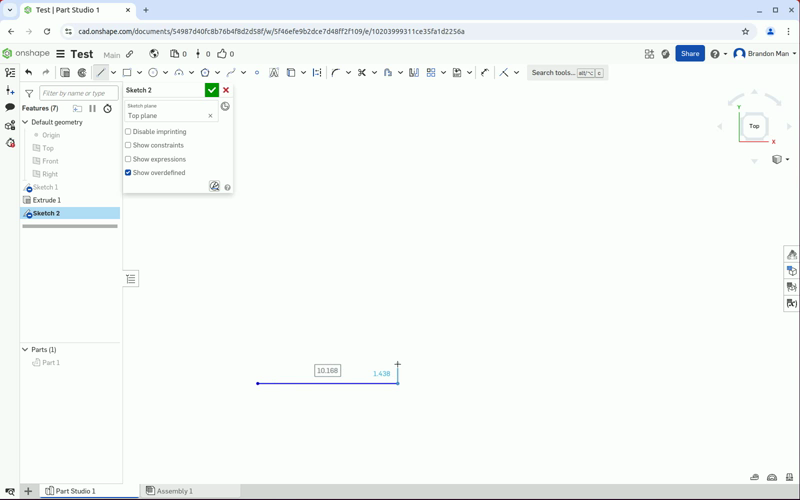
scroll(6)
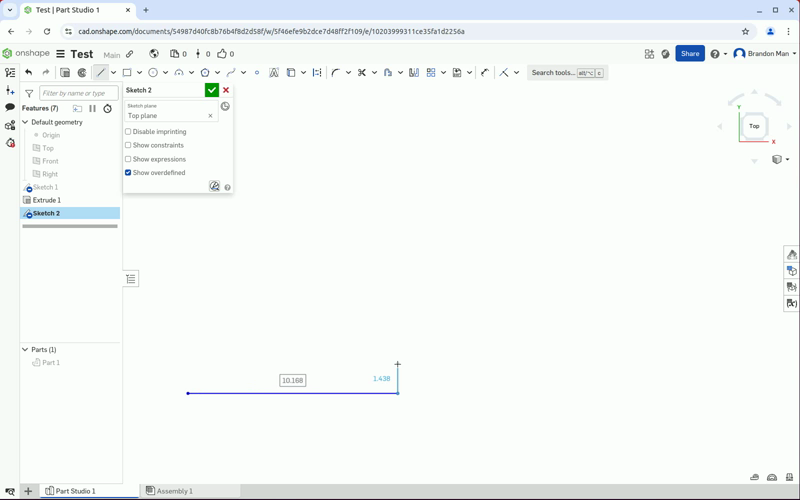
scroll(6)
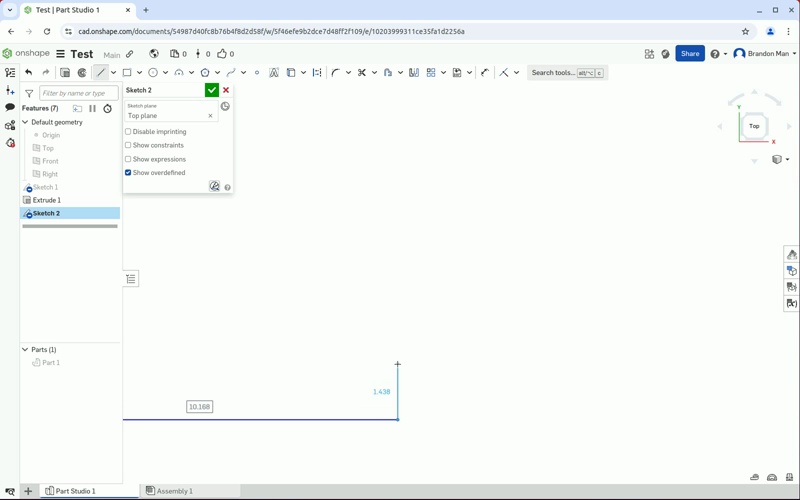
scroll(6)
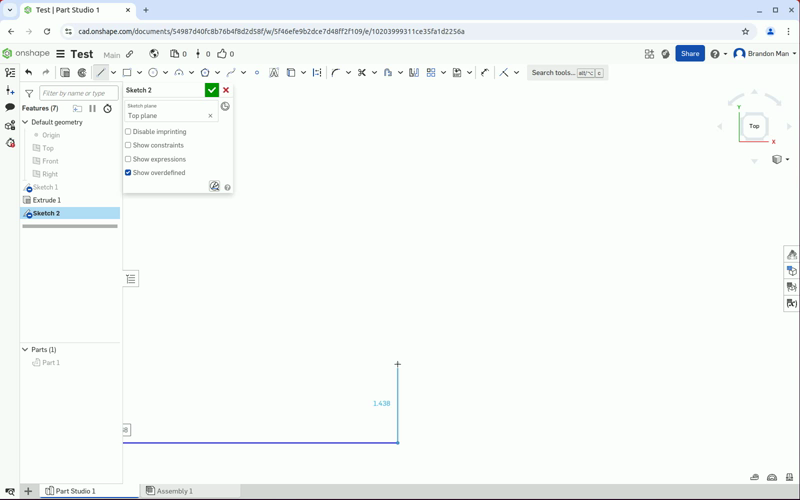
click(397, 363)
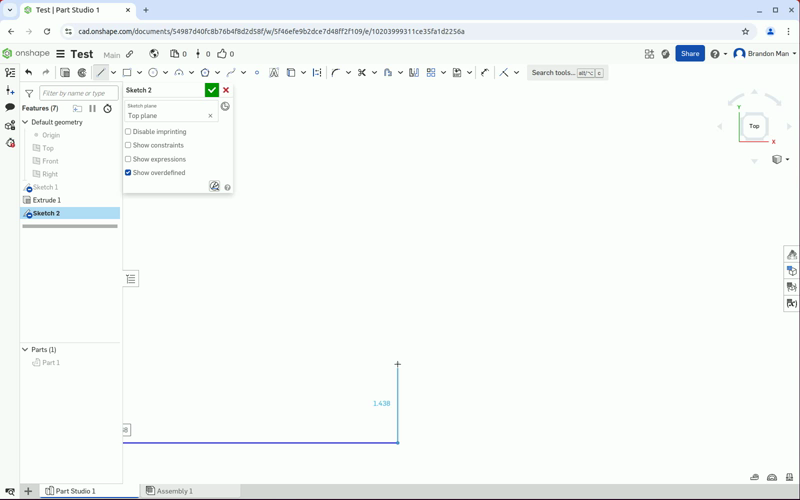
scroll(-6)
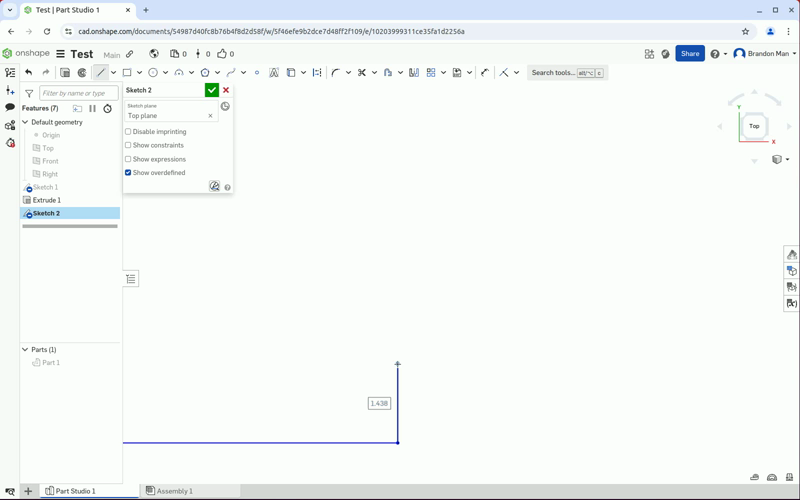
scroll(-6)
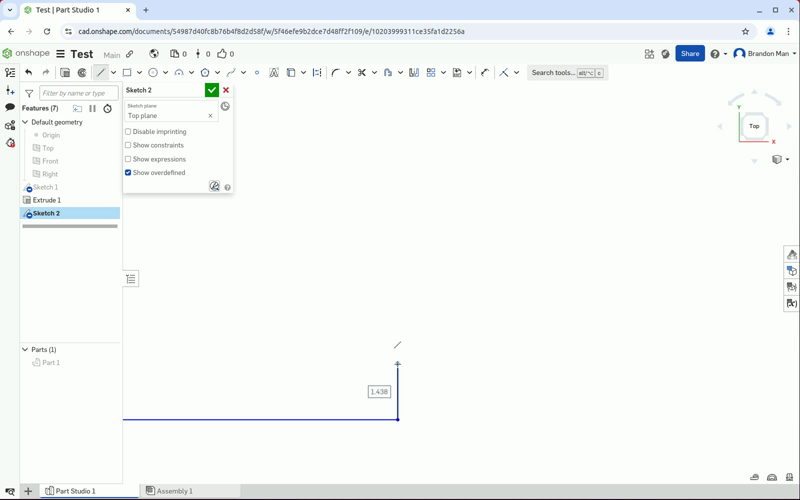
scroll(-6)
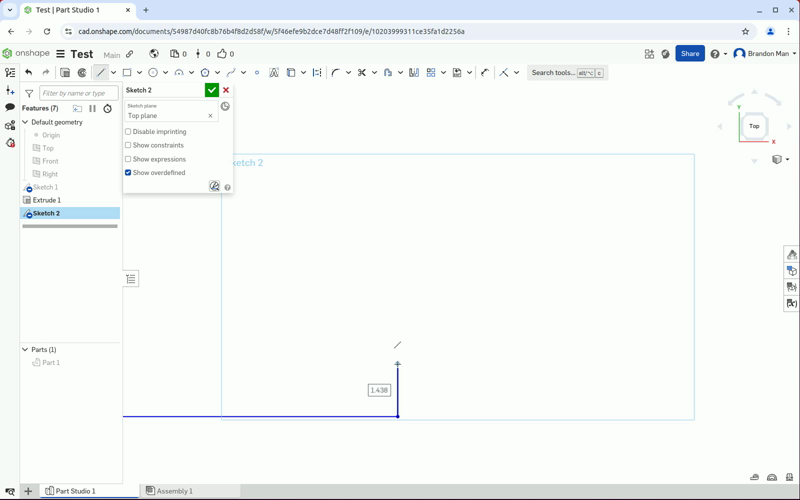
scroll(-6)
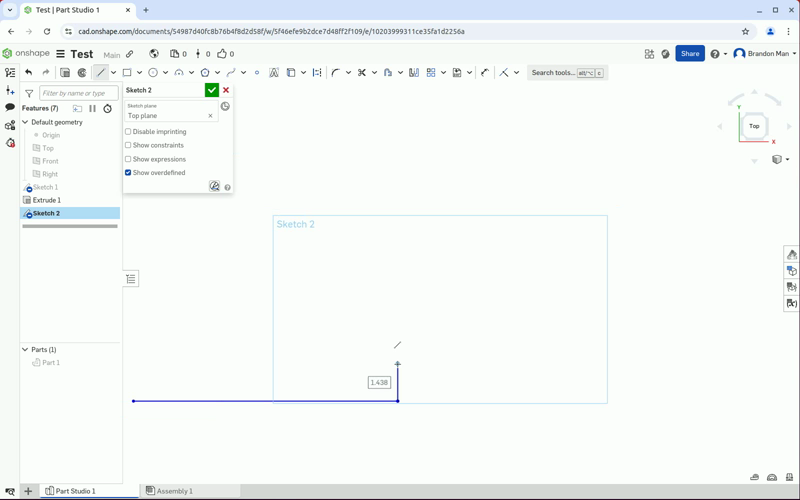
scroll(-6)
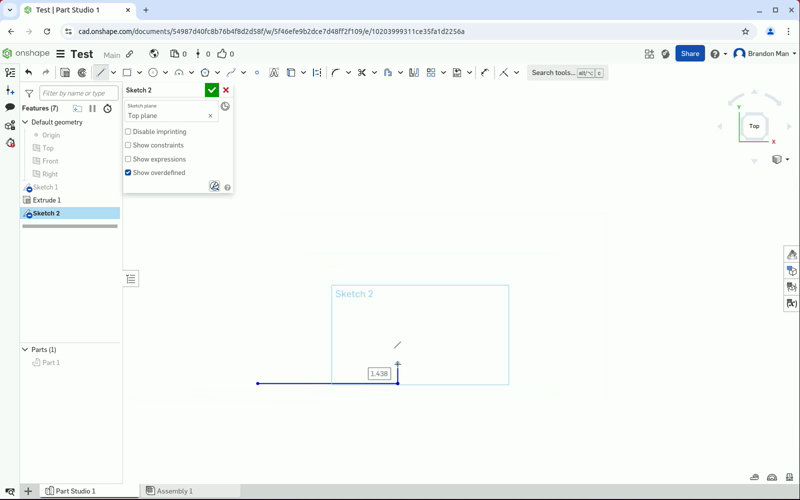
scroll(-6)
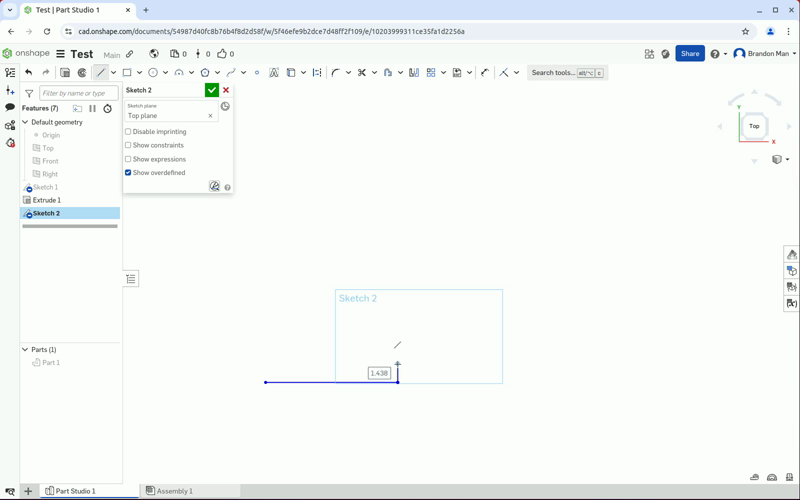
scroll(-6)
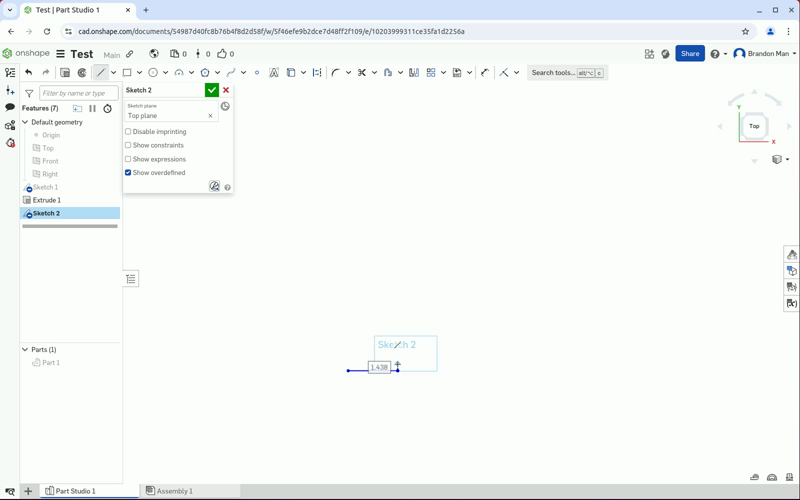
key_up(shift)
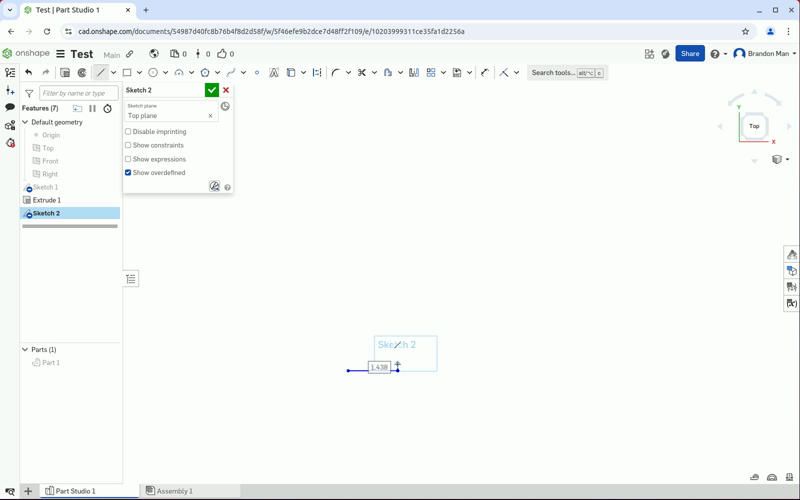
key_down(shift)
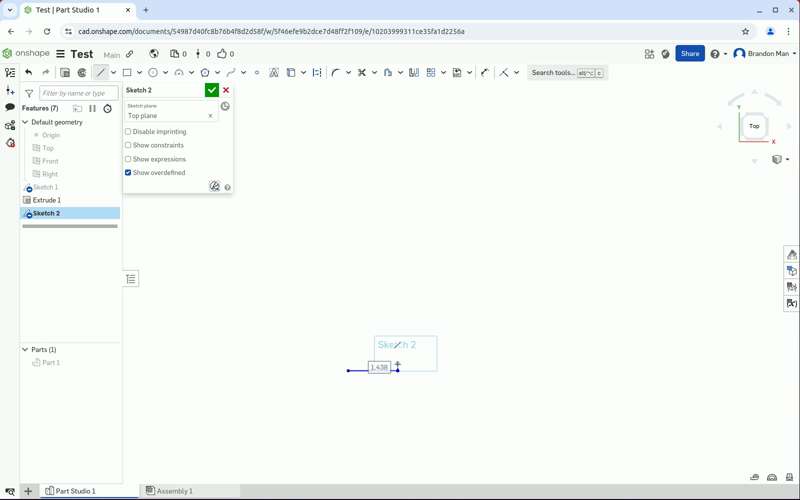
mouse_move(427, 363)
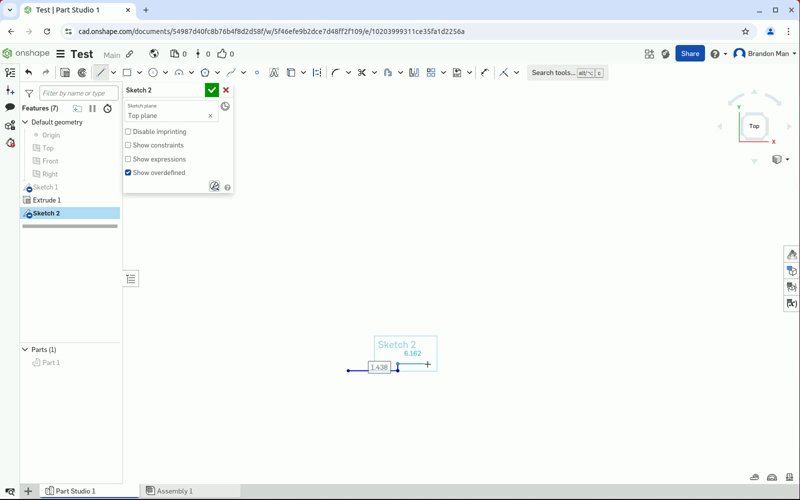
mouse_move(355, 363)
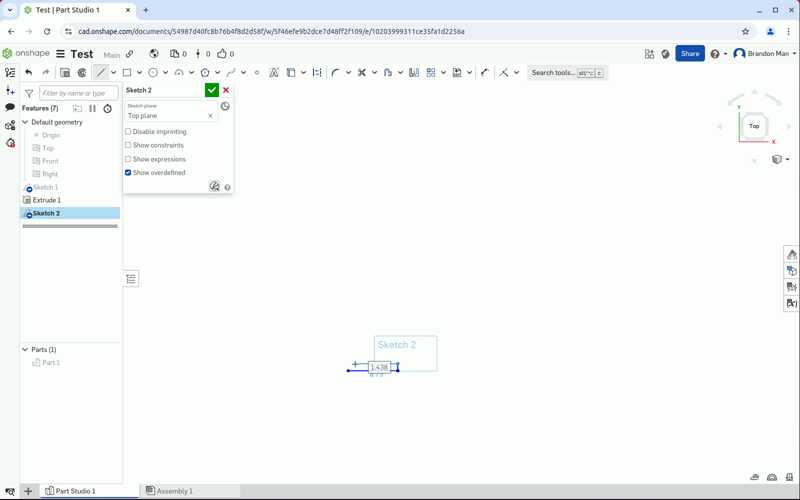
click(355, 363)
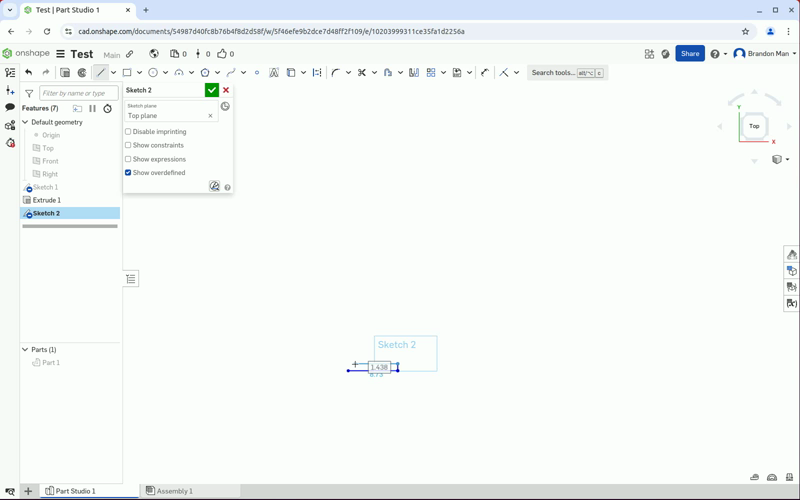
key_up(shift)
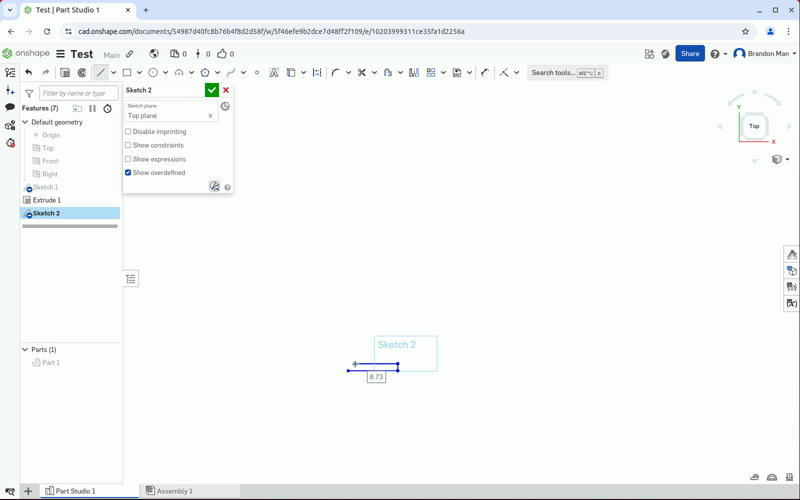
key_down(shift)
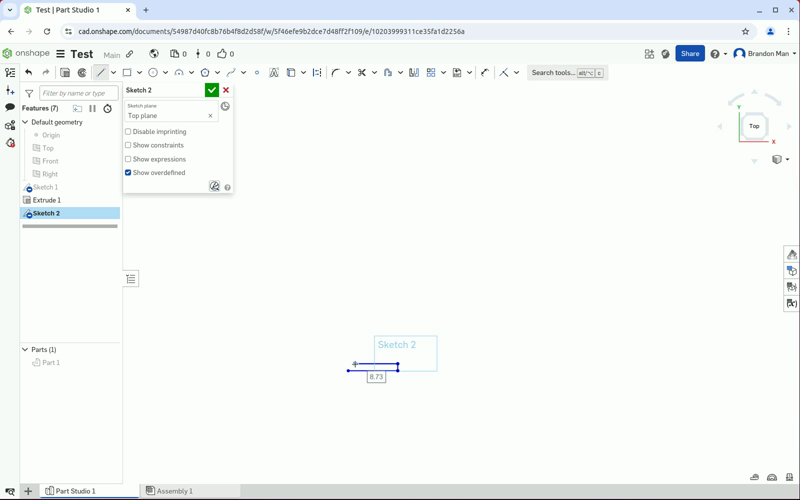
mouse_move(355, 203)
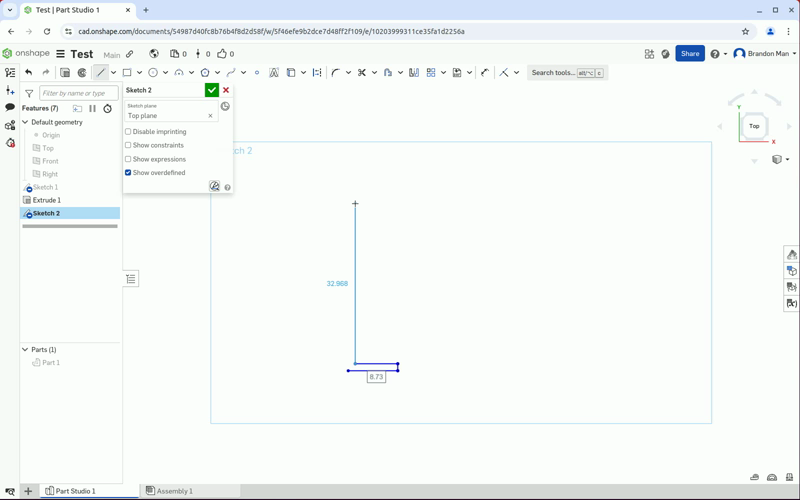
click(355, 203)
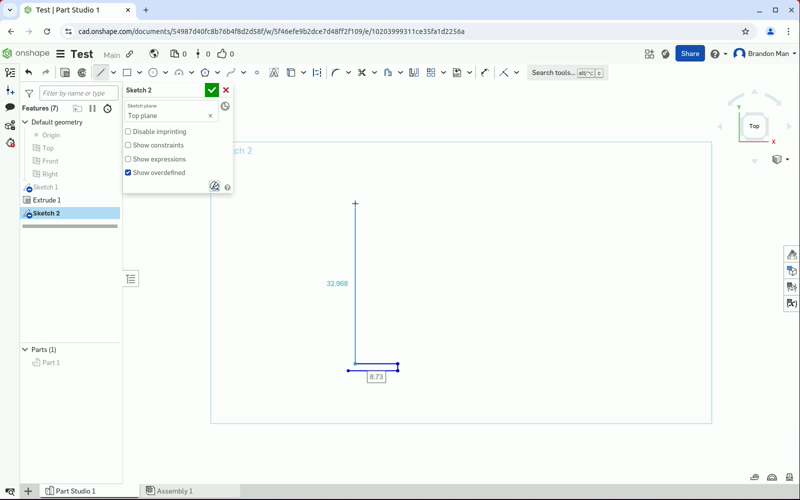
key_up(shift)
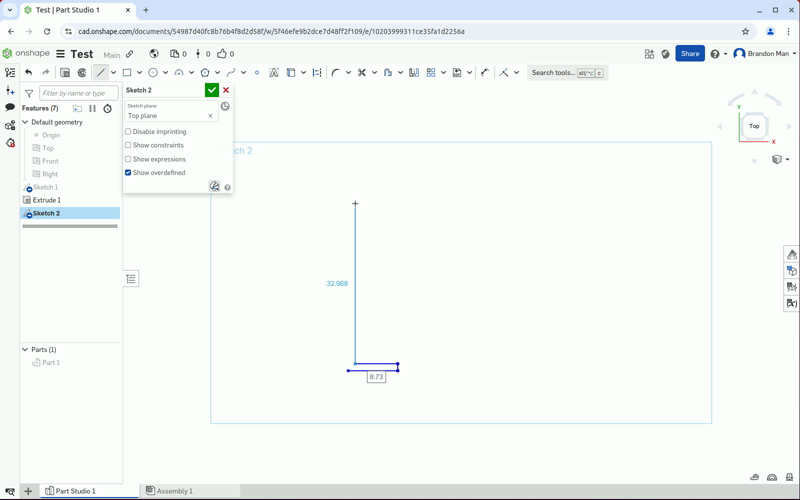
key_down(shift)
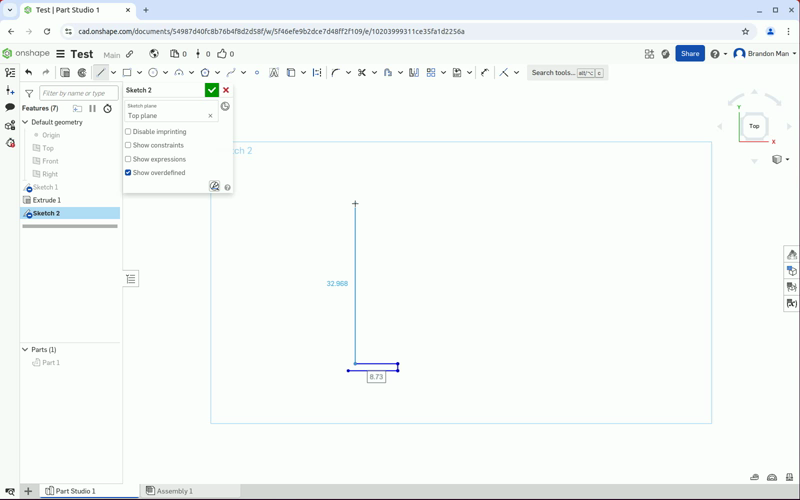
mouse_move(564, 203)
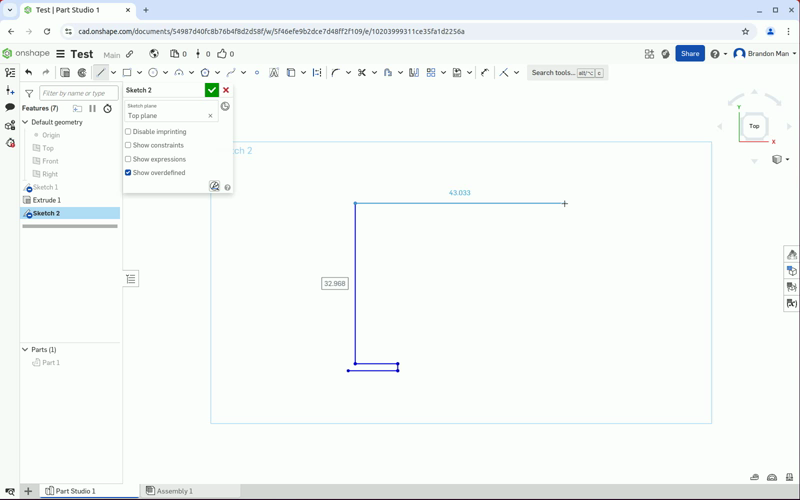
click(564, 203)
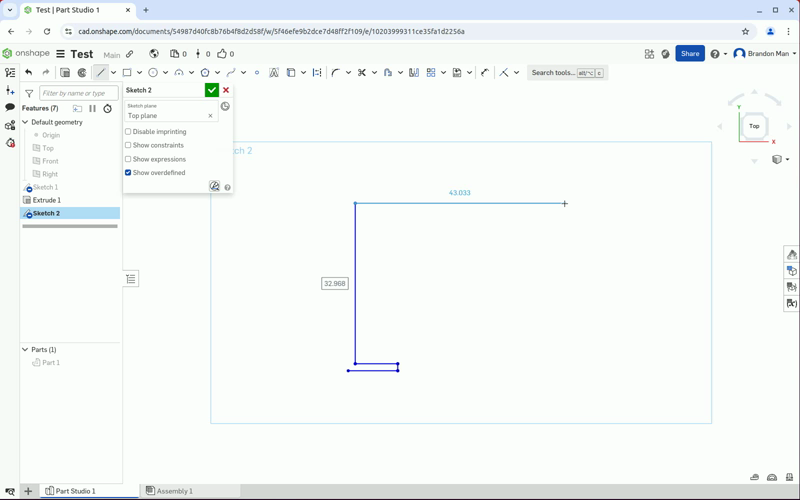
key_up(shift)
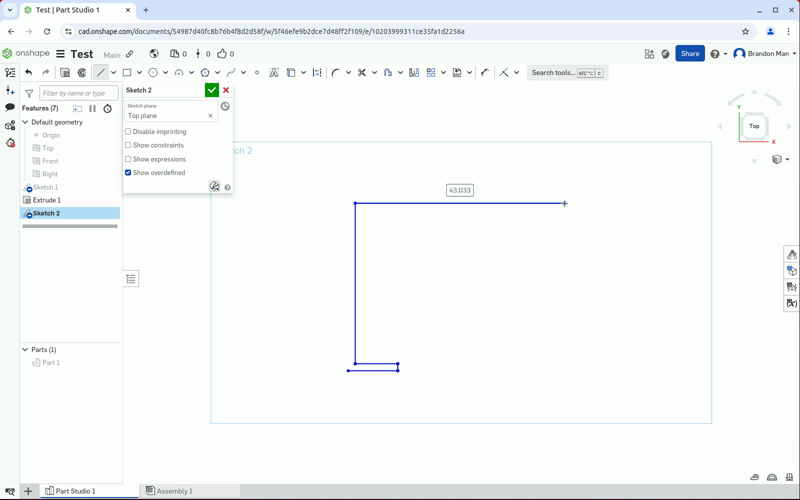
key_down(shift)
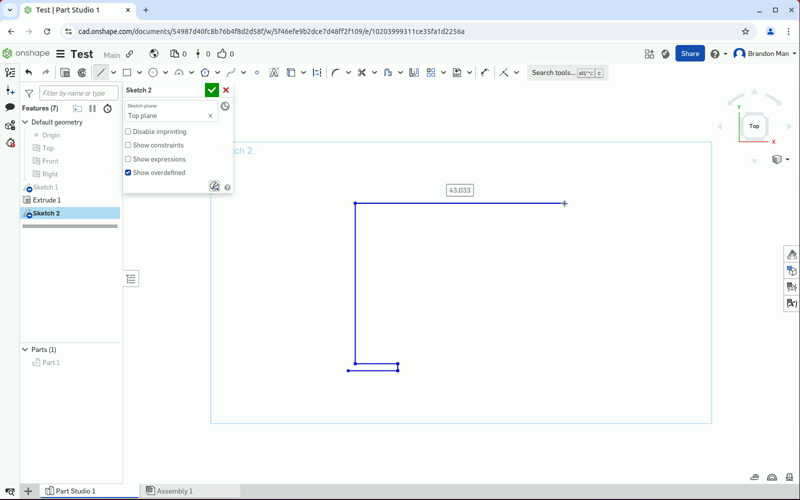
mouse_move(564, 363)
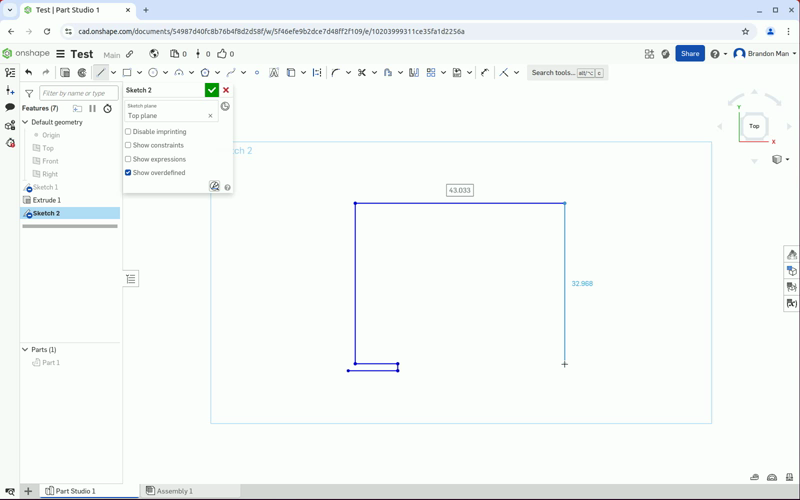
click(564, 363)
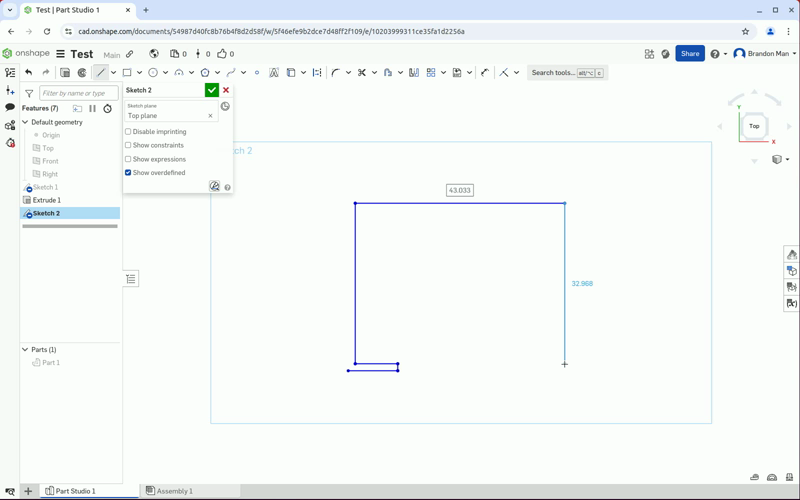
key_up(shift)
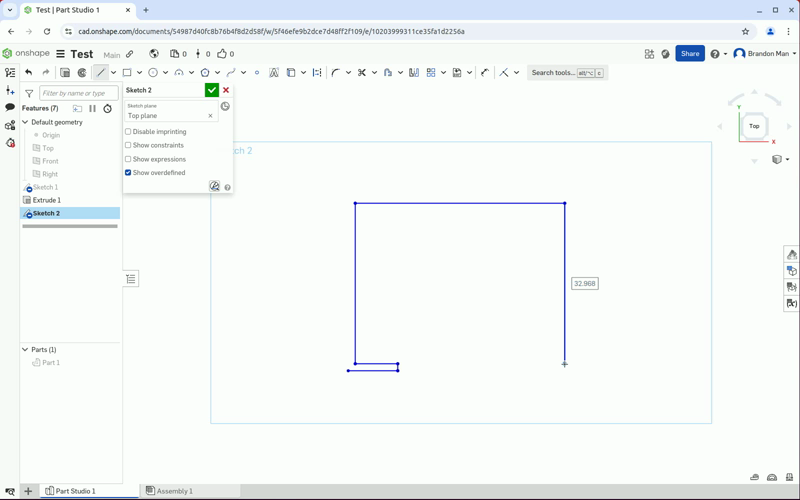
key_down(shift)
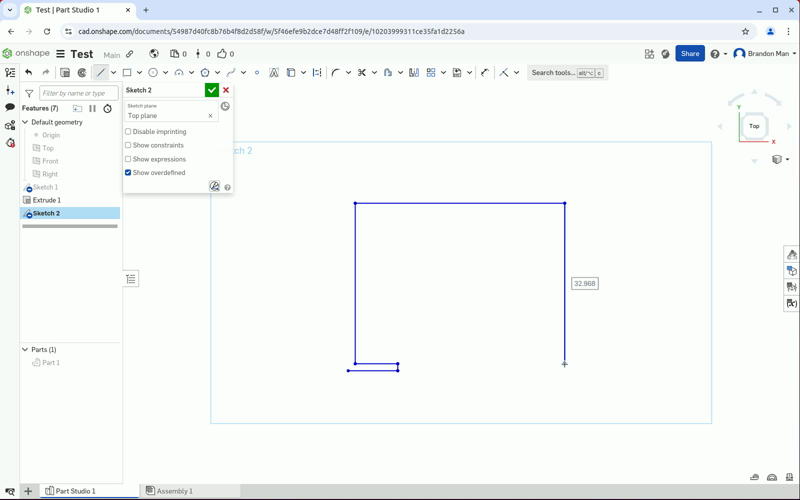
mouse_move(470, 363)
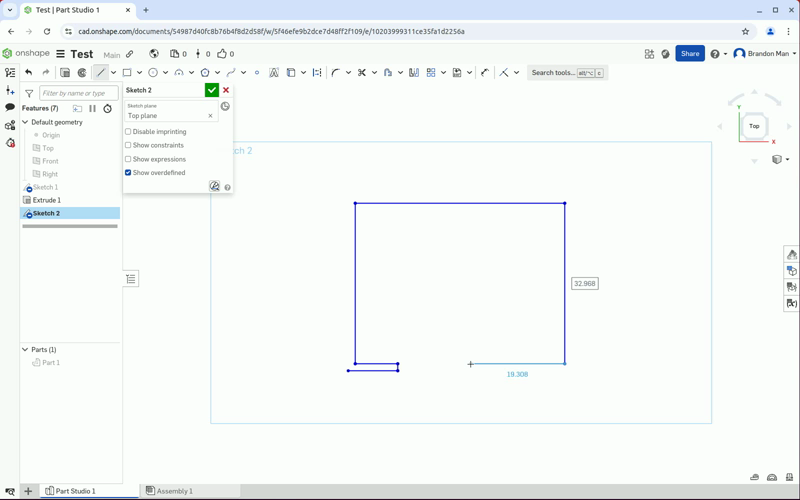
click(470, 363)
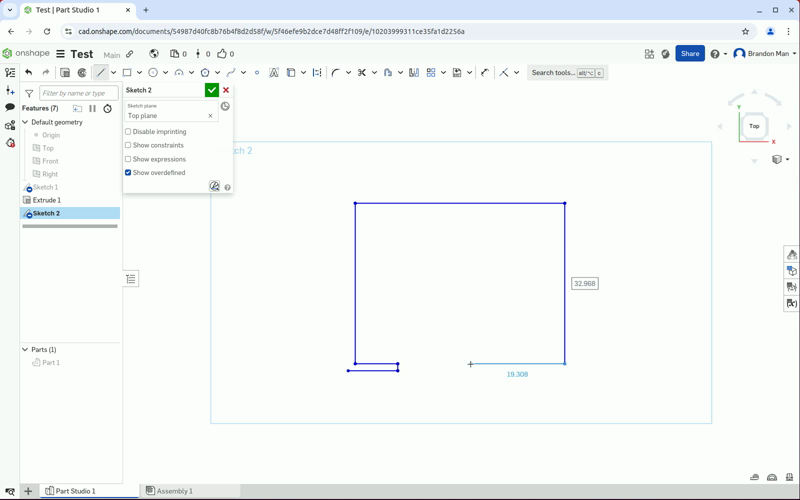
key_up(shift)
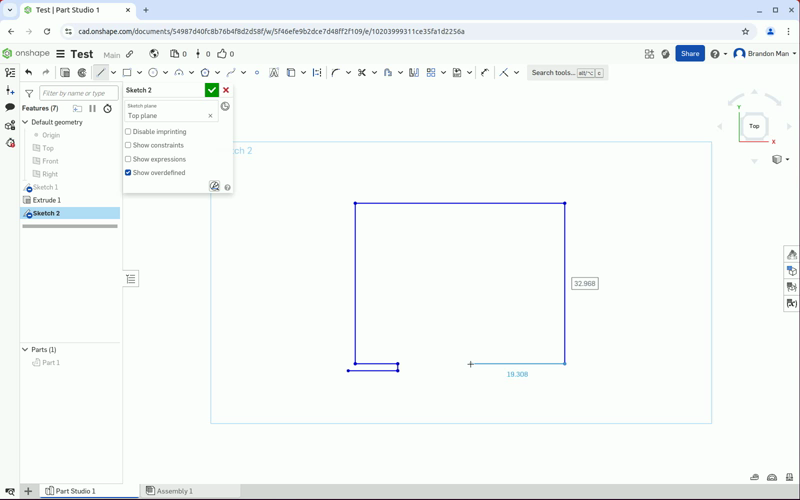
key_down(shift)
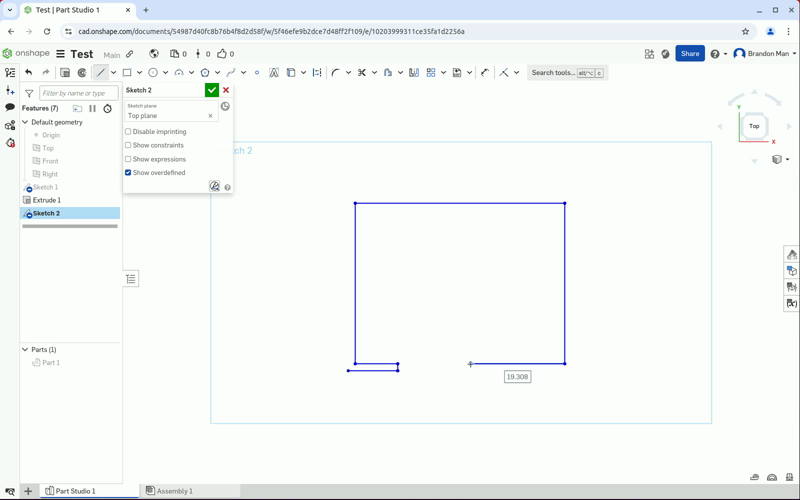
mouse_move(500, 363)
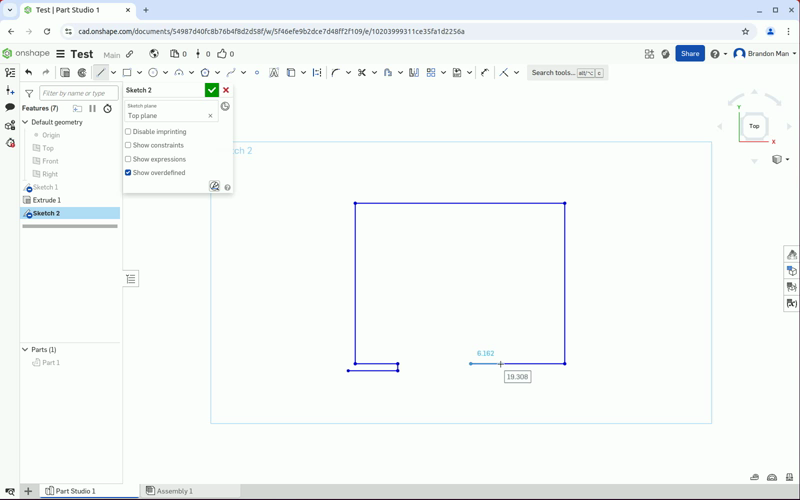
mouse_move(470, 370)
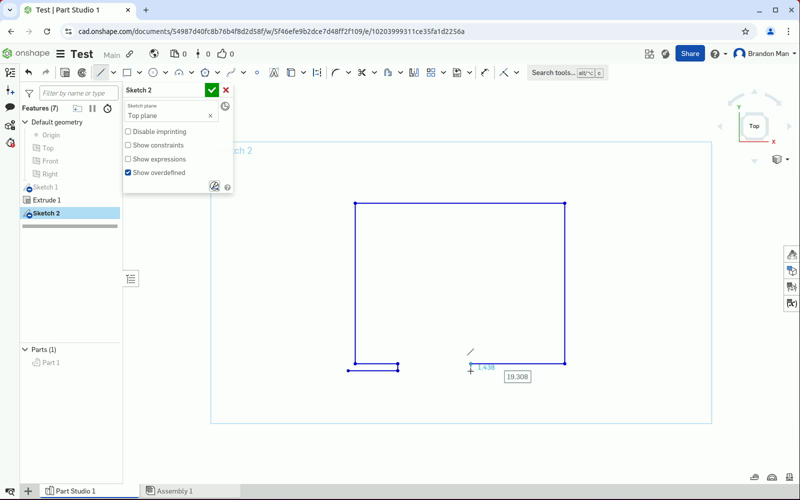
scroll(6)
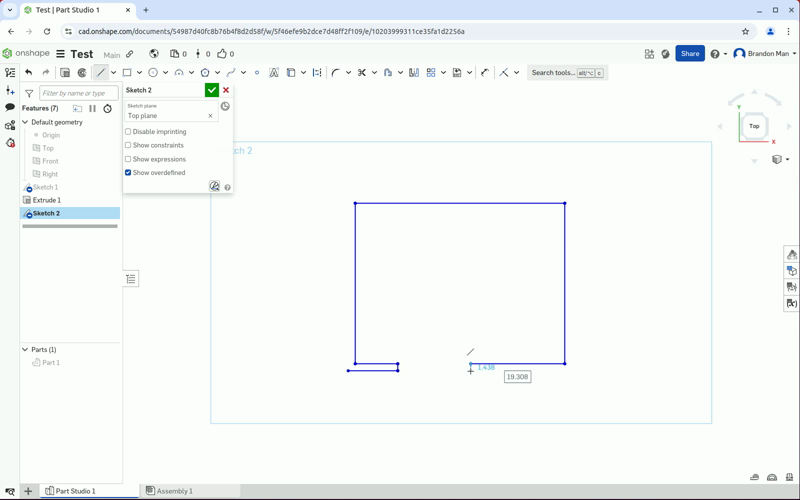
scroll(6)
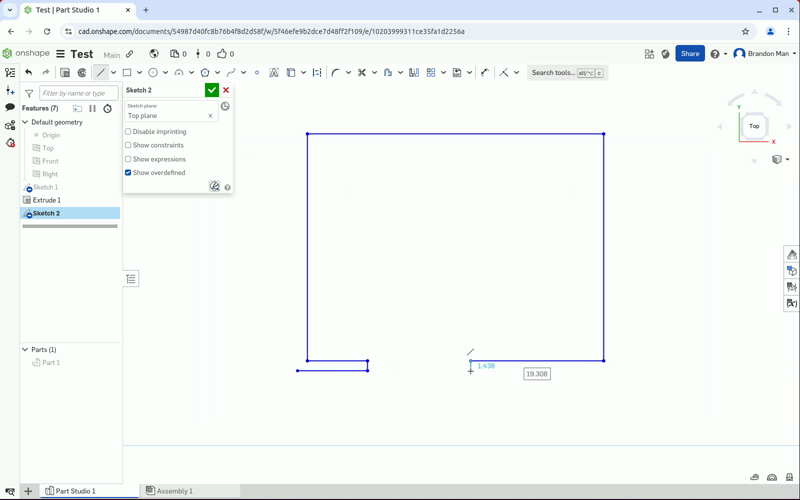
scroll(6)
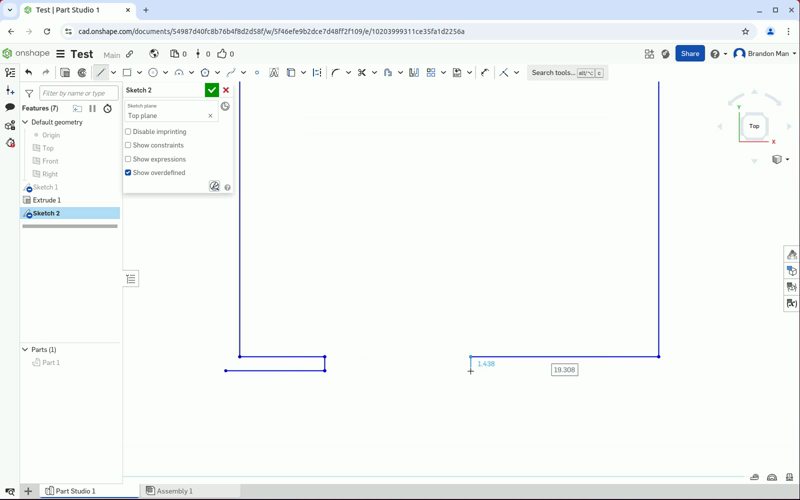
scroll(6)
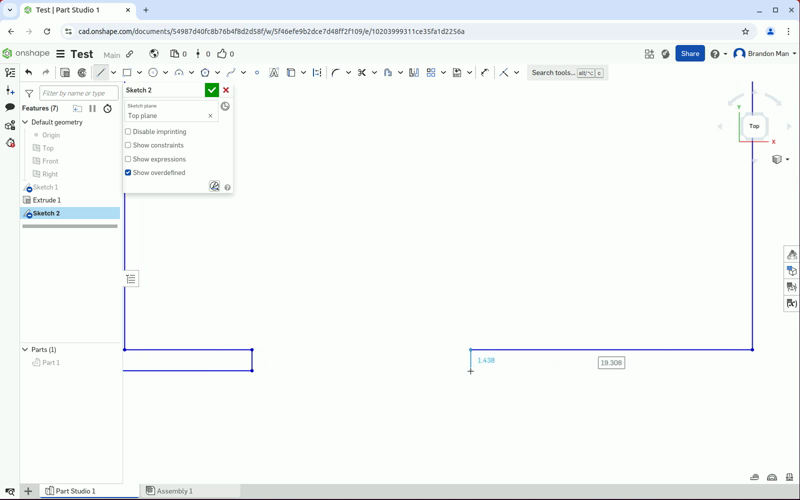
scroll(6)
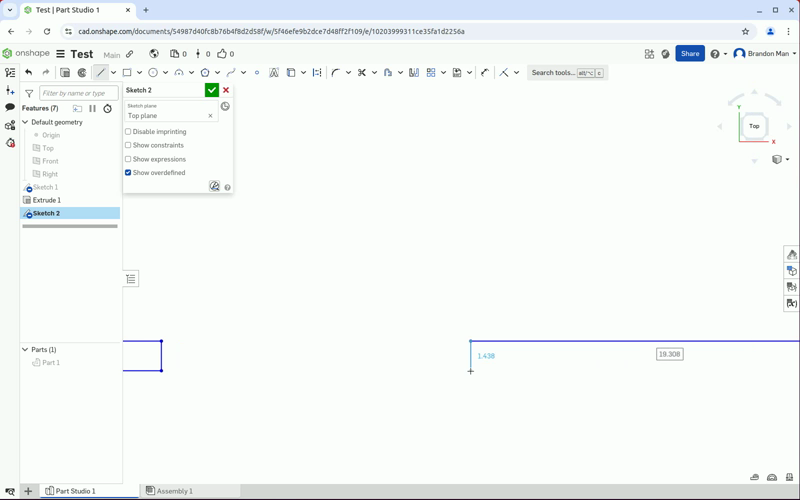
scroll(6)
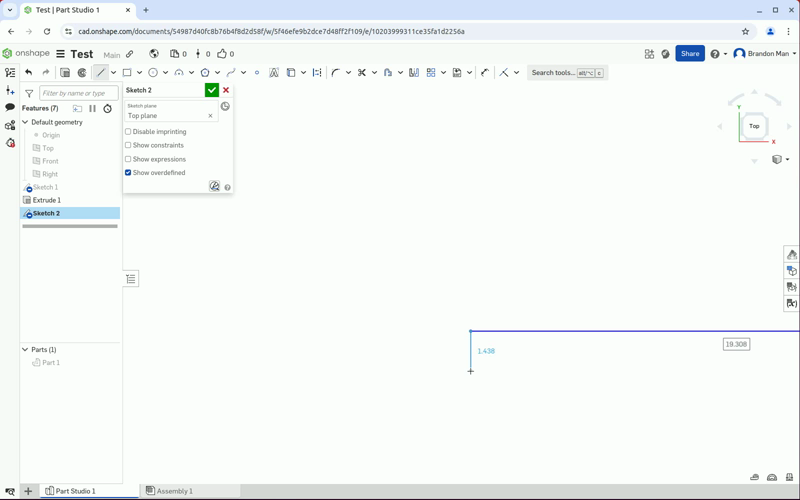
scroll(6)
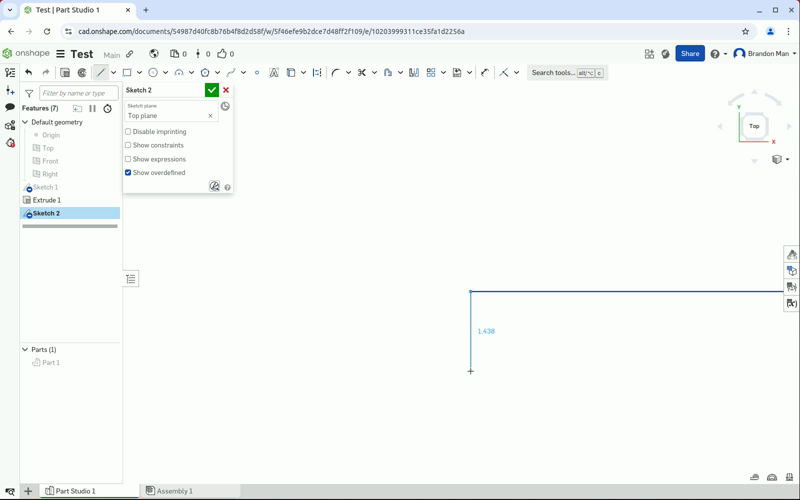
click(470, 370)
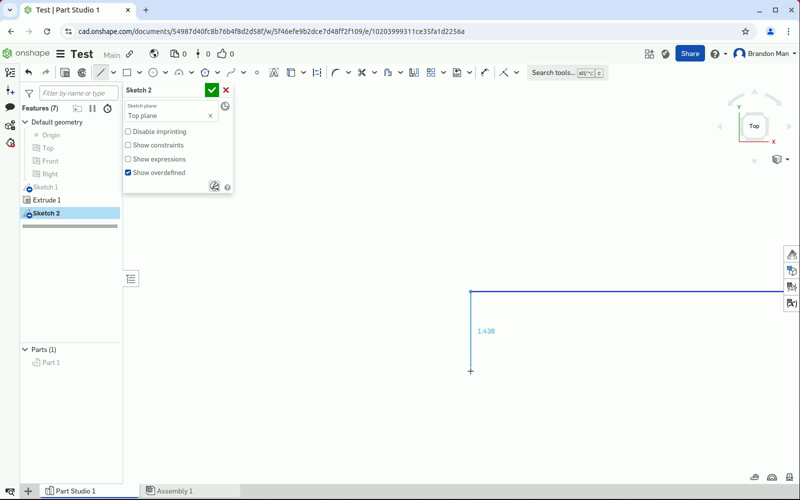
scroll(-6)
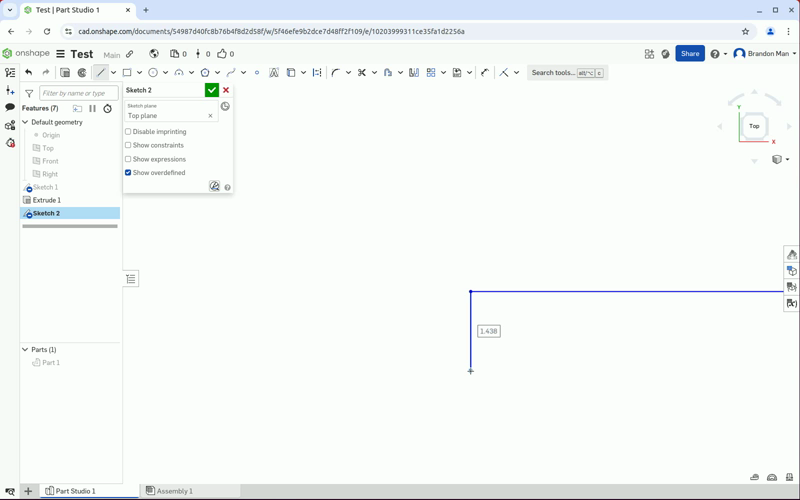
scroll(-6)
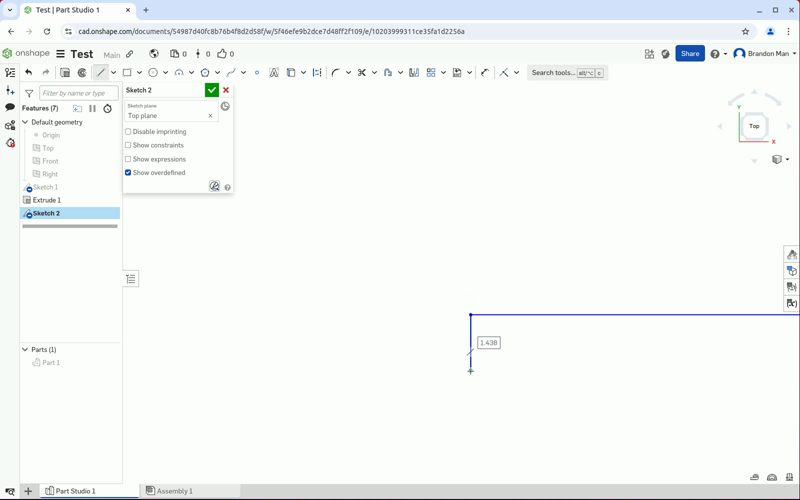
scroll(-6)
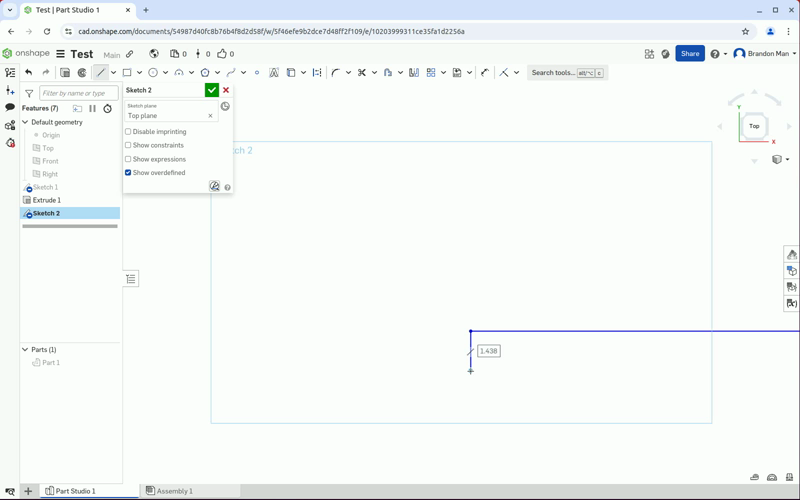
scroll(-6)
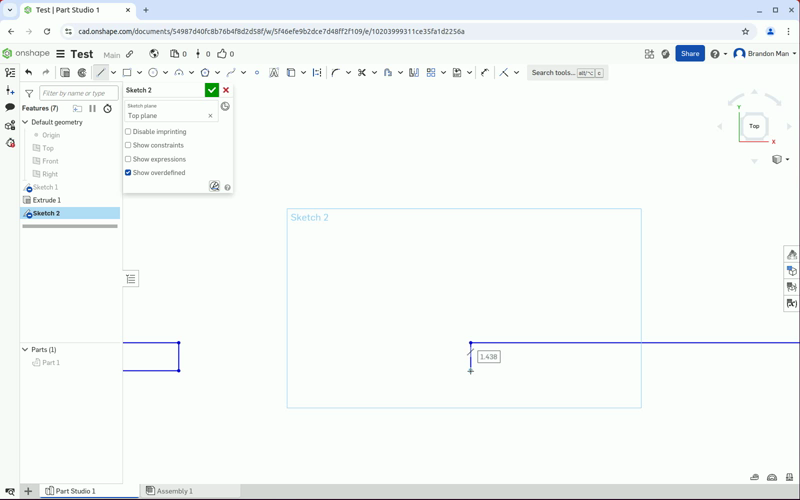
scroll(-6)
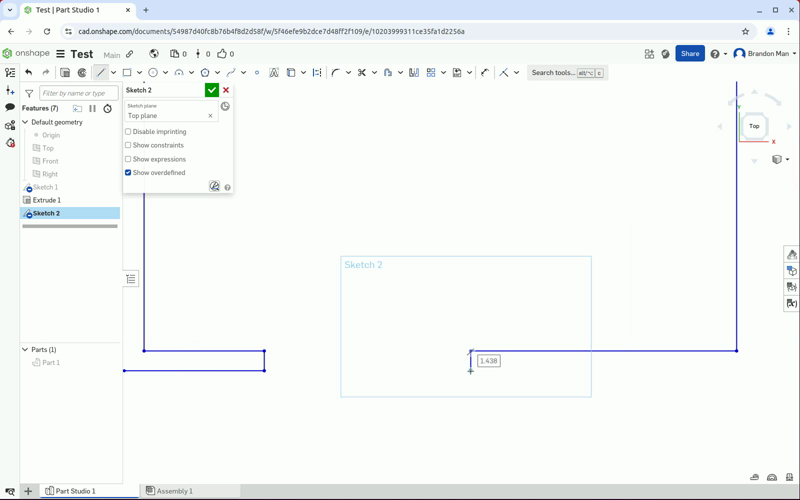
scroll(-6)
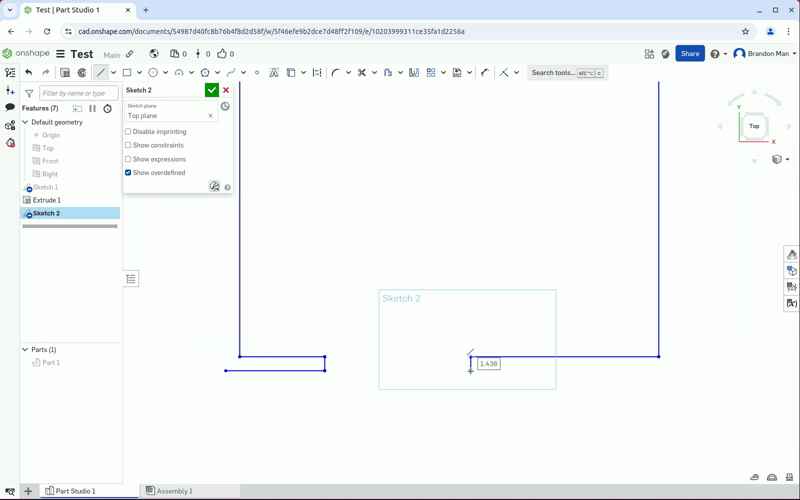
scroll(-6)
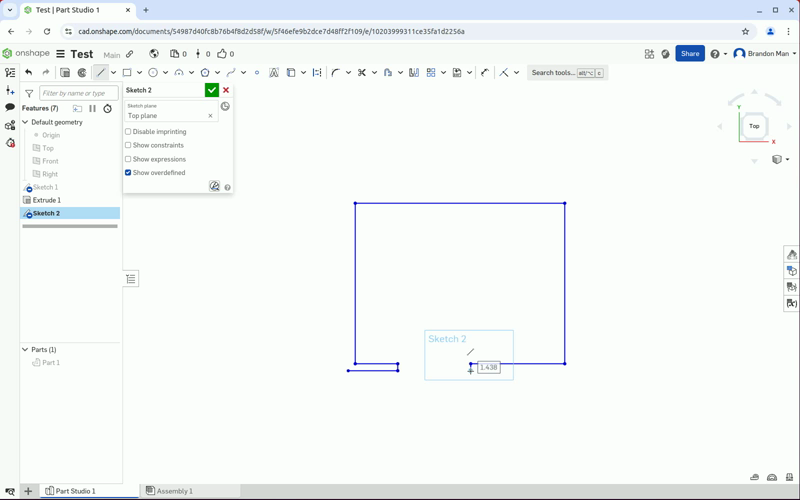
key_up(shift)
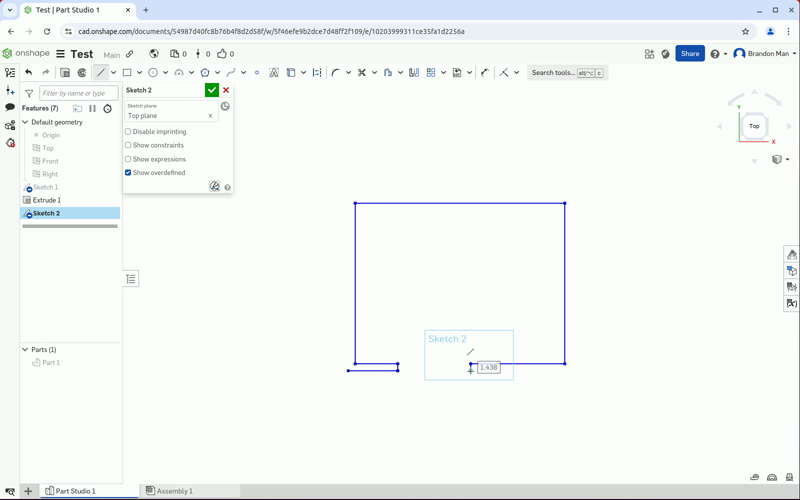
key_down(shift)
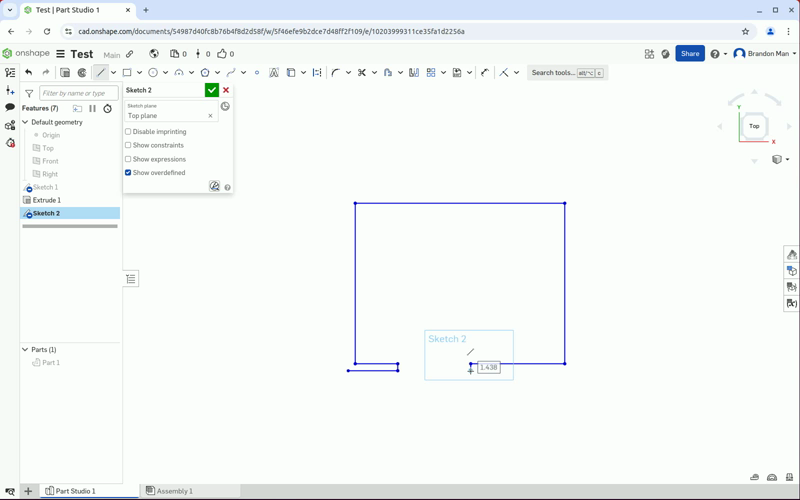
mouse_move(572, 370)
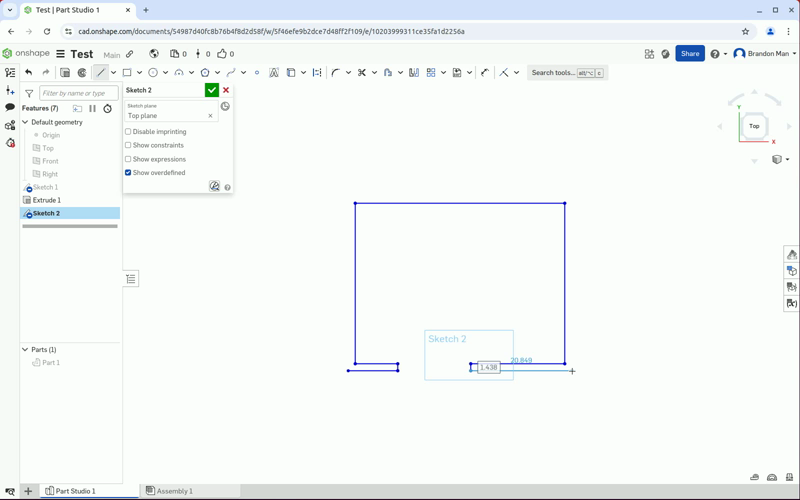
click(572, 370)
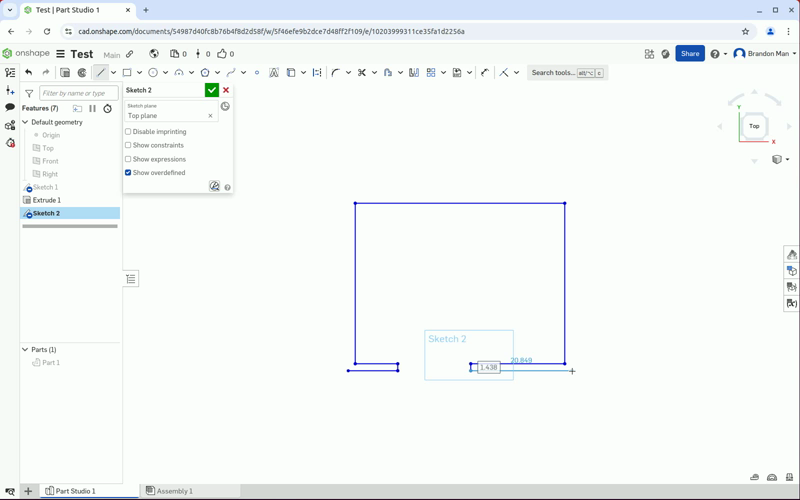
key_up(shift)
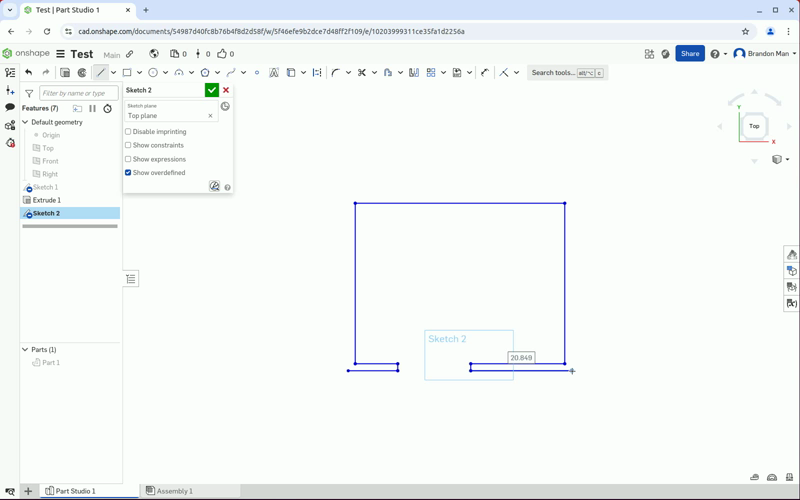
key_down(shift)
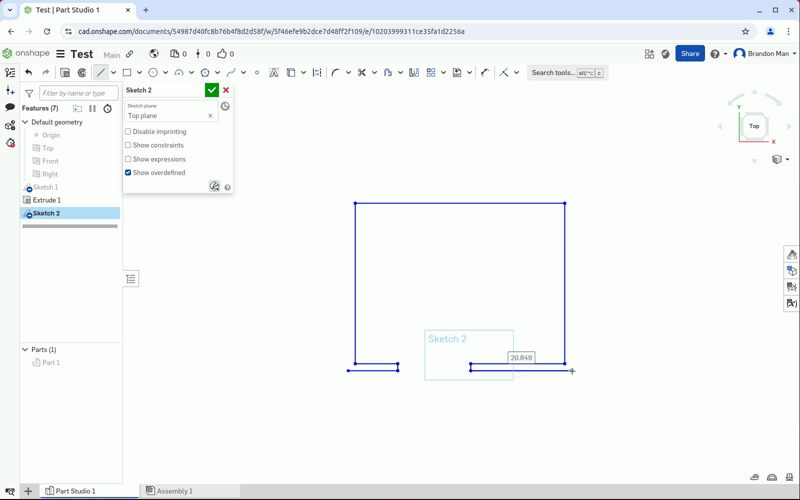
mouse_move(572, 196)
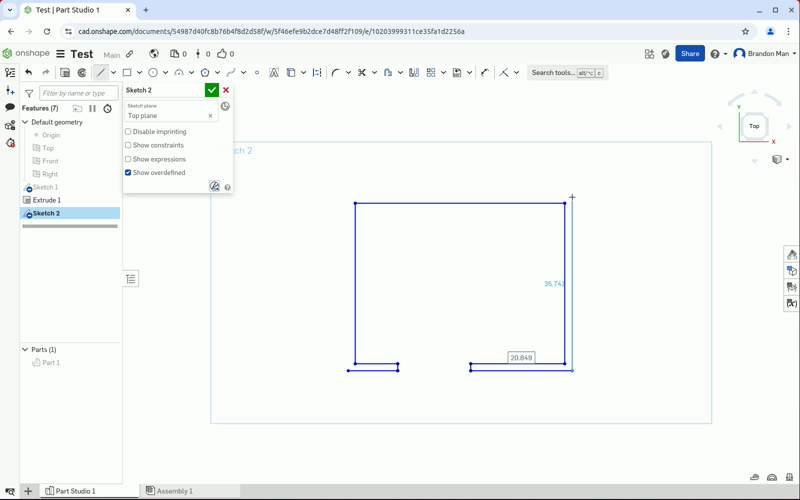
click(572, 196)
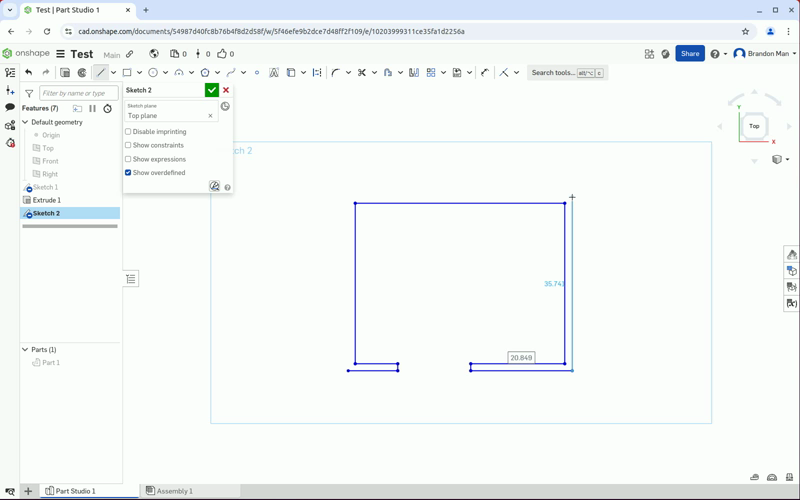
key_up(shift)
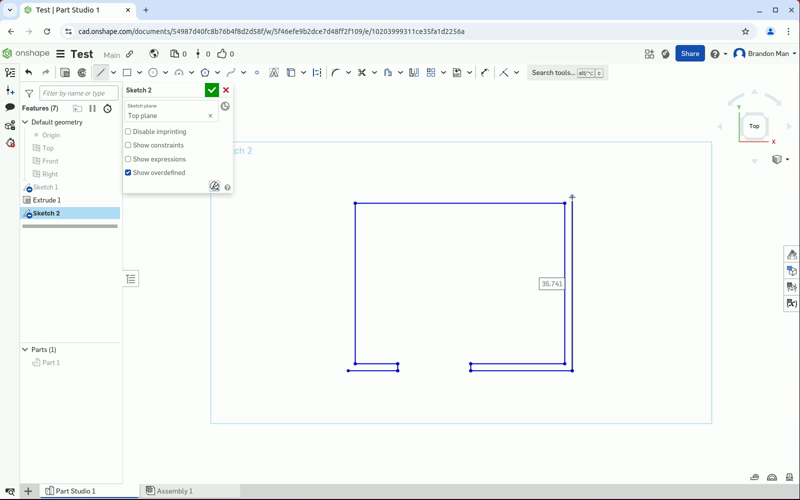
key_down(shift)
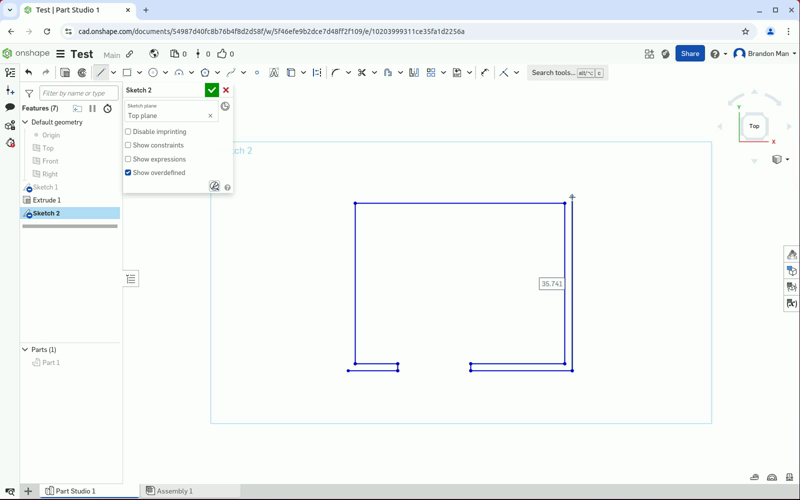
mouse_move(348, 196)
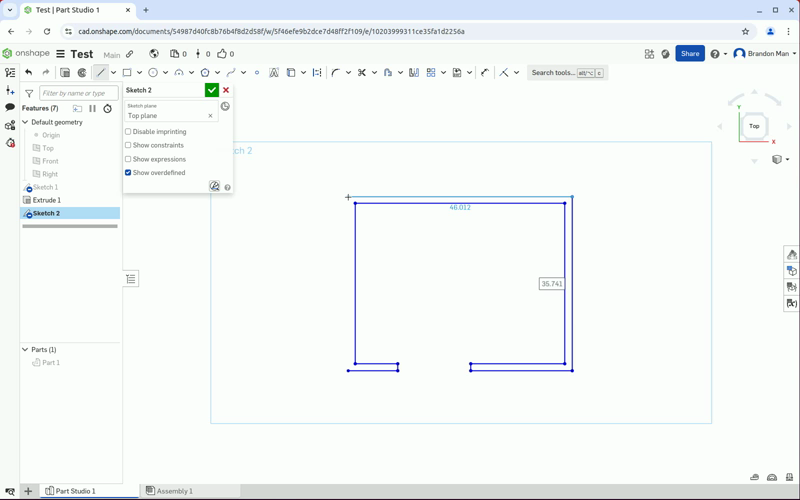
click(348, 196)
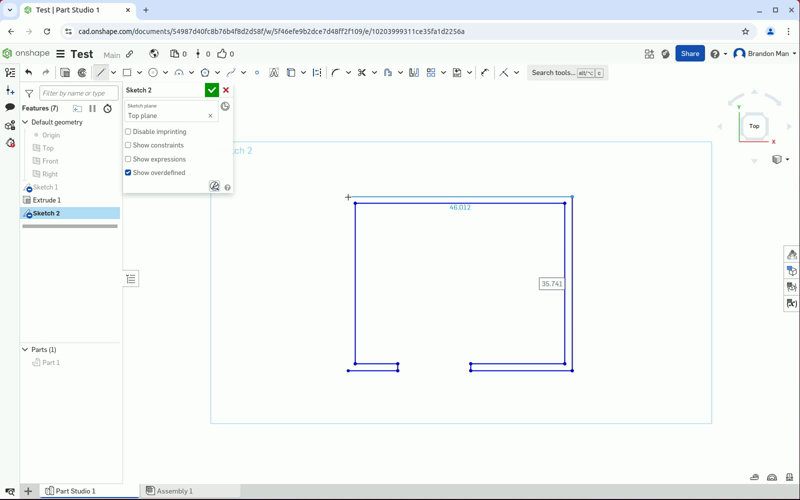
key_up(shift)
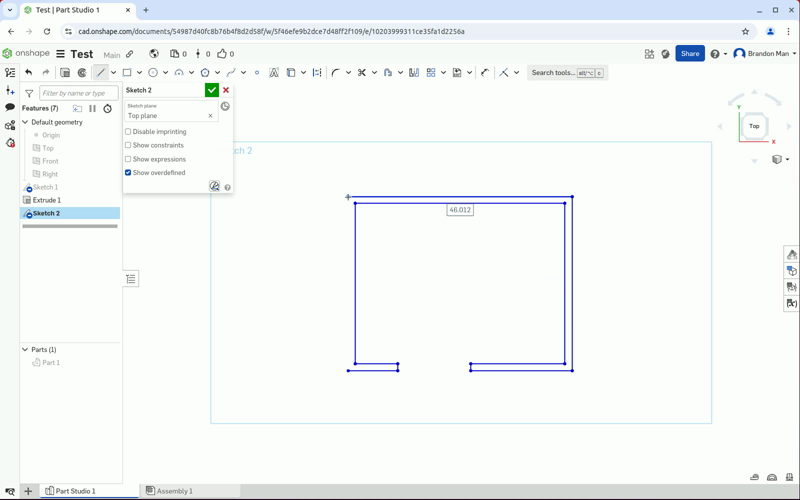
key_down(shift)
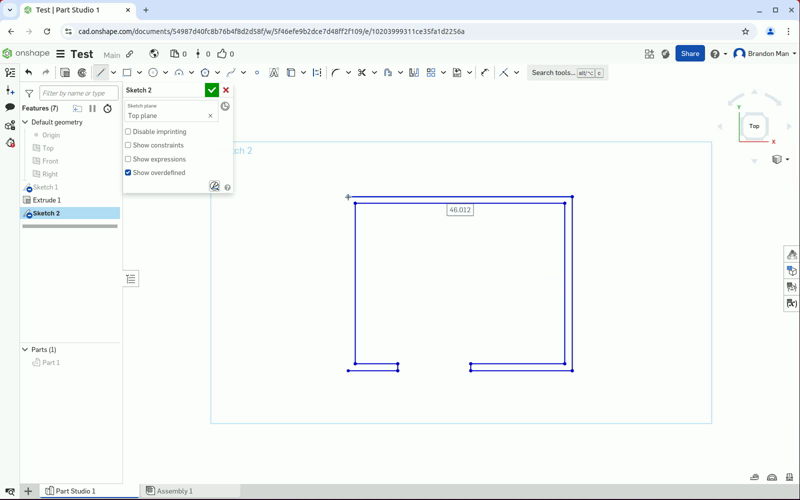
mouse_move(348, 370)
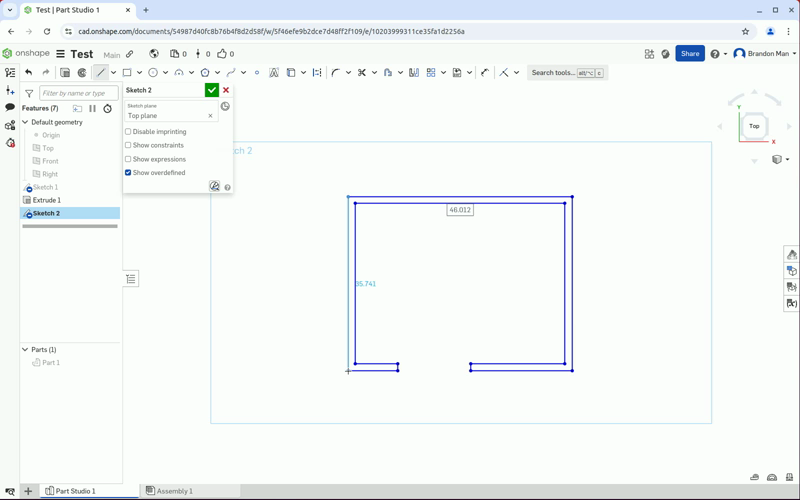
key_up(shift)
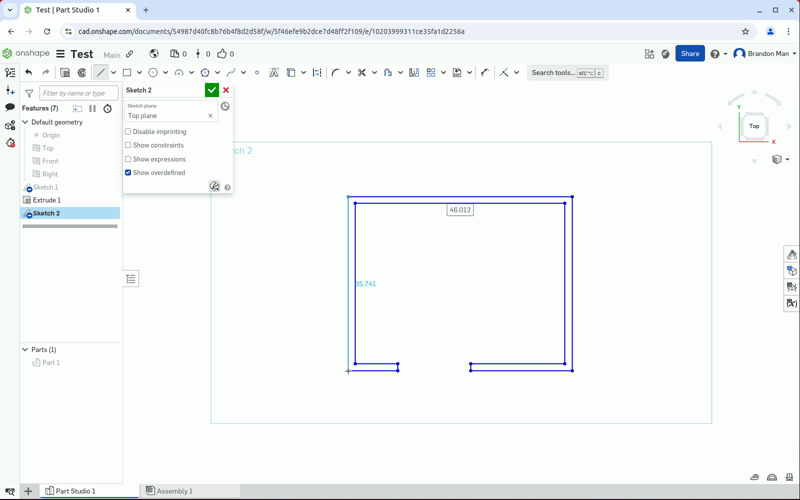
click(348, 370)
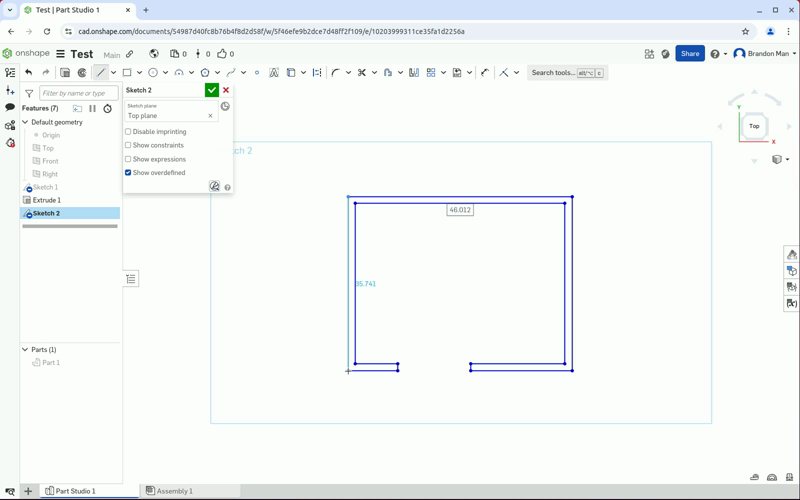
key(esc)
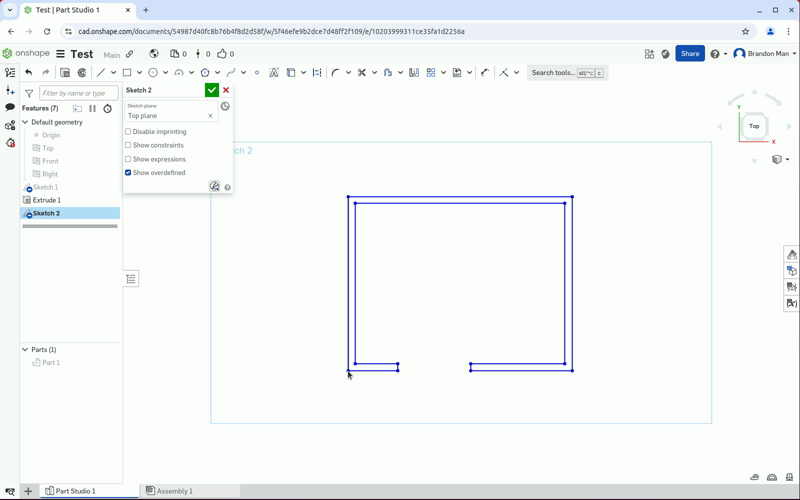
mouse_move(352, 365)
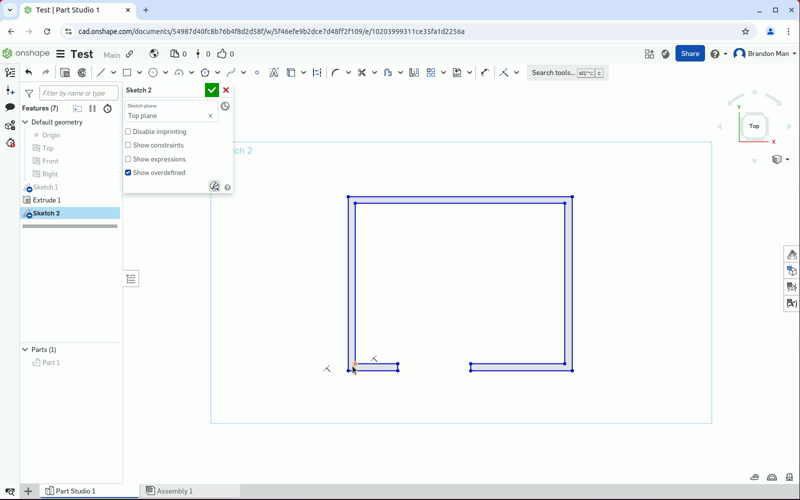
click(352, 365)
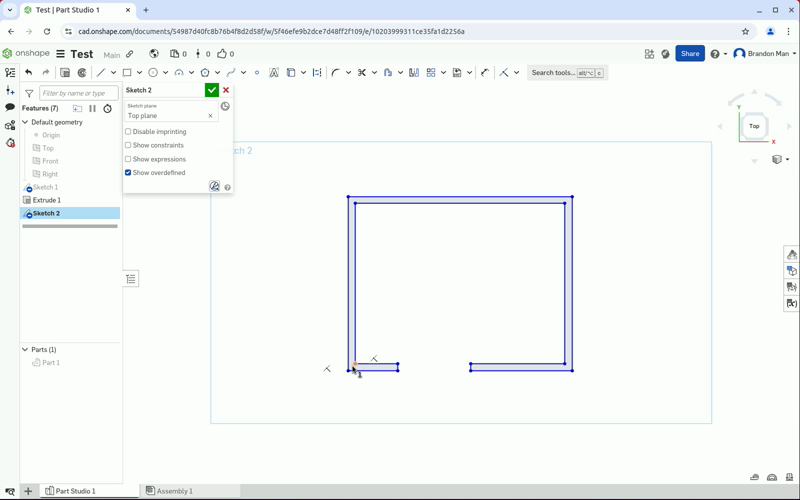
mouse_move(73, 352)
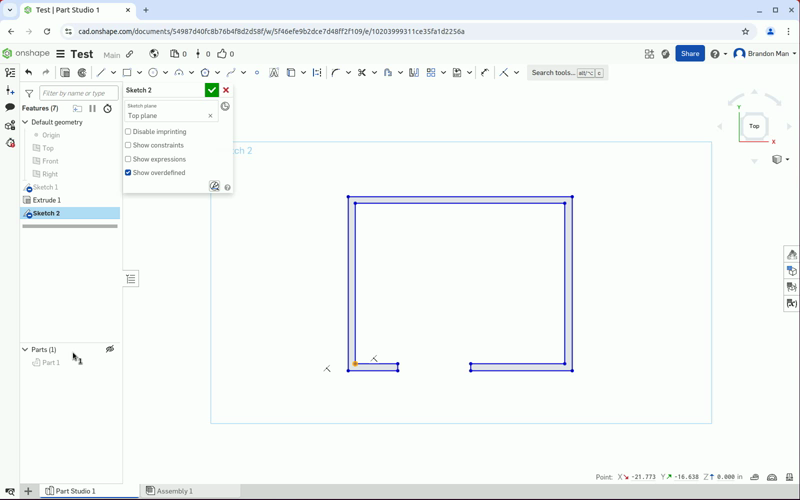
key(shift+y)
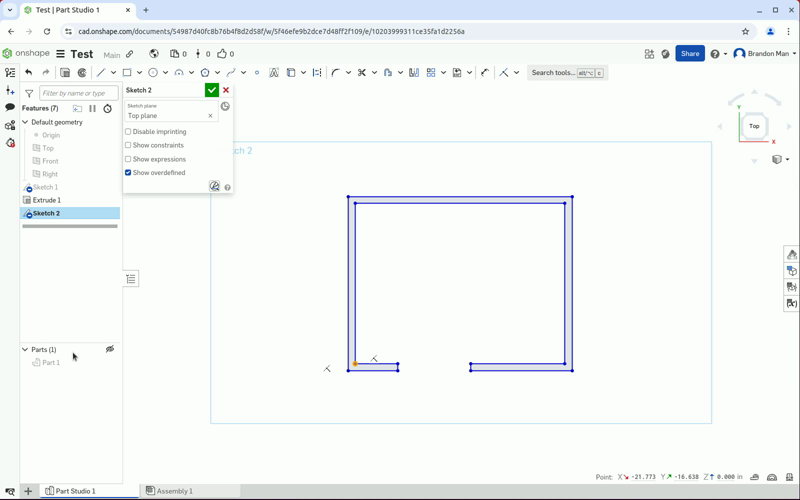
key(shift+e)
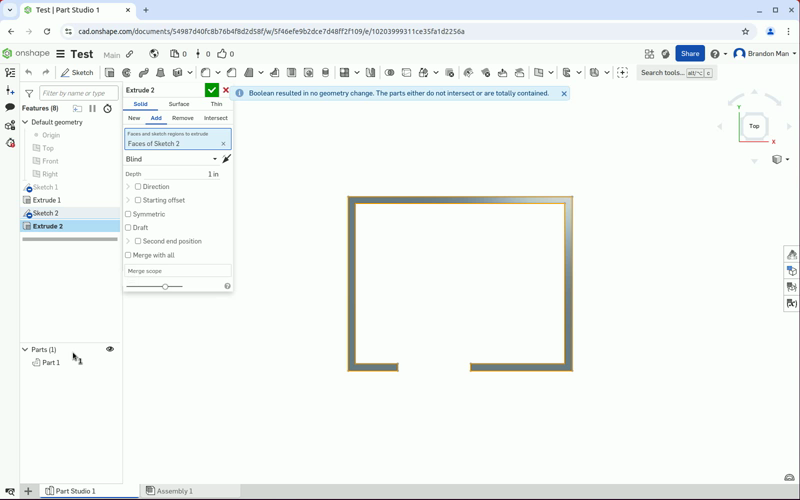
mouse_move(143, 106)
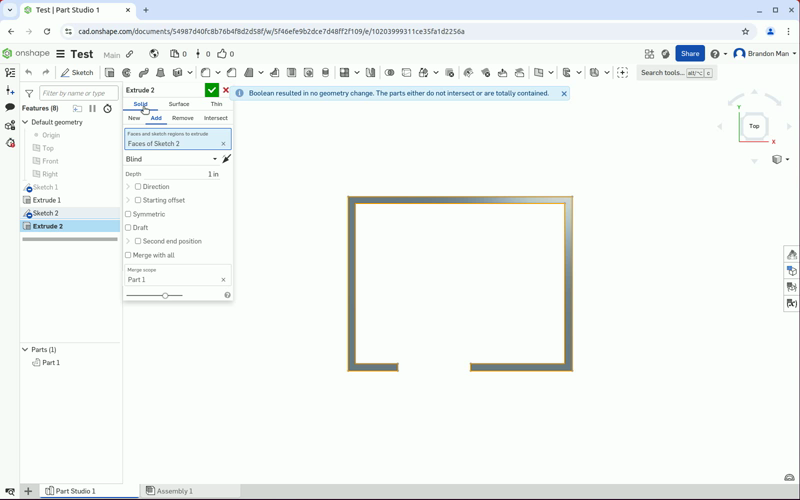
click(143, 106)
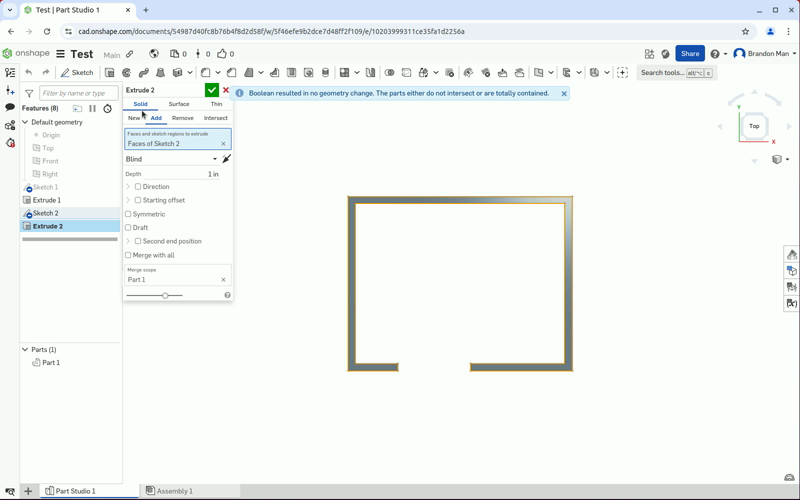
mouse_move(137, 120)
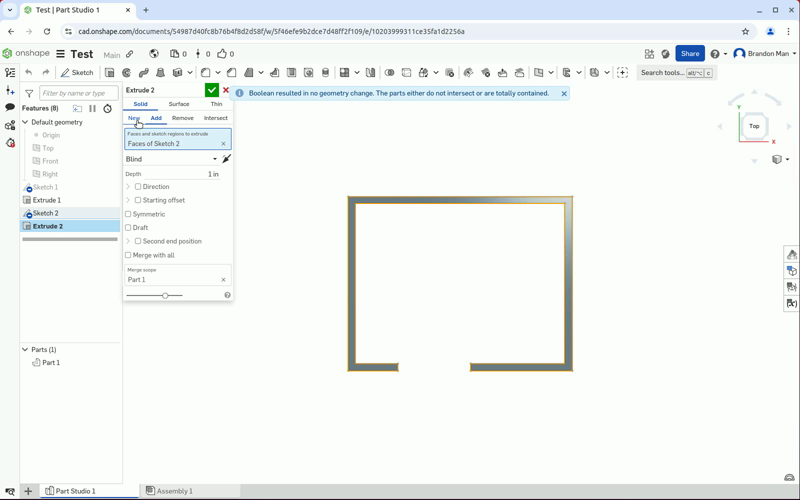
click(137, 120)
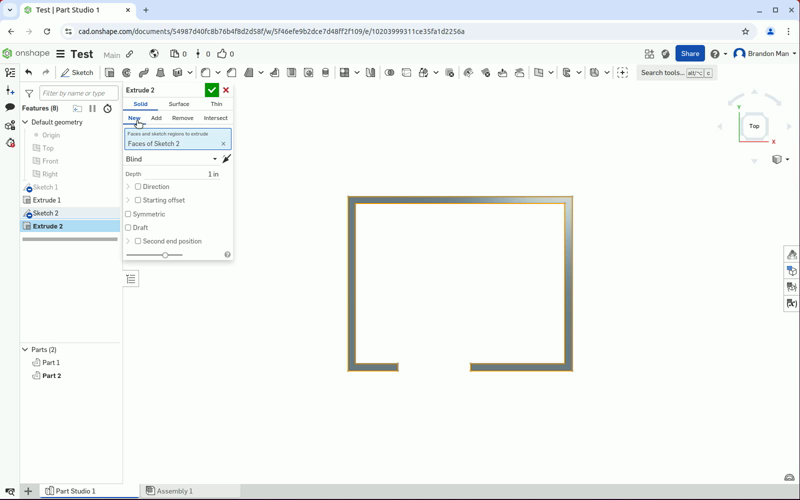
key(tab, 4)
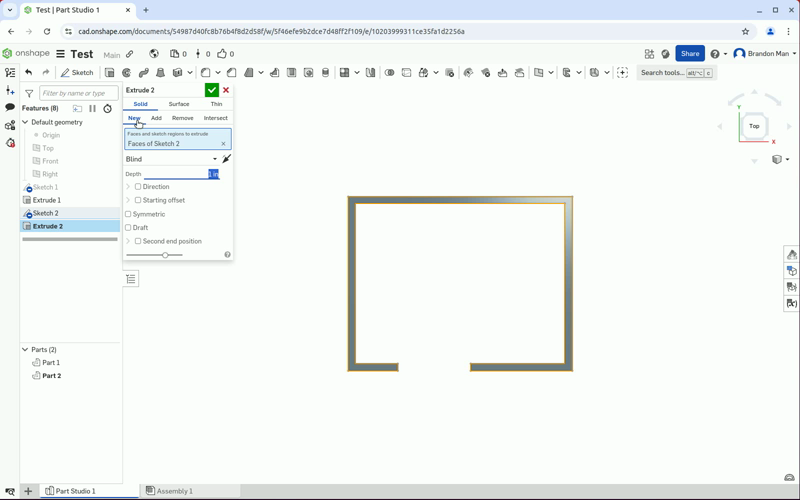
text(-0.722)
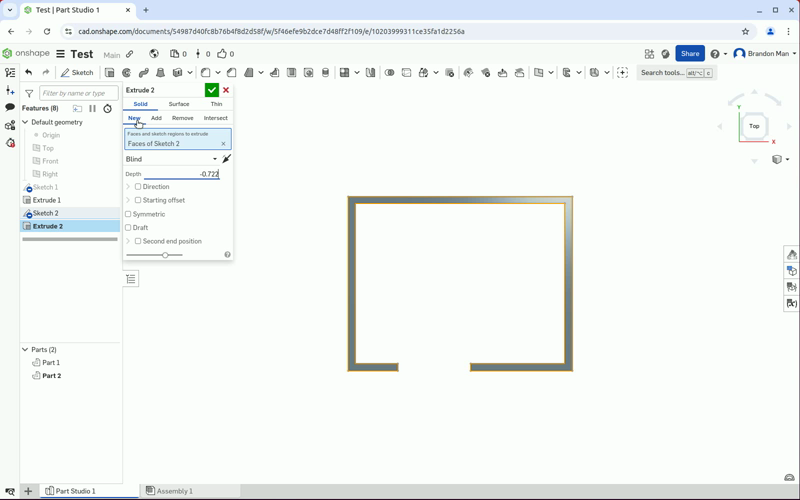
key(enter)
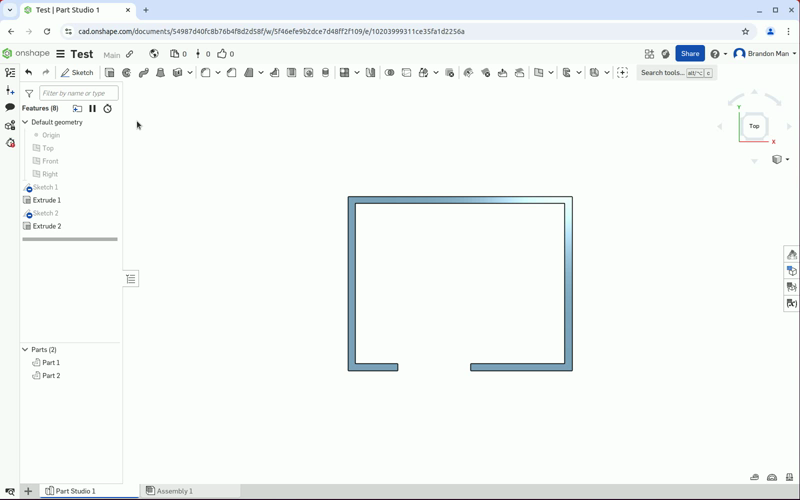
key(shift+h)
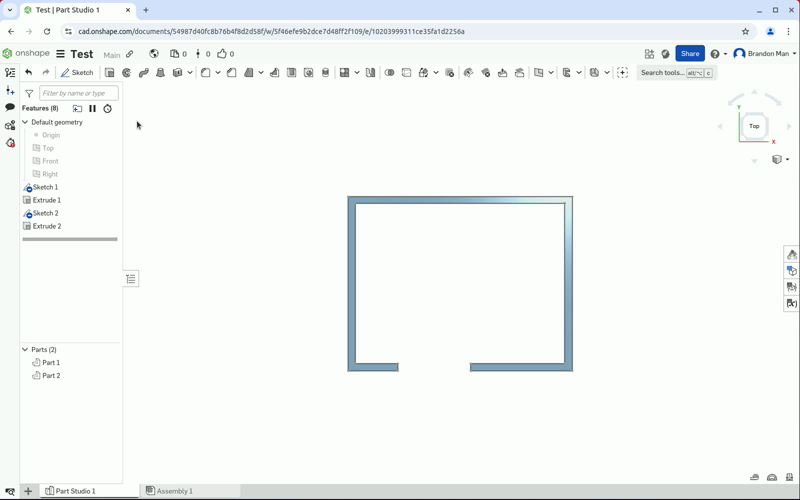
key(shift+h)
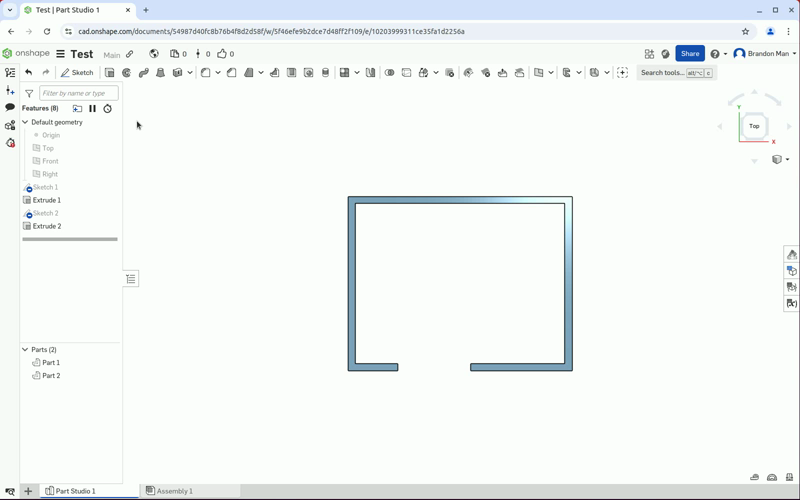
mouse_move(73, 189)
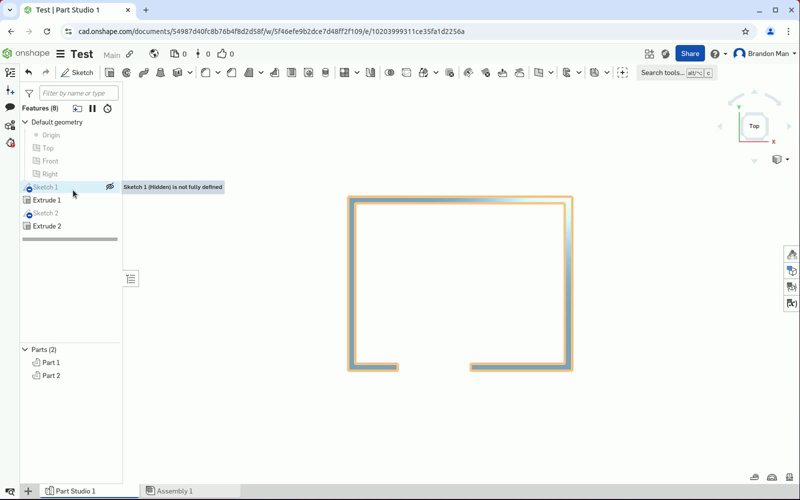
click(73, 189)
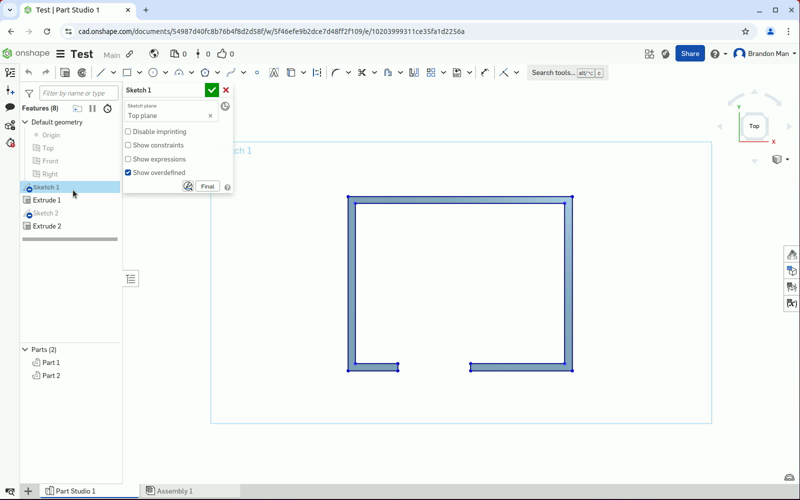
mouse_move(229, 92)
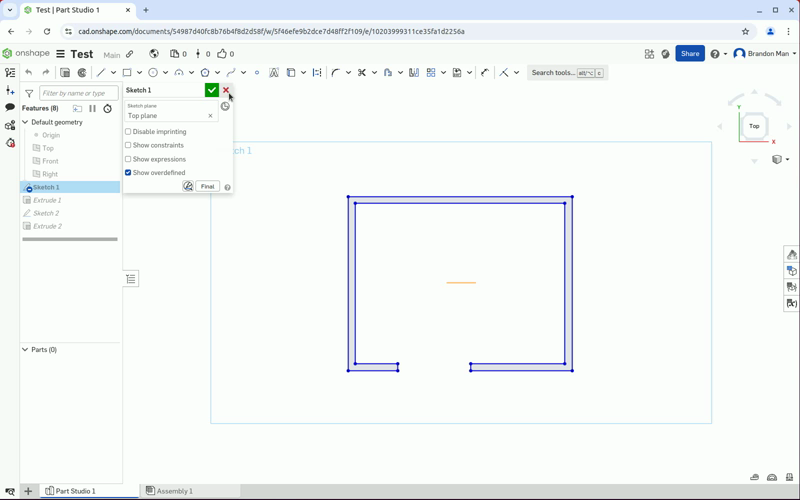
click(229, 92)
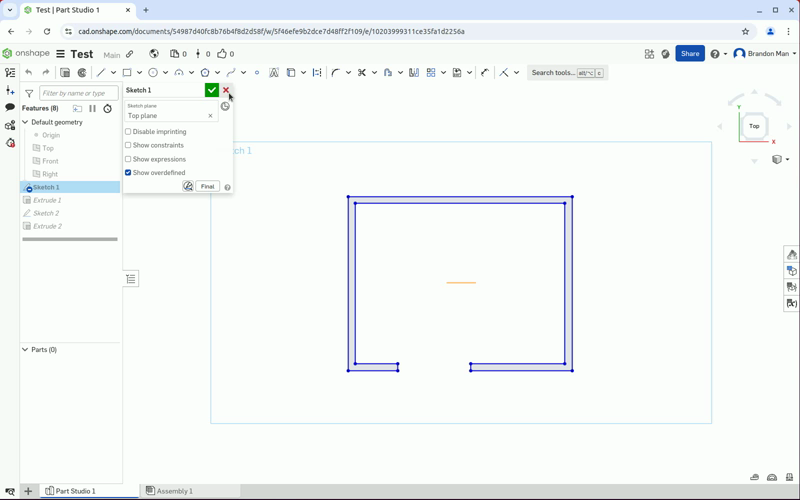
key(shift+s)
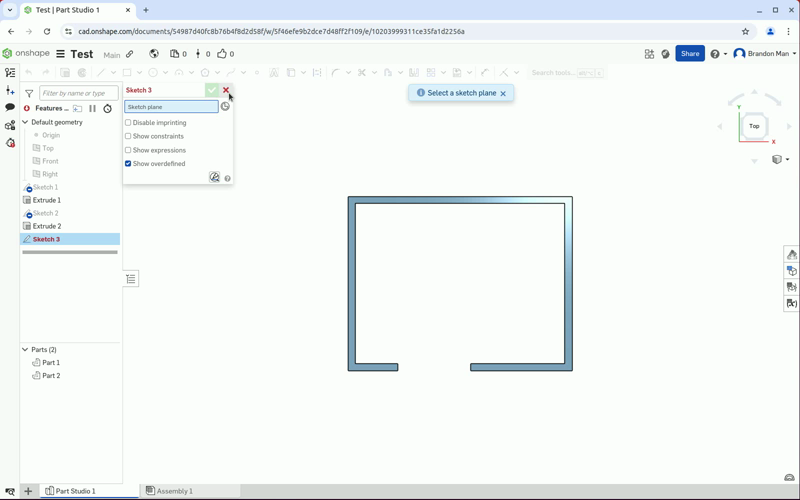
mouse_move(73, 150)
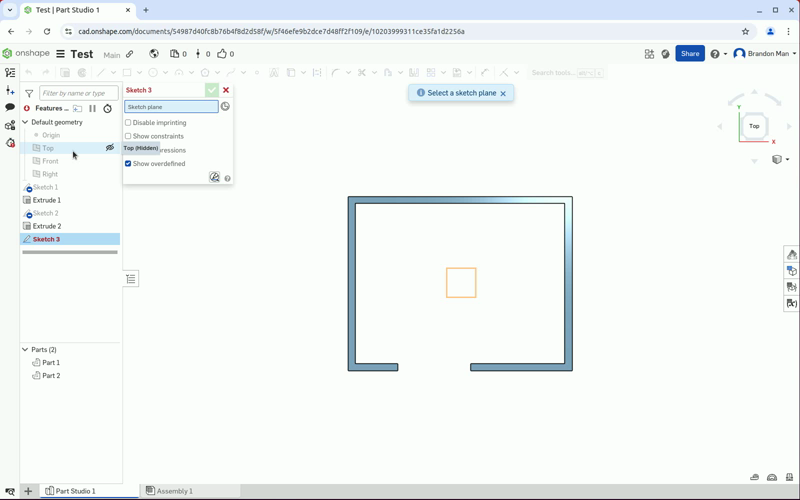
click(73, 150)
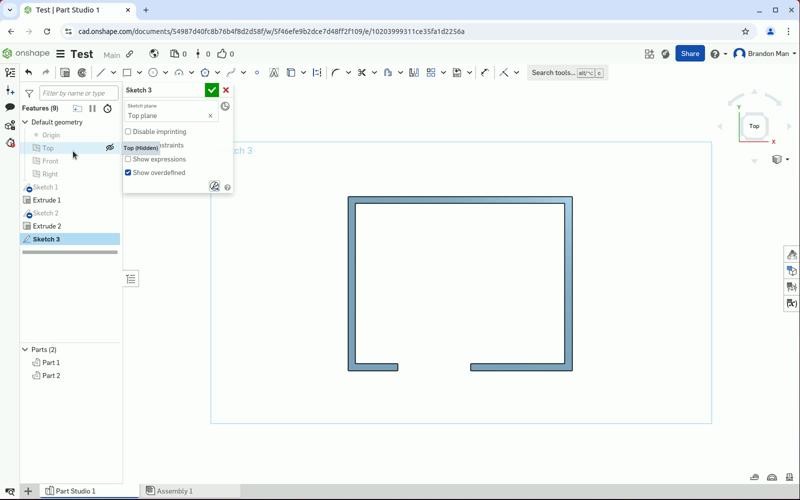
mouse_move(73, 352)
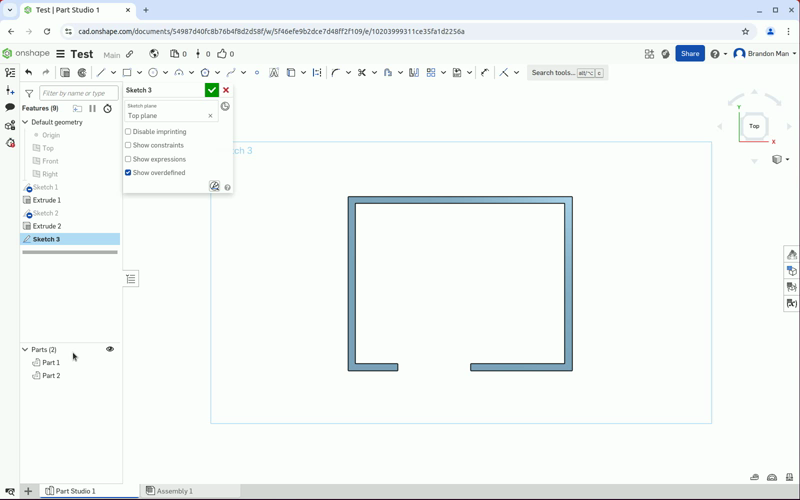
key(y)
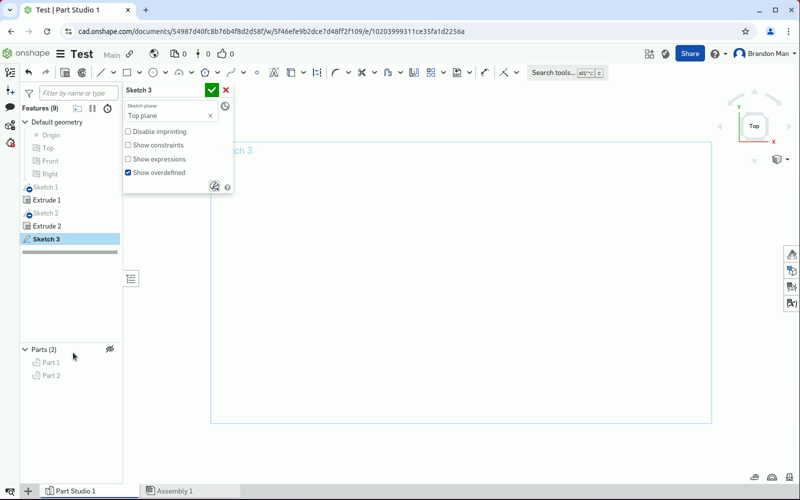
key(l)
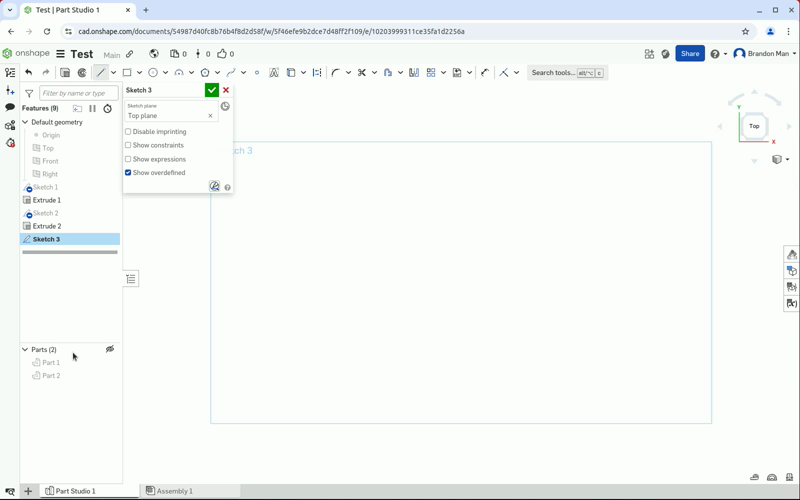
key_down(shift)
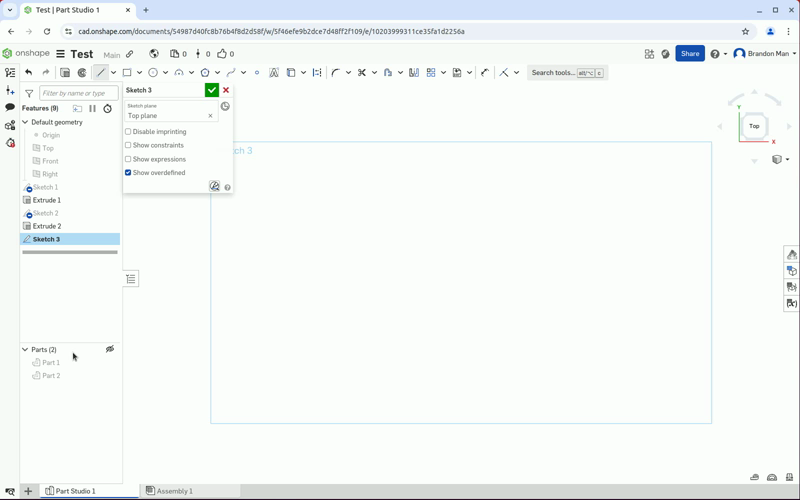
mouse_move(355, 362)
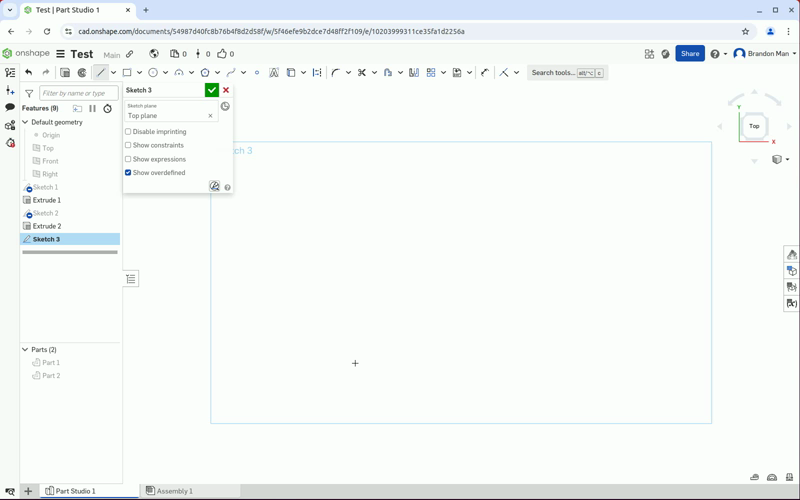
click(355, 362)
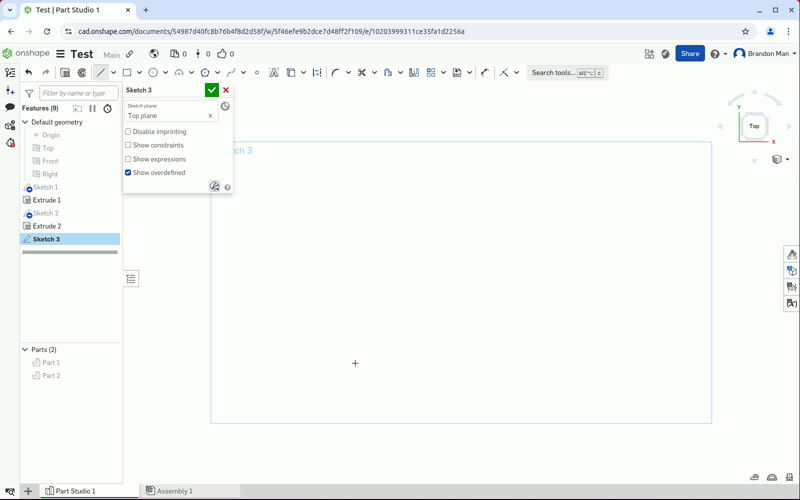
key_up(shift)
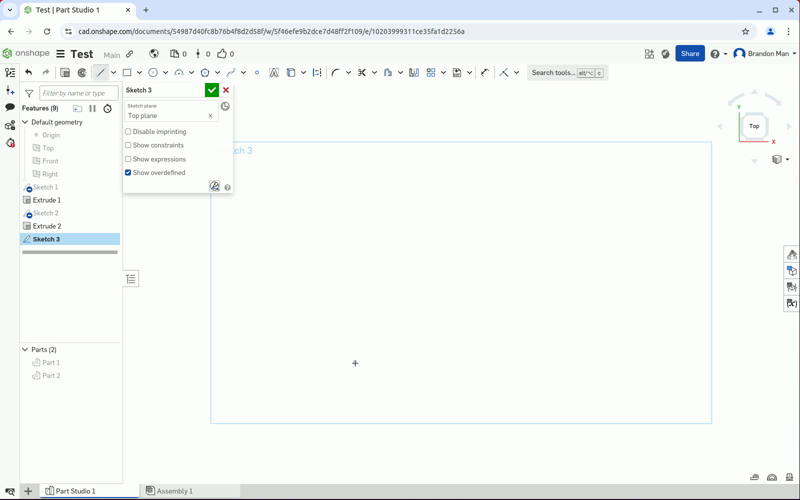
key_down(shift)
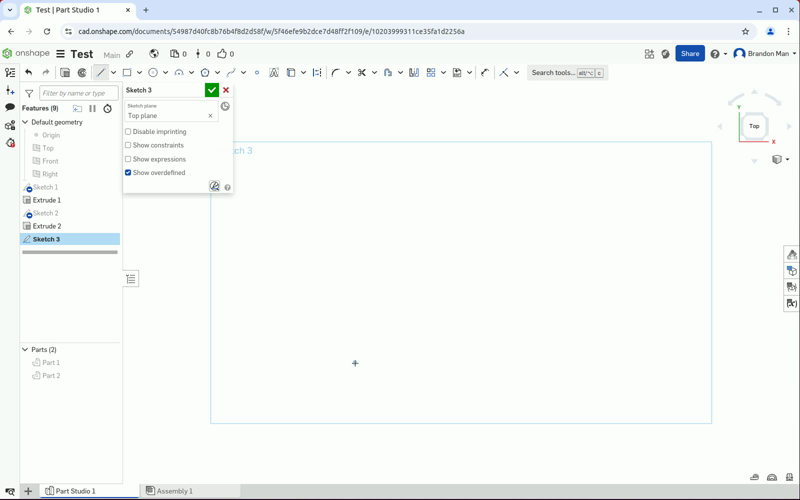
mouse_move(385, 362)
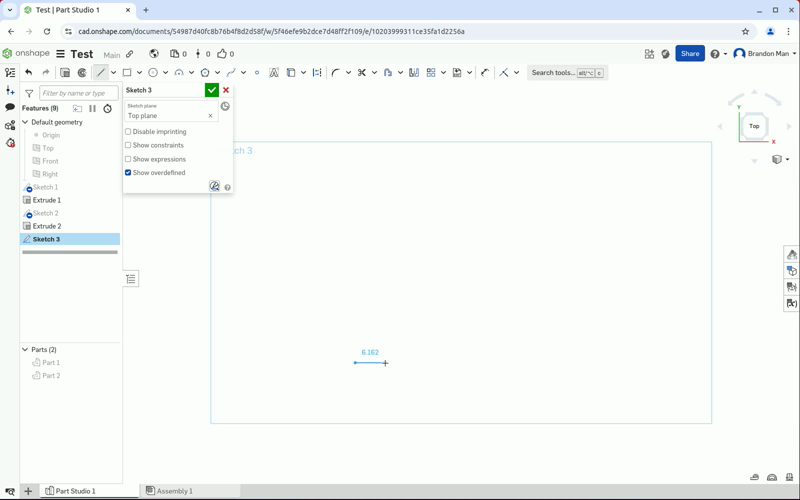
mouse_move(397, 362)
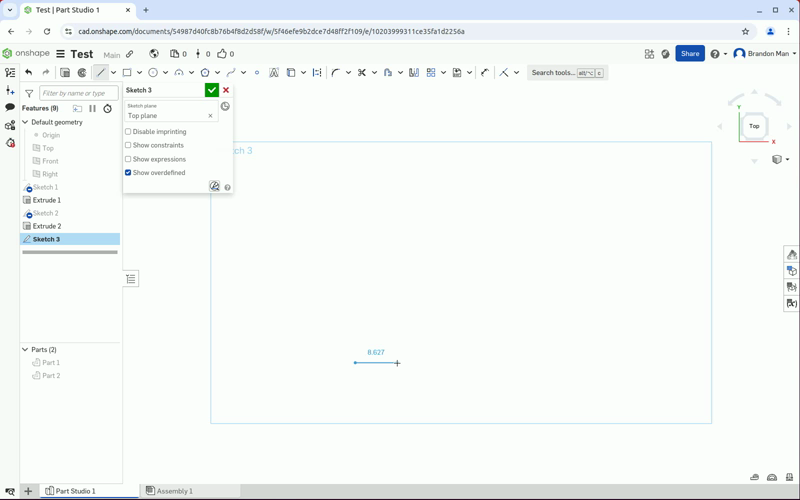
click(397, 362)
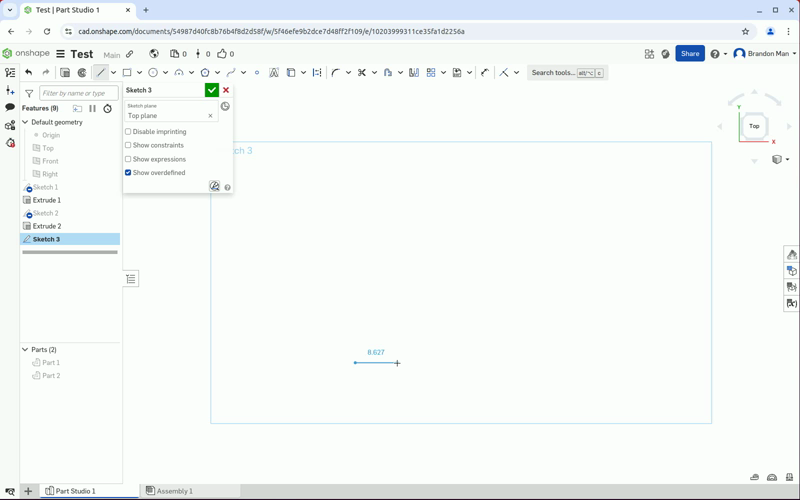
key_up(shift)
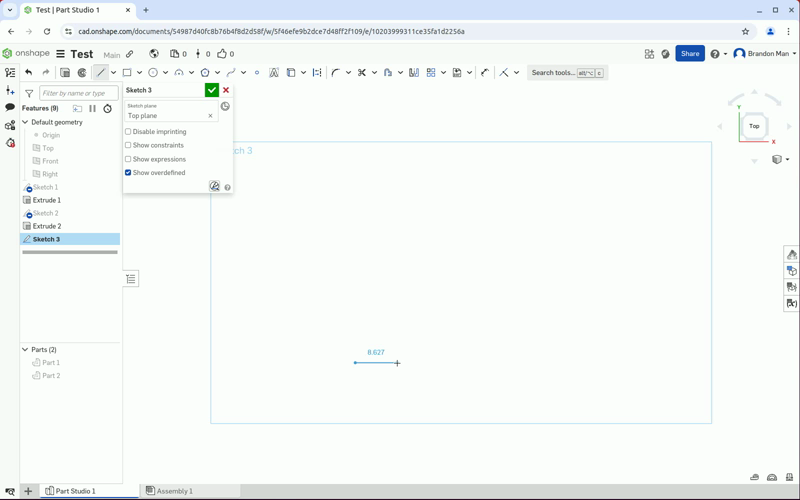
key_down(shift)
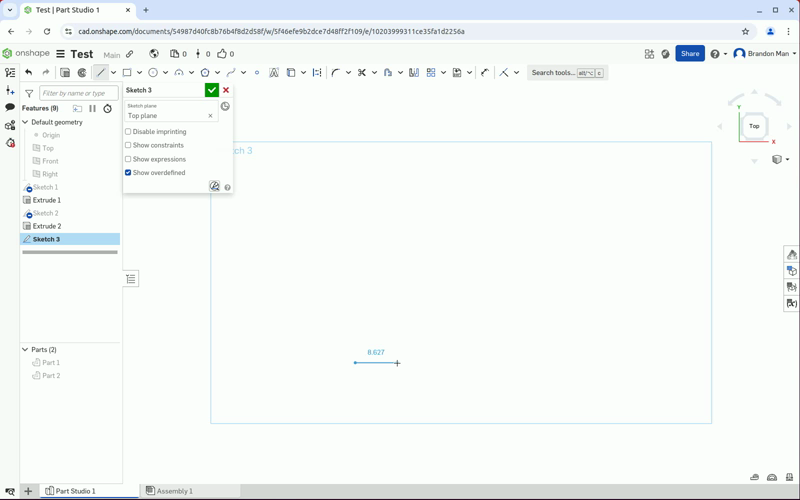
mouse_move(427, 362)
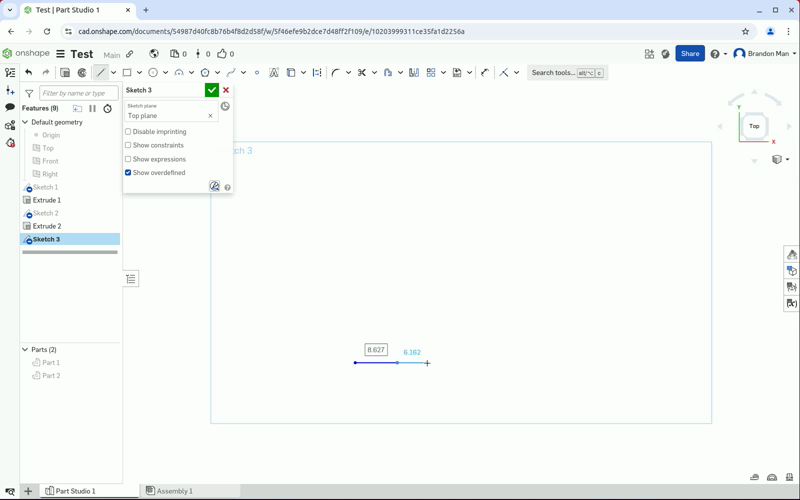
mouse_move(397, 369)
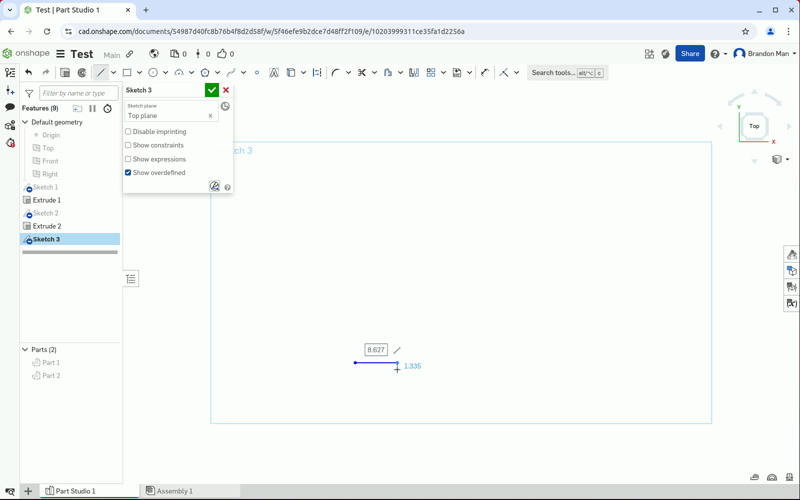
scroll(6)
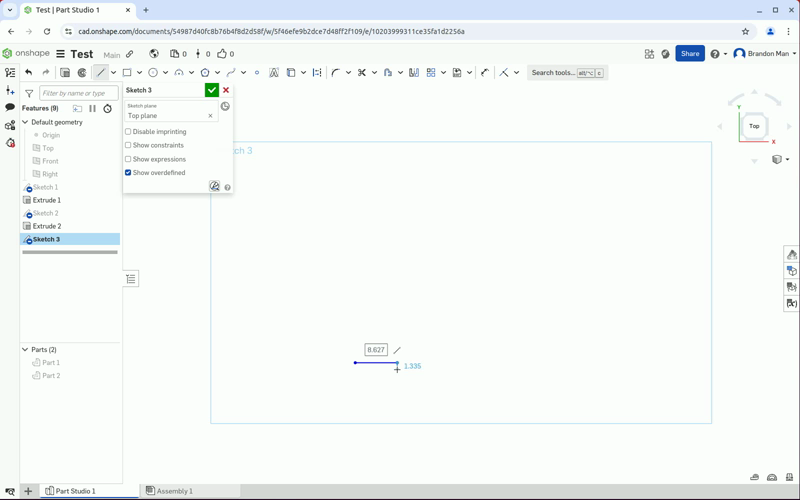
scroll(6)
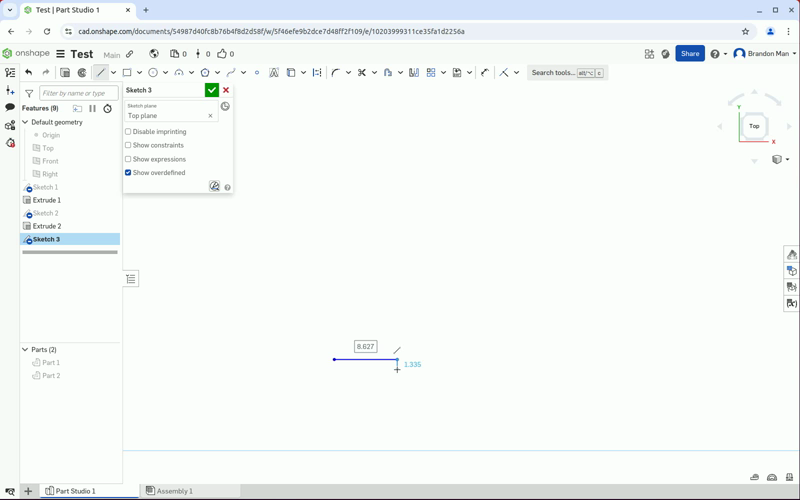
scroll(6)
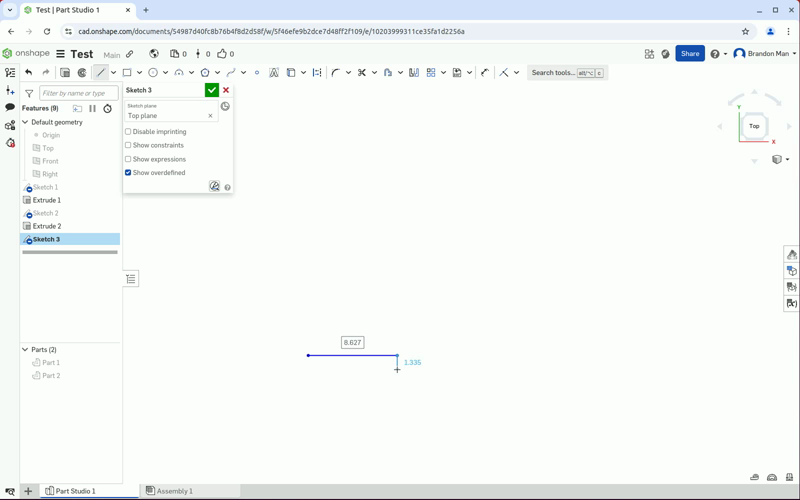
scroll(6)
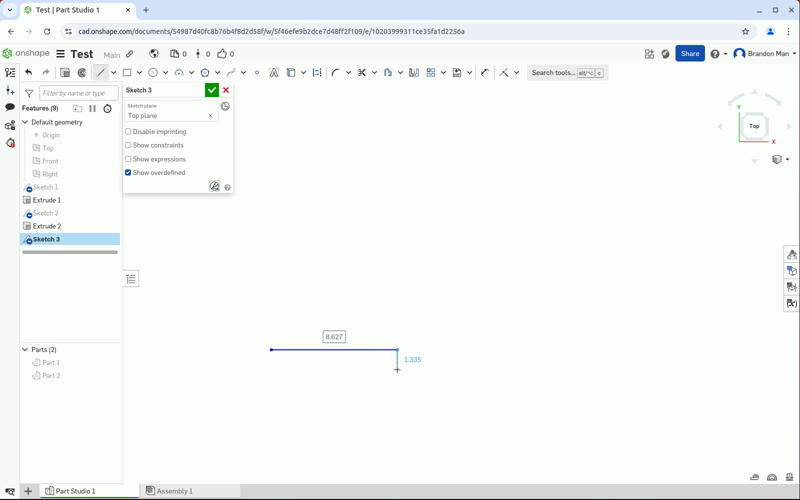
scroll(6)
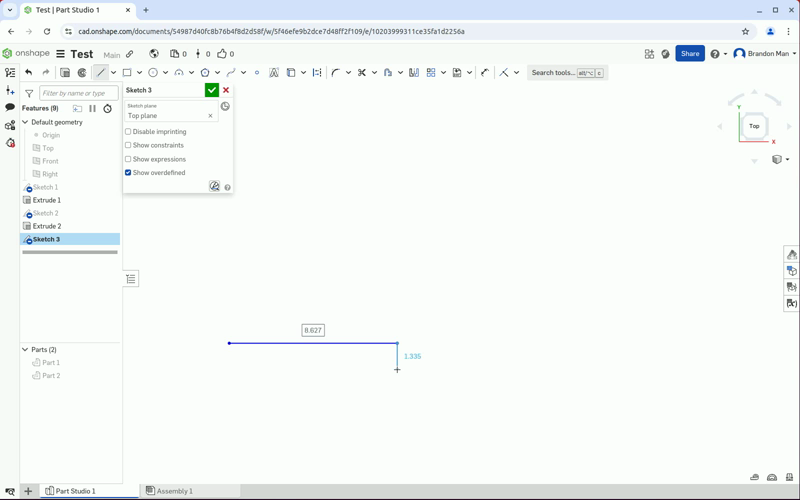
scroll(6)
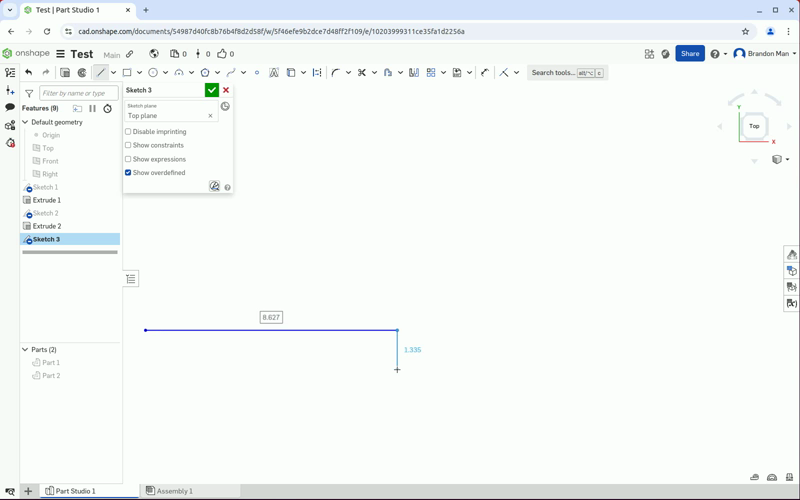
scroll(6)
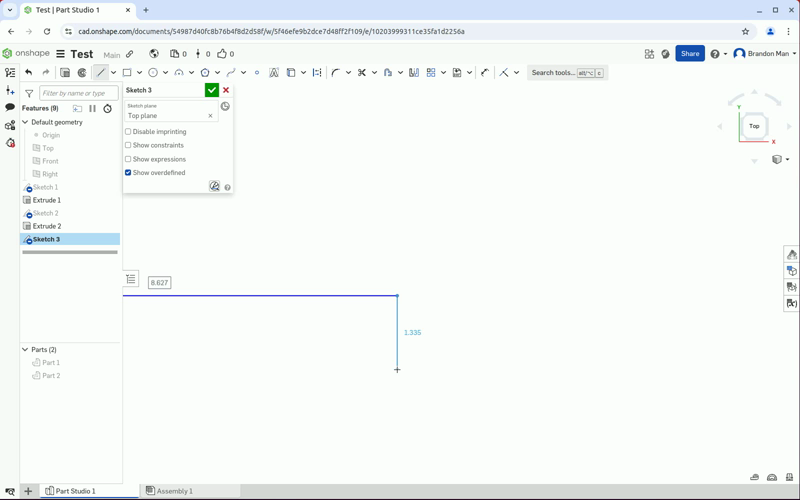
click(397, 369)
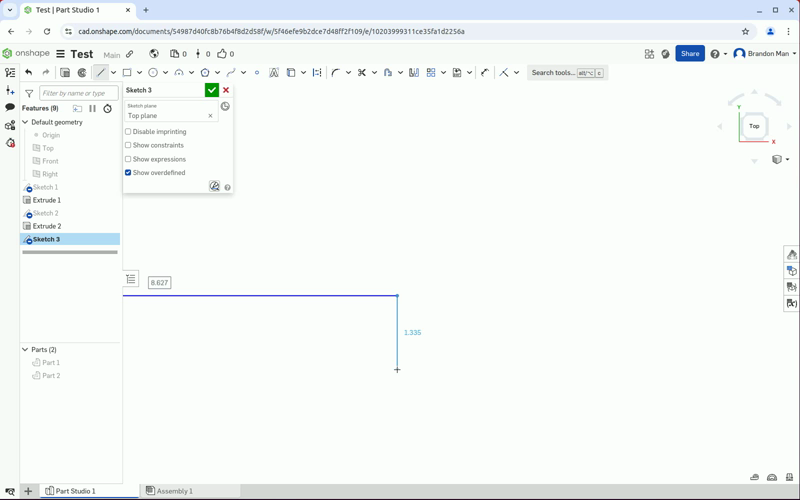
scroll(-6)
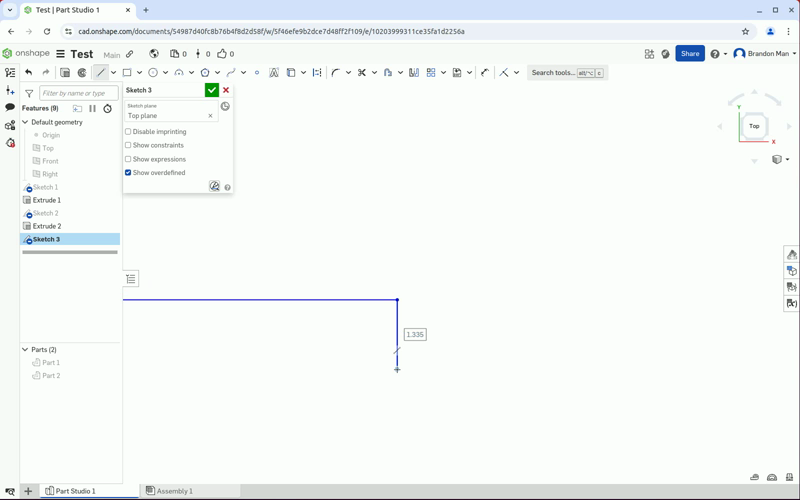
scroll(-6)
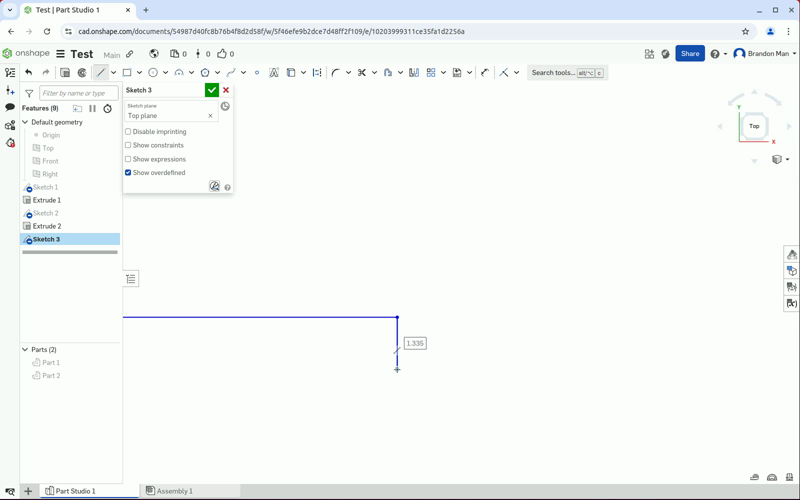
scroll(-6)
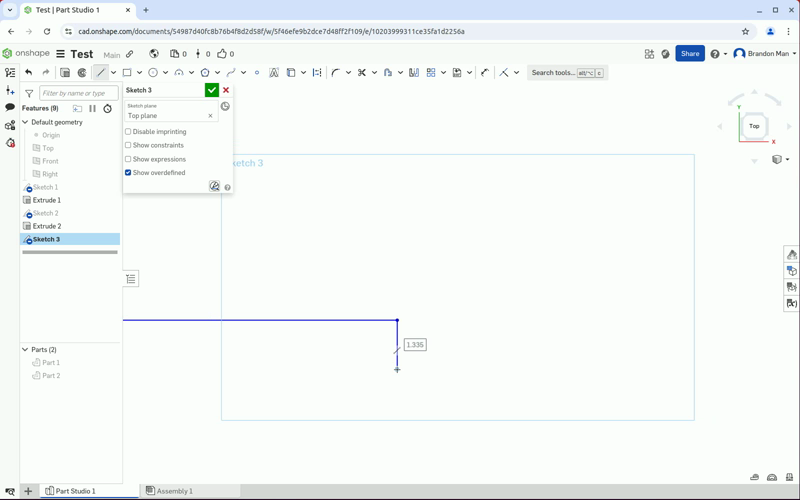
scroll(-6)
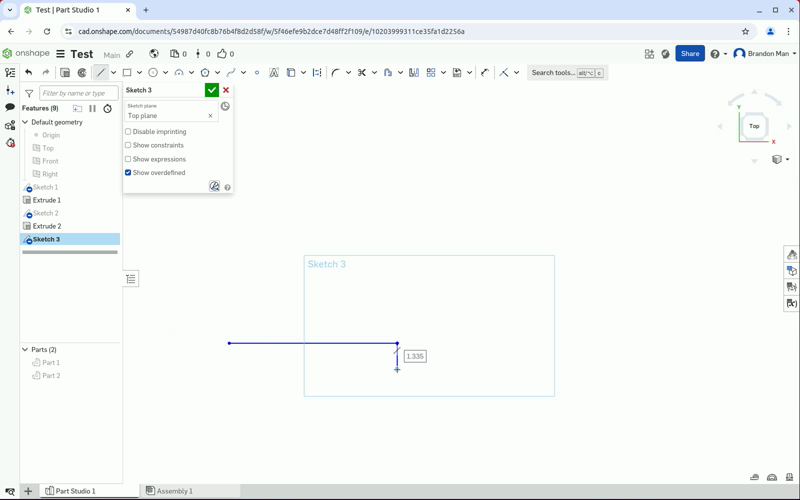
scroll(-6)
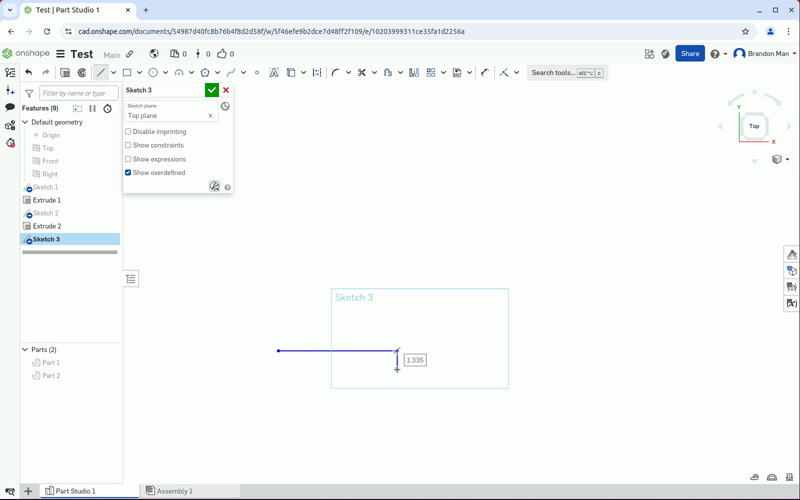
scroll(-6)
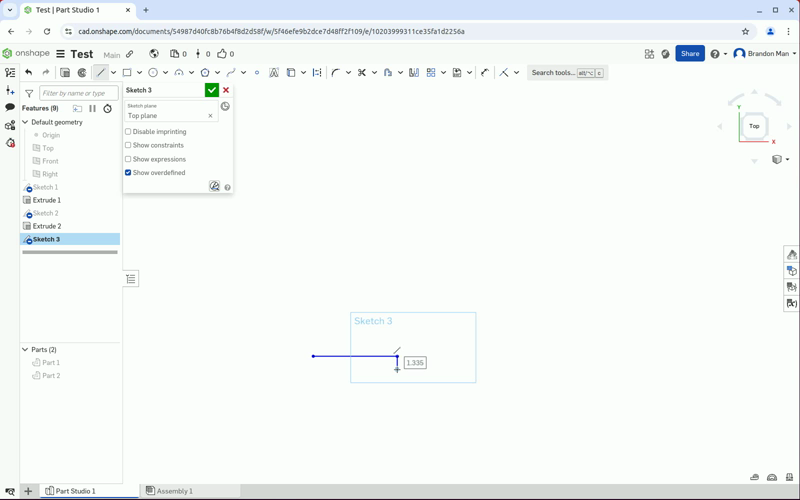
scroll(-6)
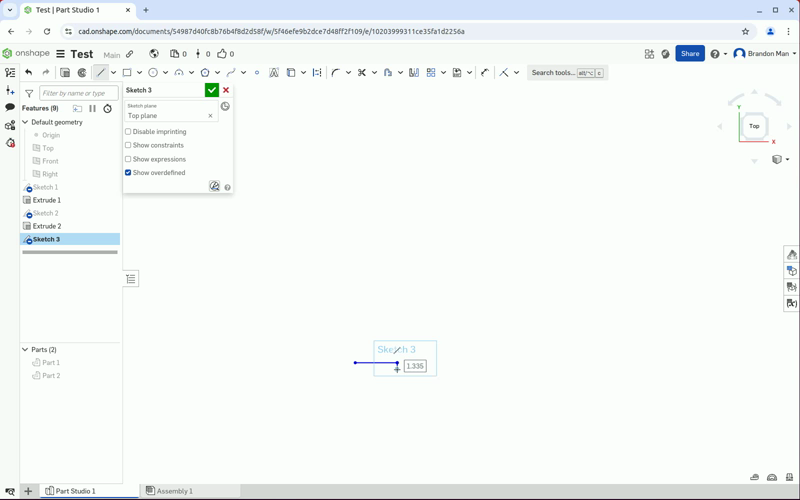
key_up(shift)
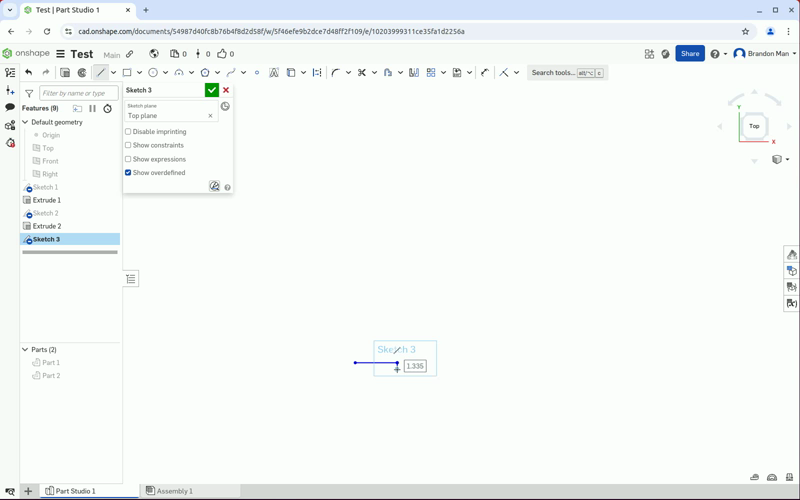
key_down(shift)
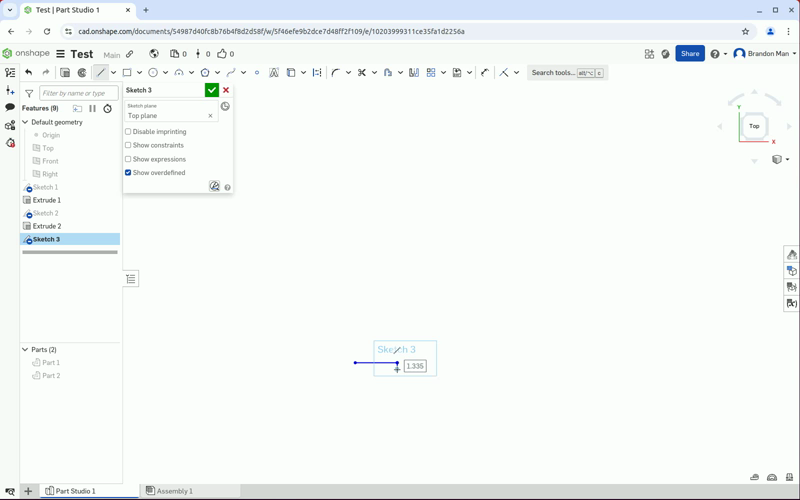
mouse_move(470, 369)
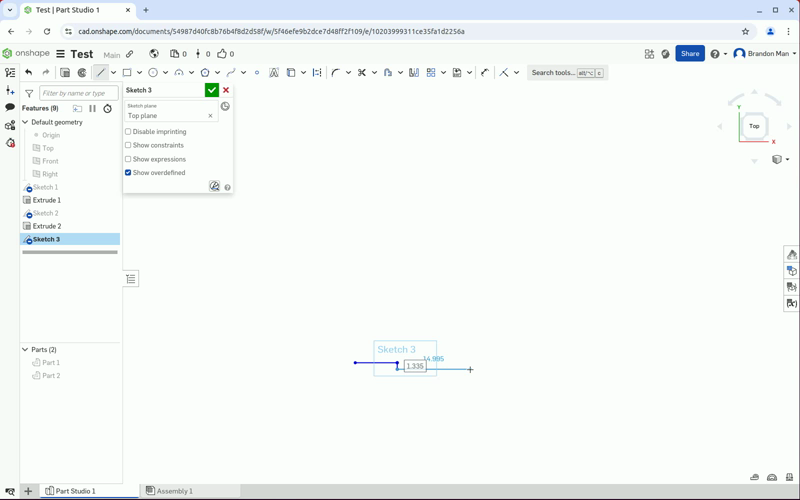
click(470, 369)
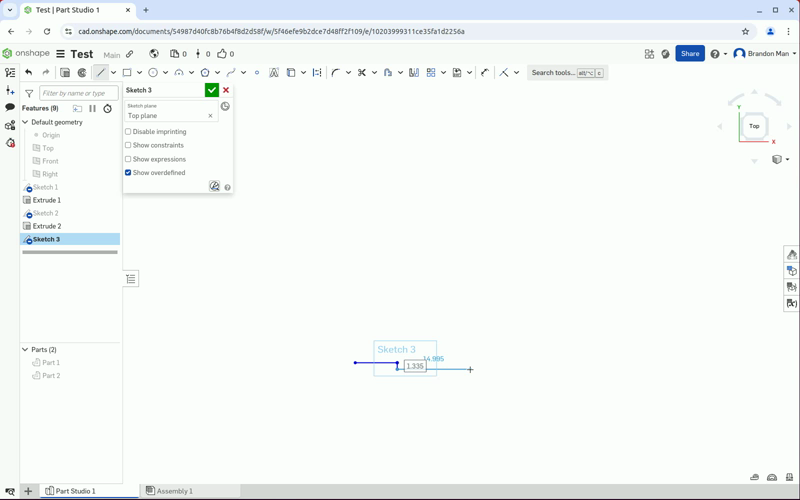
key_up(shift)
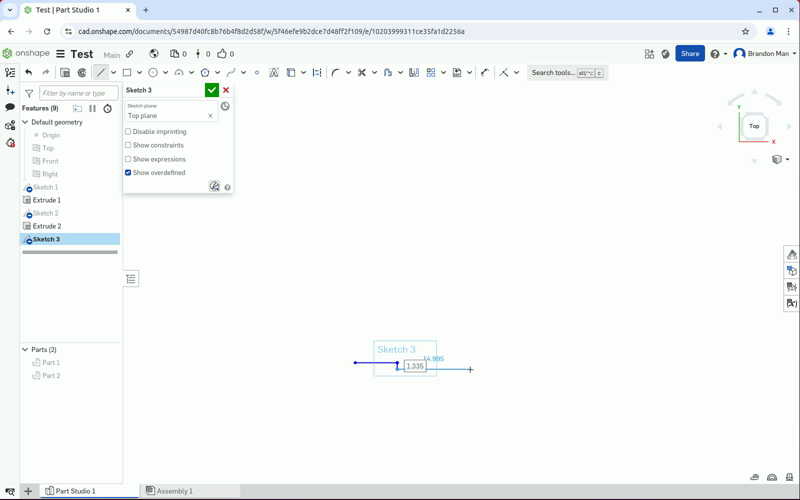
key_down(shift)
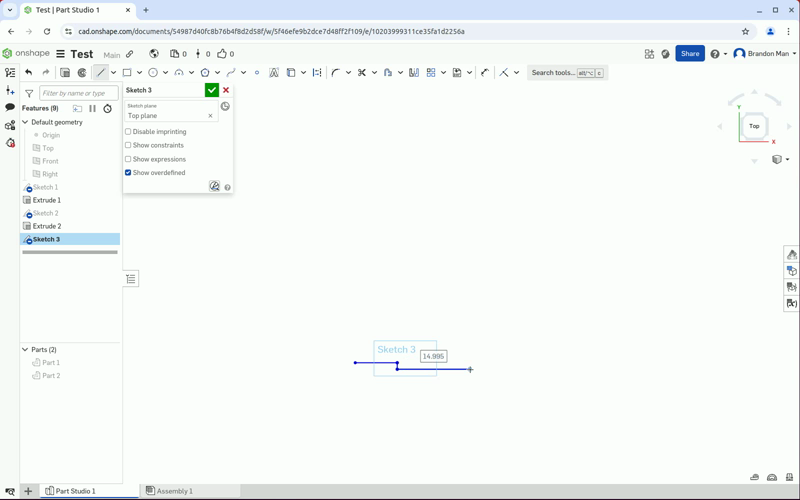
mouse_move(500, 369)
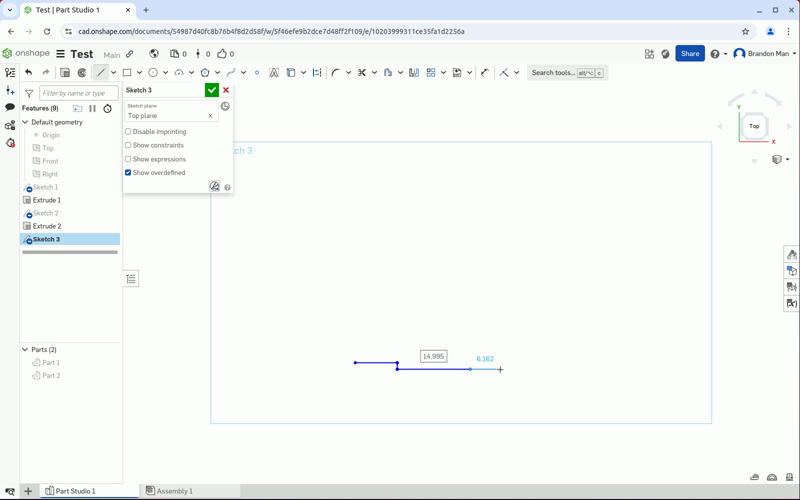
mouse_move(470, 362)
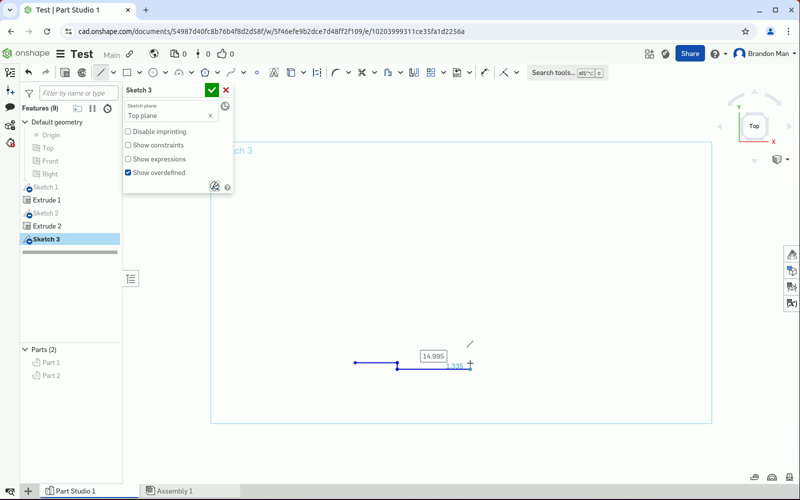
scroll(6)
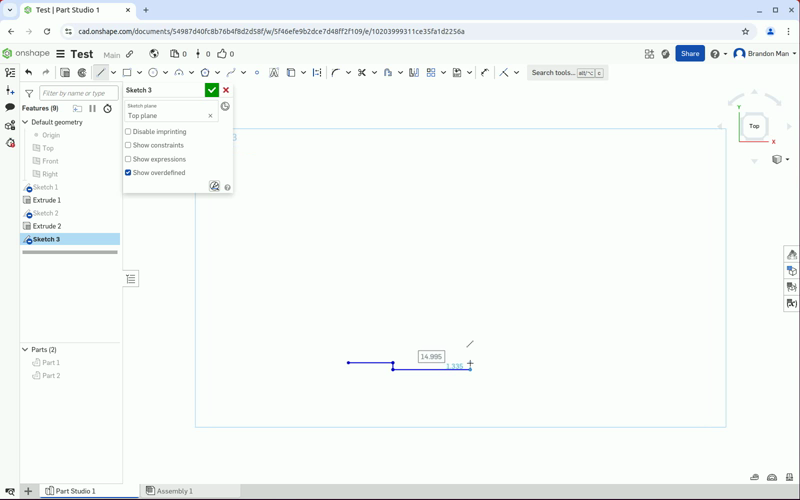
scroll(6)
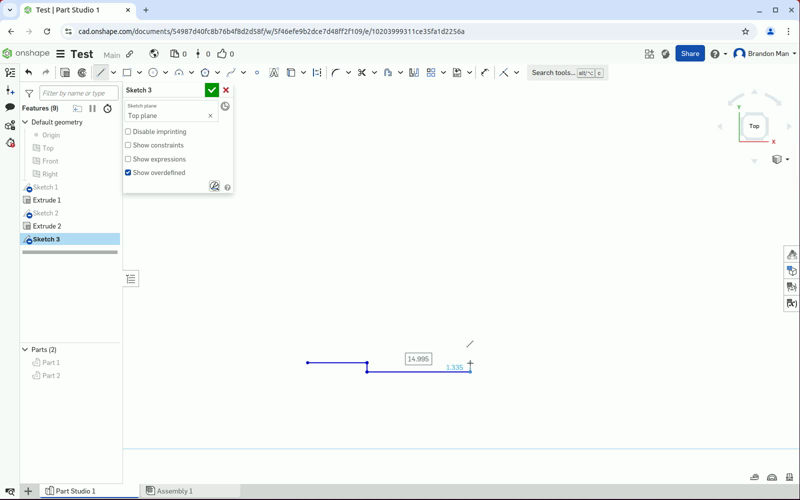
scroll(6)
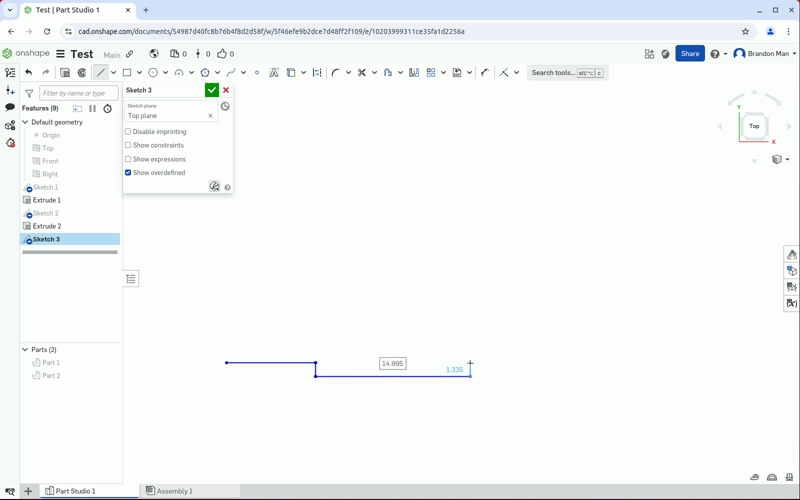
scroll(6)
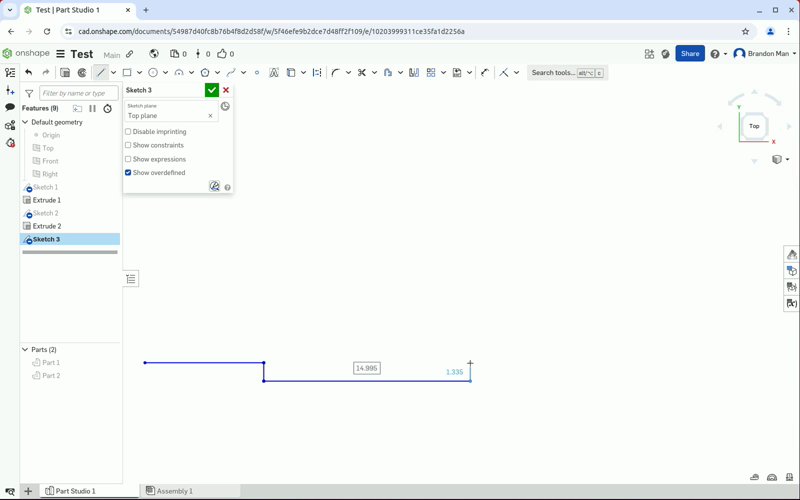
scroll(6)
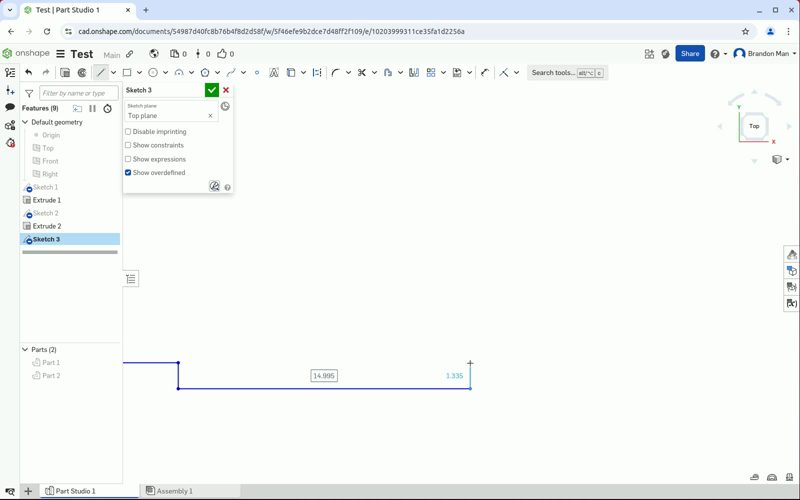
scroll(6)
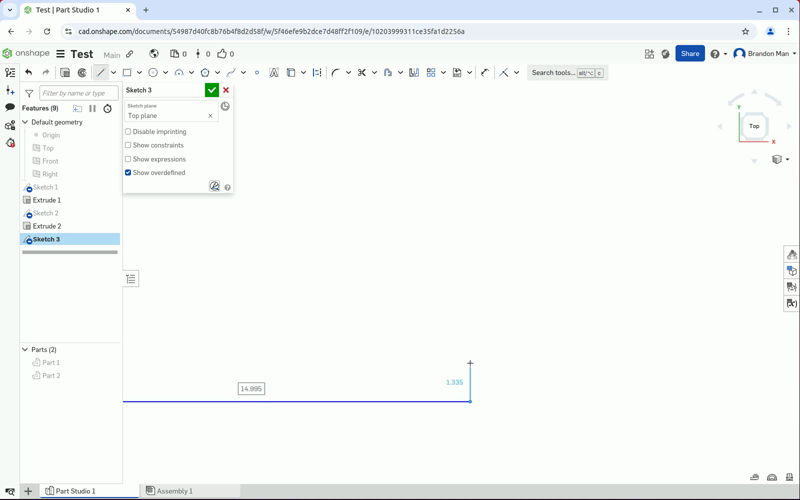
scroll(6)
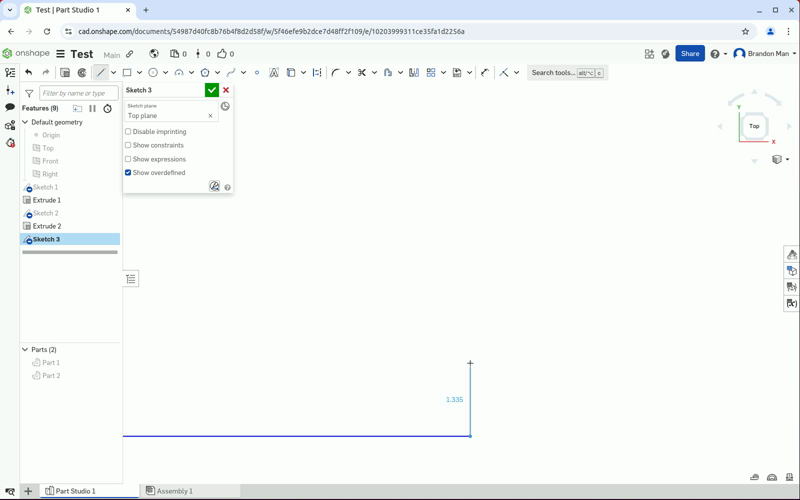
click(470, 362)
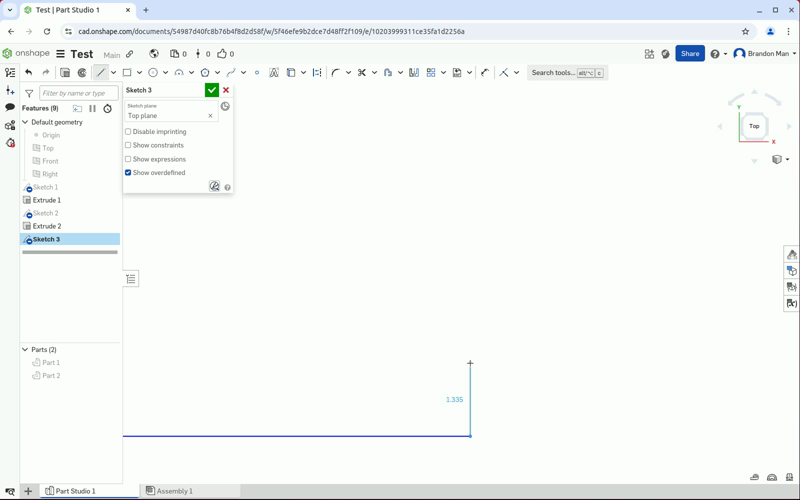
scroll(-6)
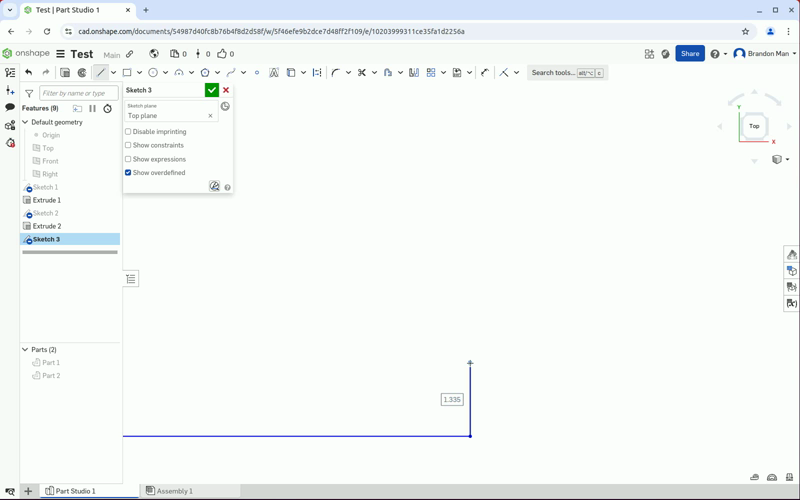
scroll(-6)
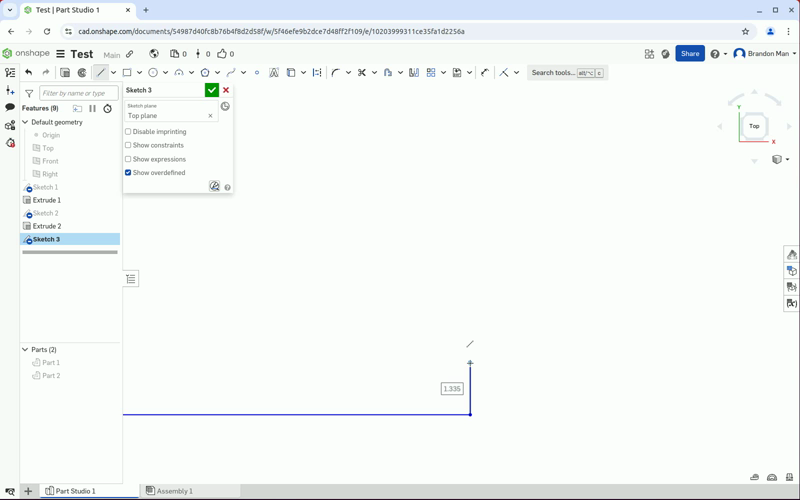
scroll(-6)
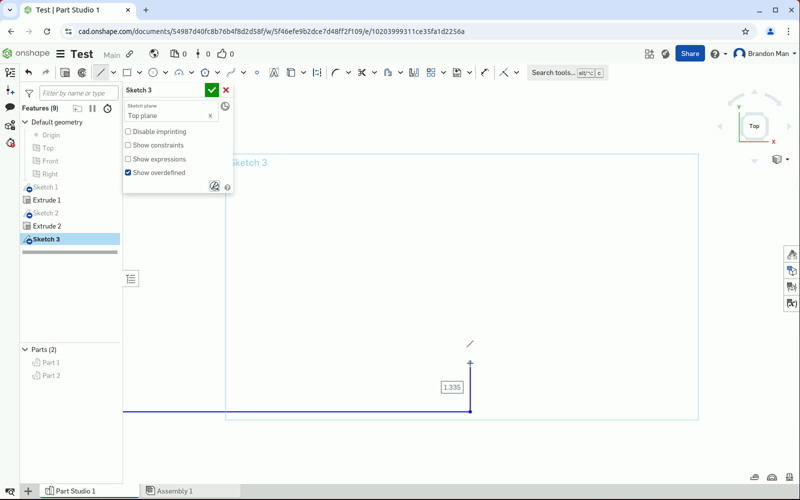
scroll(-6)
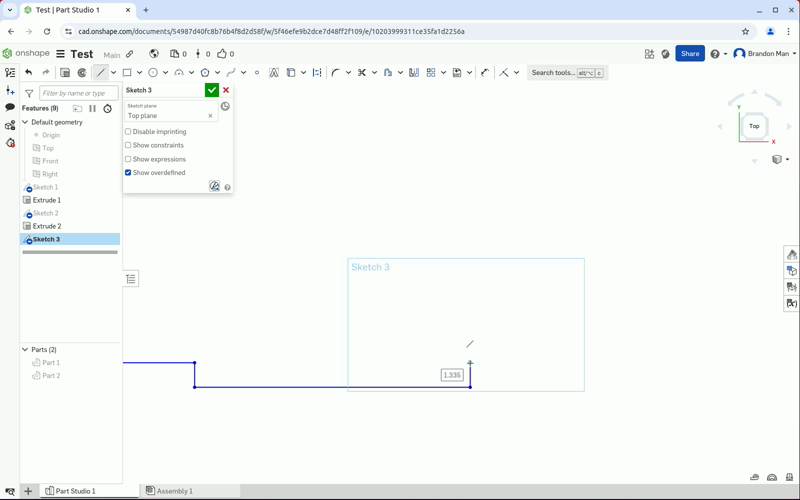
scroll(-6)
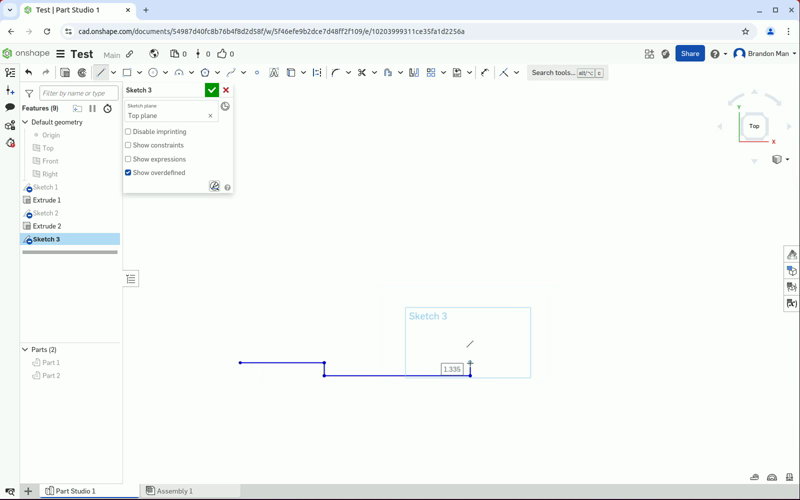
scroll(-6)
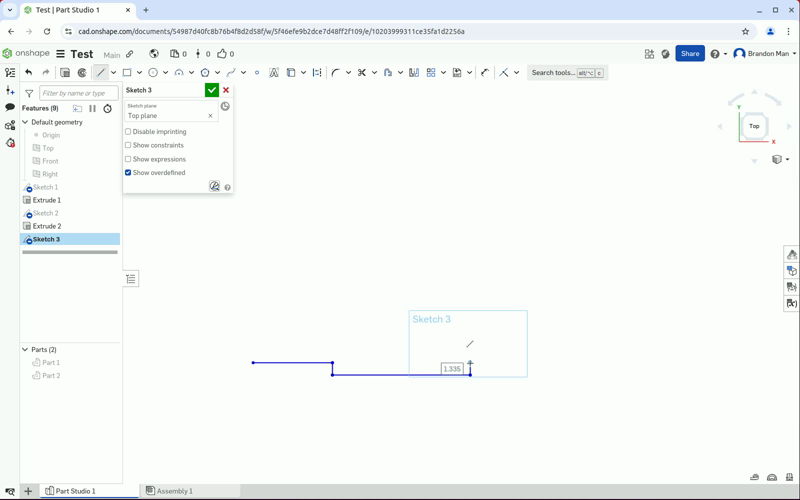
scroll(-6)
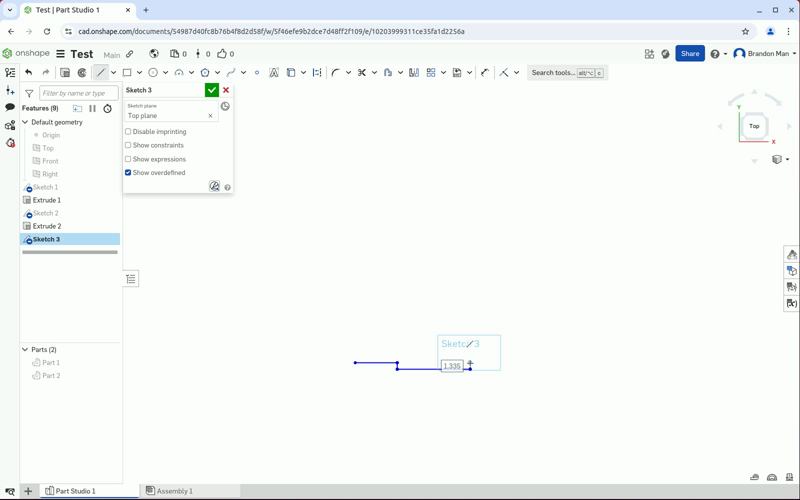
key_up(shift)
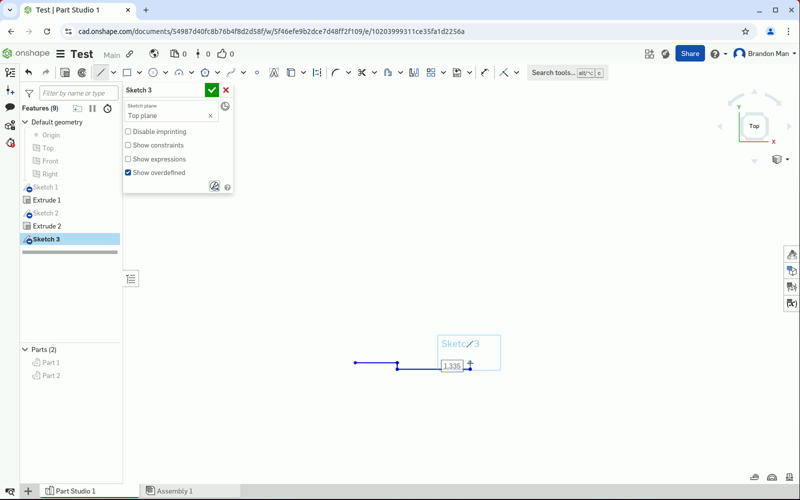
key_down(shift)
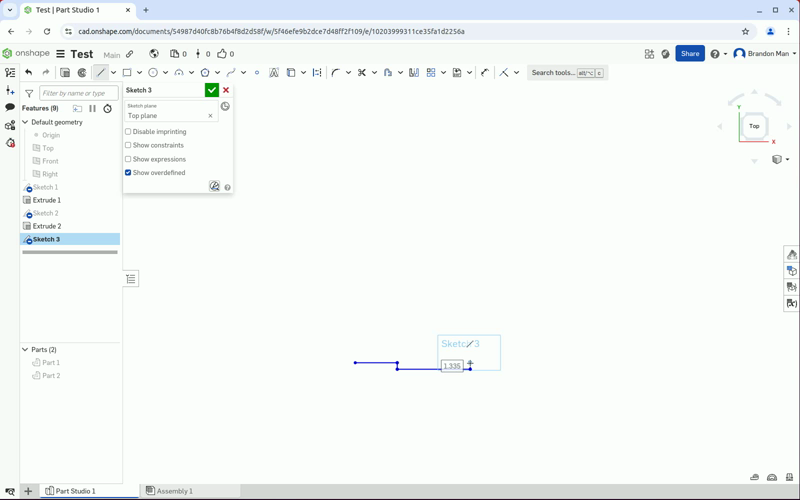
mouse_move(565, 362)
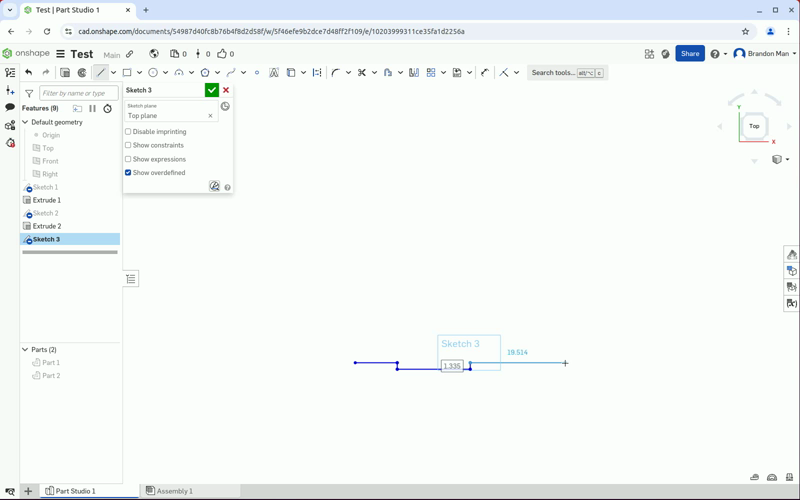
click(565, 362)
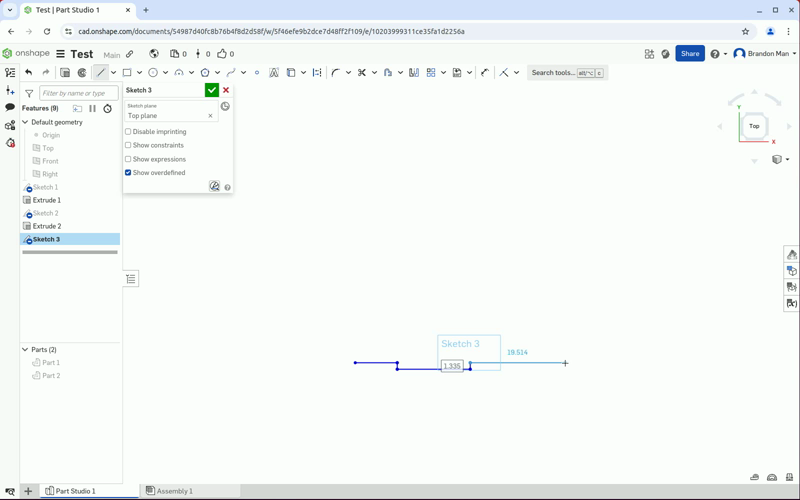
key_up(shift)
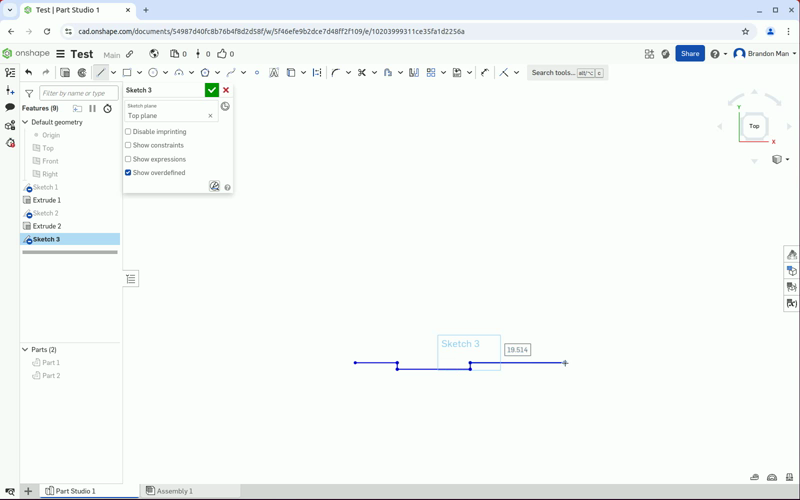
key_down(shift)
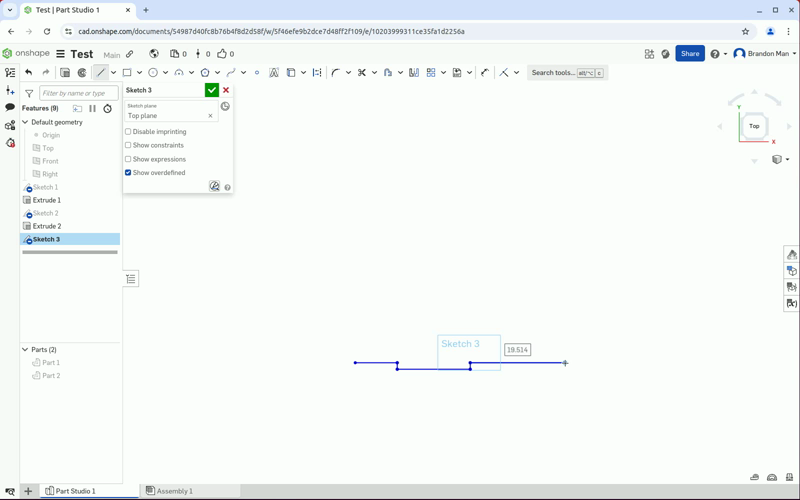
mouse_move(565, 203)
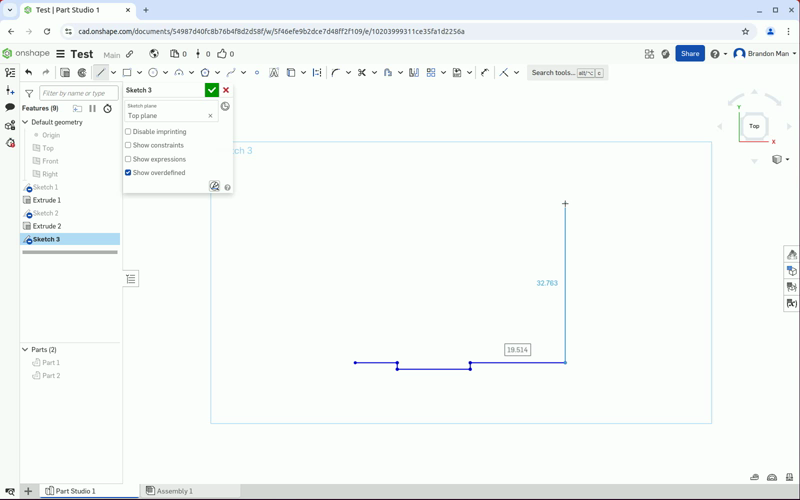
click(565, 203)
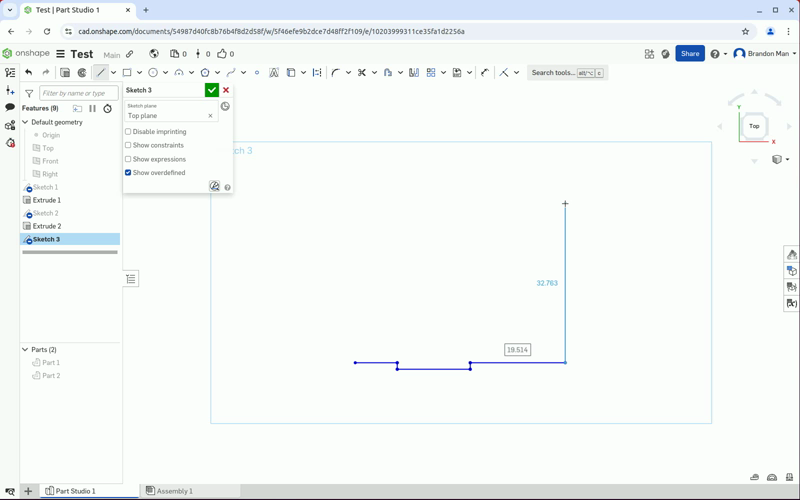
key_up(shift)
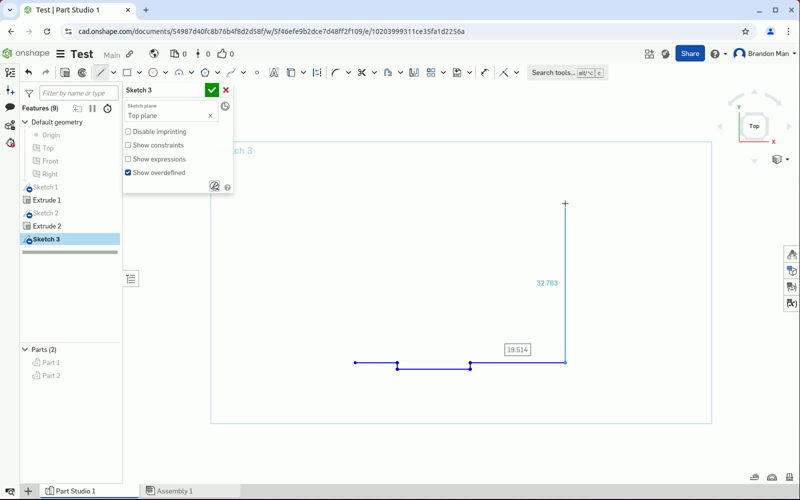
key_down(shift)
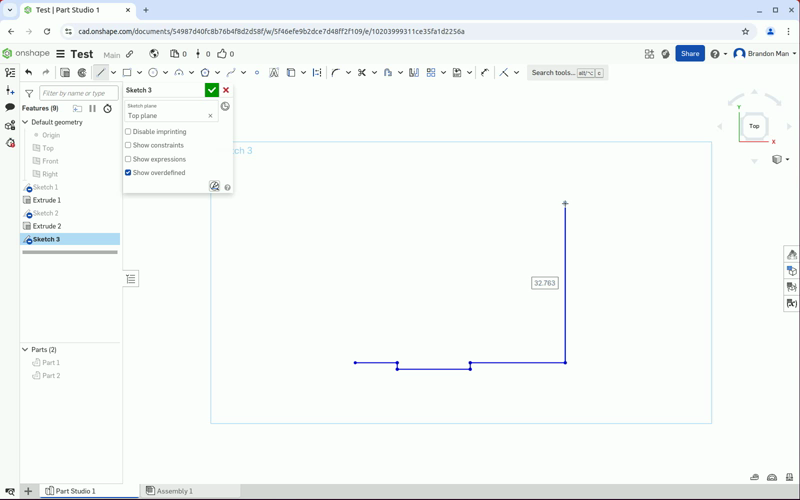
mouse_move(355, 203)
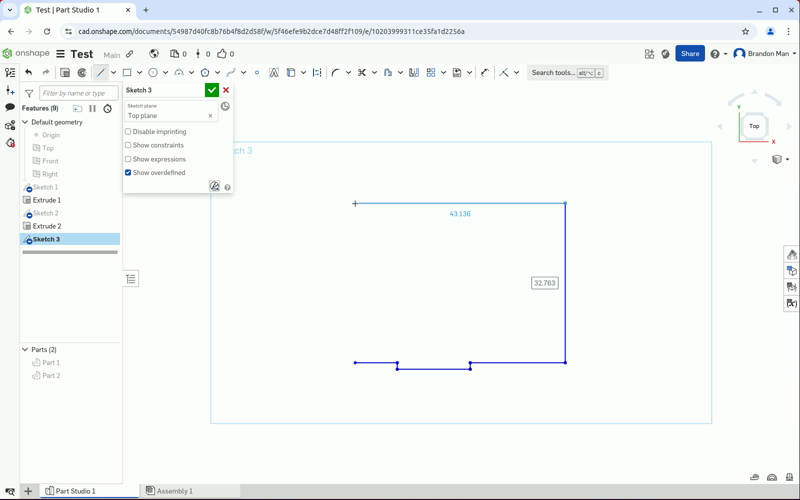
click(355, 203)
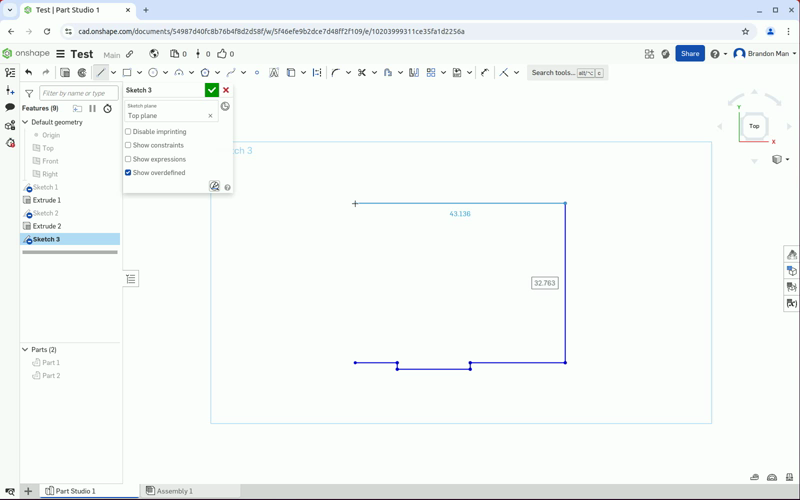
key_up(shift)
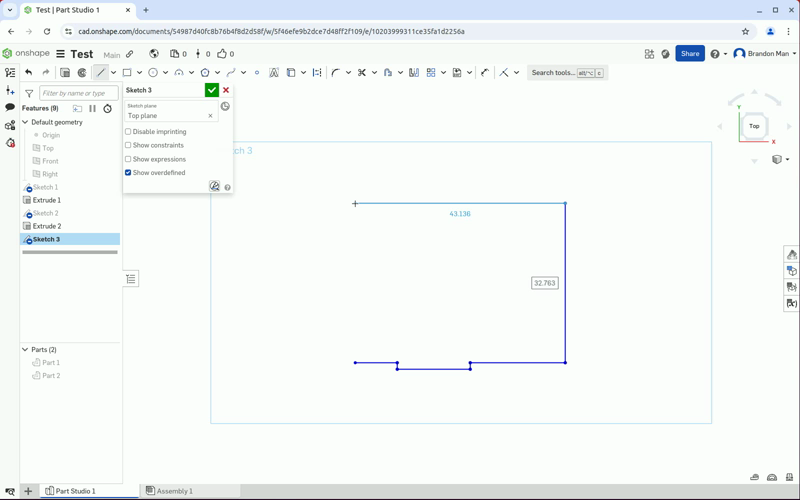
key_down(shift)
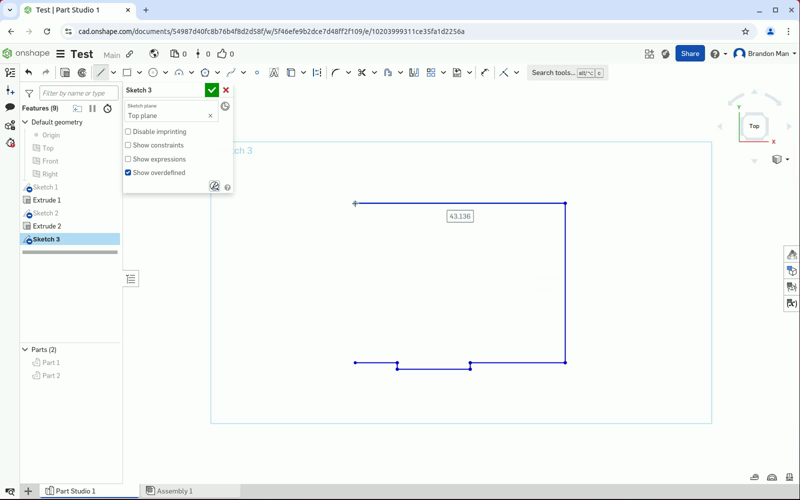
mouse_move(355, 362)
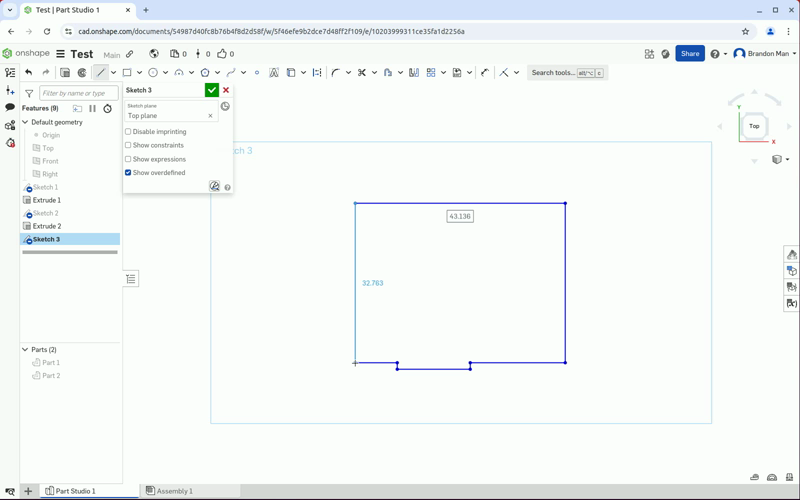
key_up(shift)
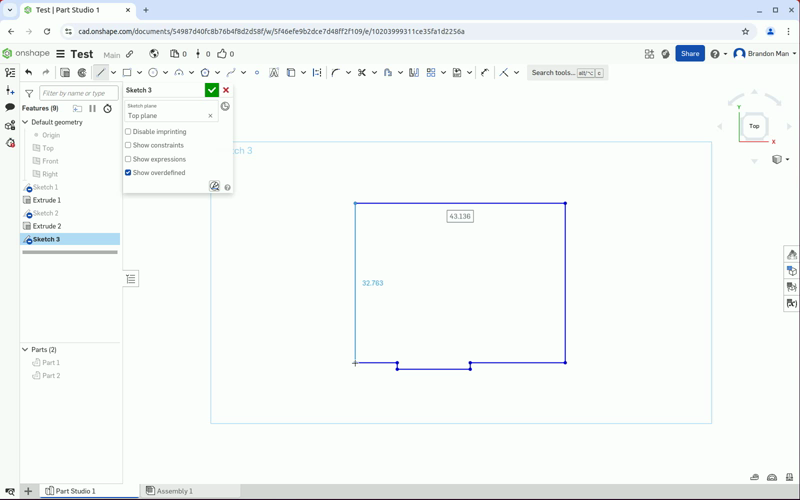
click(355, 362)
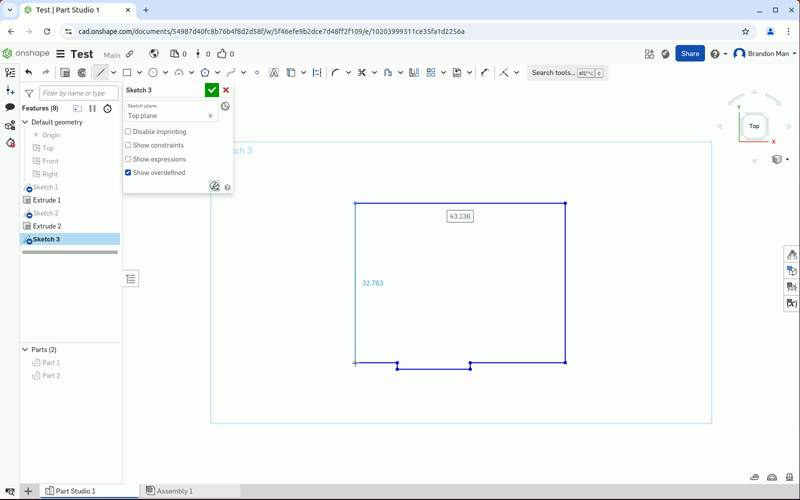
key(esc)
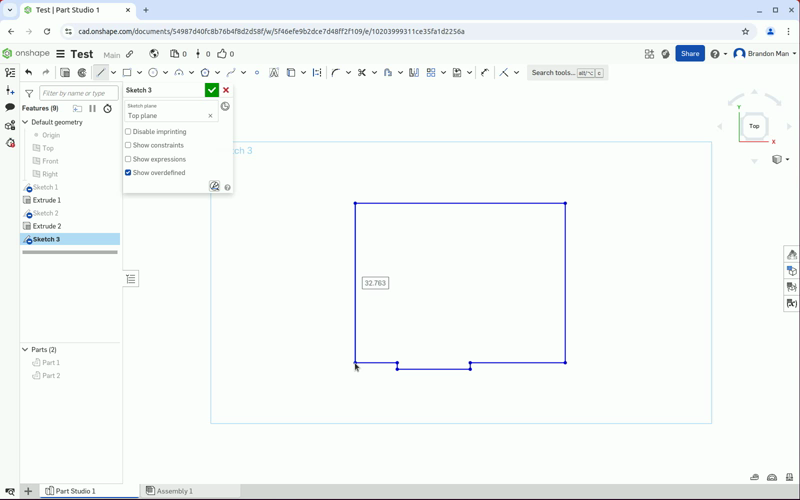
mouse_move(481, 317)
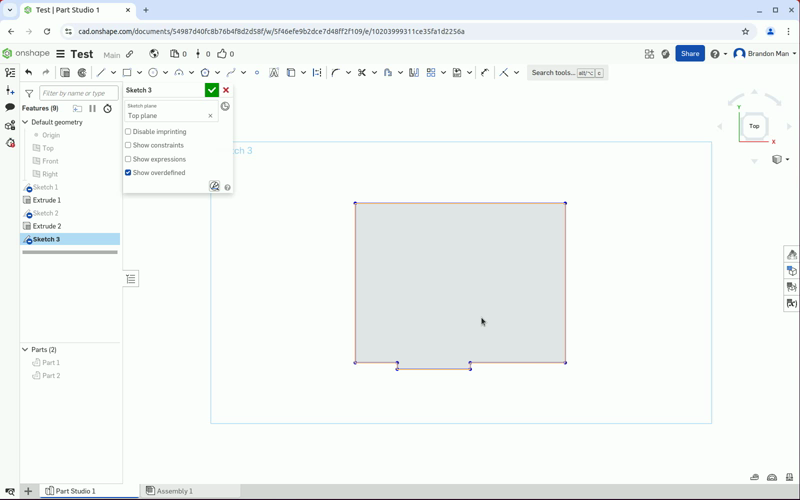
click(481, 317)
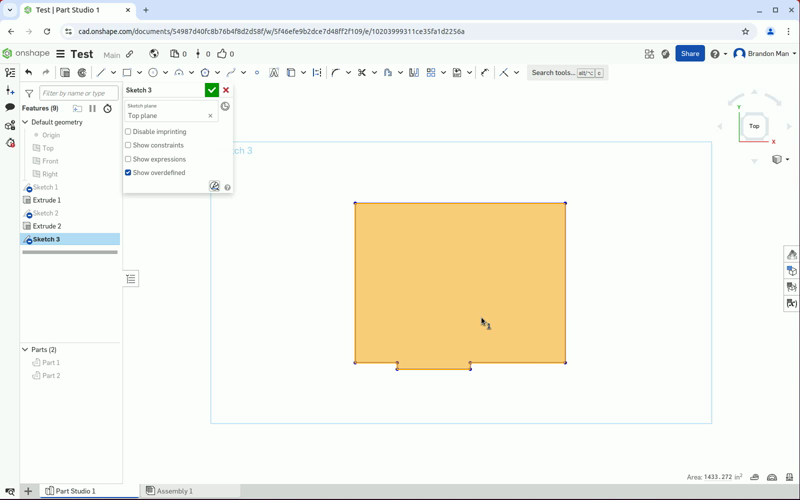
mouse_move(73, 352)
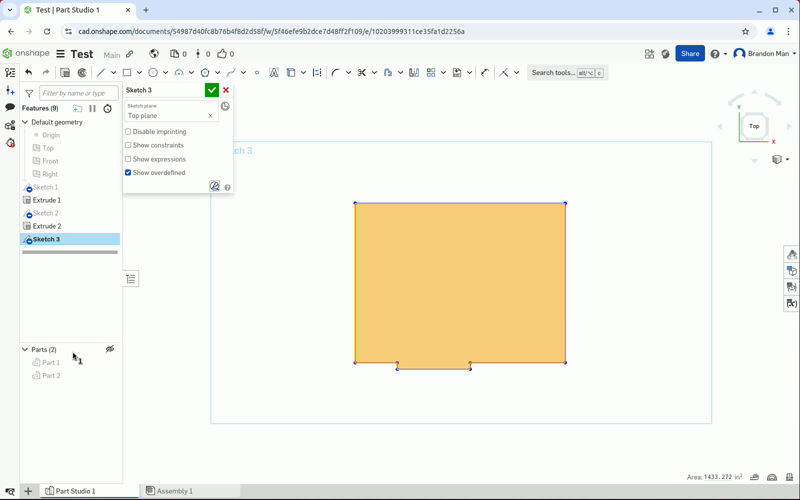
key(shift+y)
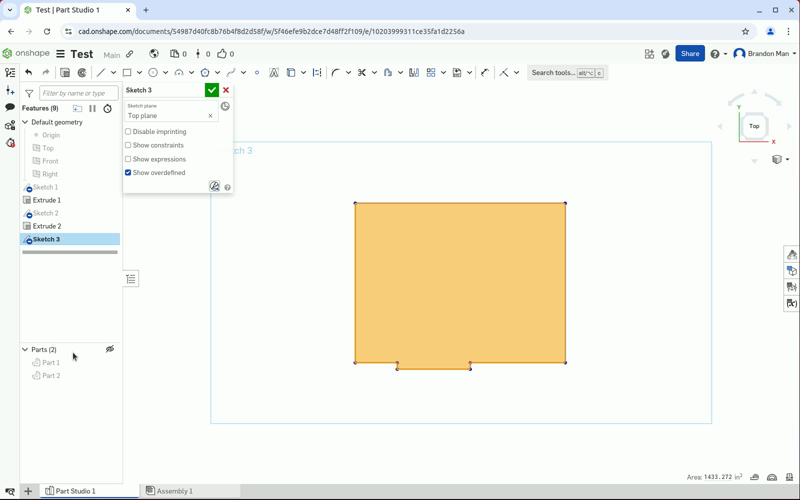
key(shift+e)
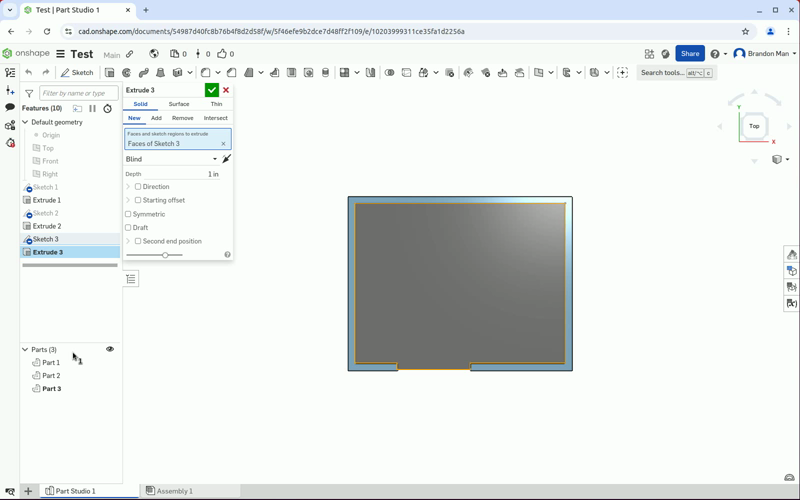
mouse_move(143, 106)
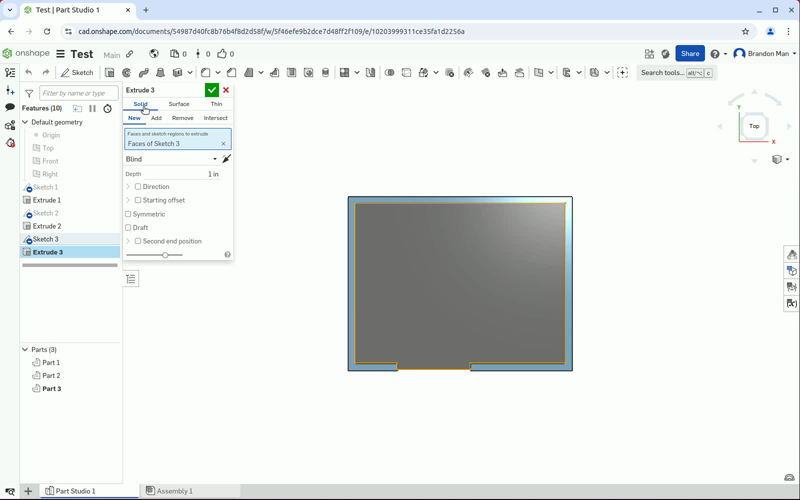
click(143, 106)
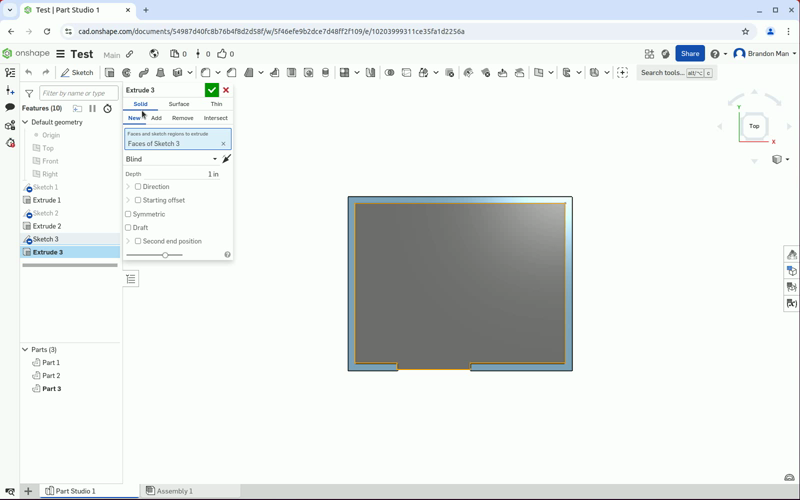
mouse_move(137, 120)
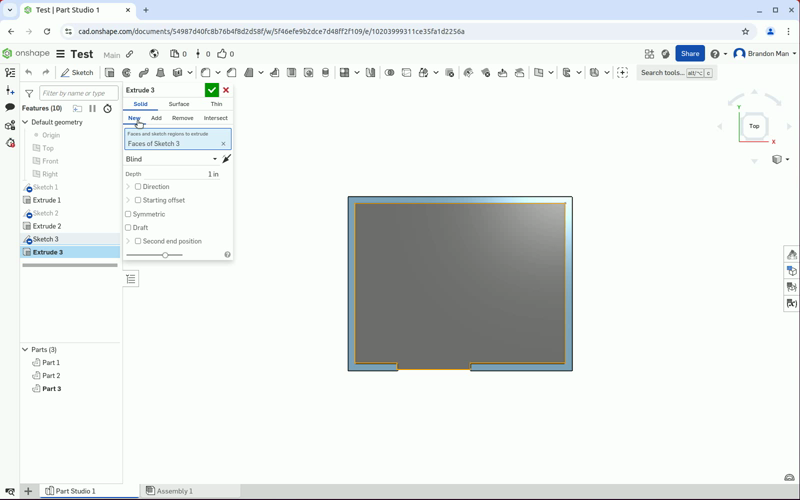
click(137, 120)
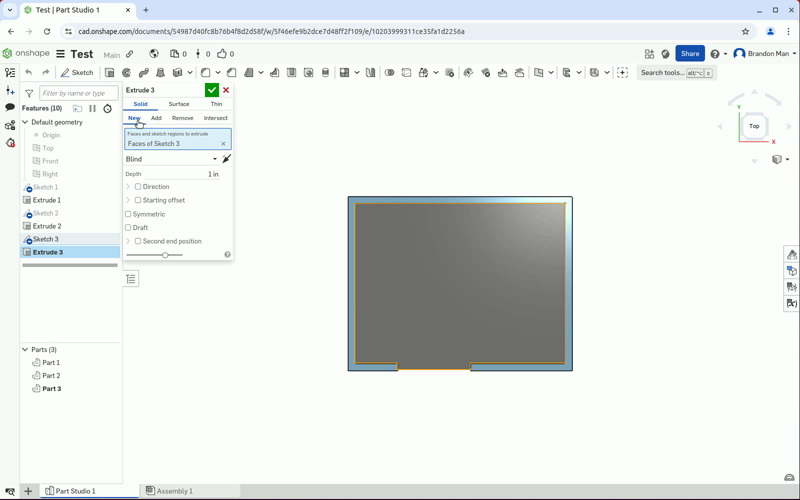
key(tab, 4)
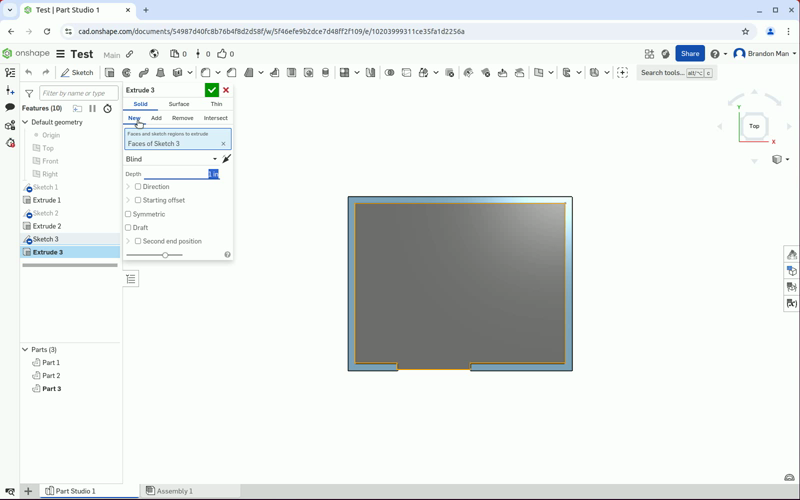
text(-0.722)
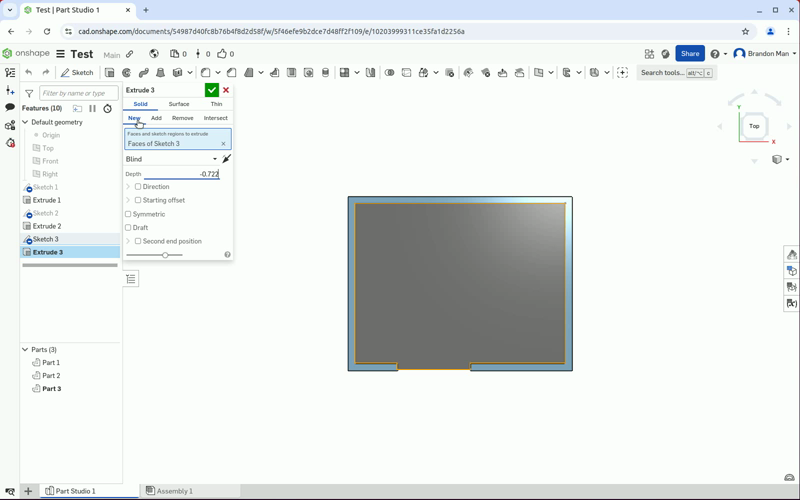
key(enter)
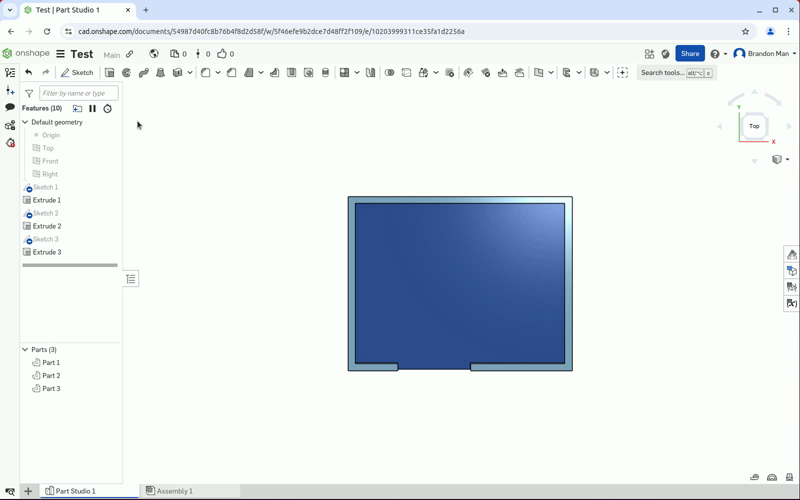
key(shift+h)
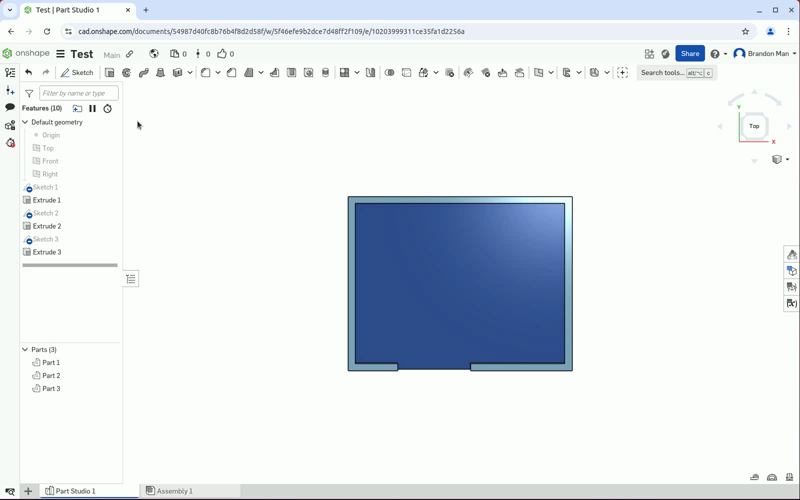
key(shift+h)
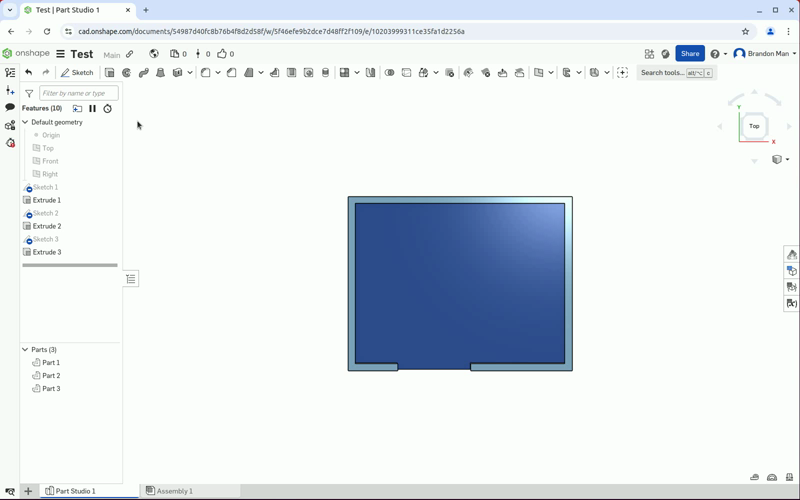
mouse_move(73, 189)
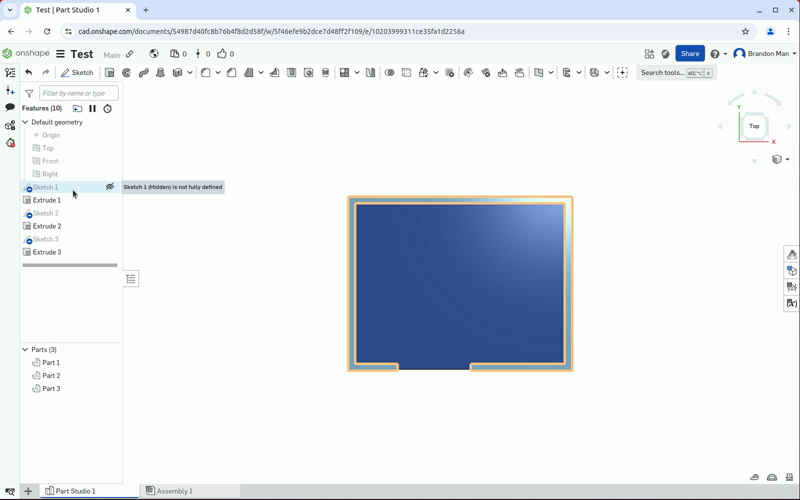
click(73, 189)
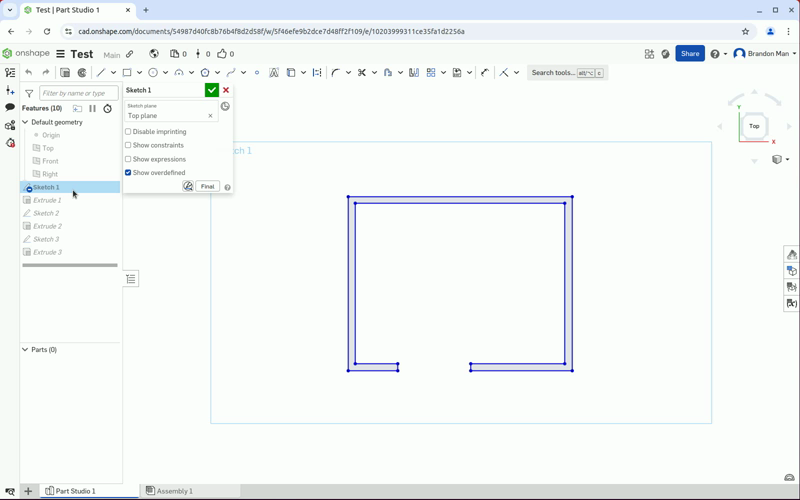
mouse_move(229, 92)
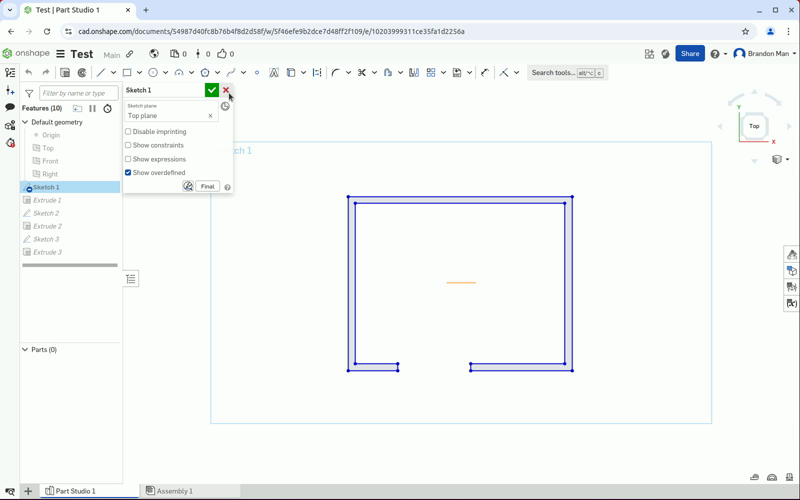
click(229, 92)
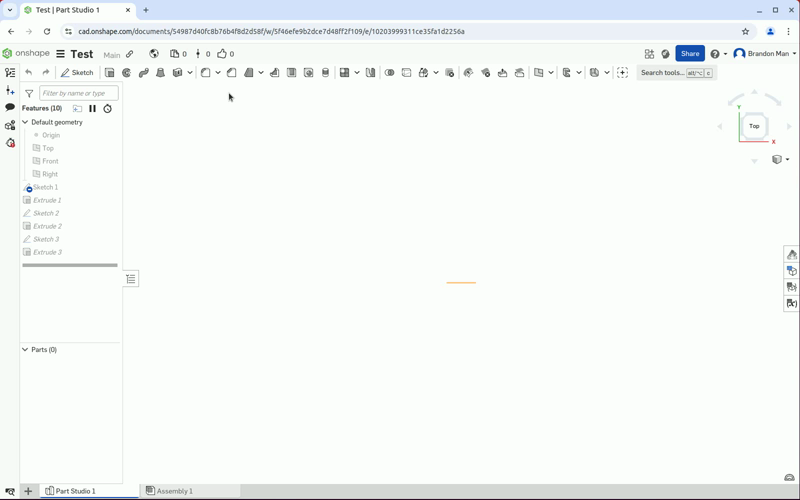
mouse_move(73, 352)
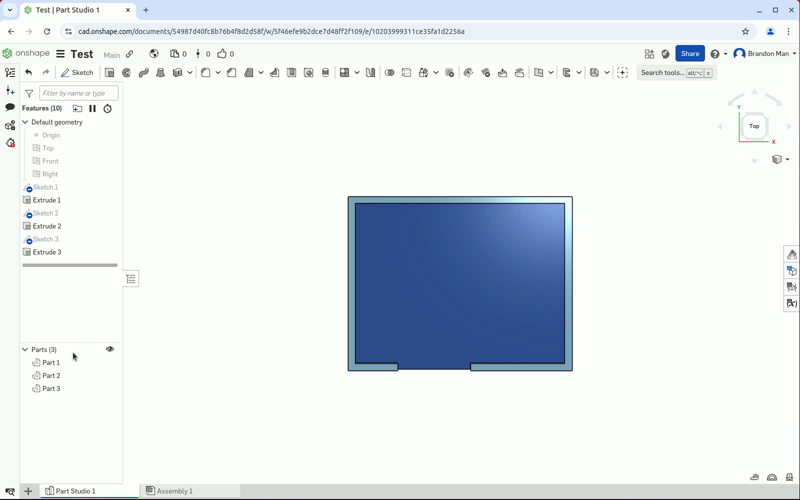
key(y)
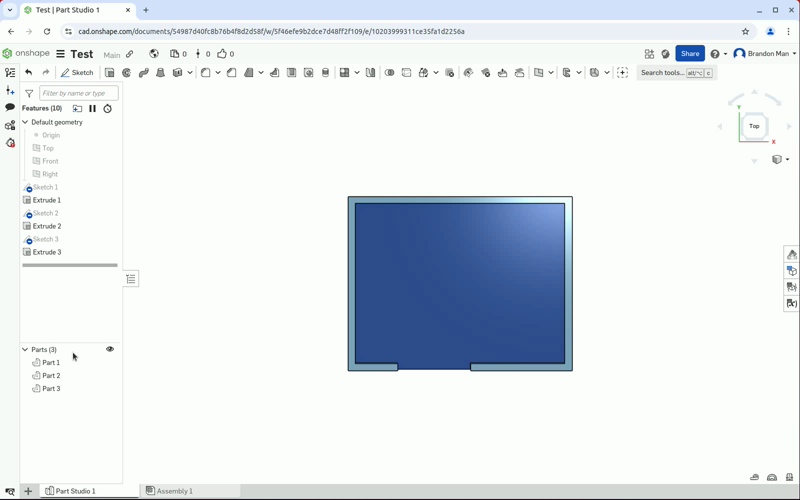
key(shift+p)
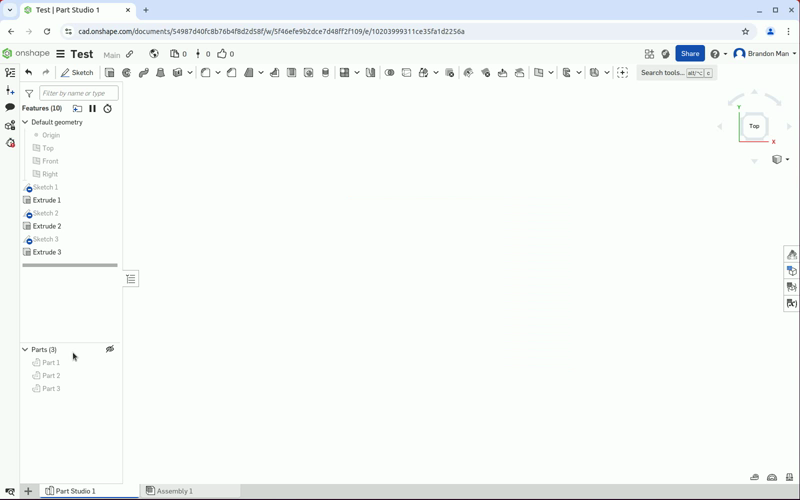
key(space)
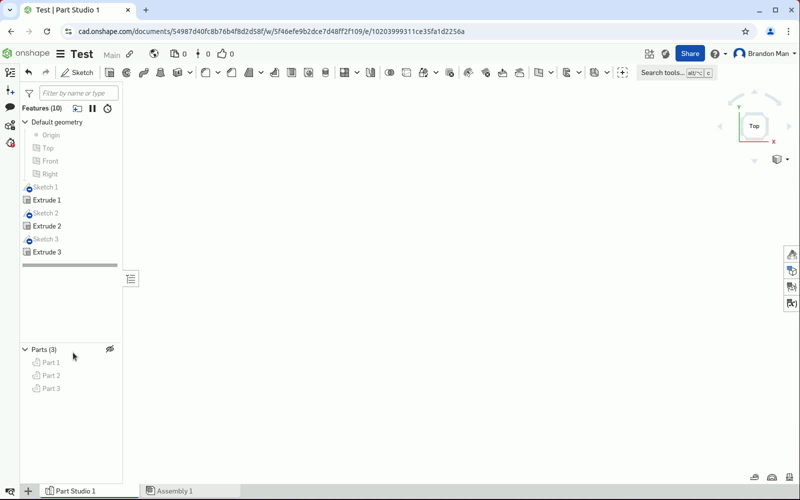
key_down(shift)
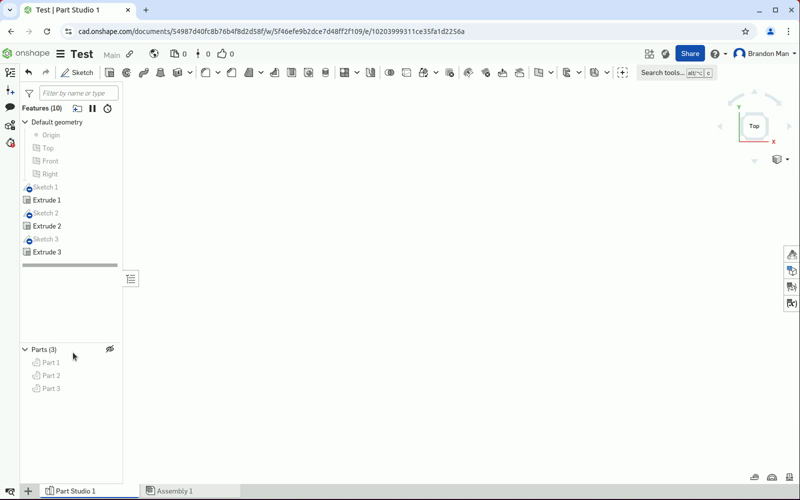
key(up)
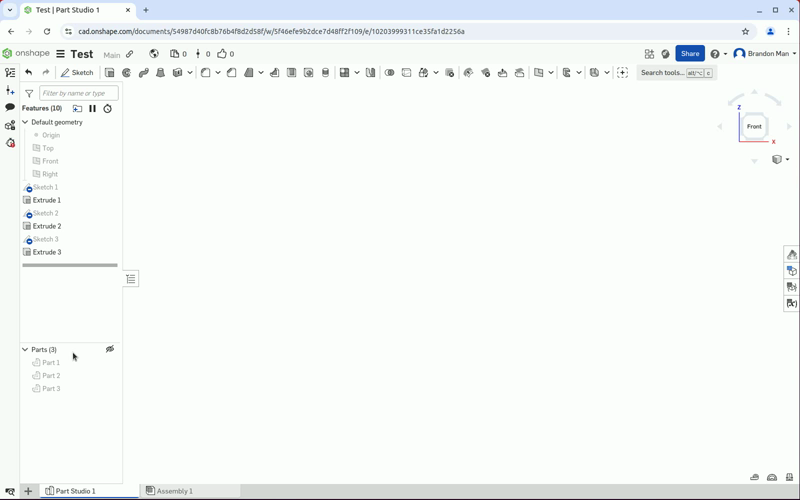
key_up(shift)
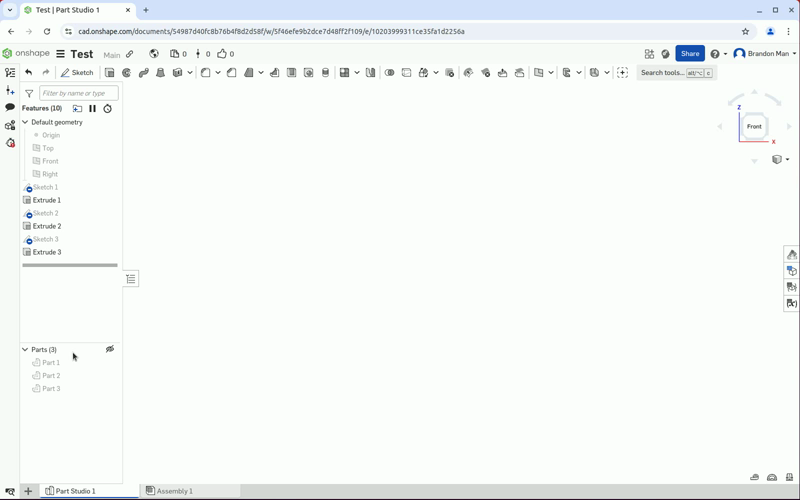
key(space)
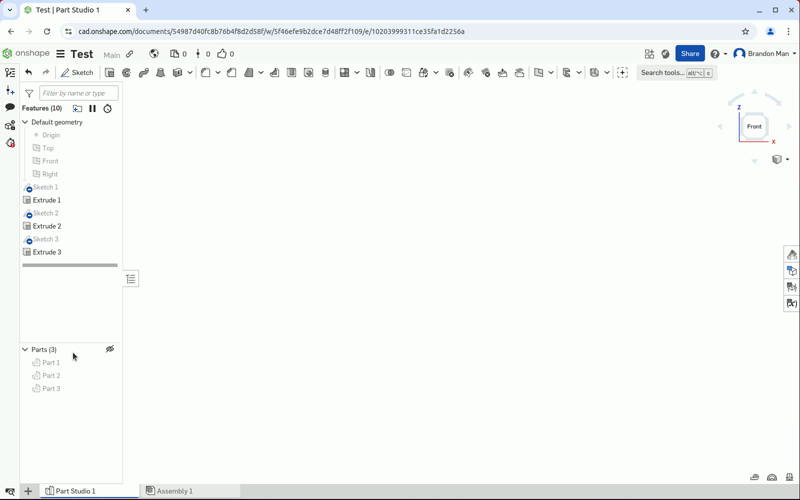
key_down(shift)
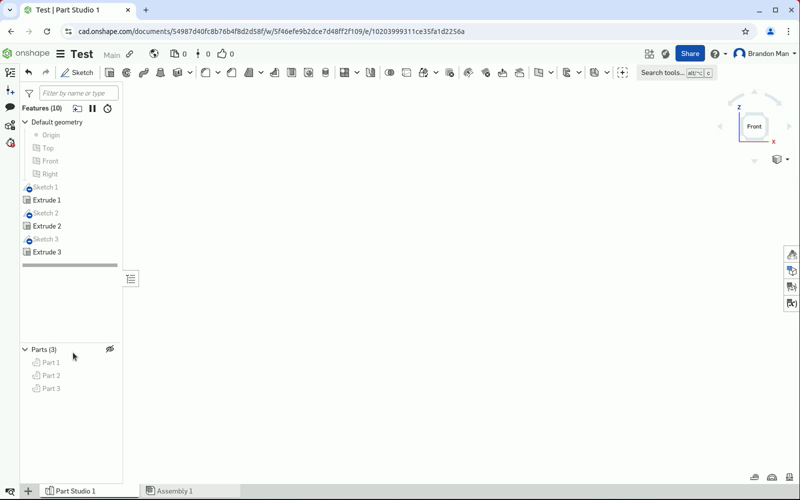
key(left)
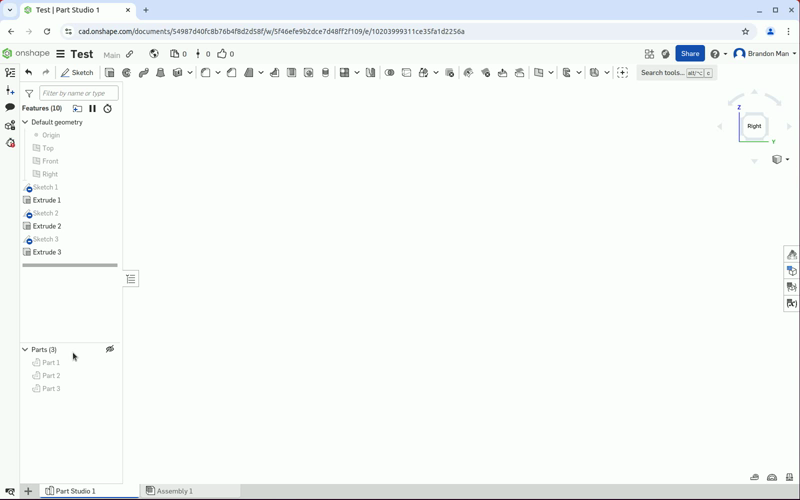
key_up(shift)
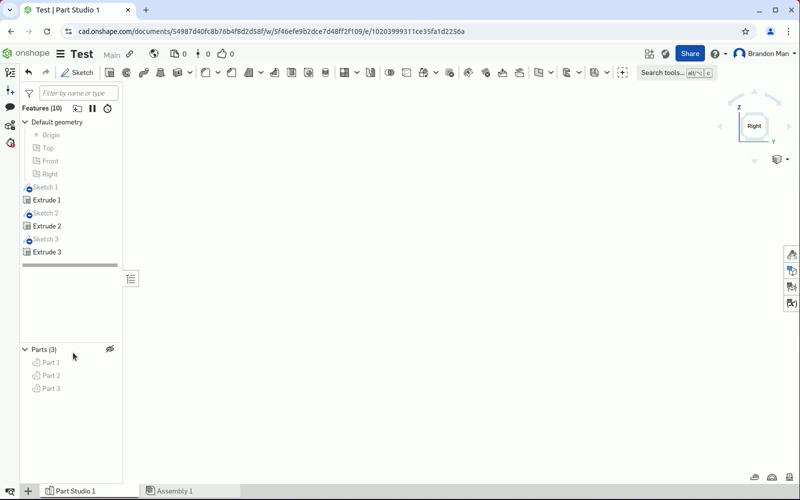
mouse_move(73, 352)
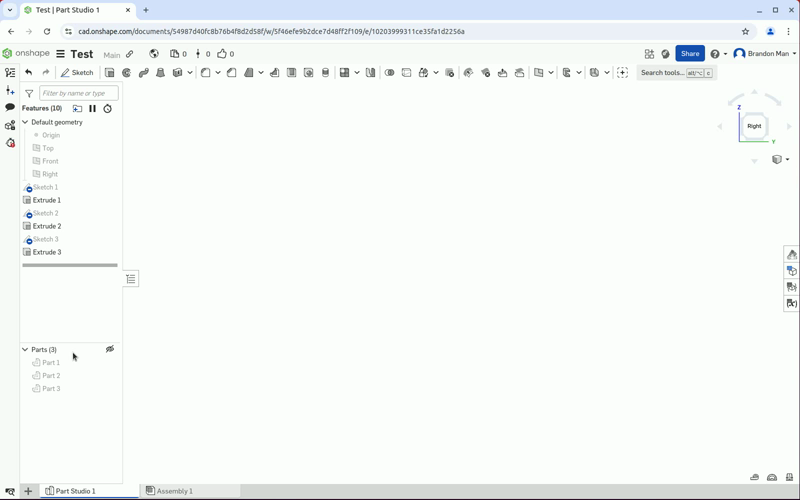
key(shift+y)
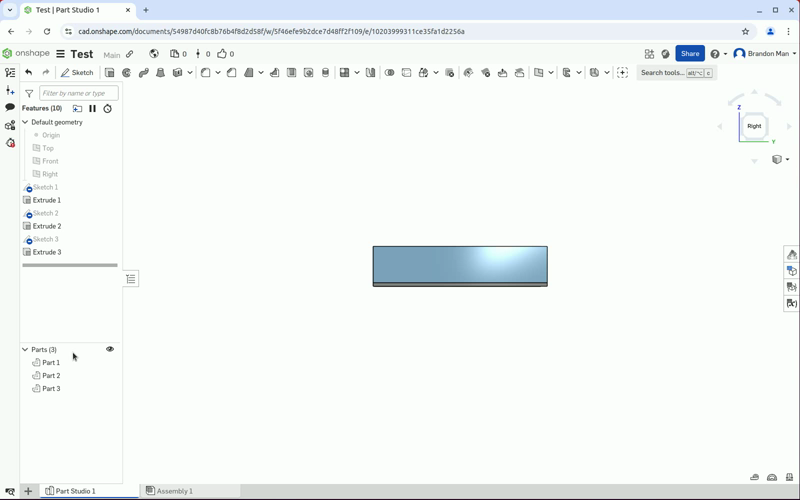
mouse_move(541, 75)
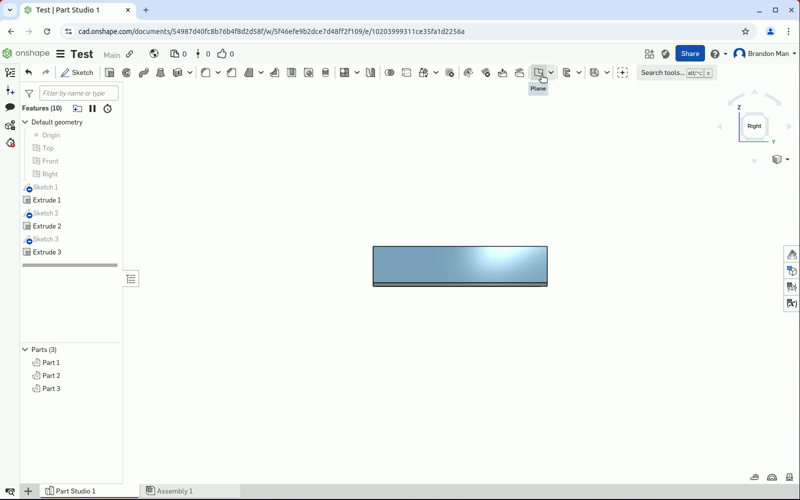
click(541, 75)
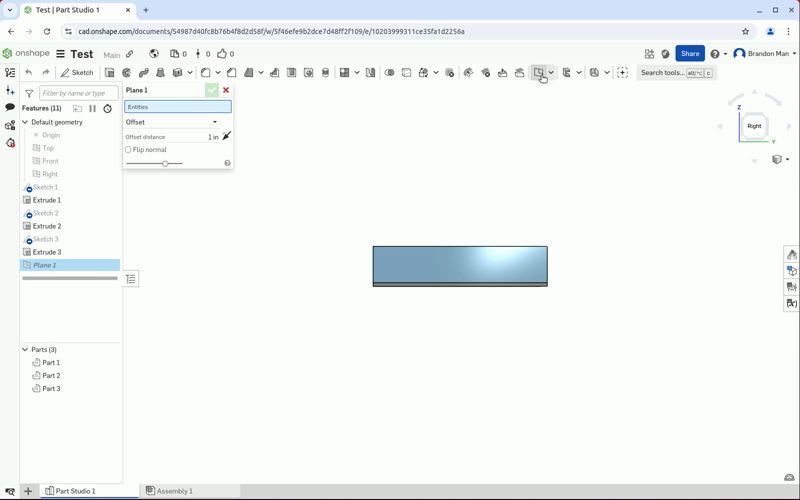
mouse_move(73, 176)
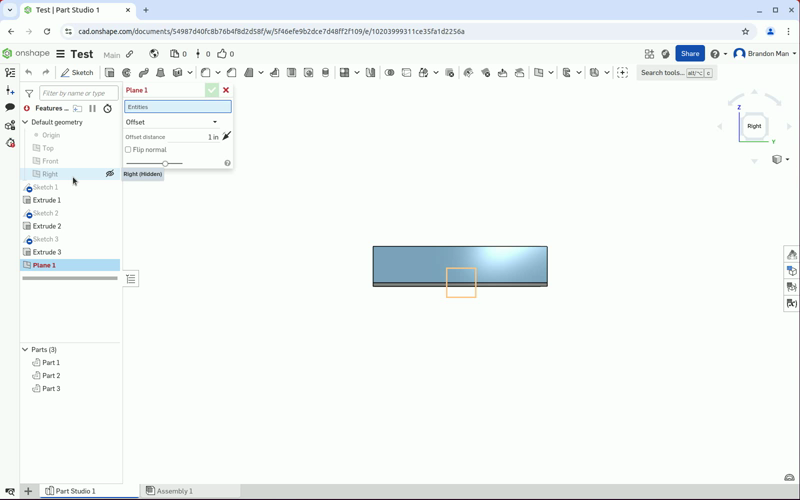
click(73, 176)
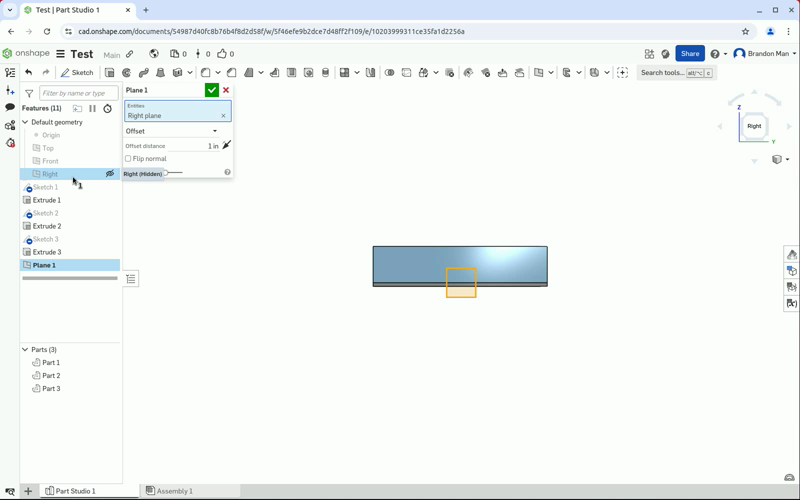
key(tab, 2)
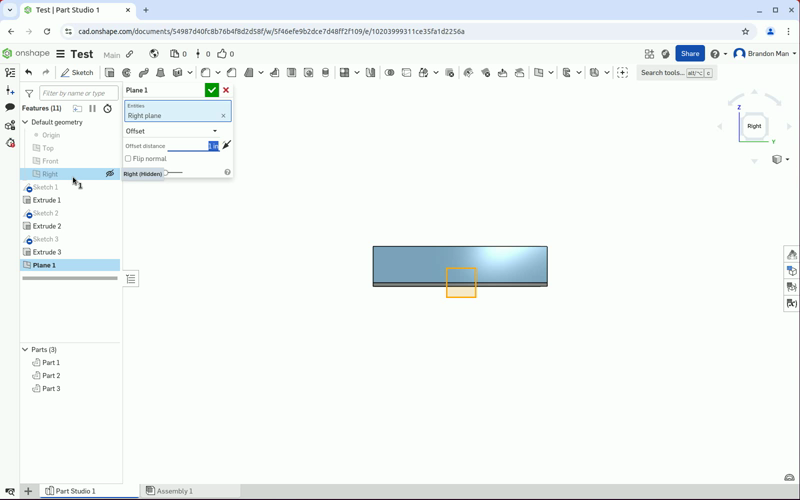
text(21.66)
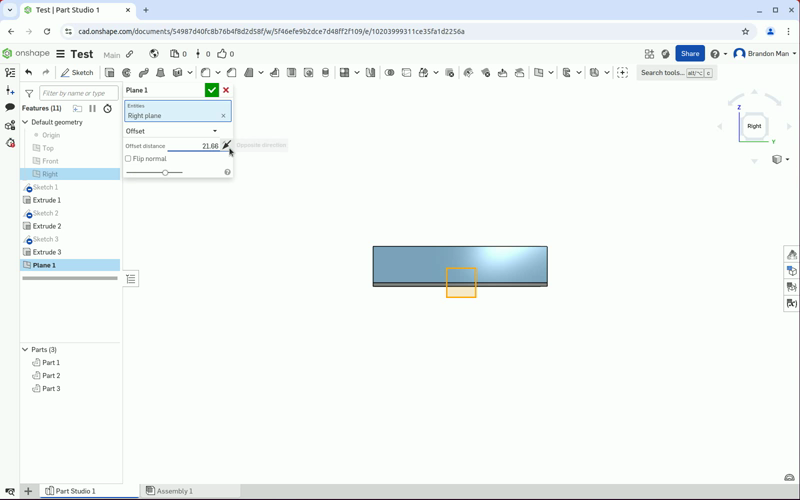
mouse_move(229, 147)
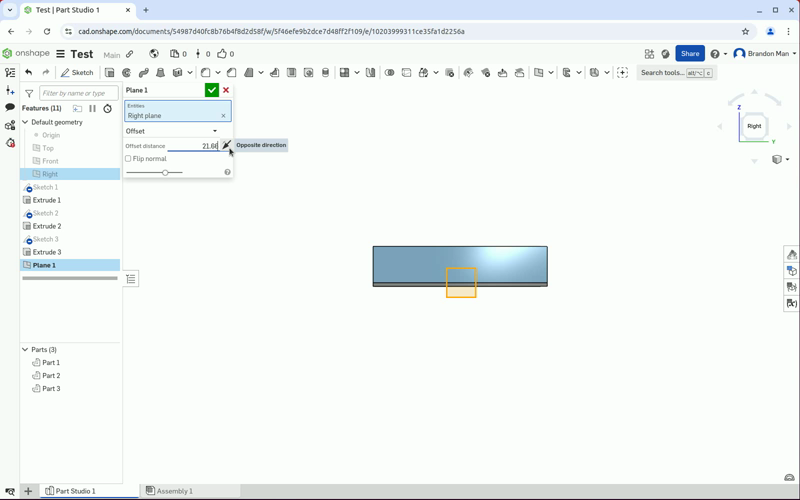
click(229, 147)
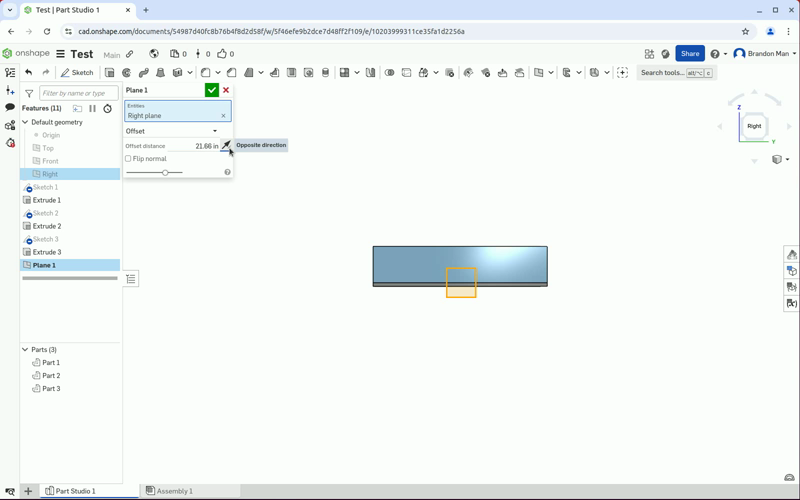
key(enter, 2)
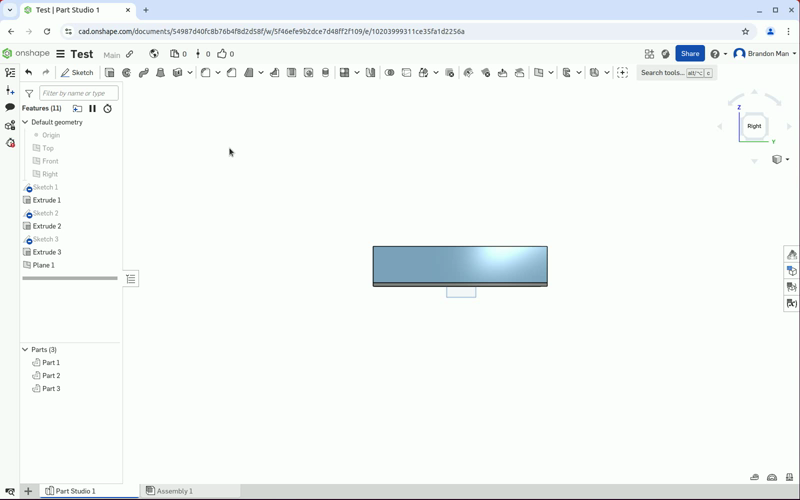
key(shift+s)
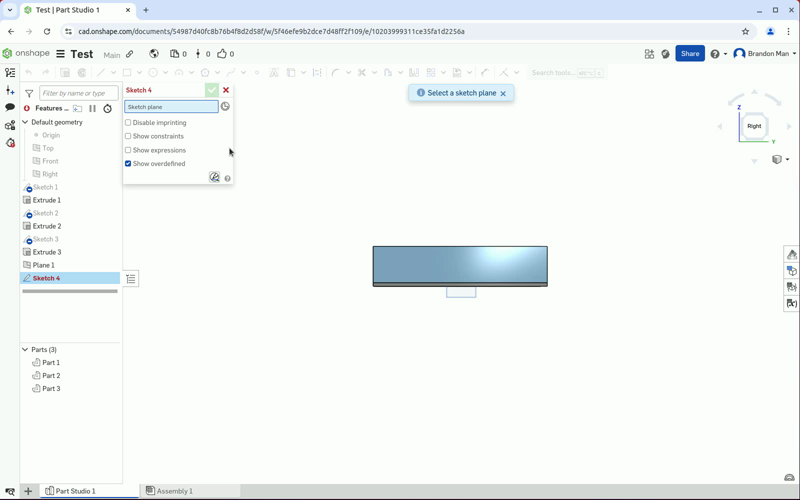
mouse_move(73, 267)
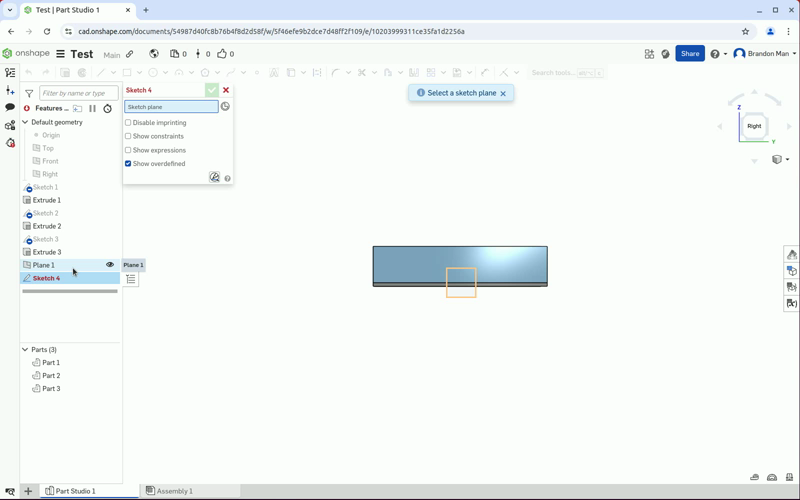
click(73, 267)
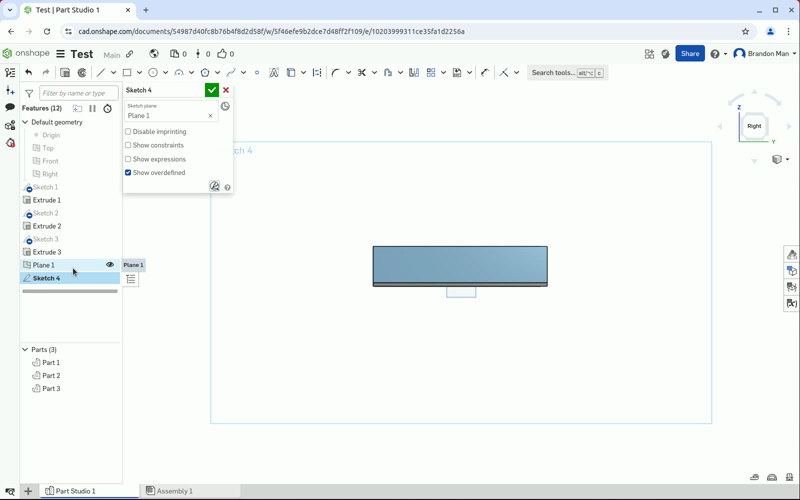
mouse_move(73, 352)
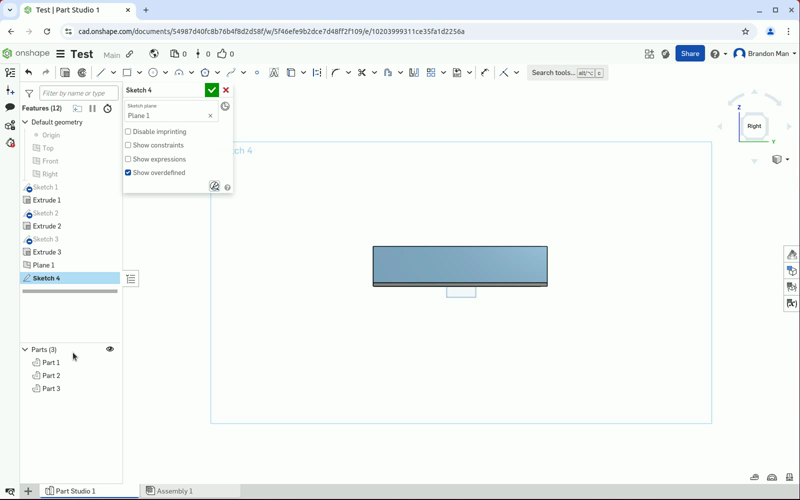
key(y)
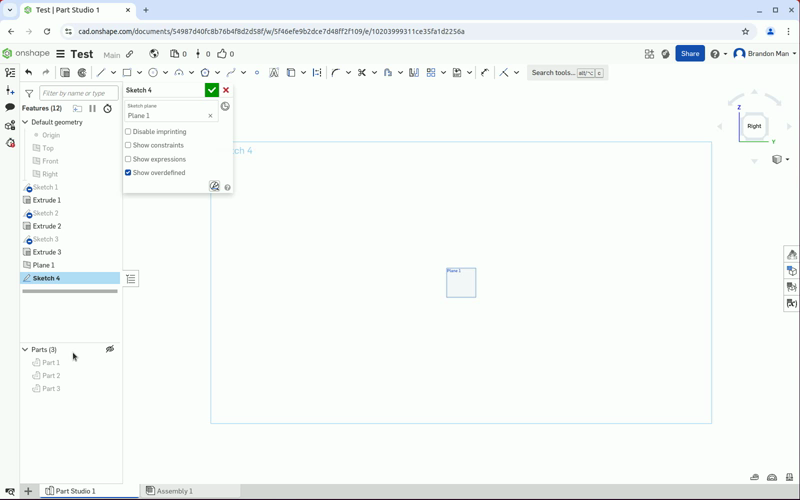
key(l)
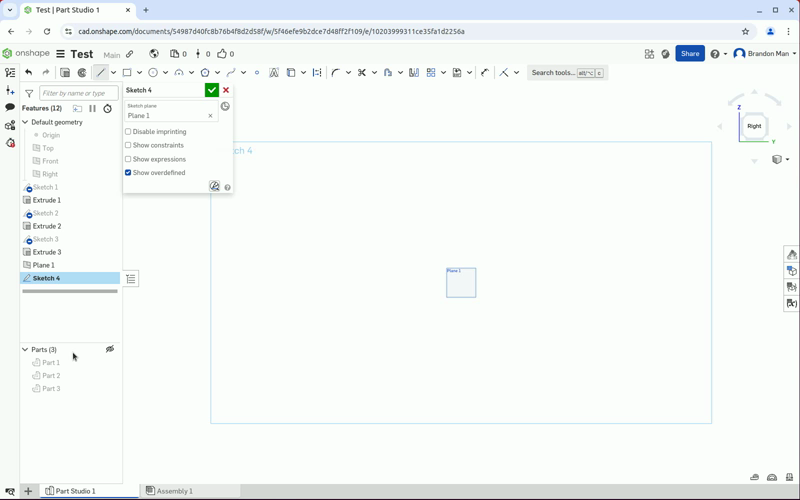
key_down(shift)
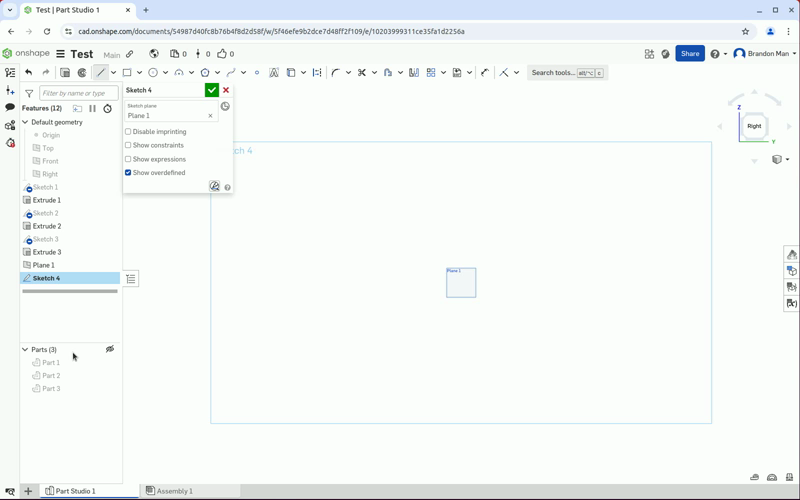
mouse_move(401, 282)
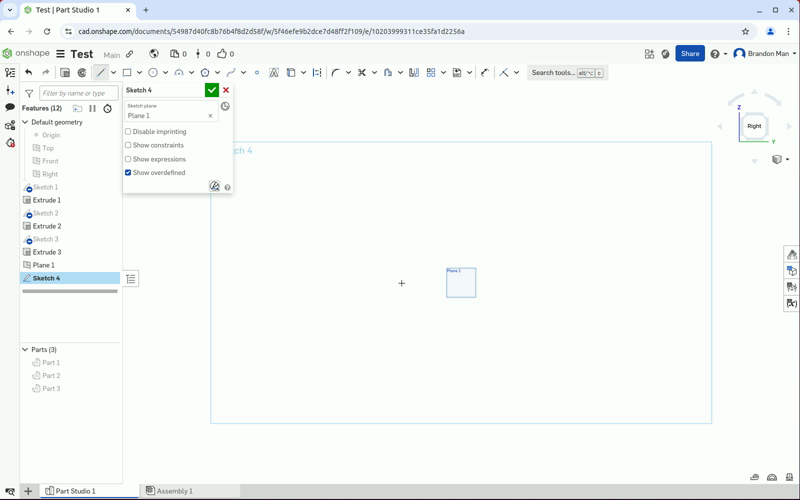
click(401, 282)
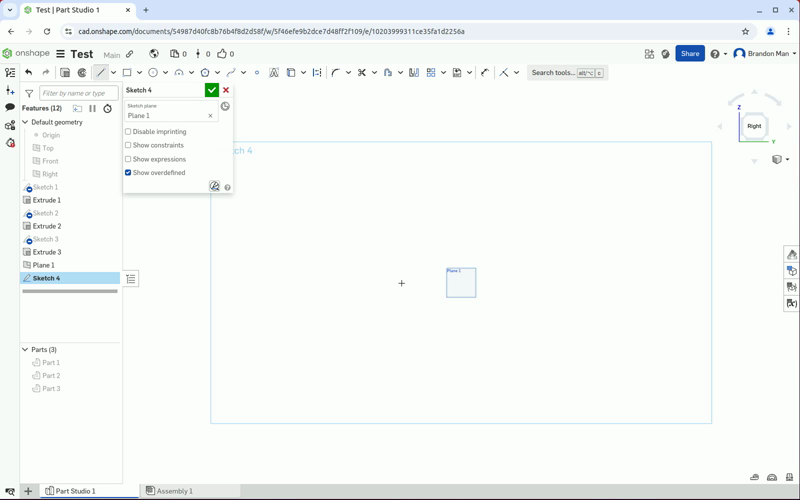
key_up(shift)
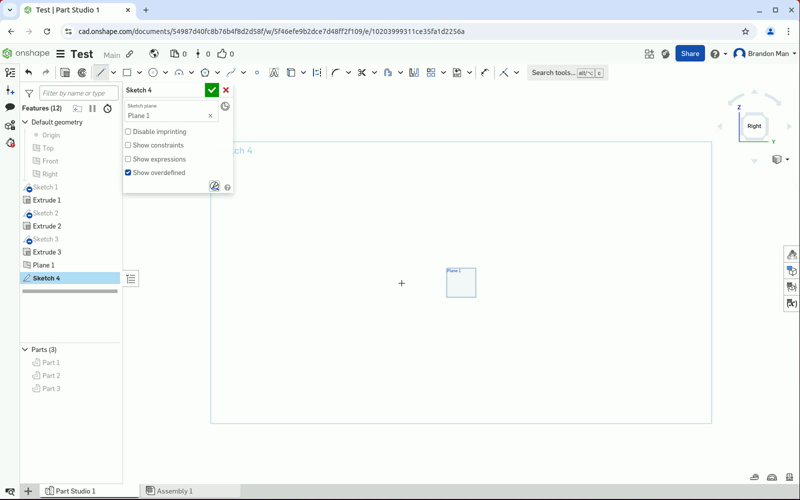
key_down(shift)
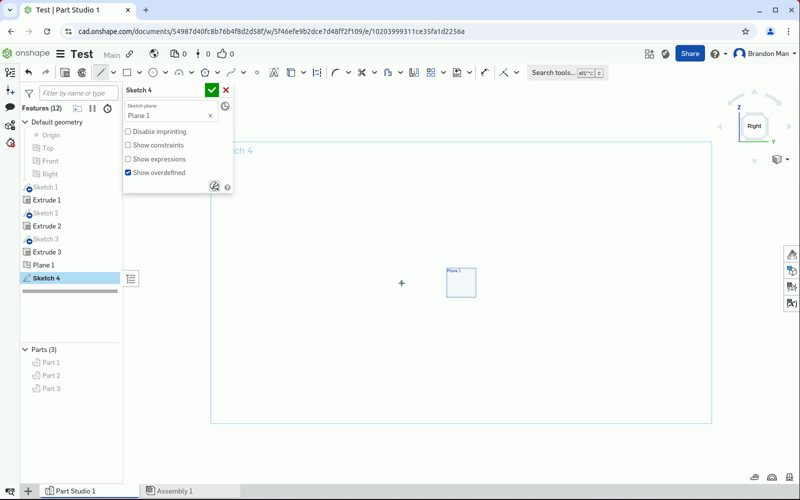
mouse_move(468, 282)
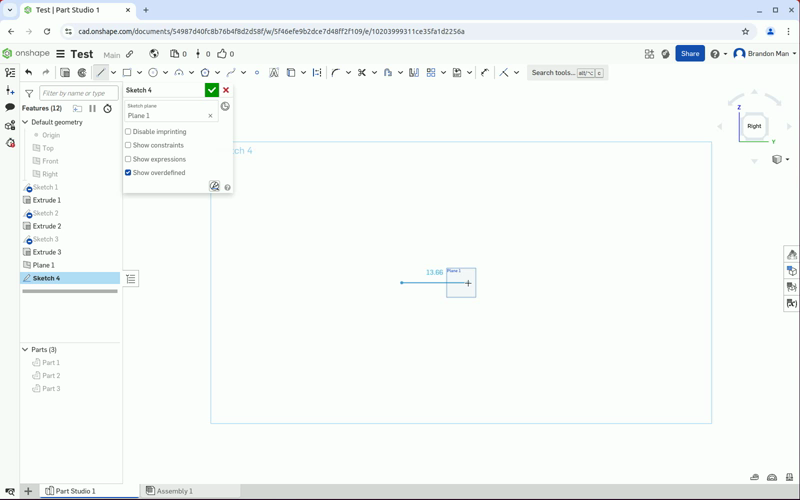
click(468, 282)
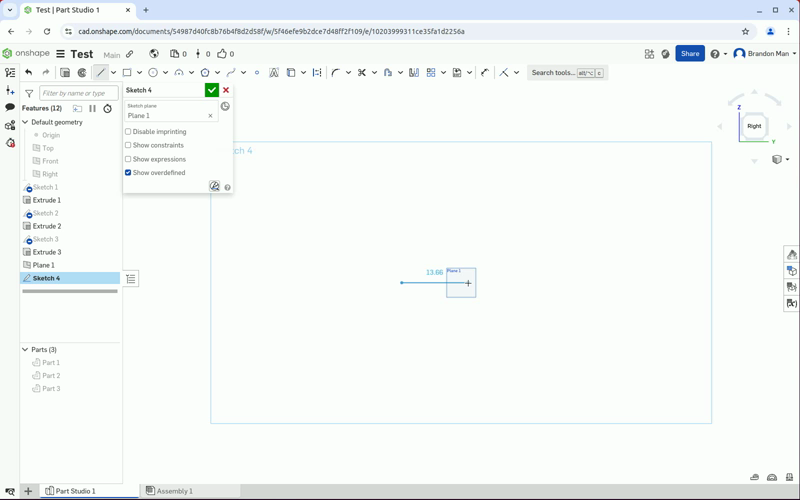
key_up(shift)
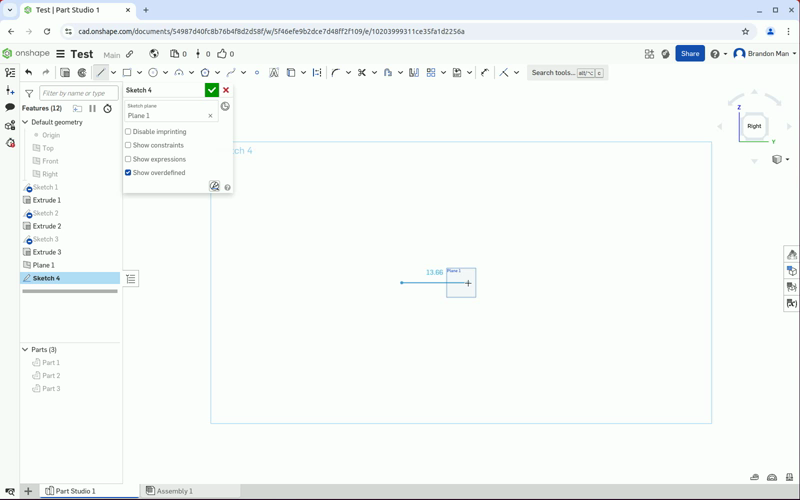
key_down(shift)
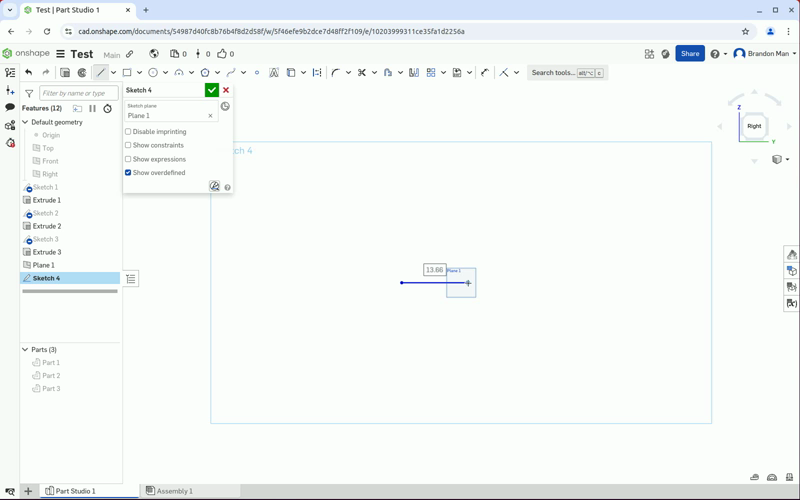
mouse_move(498, 282)
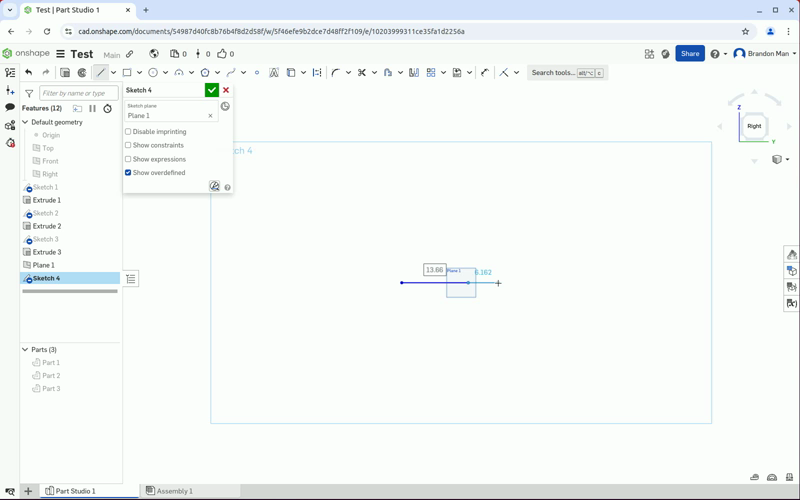
mouse_move(468, 246)
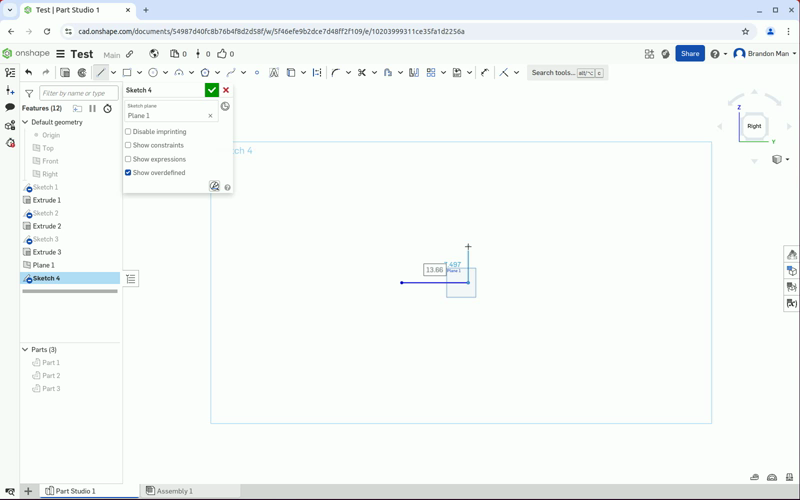
click(468, 246)
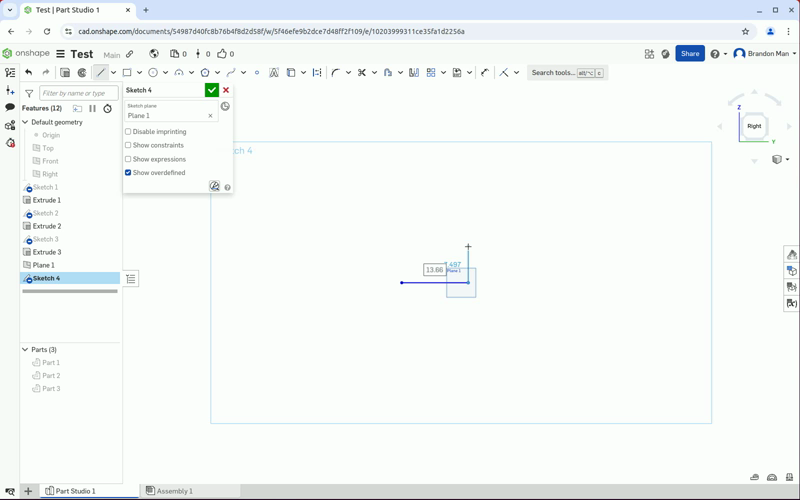
key_up(shift)
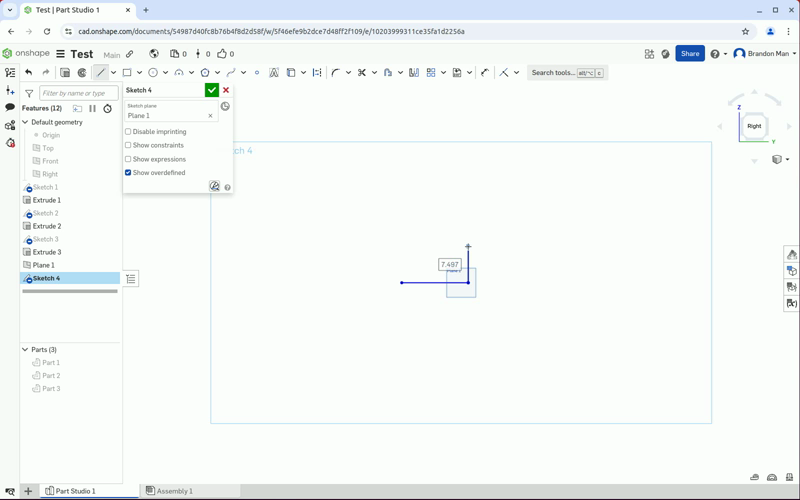
key_down(shift)
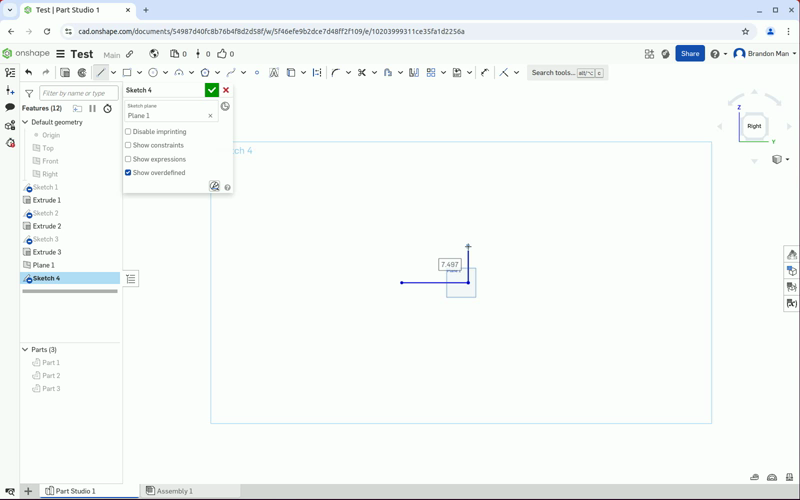
mouse_move(401, 246)
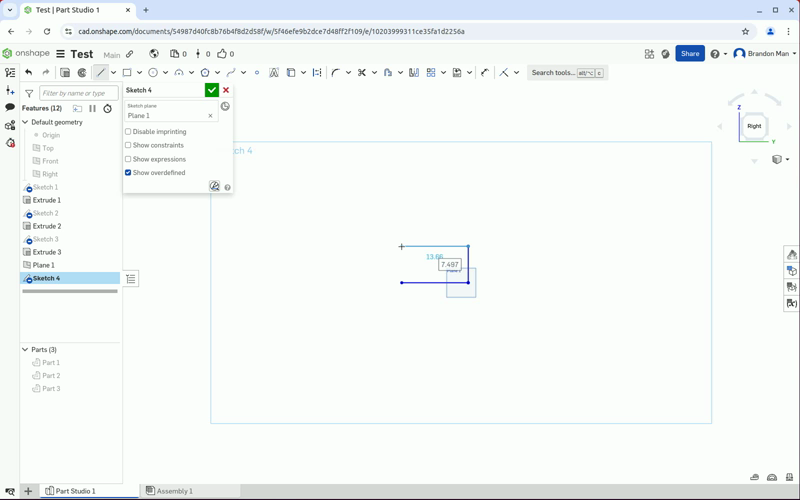
click(401, 246)
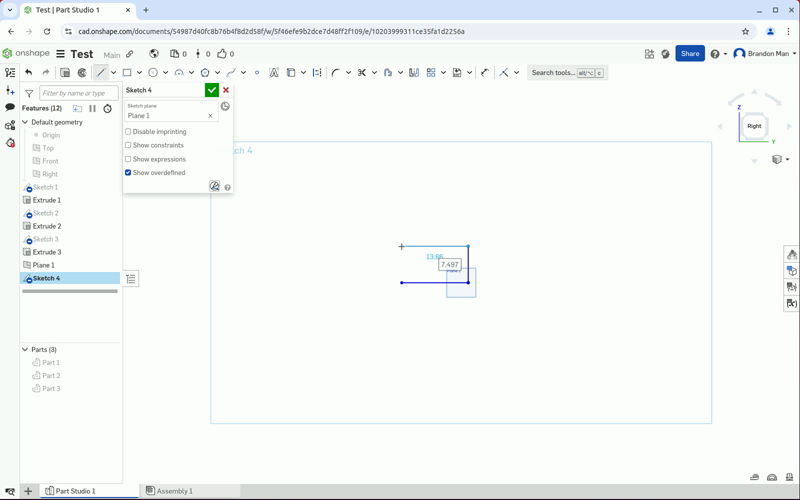
key_up(shift)
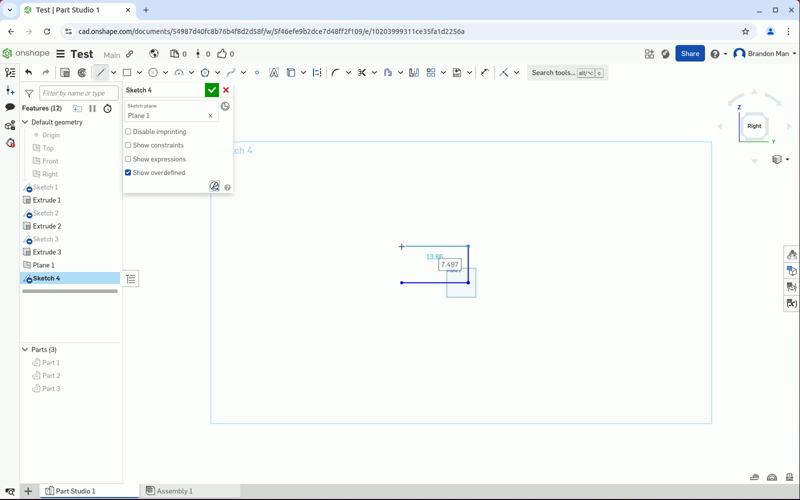
mouse_move(431, 246)
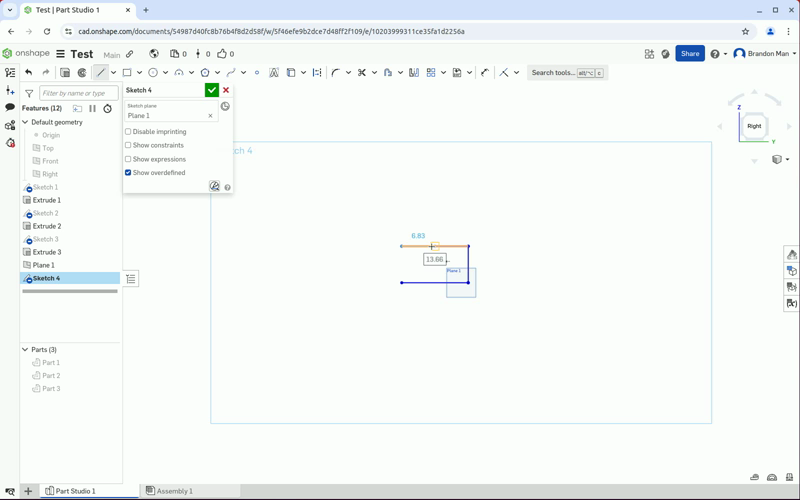
key_down(shift)
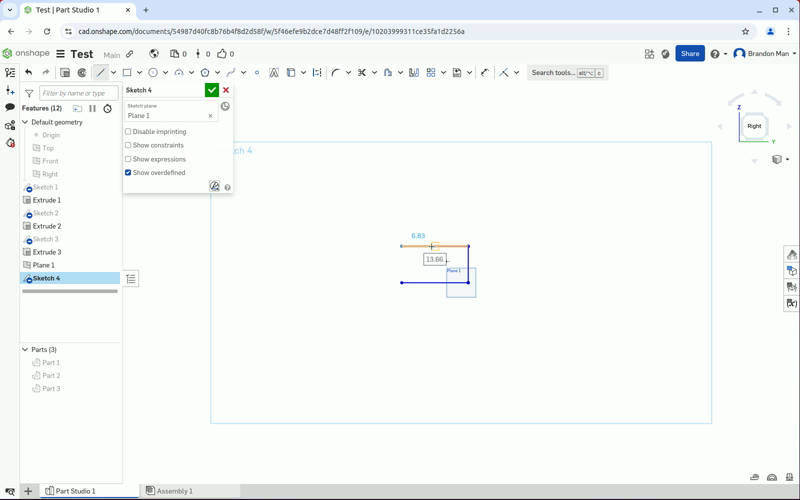
mouse_move(401, 282)
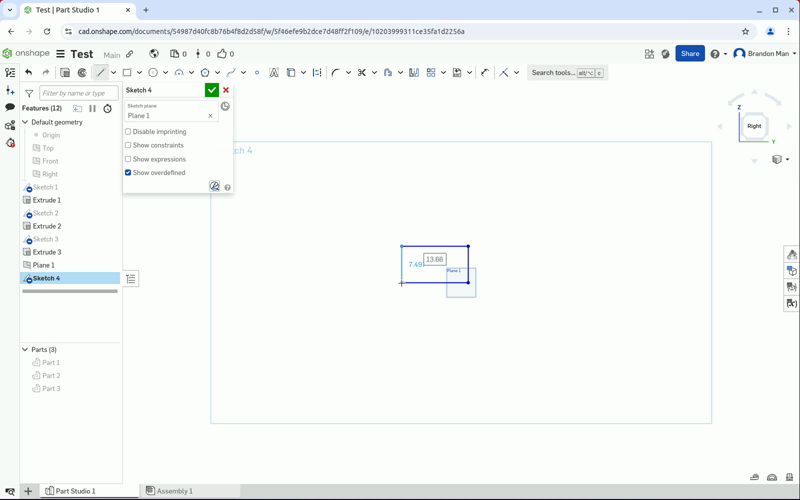
key_up(shift)
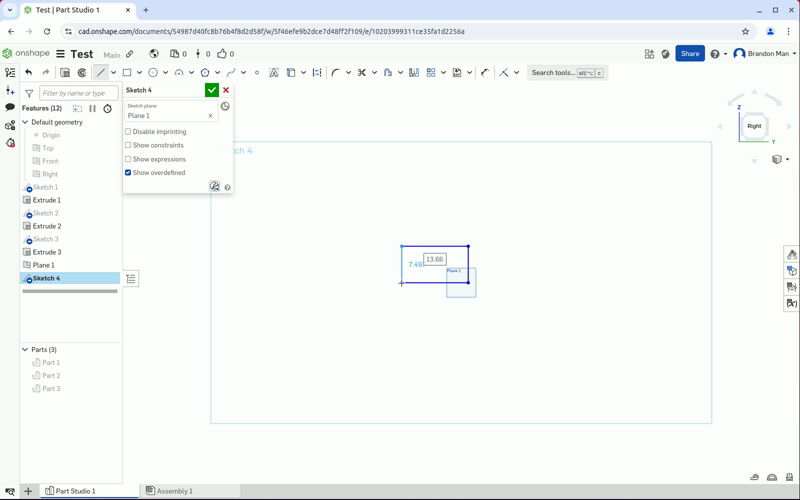
click(401, 282)
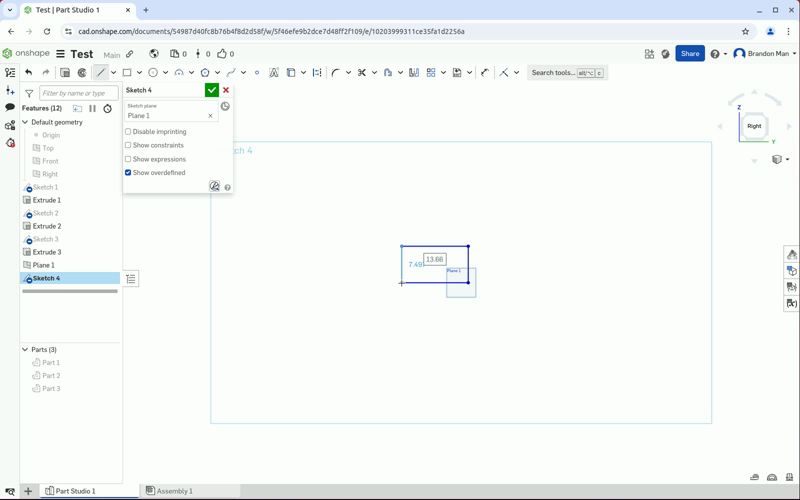
key(esc)
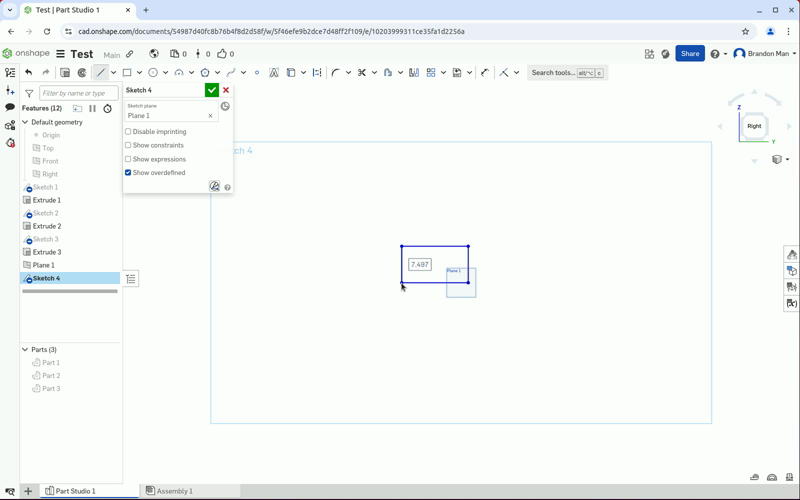
mouse_move(419, 273)
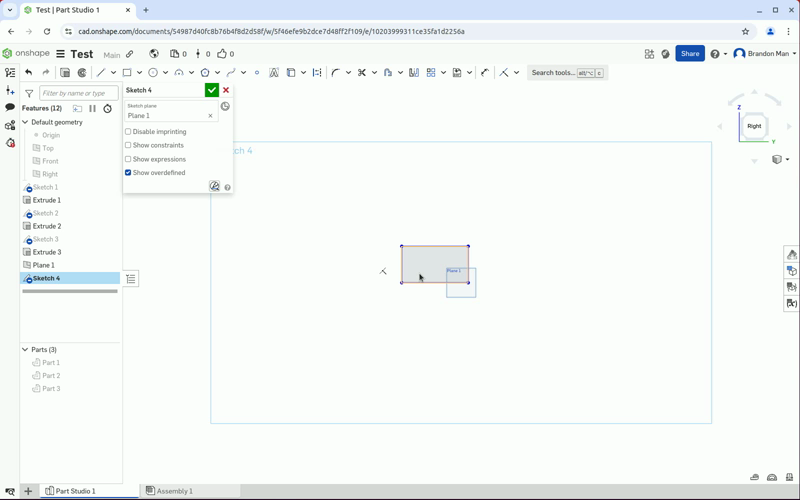
click(419, 273)
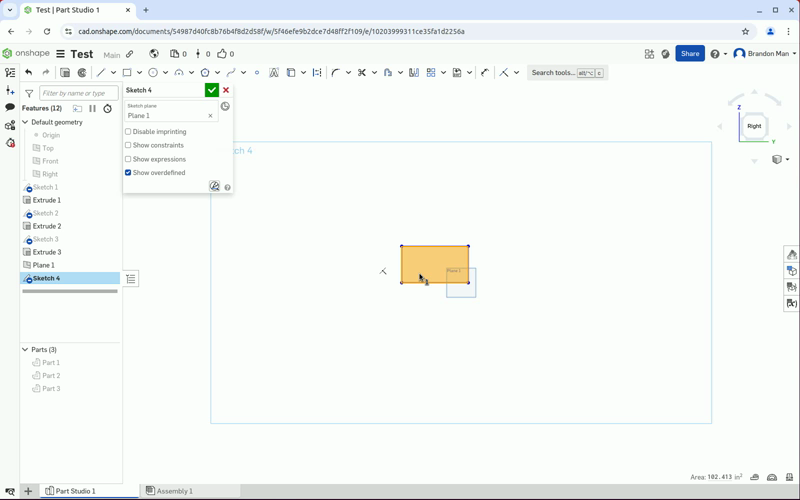
mouse_move(73, 352)
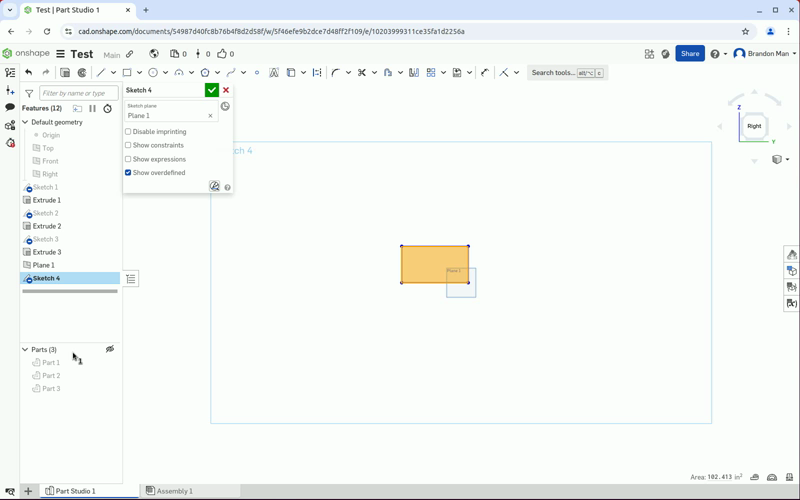
key(shift+y)
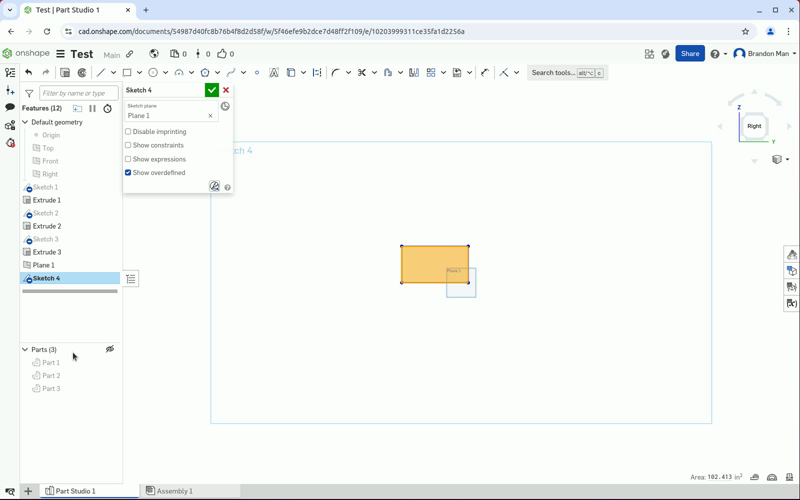
key(shift+e)
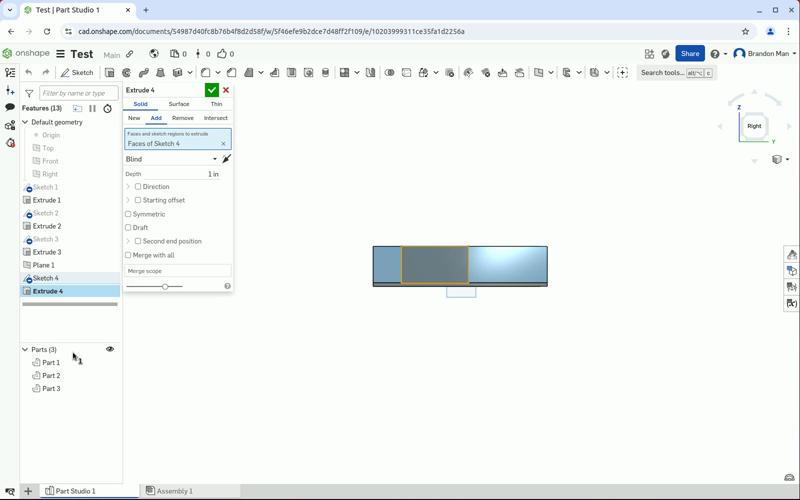
mouse_move(143, 106)
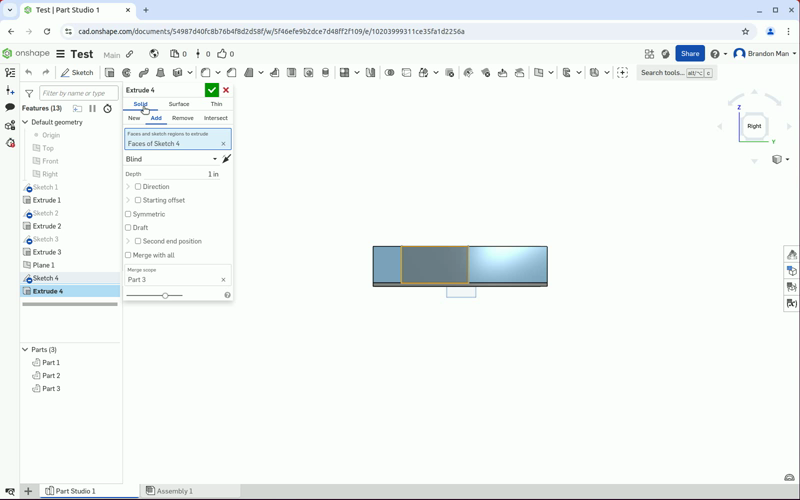
click(143, 106)
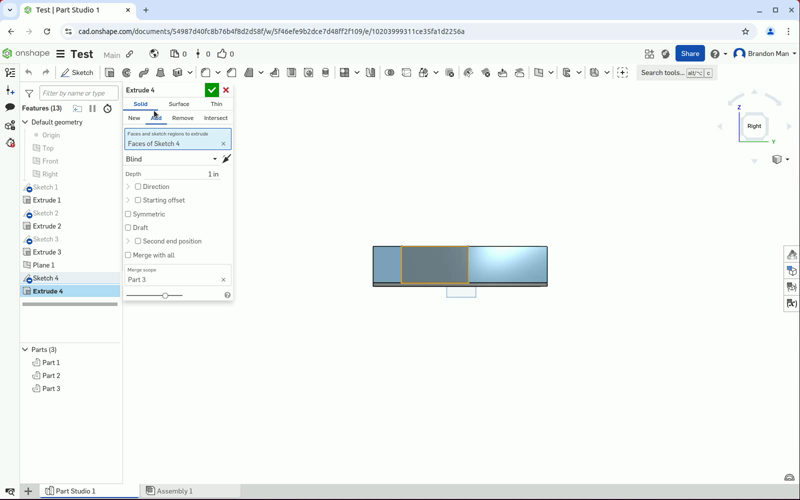
mouse_move(186, 120)
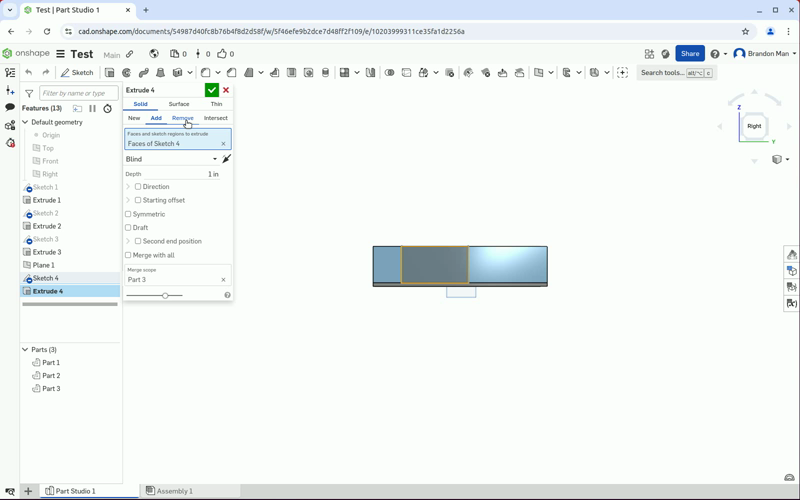
click(186, 120)
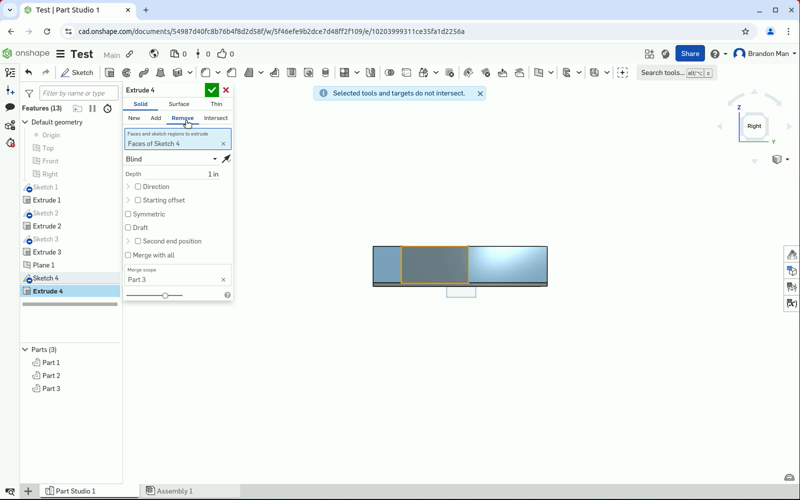
key(tab, 4)
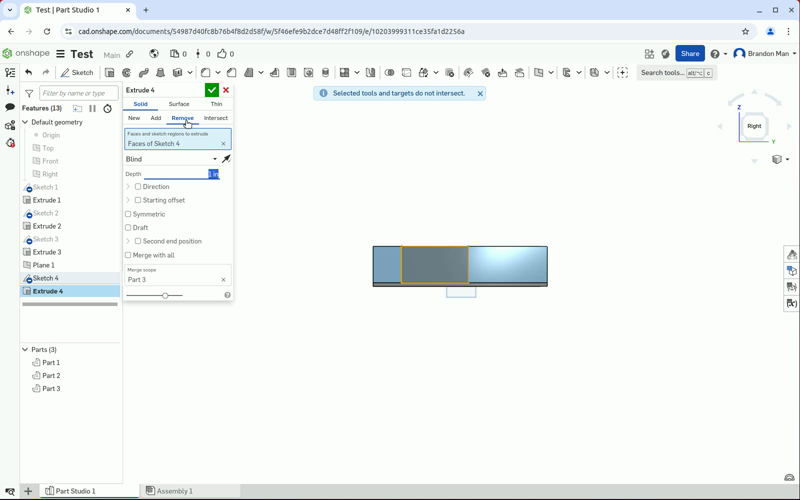
text(2.889)
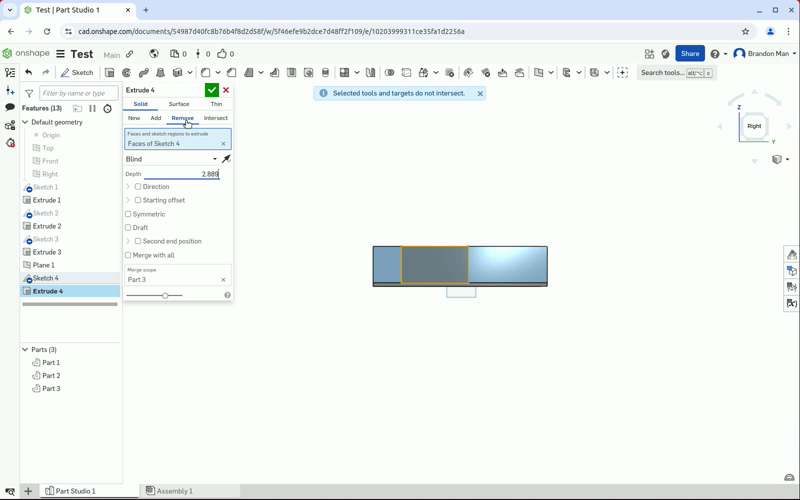
key(tab, 6)
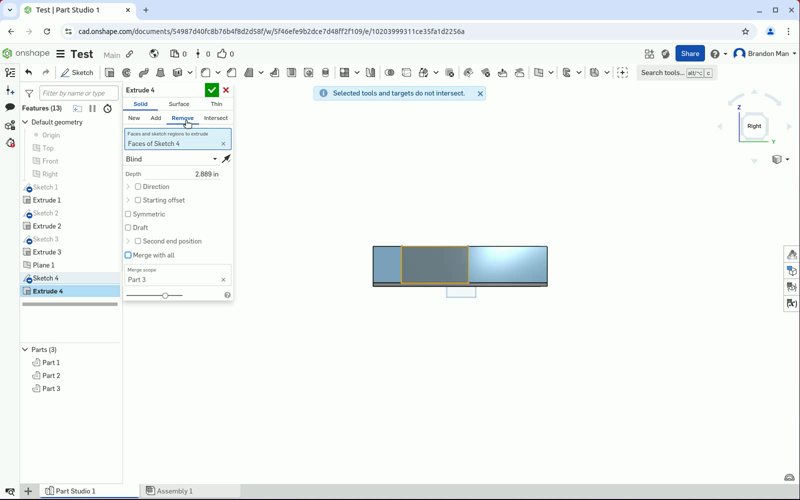
key(space)
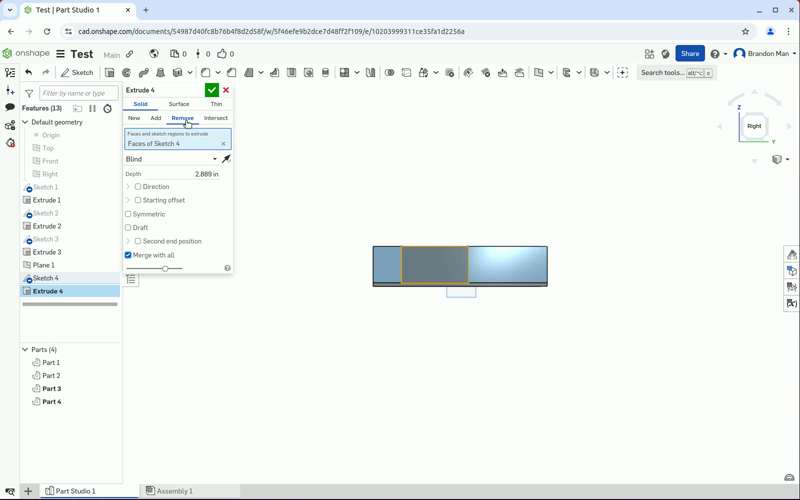
key(enter)
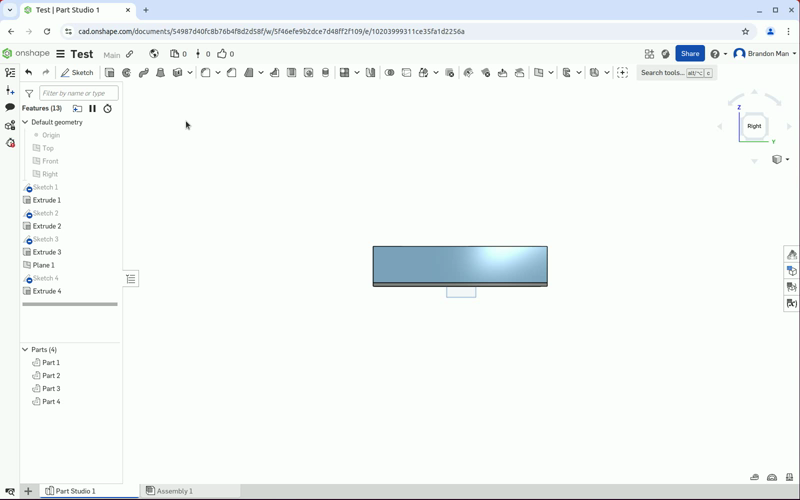
key(shift+h)
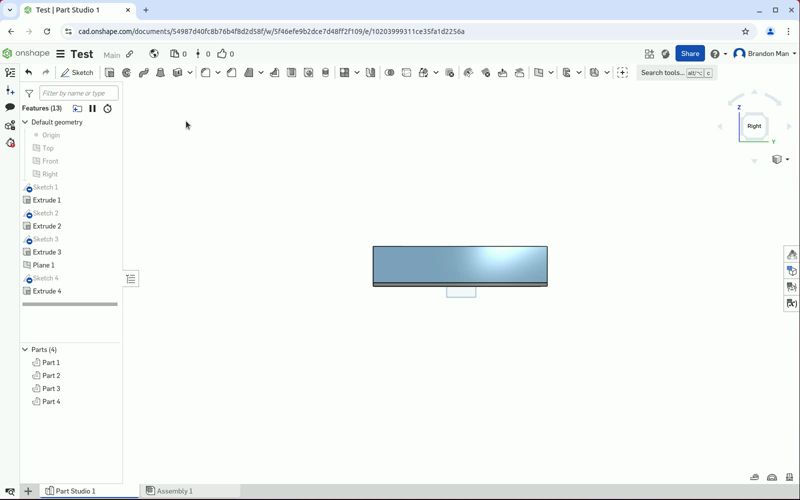
key(shift+h)
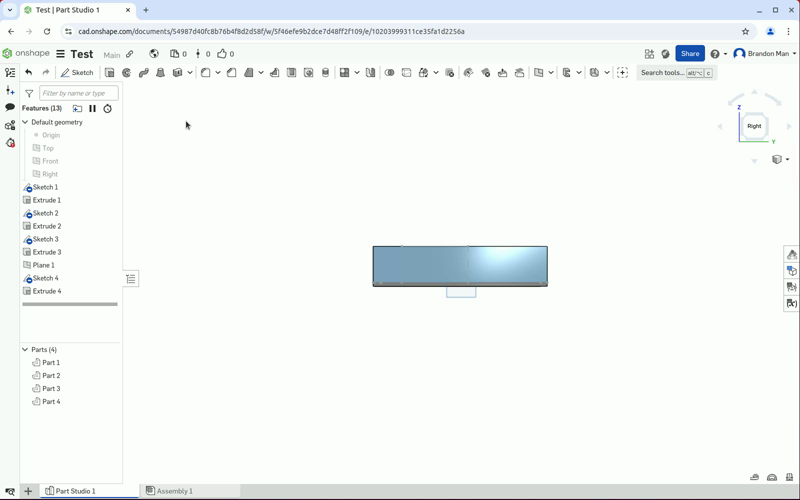
key(shift+7)
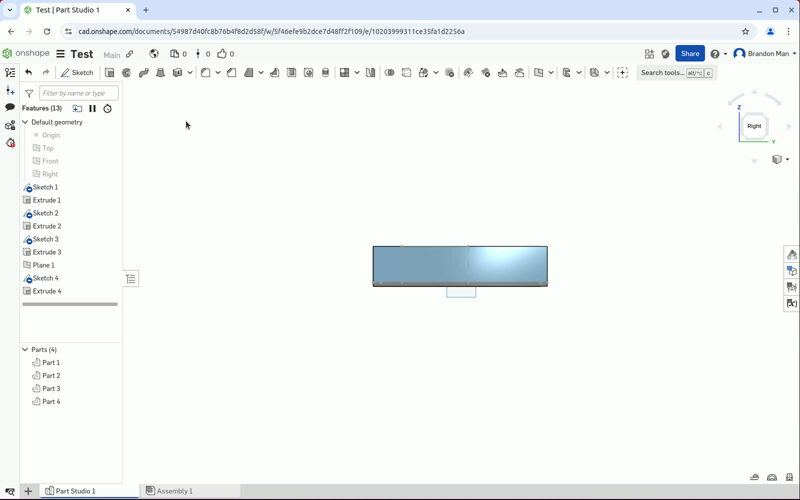
key(right, 2)
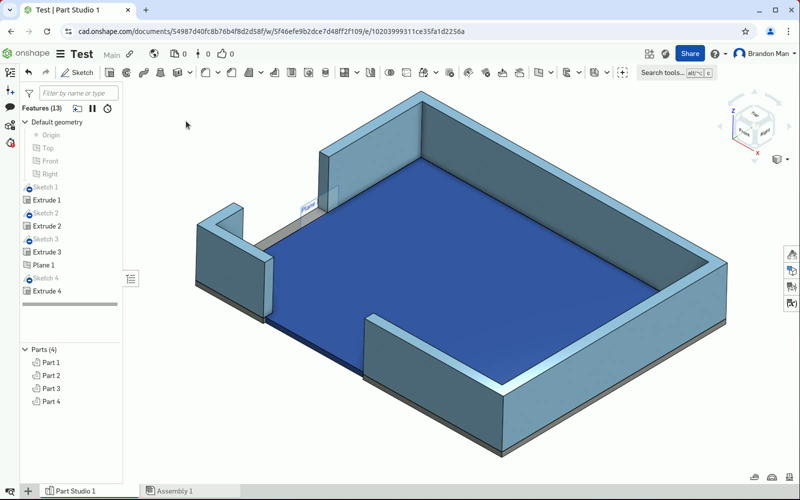
key(down, 2)
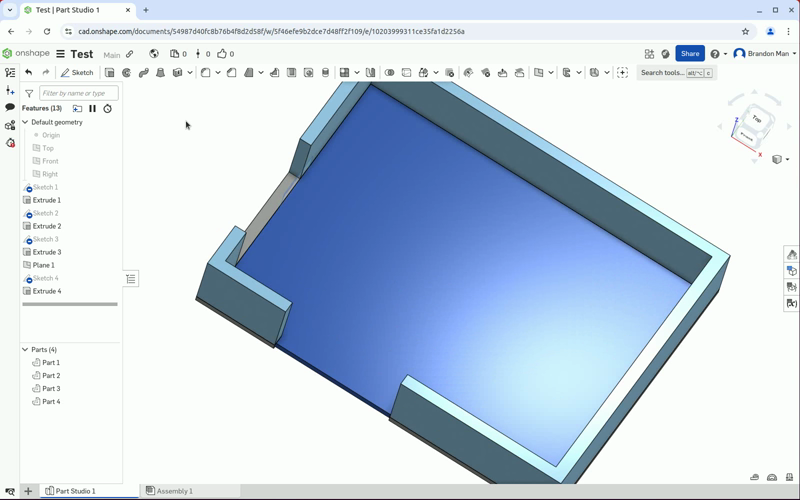
key(up, 2)
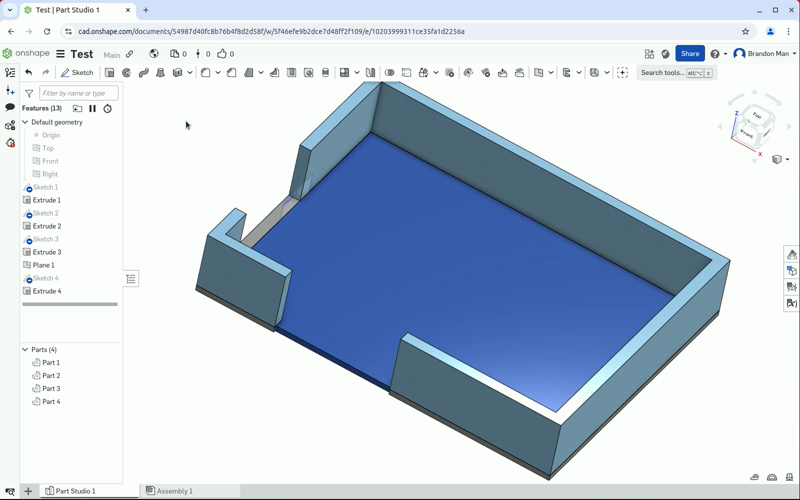
key(left, 2)
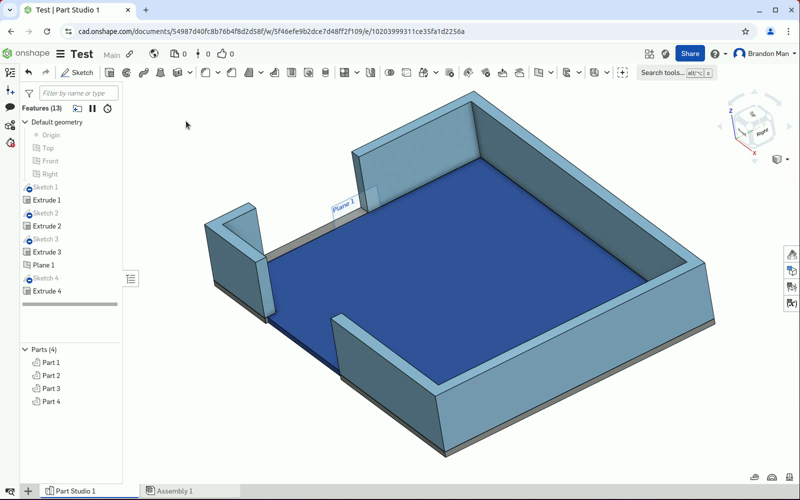
mouse_move(73, 189)
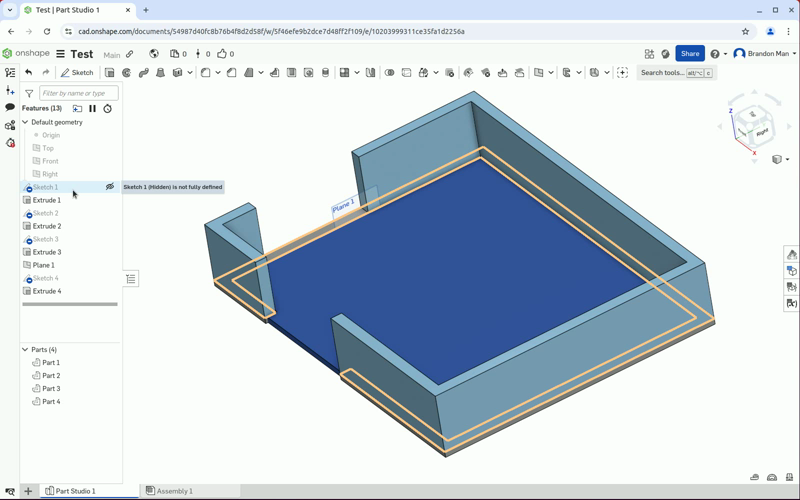
click(73, 189)